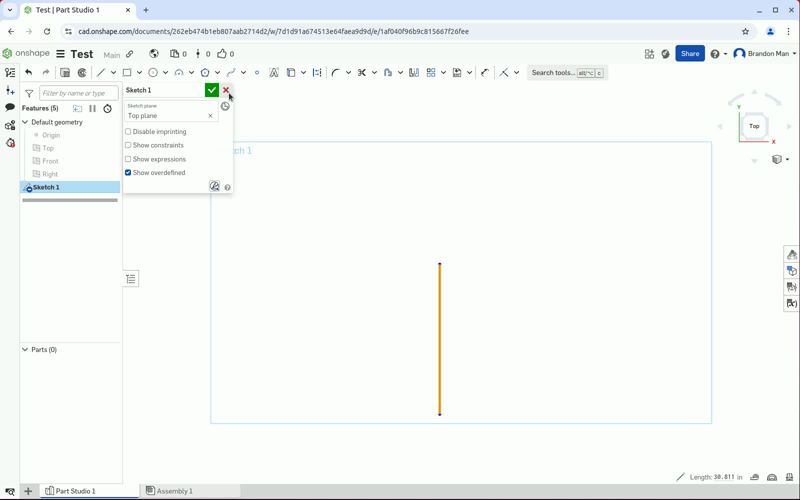
key(shift+h)
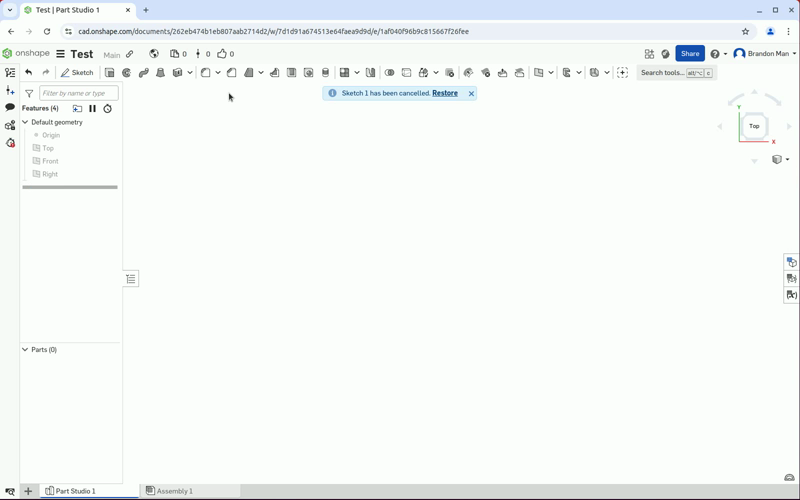
mouse_move(73, 352)
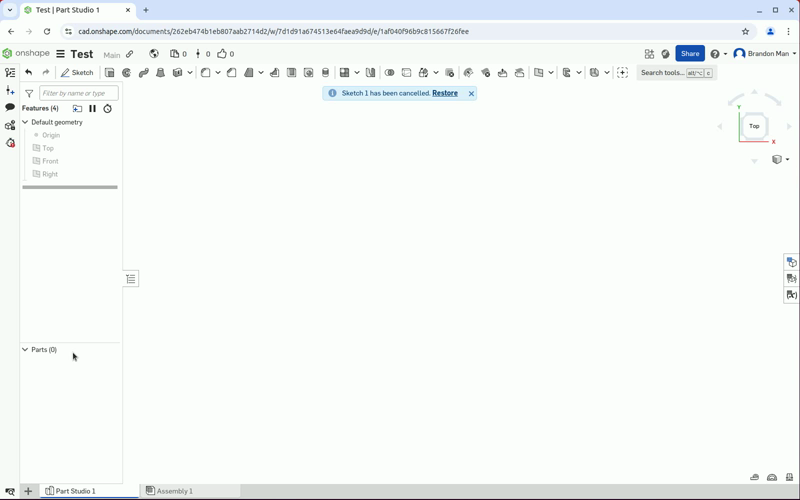
key(y)
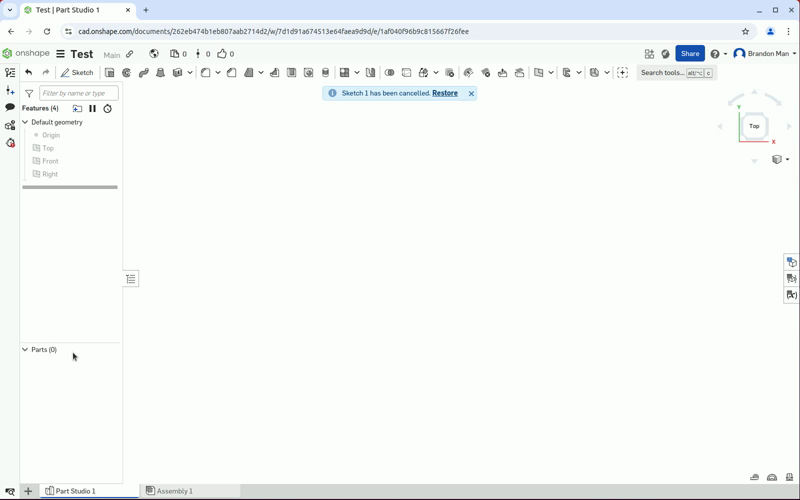
key(shift+p)
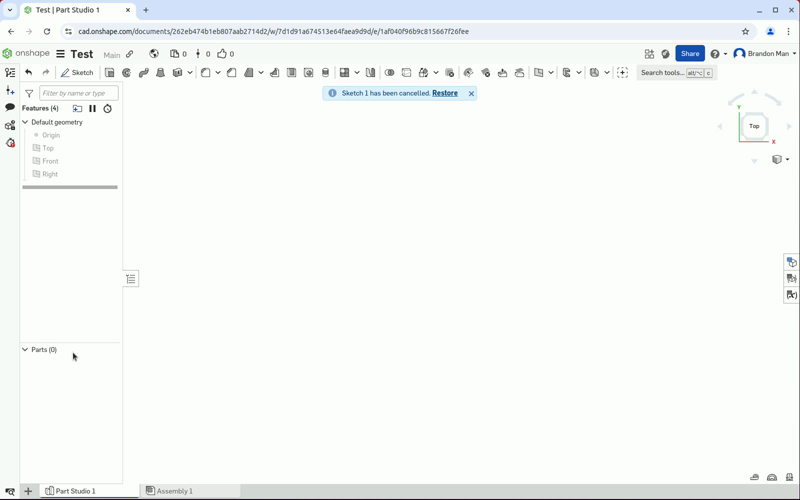
key(space)
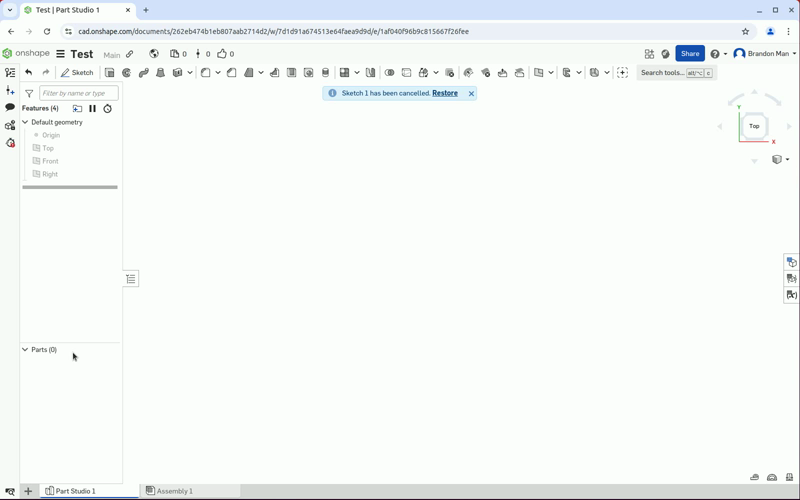
key_down(shift)
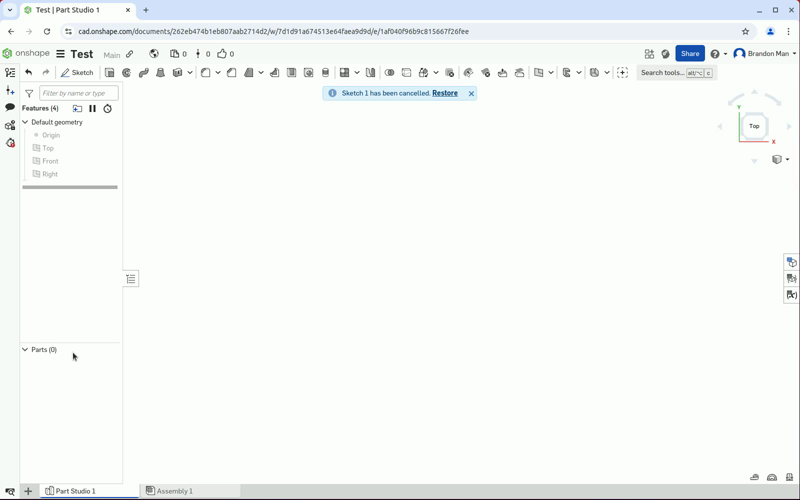
key(up)
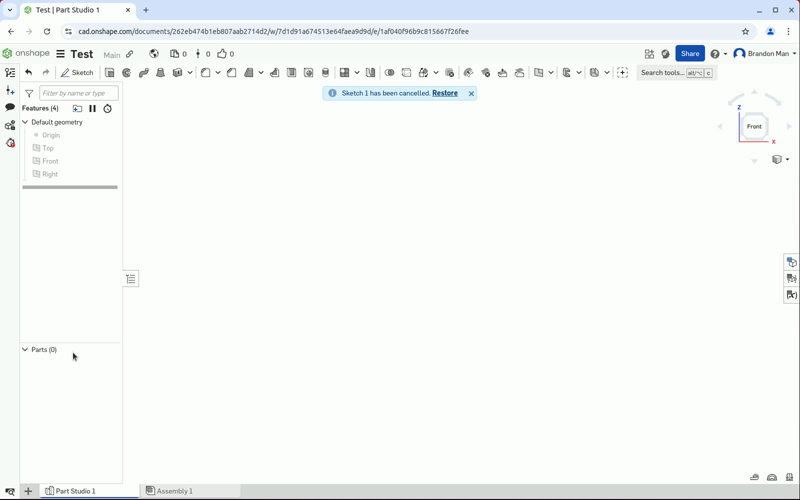
key_up(shift)
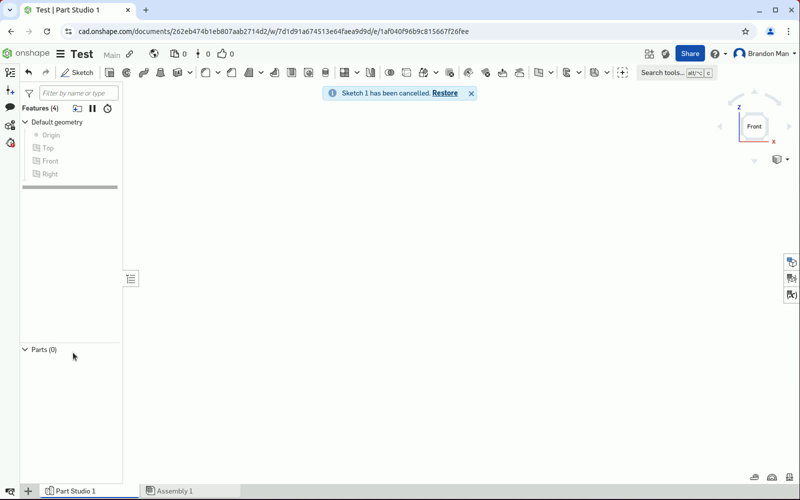
key(space)
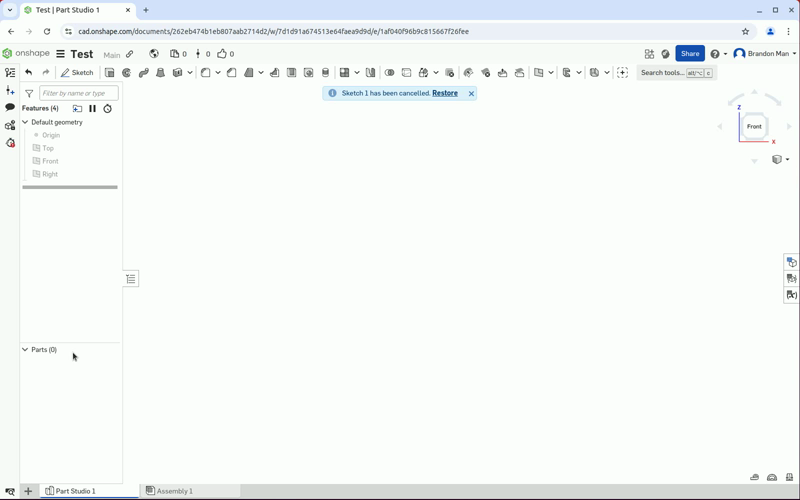
key_down(shift)
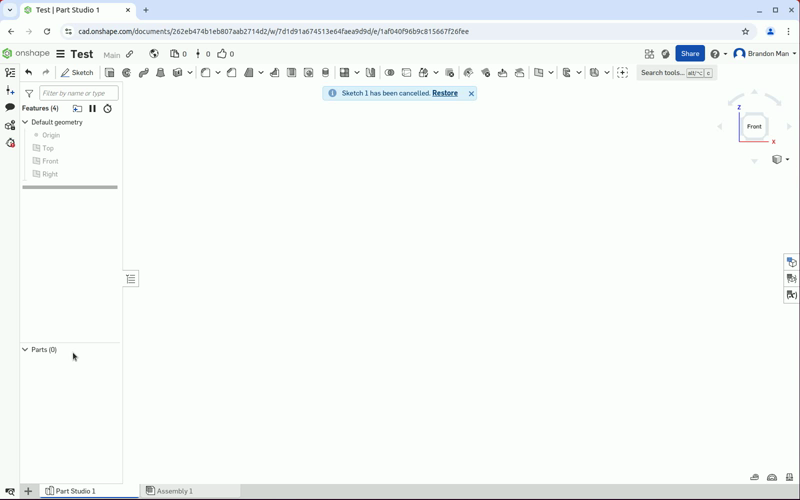
key(left)
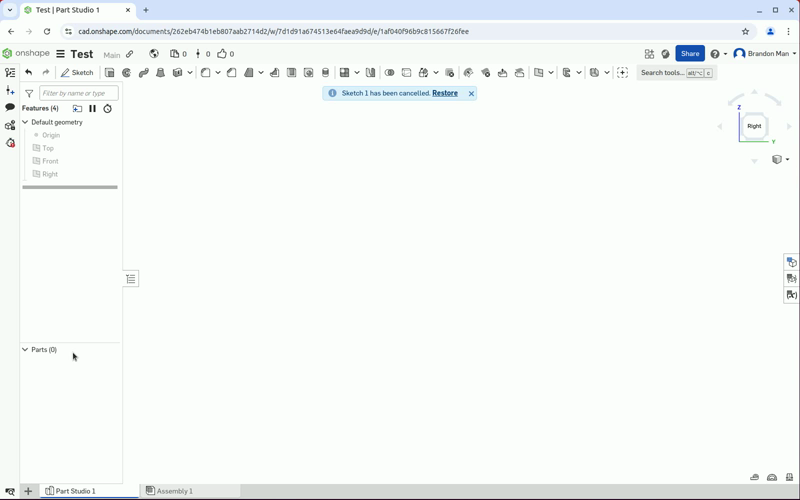
key_up(shift)
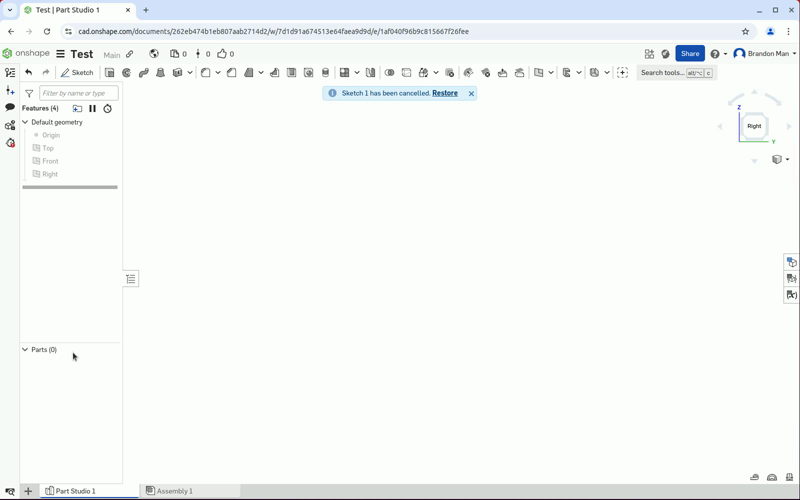
mouse_move(73, 352)
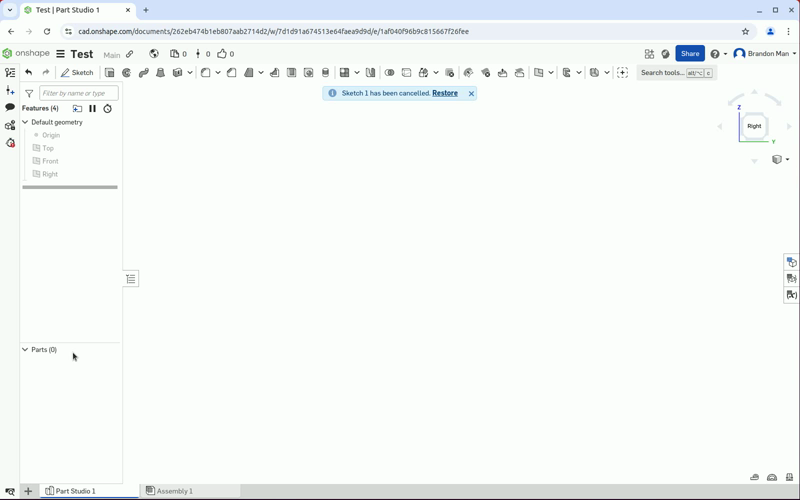
key(shift+y)
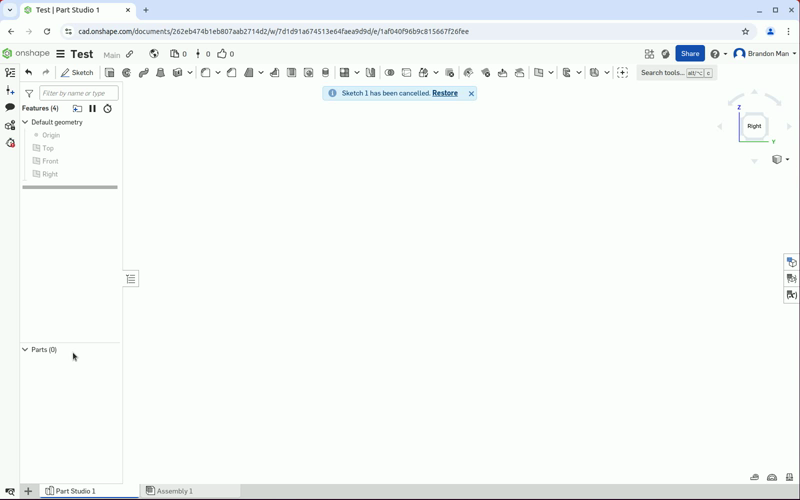
key(shift+s)
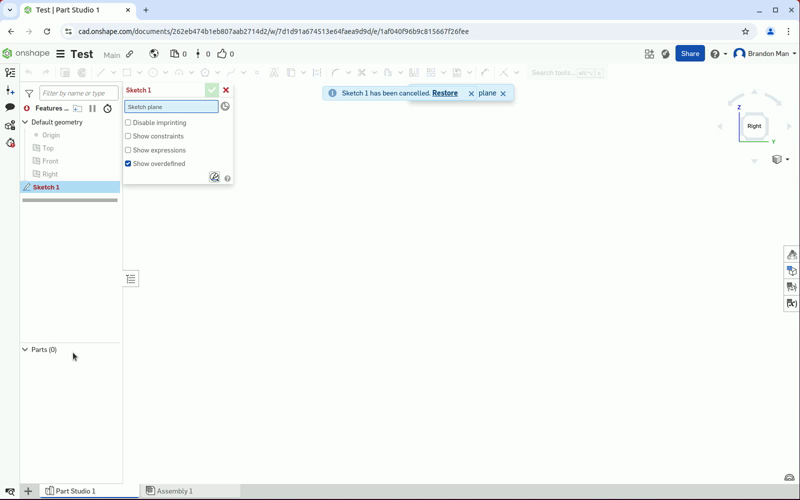
mouse_move(73, 176)
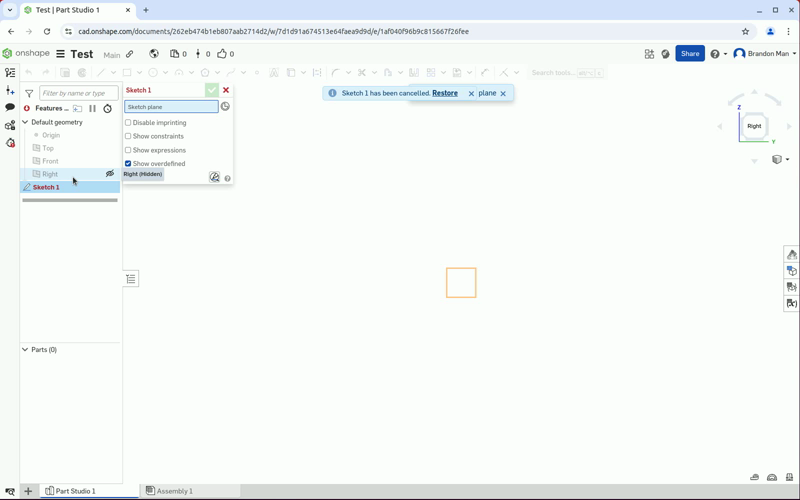
click(73, 176)
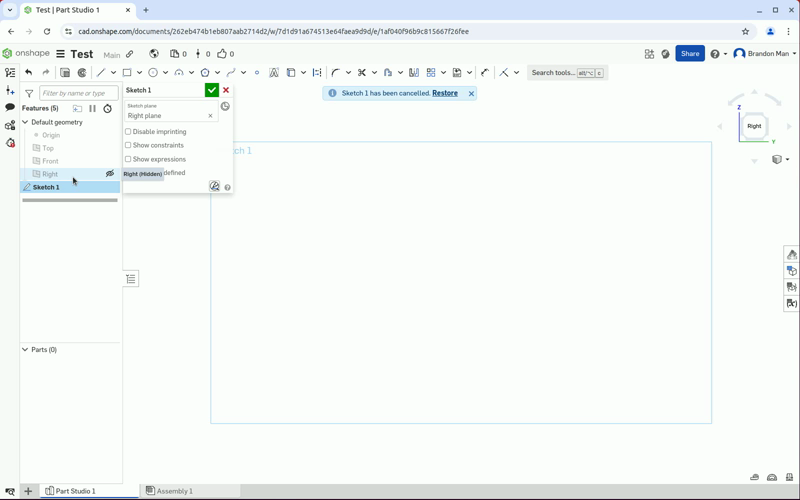
mouse_move(73, 352)
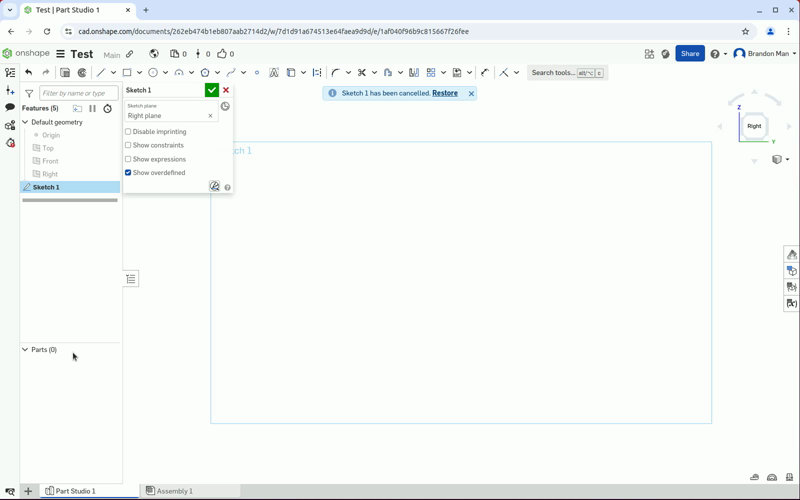
key(y)
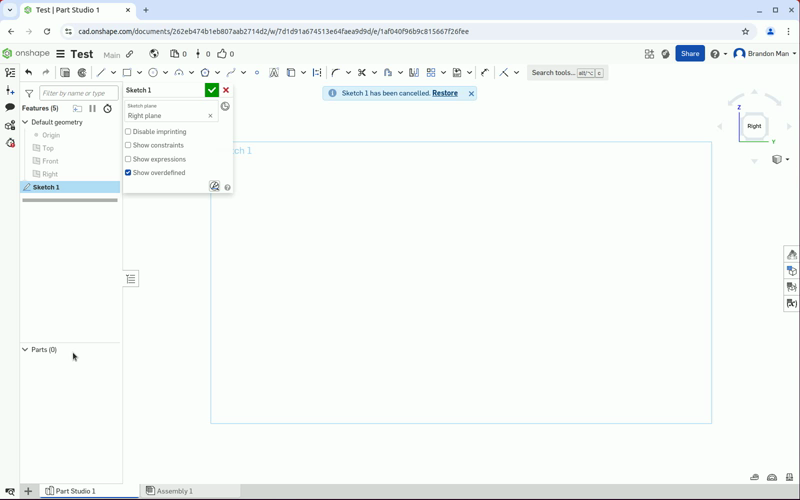
key(l)
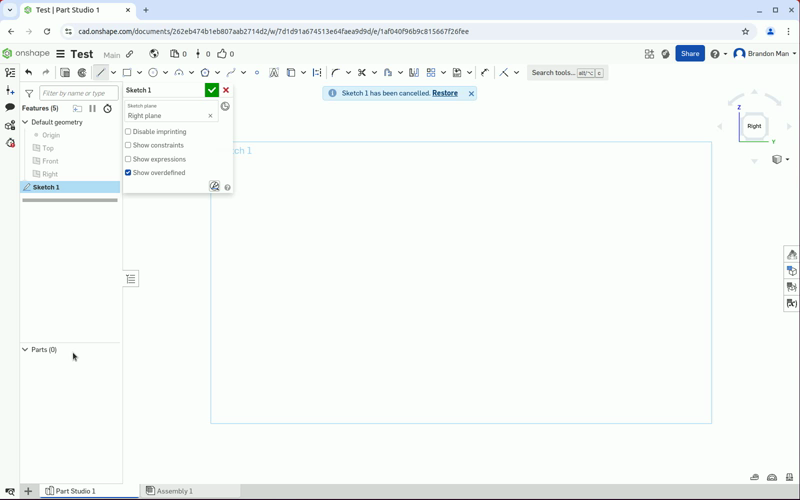
key_down(shift)
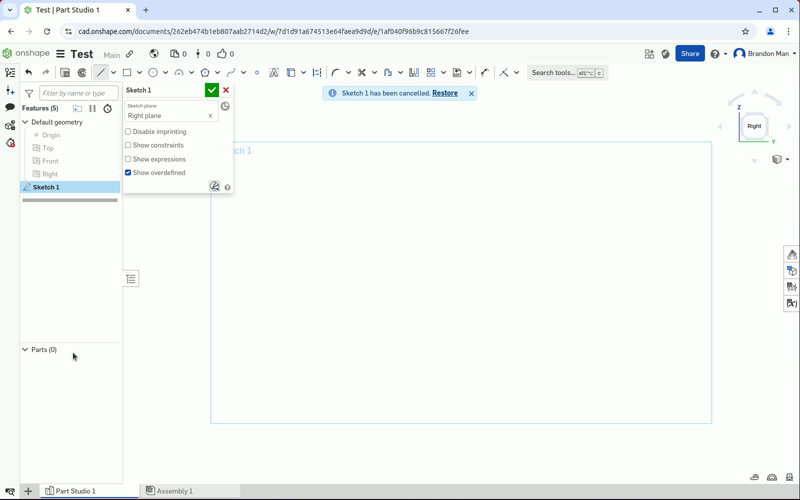
mouse_move(395, 301)
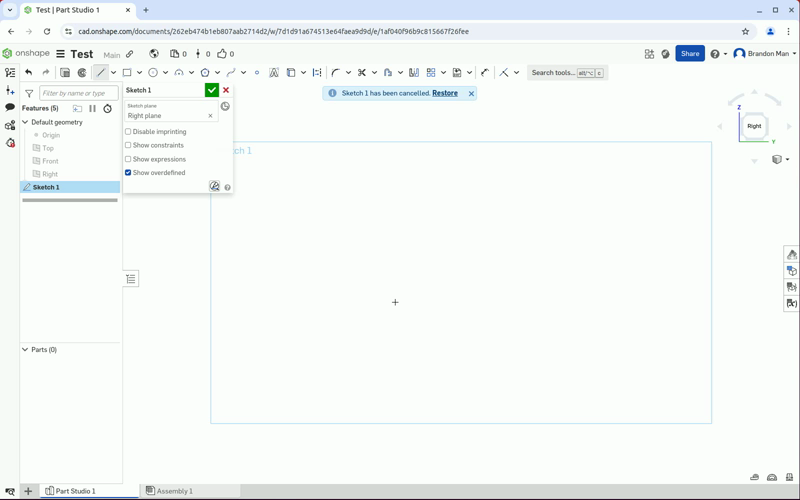
click(395, 301)
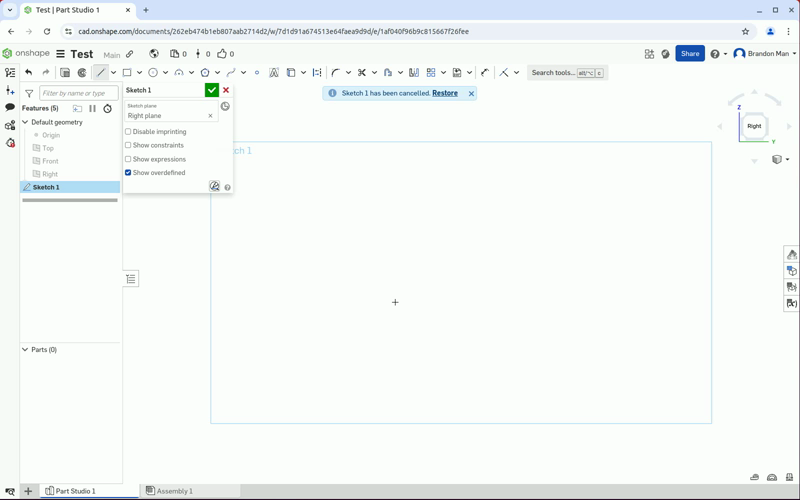
key_up(shift)
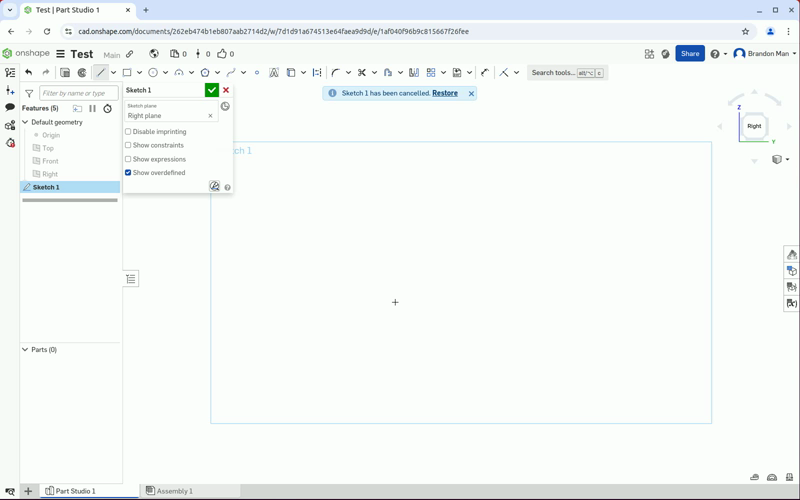
key_down(shift)
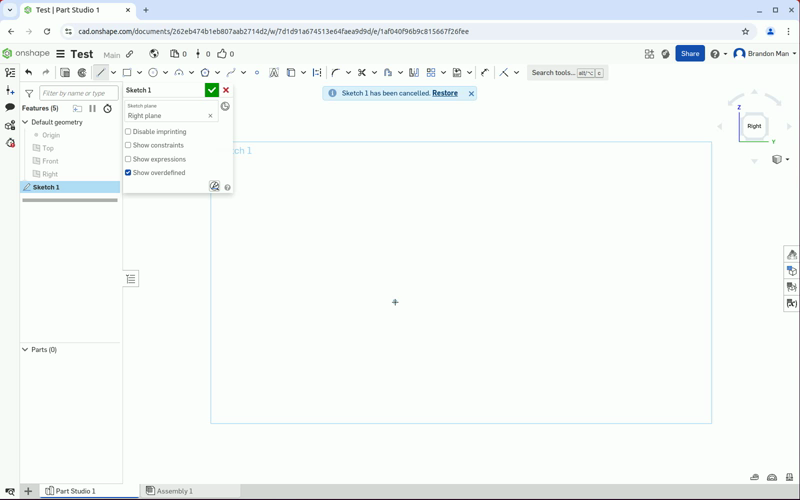
mouse_move(425, 301)
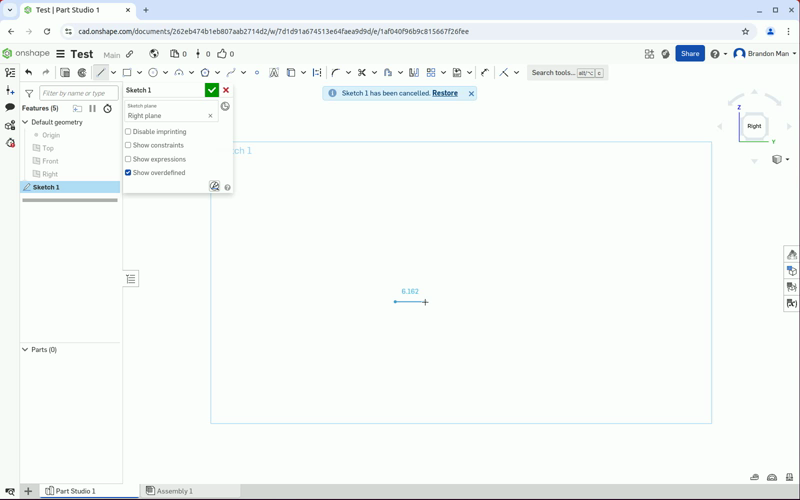
mouse_move(403, 301)
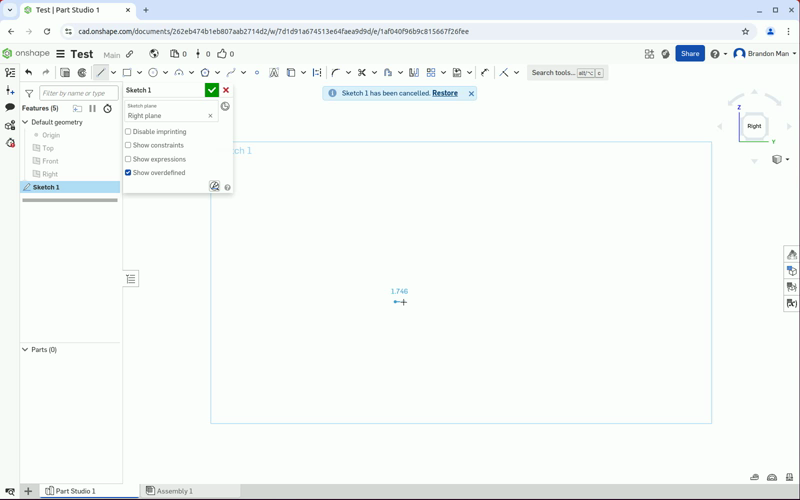
click(403, 301)
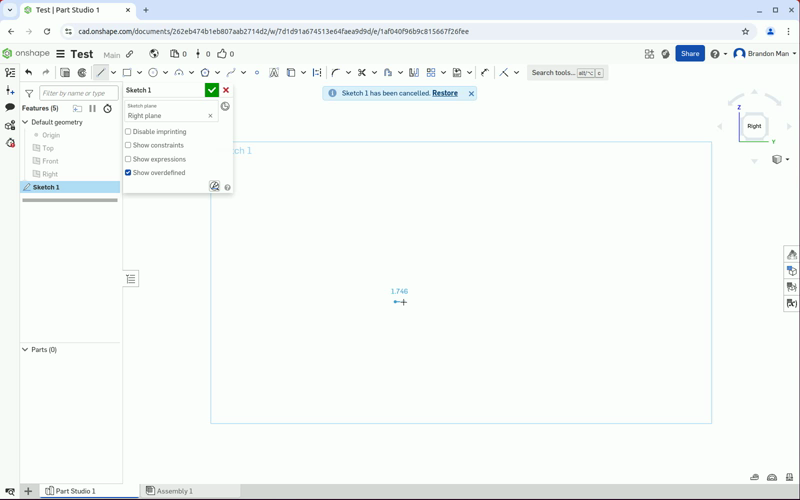
key_up(shift)
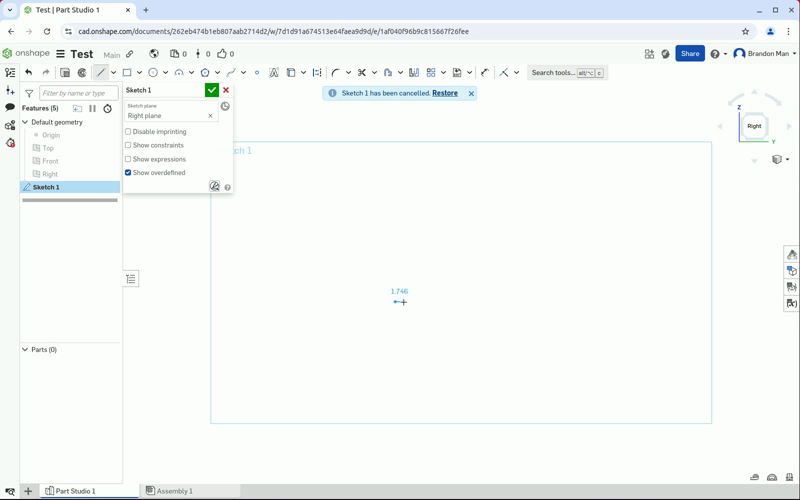
key_down(shift)
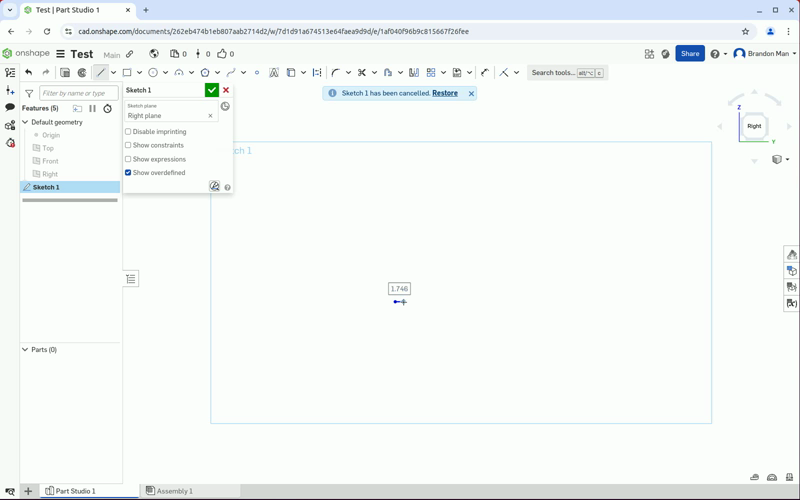
mouse_move(433, 301)
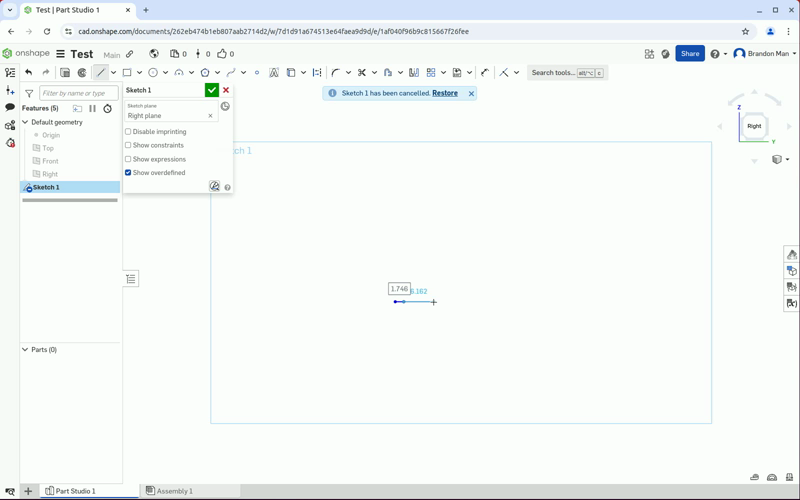
mouse_move(403, 250)
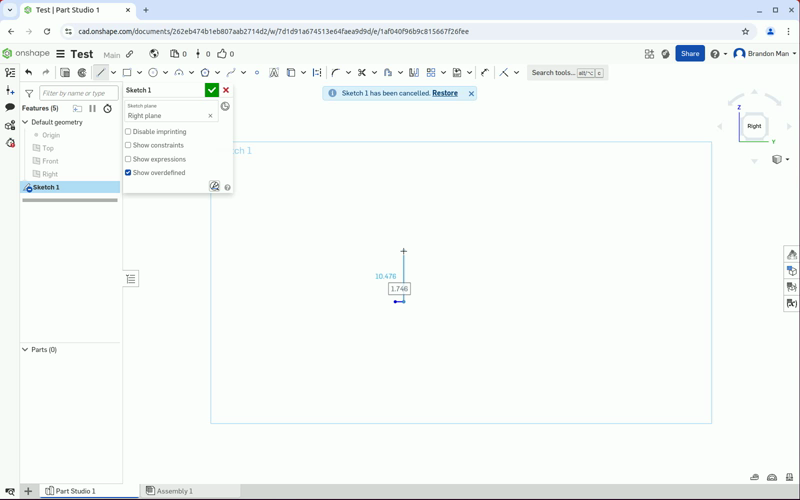
click(403, 250)
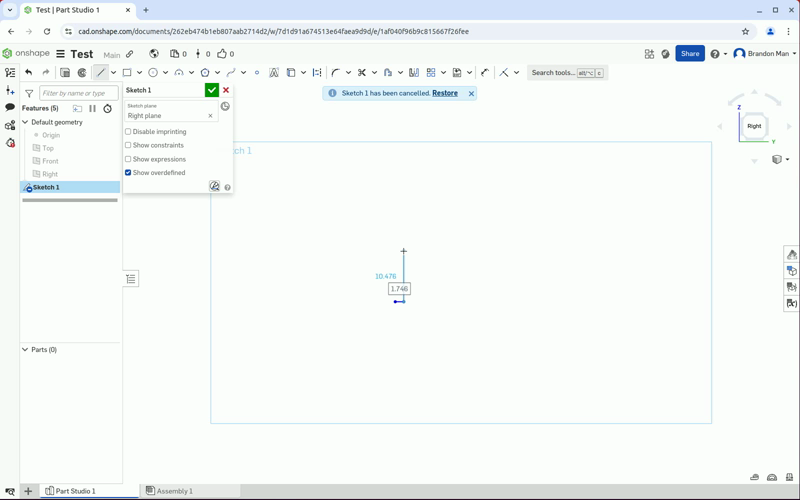
key_up(shift)
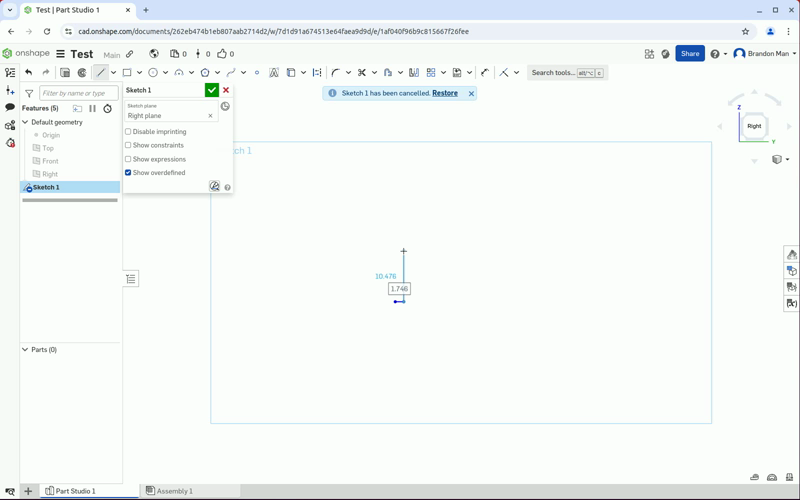
key_down(shift)
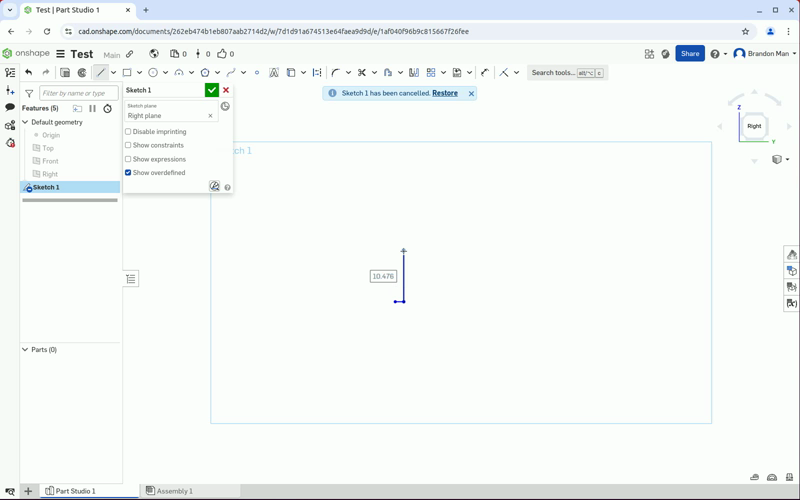
mouse_move(433, 250)
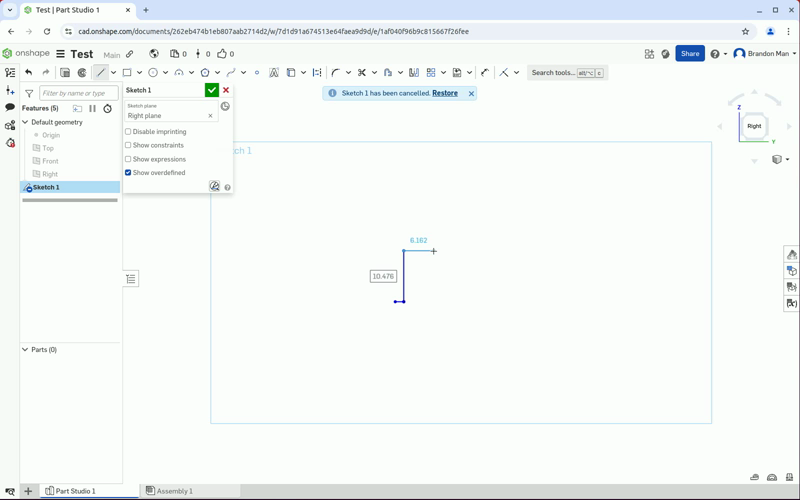
mouse_move(395, 250)
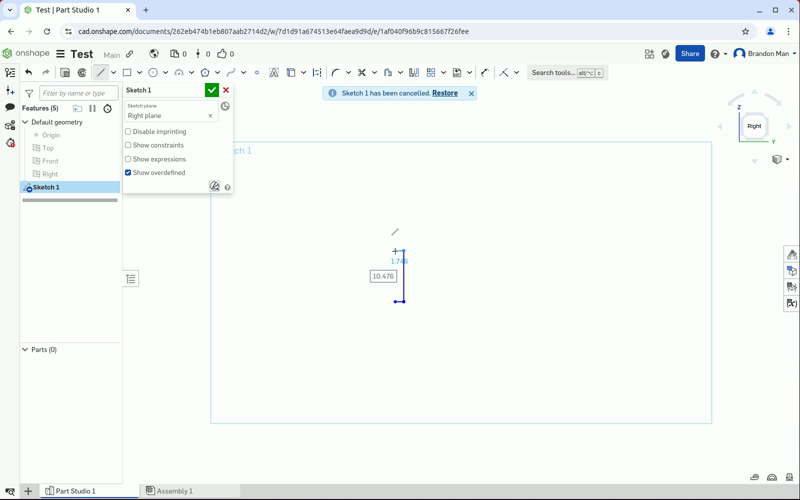
click(395, 250)
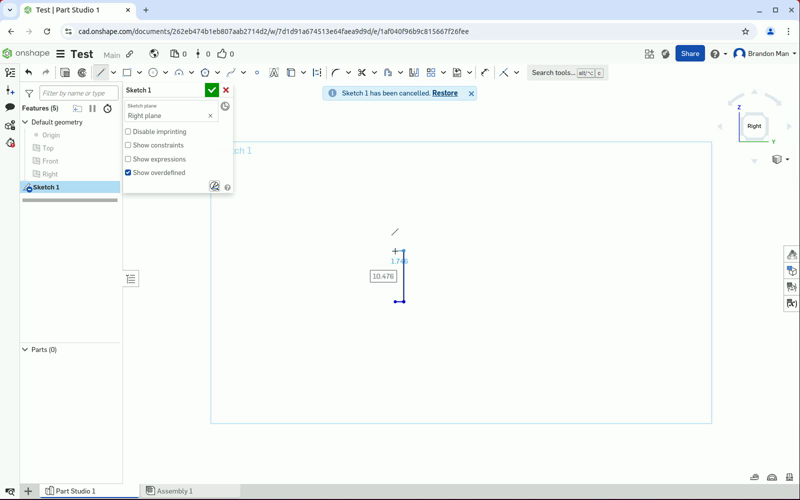
key_up(shift)
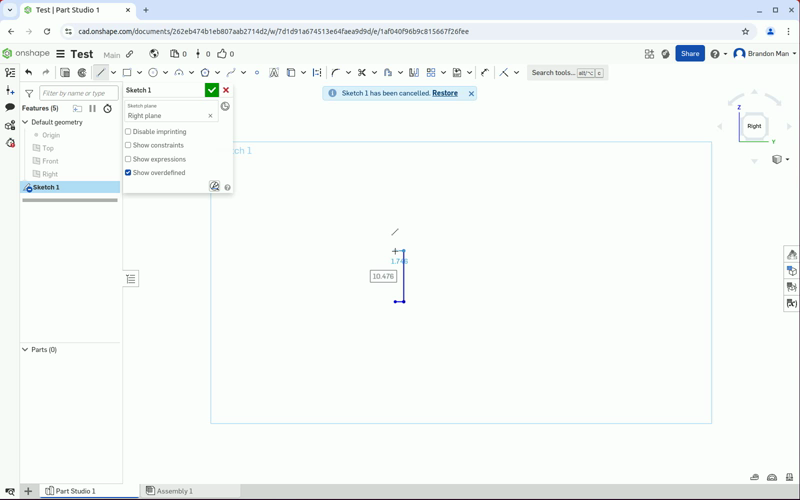
mouse_move(425, 250)
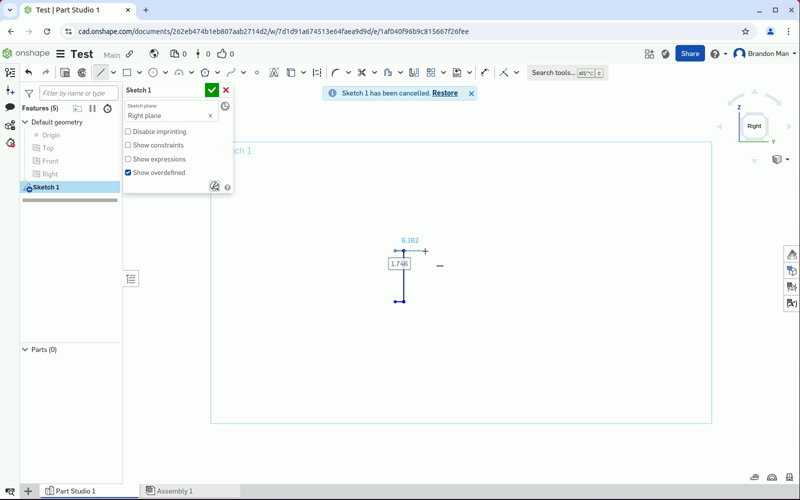
key_down(shift)
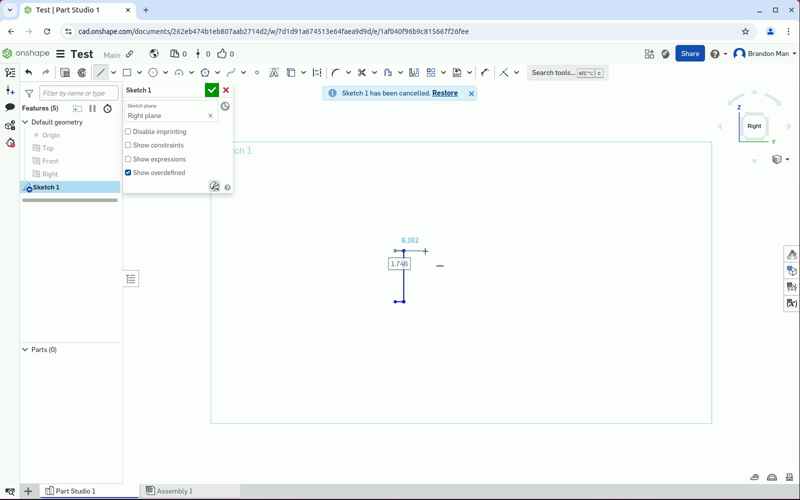
mouse_move(395, 301)
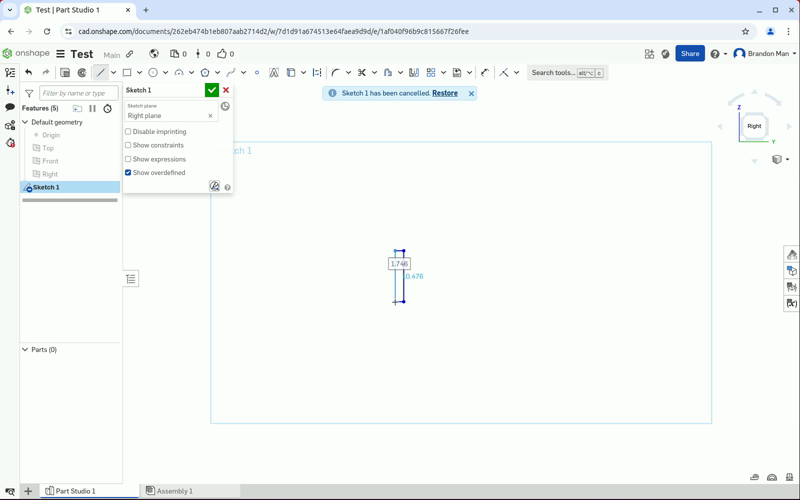
key_up(shift)
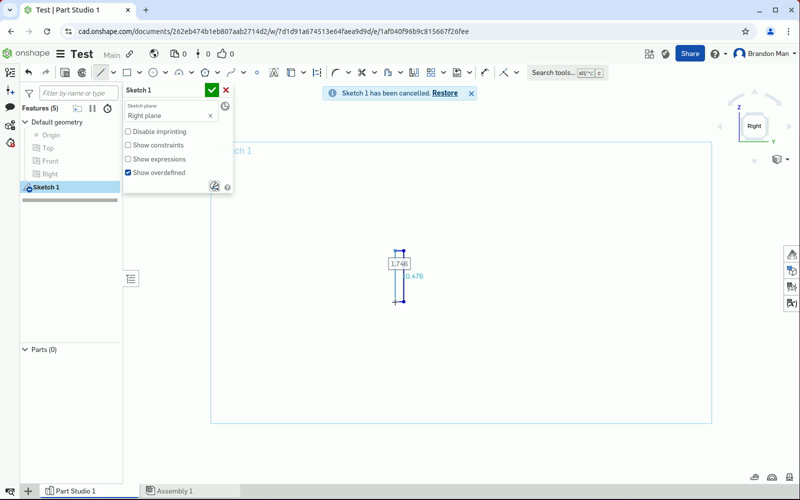
click(395, 301)
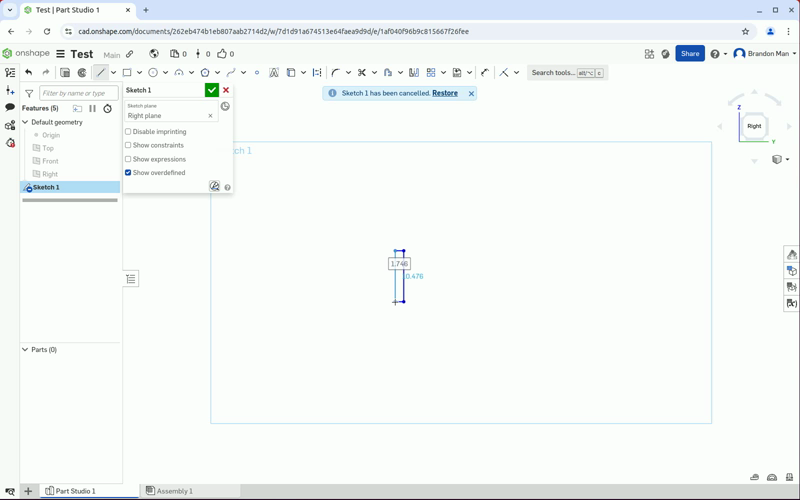
key(esc)
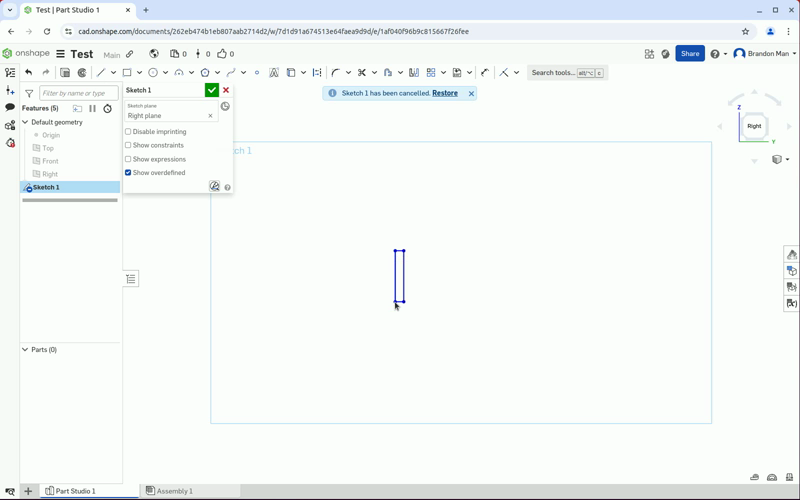
key(c)
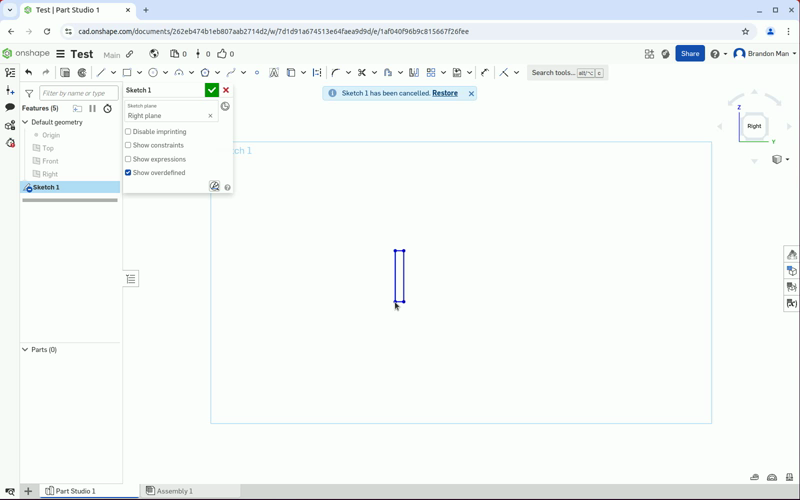
key_down(shift)
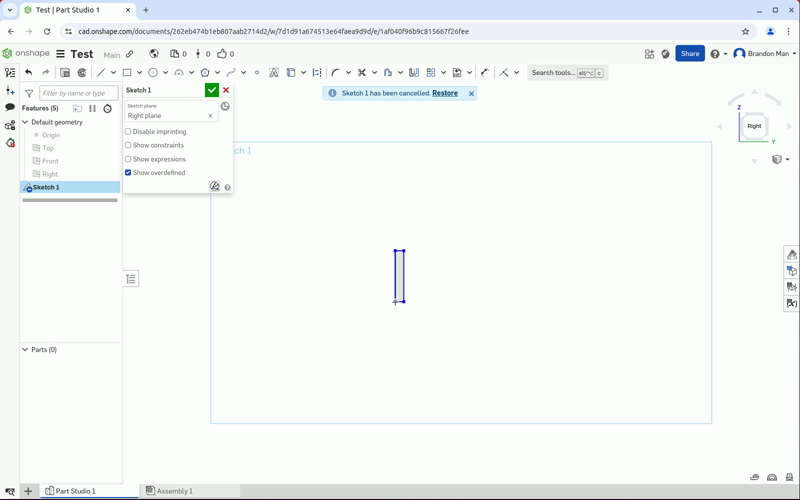
mouse_move(399, 296)
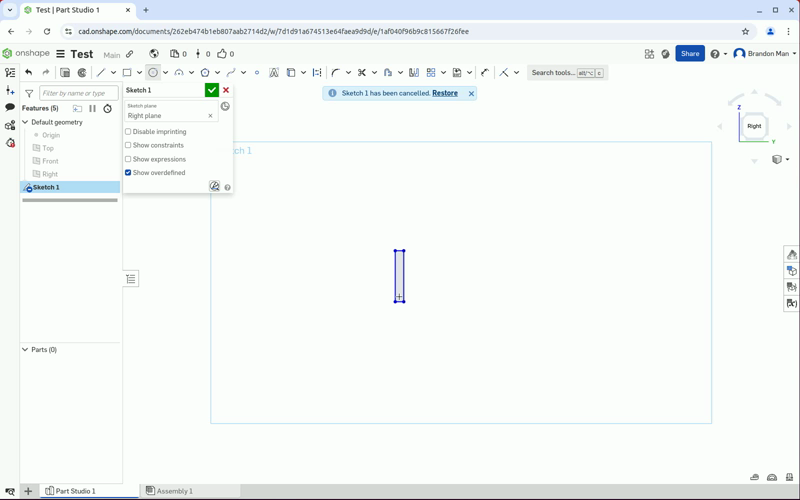
click(399, 296)
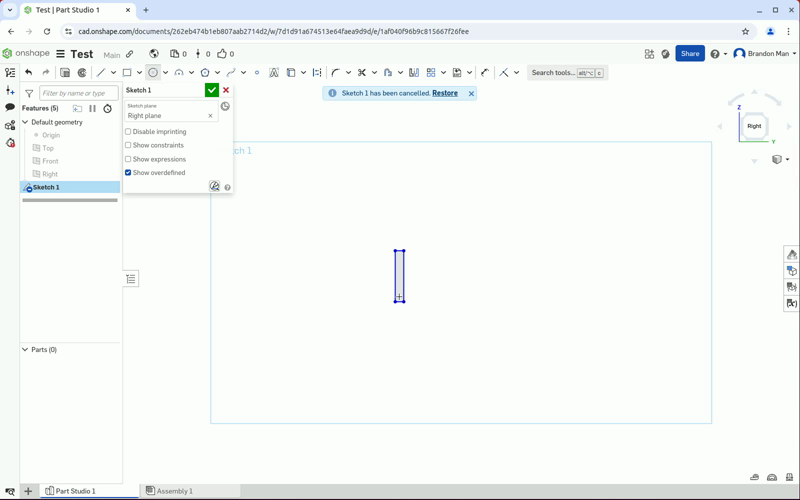
key_up(shift)
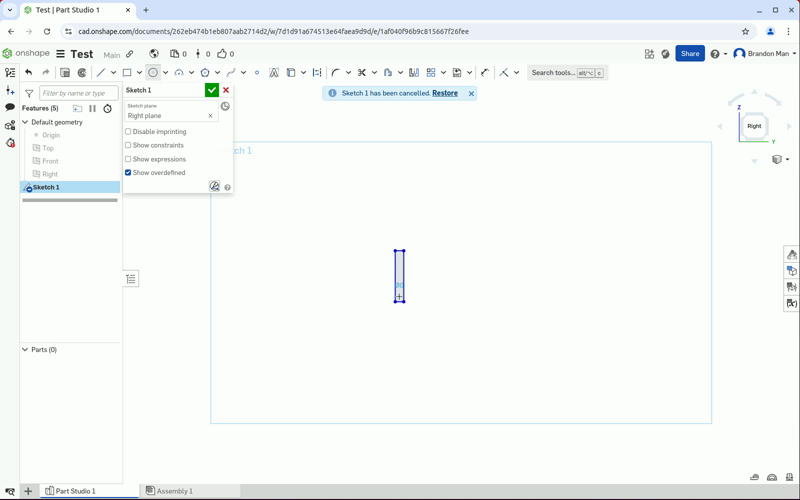
mouse_move(400, 296)
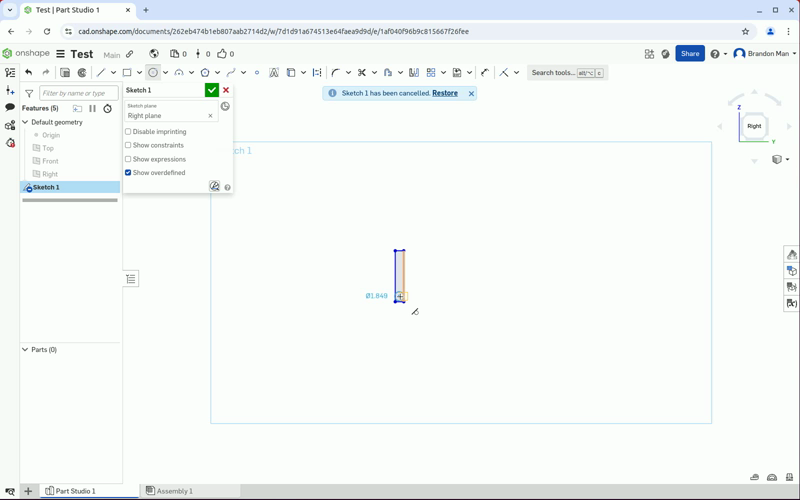
scroll(6)
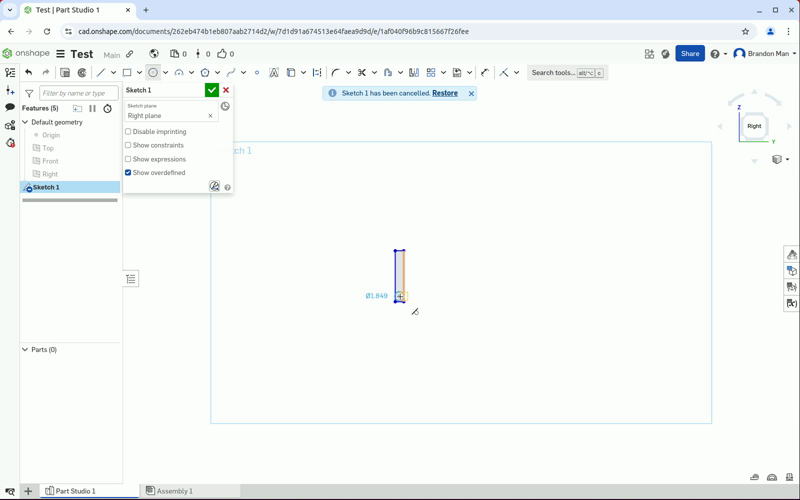
scroll(6)
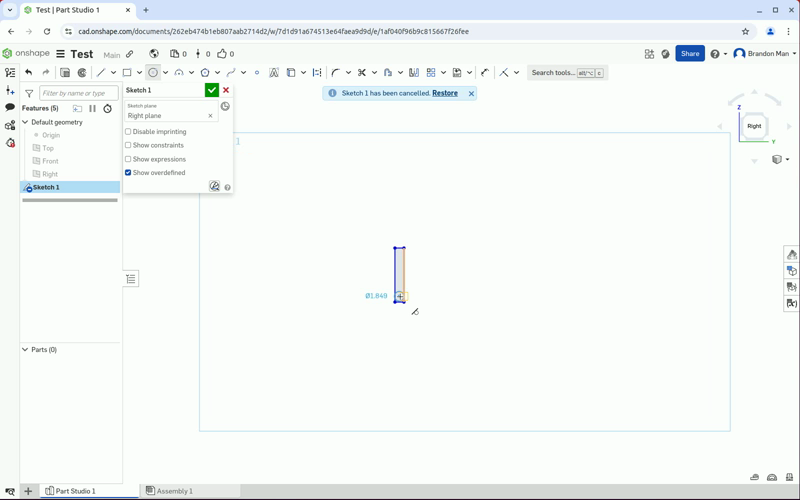
scroll(6)
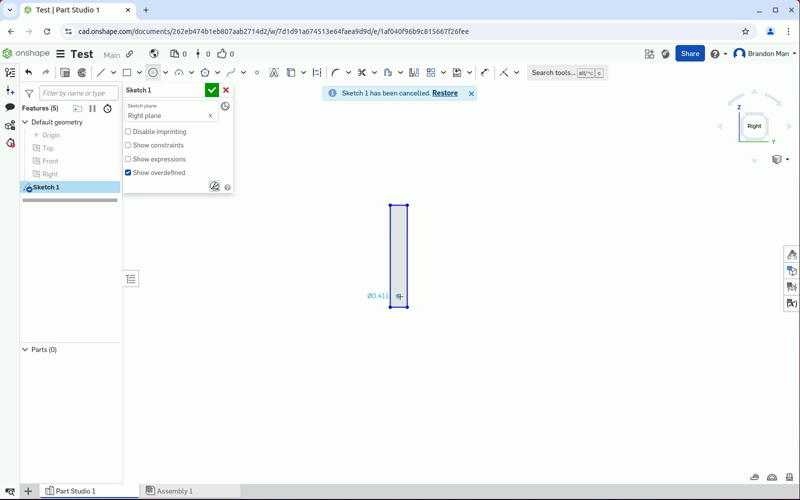
scroll(6)
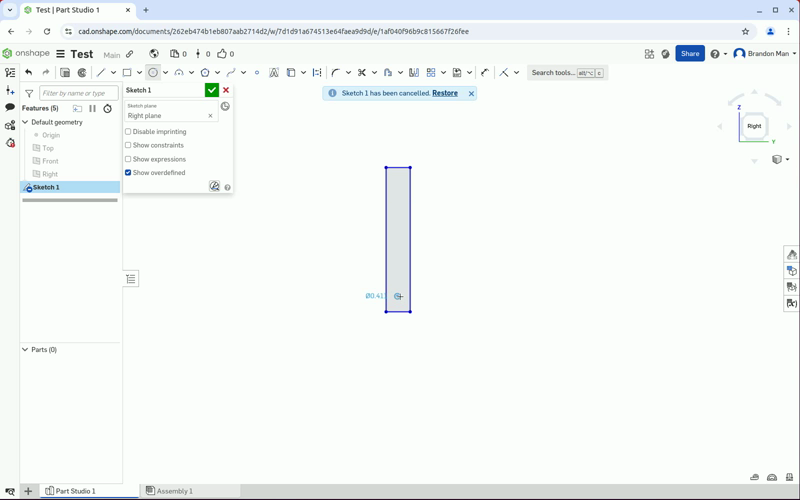
scroll(6)
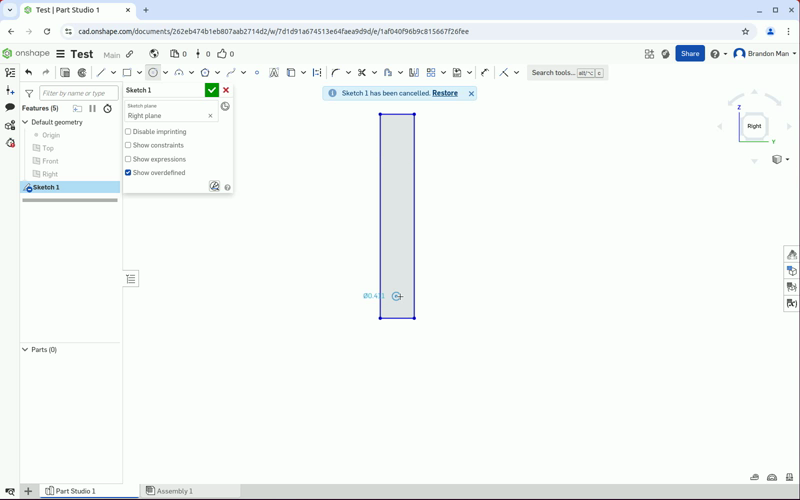
scroll(6)
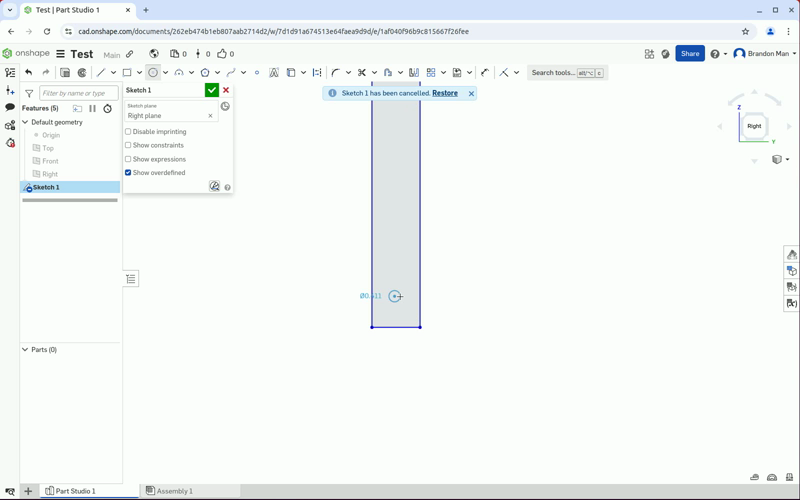
scroll(6)
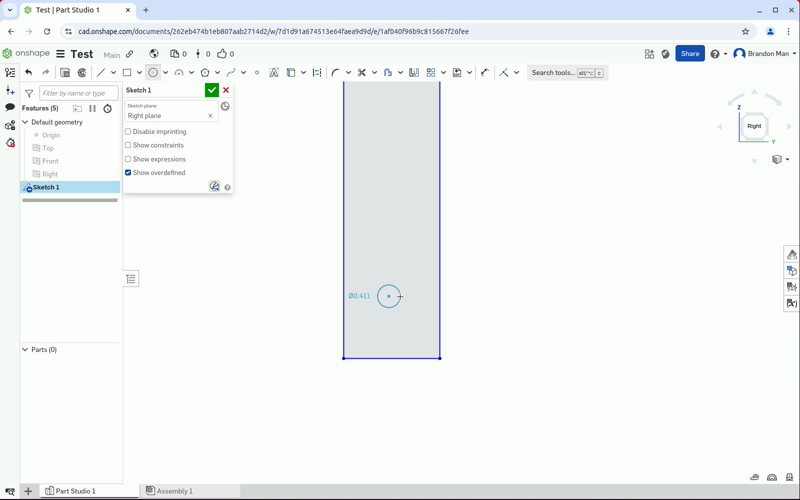
click(400, 296)
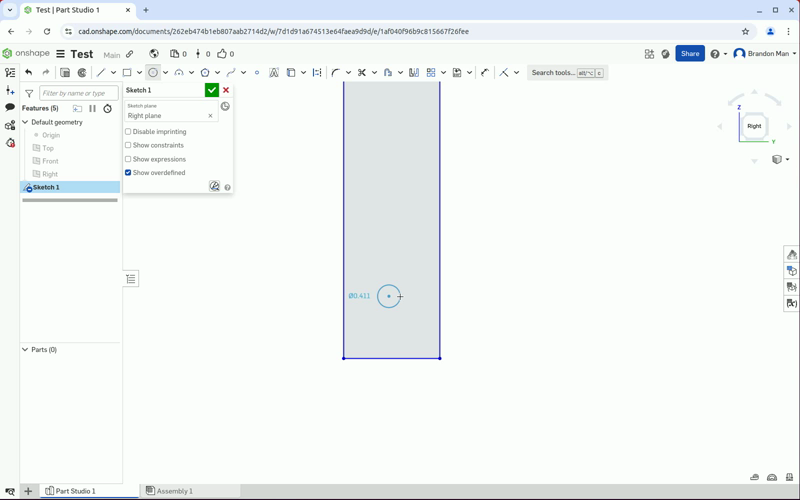
scroll(-6)
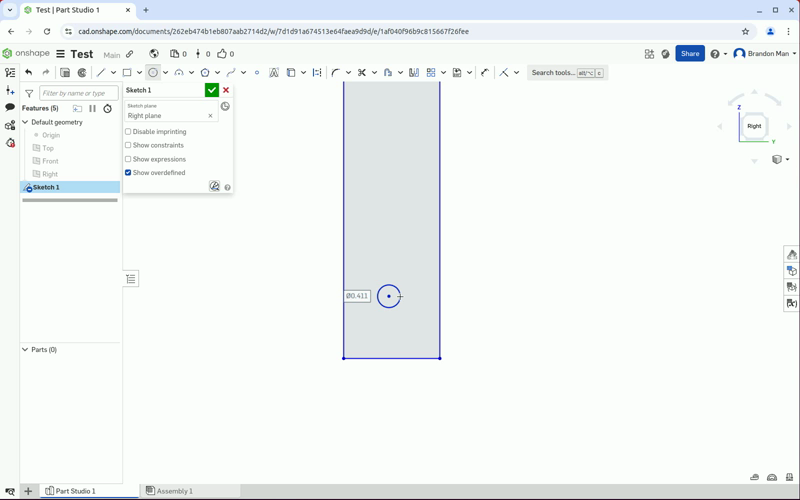
scroll(-6)
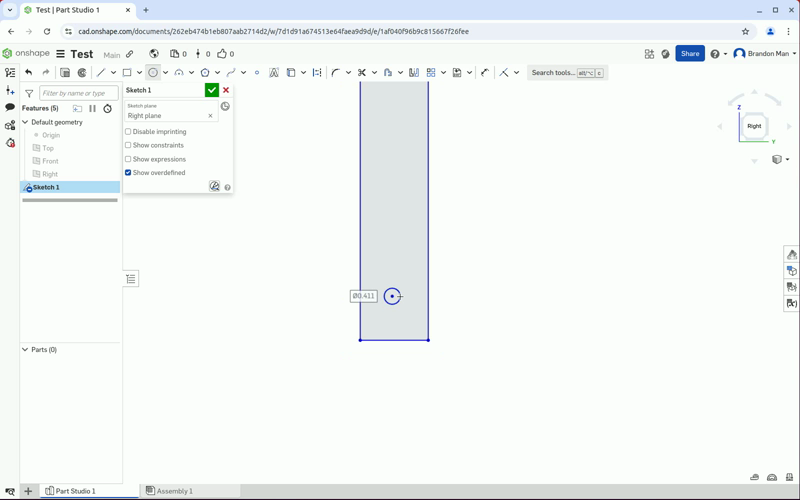
scroll(-6)
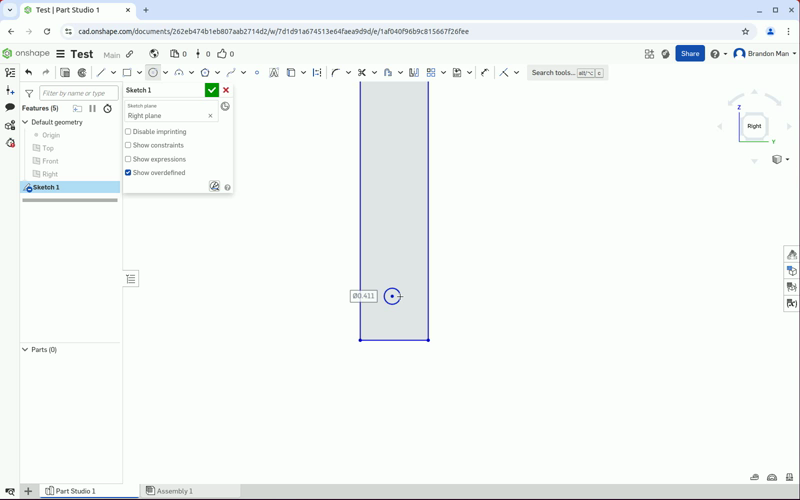
scroll(-6)
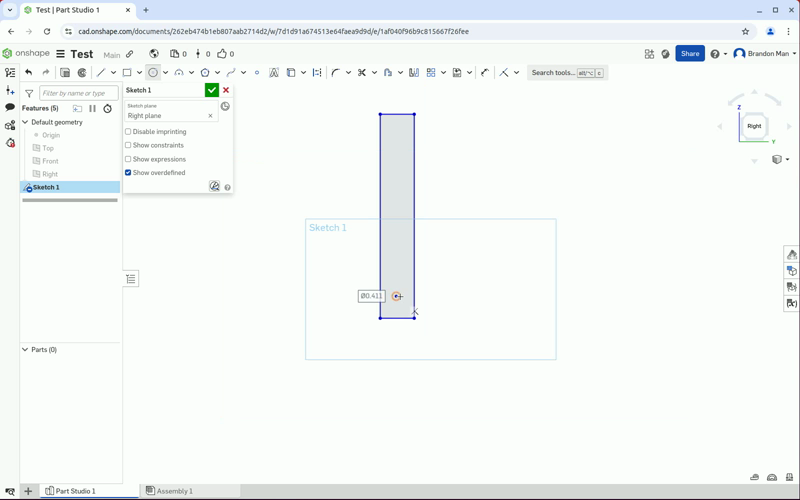
scroll(-6)
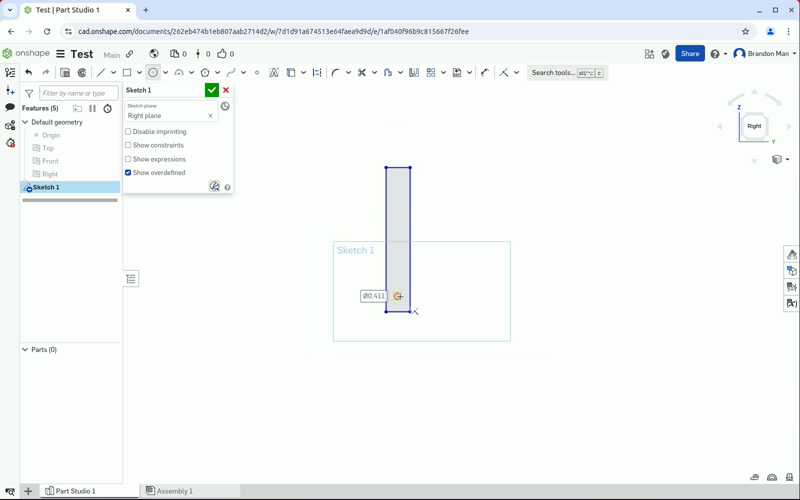
scroll(-6)
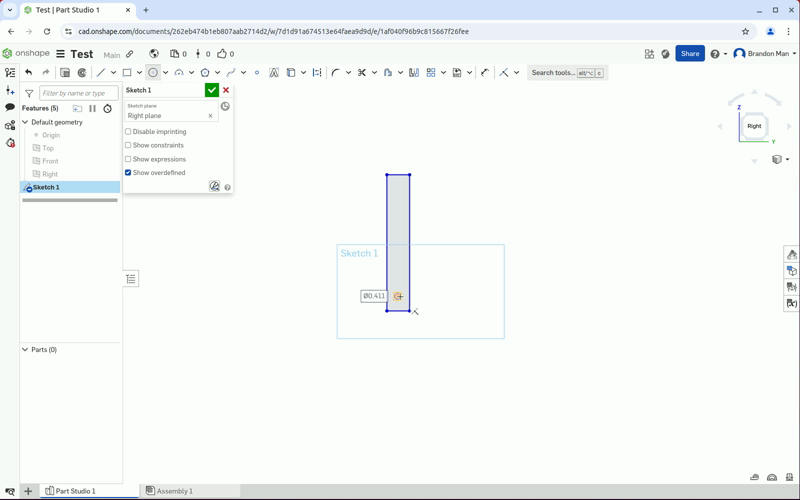
scroll(-6)
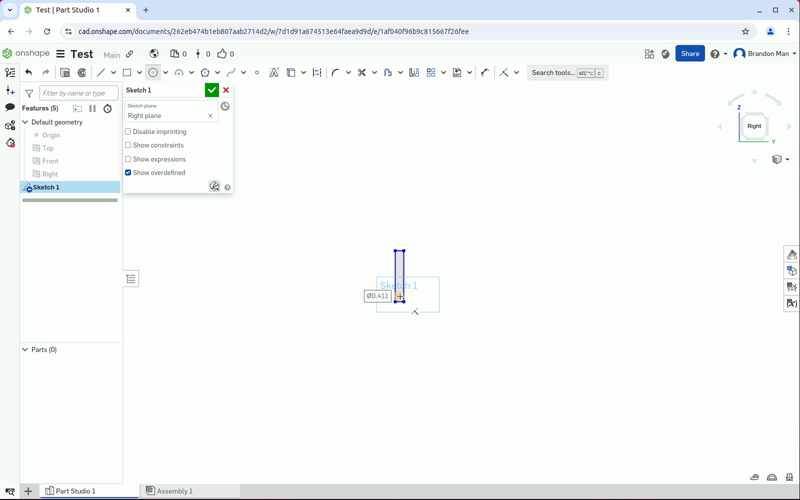
key(esc)
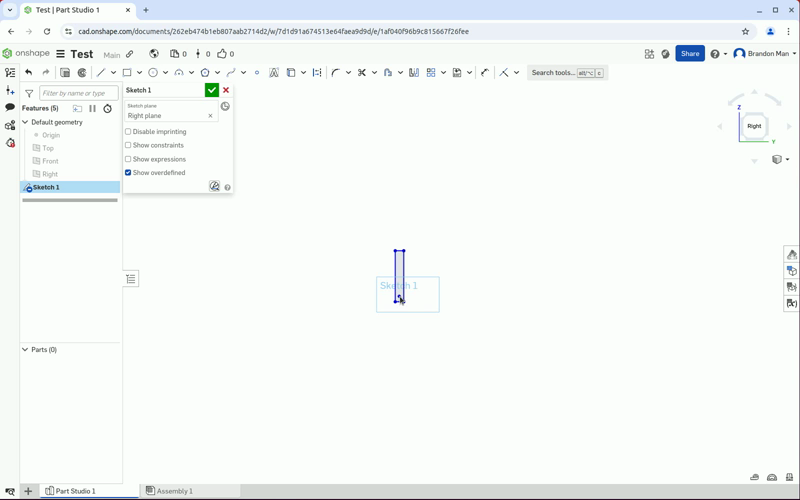
key(c)
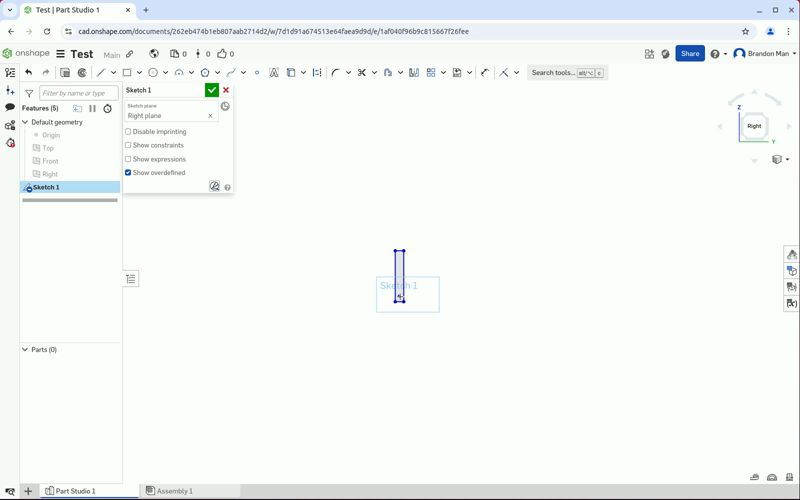
key_down(shift)
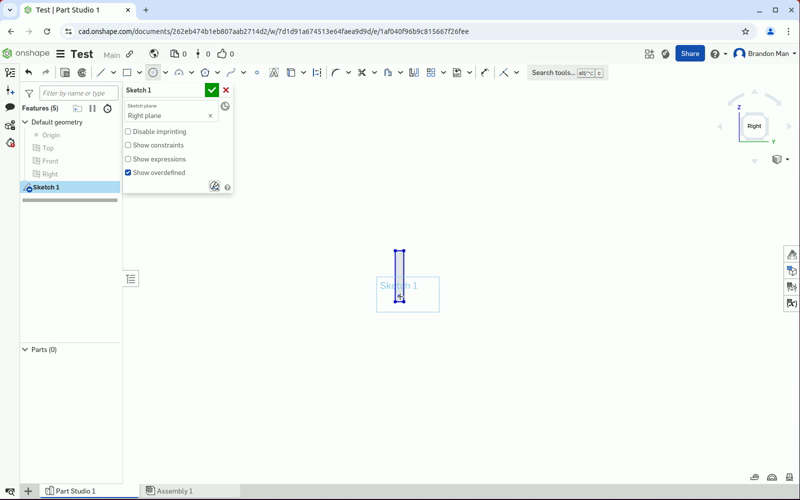
mouse_move(399, 255)
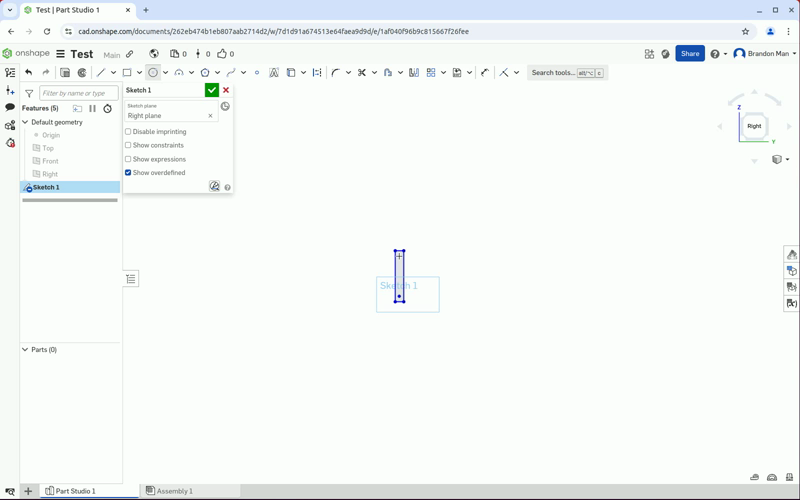
click(399, 255)
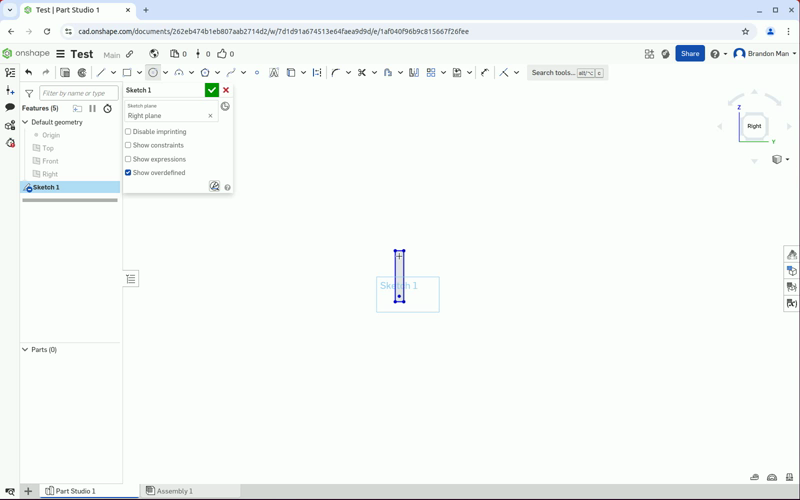
key_up(shift)
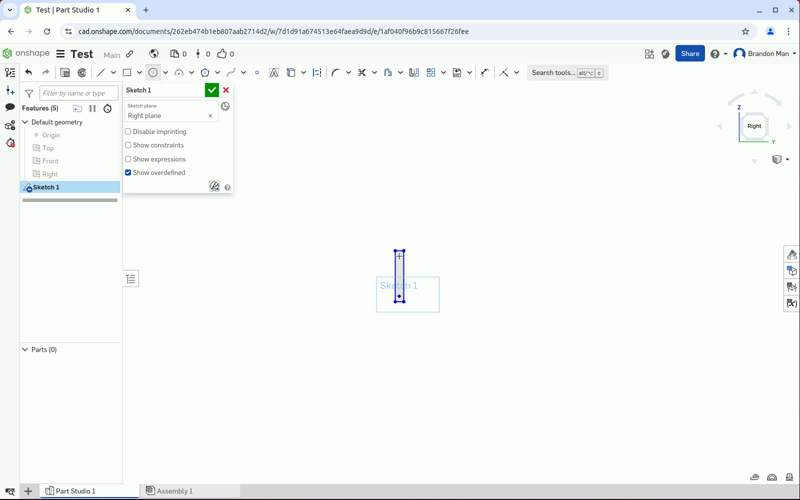
mouse_move(400, 255)
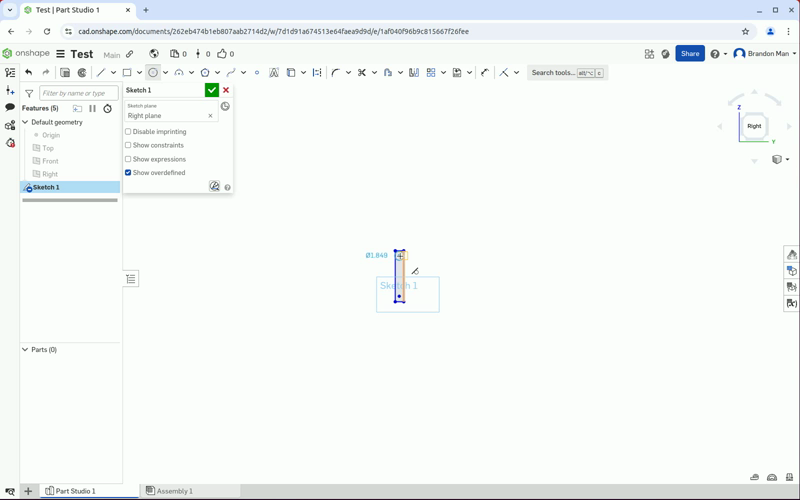
scroll(6)
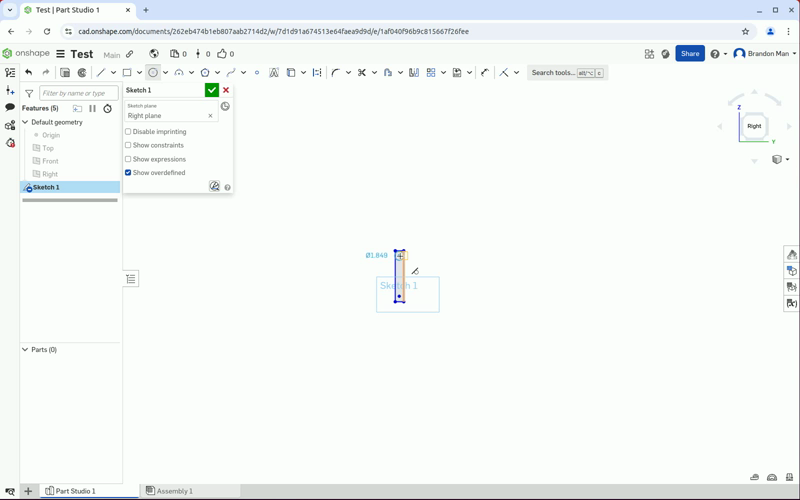
scroll(6)
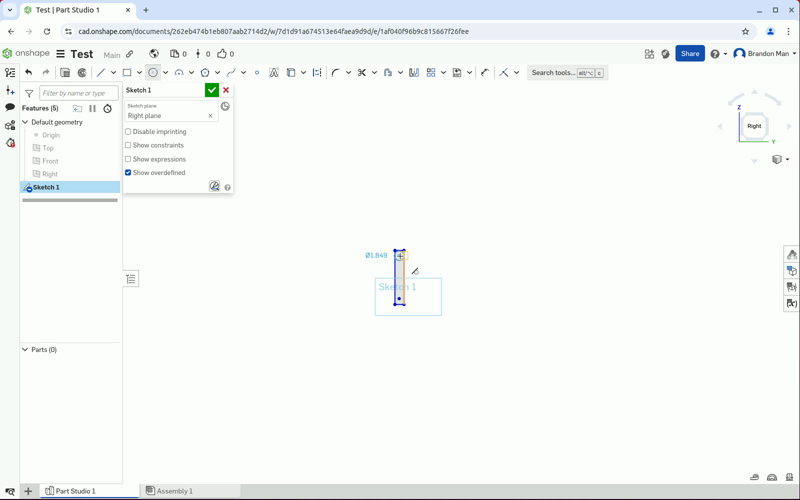
scroll(6)
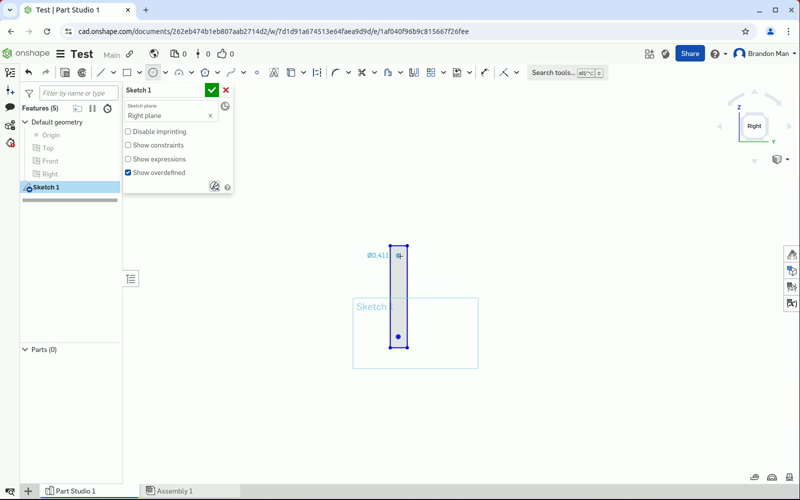
scroll(6)
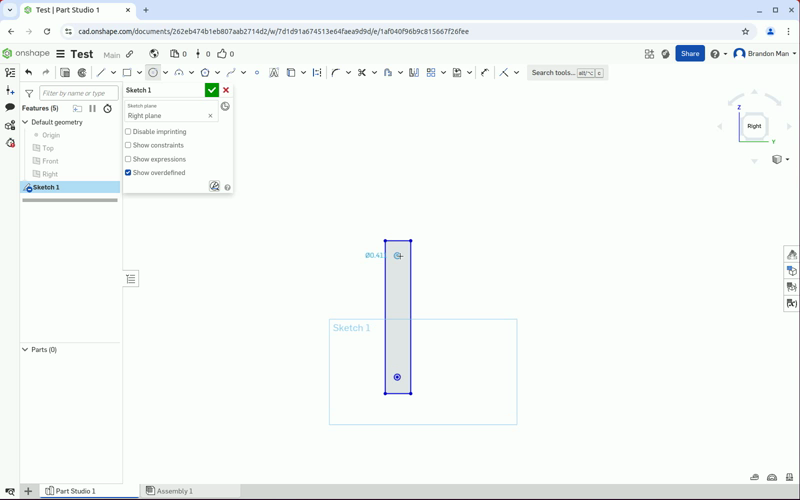
scroll(6)
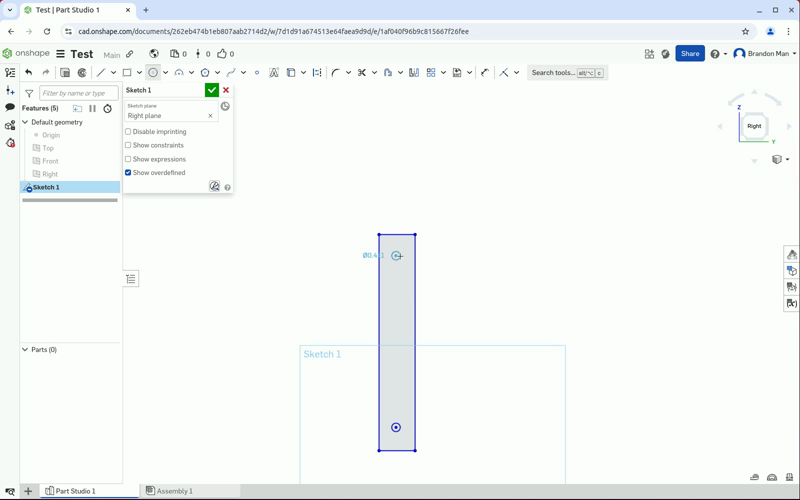
scroll(6)
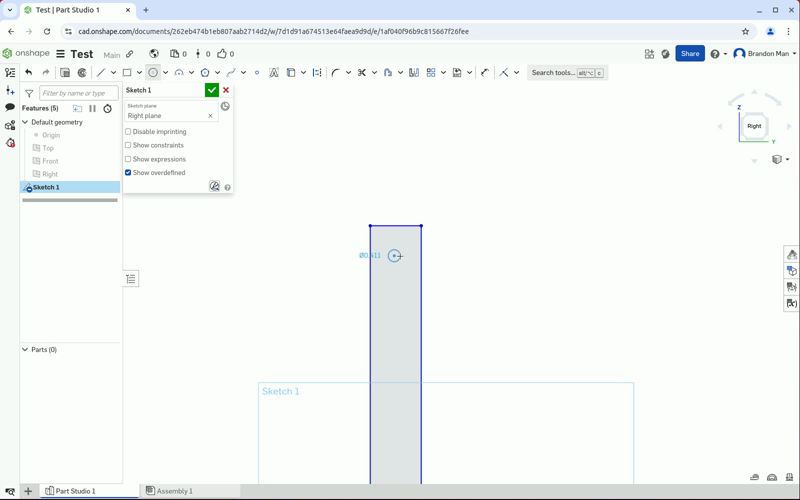
scroll(6)
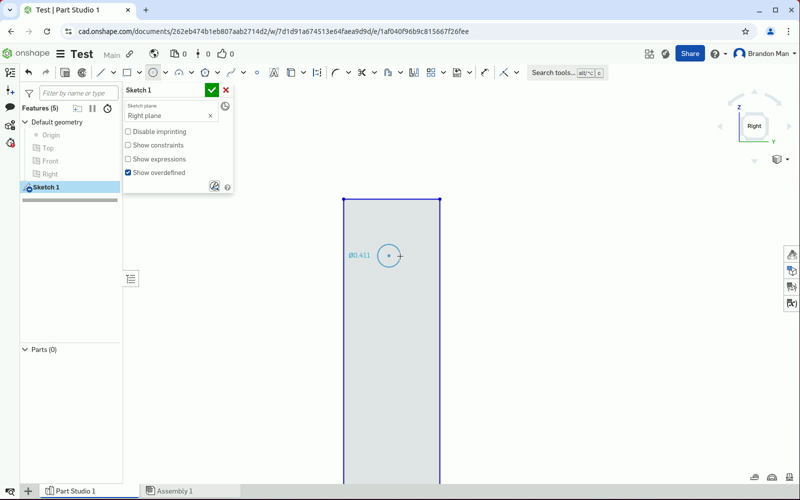
click(400, 255)
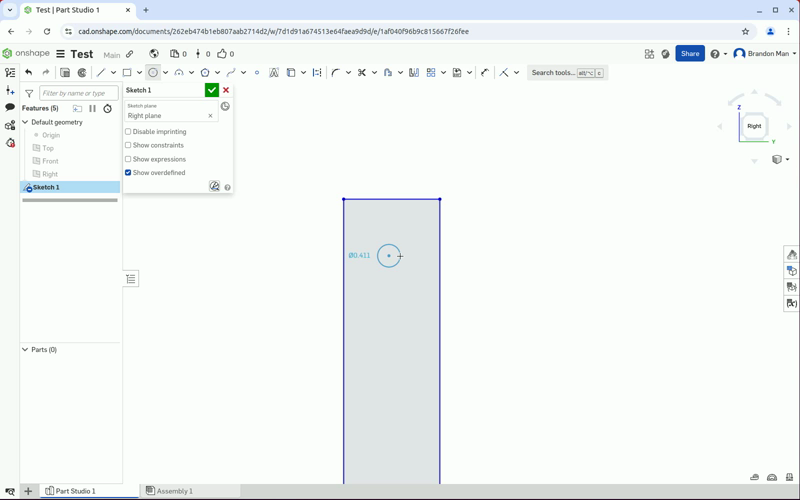
scroll(-6)
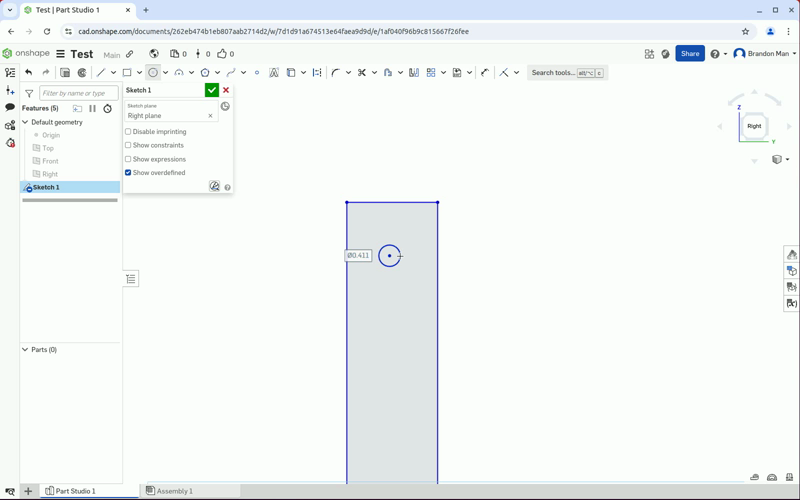
scroll(-6)
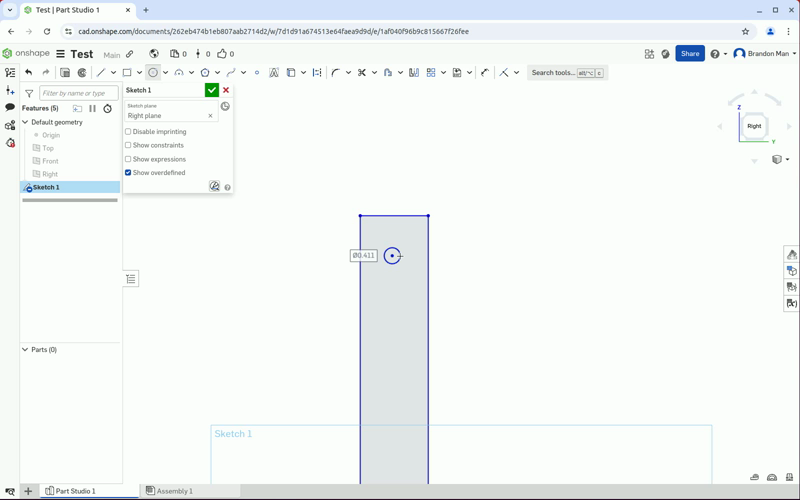
scroll(-6)
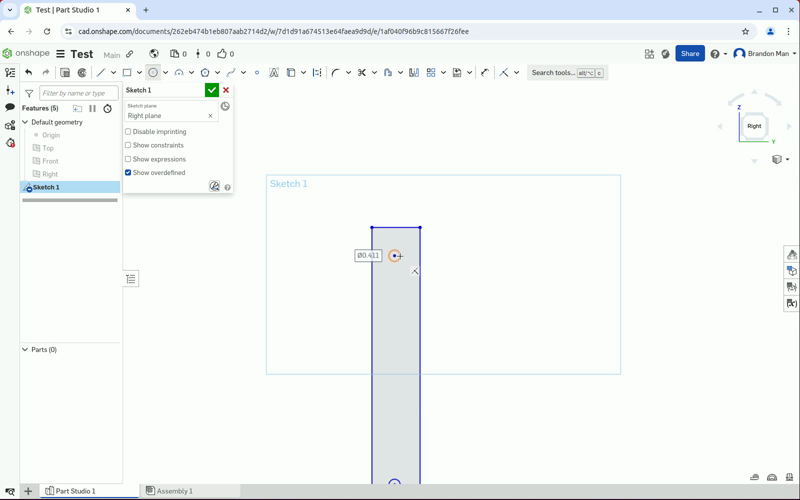
scroll(-6)
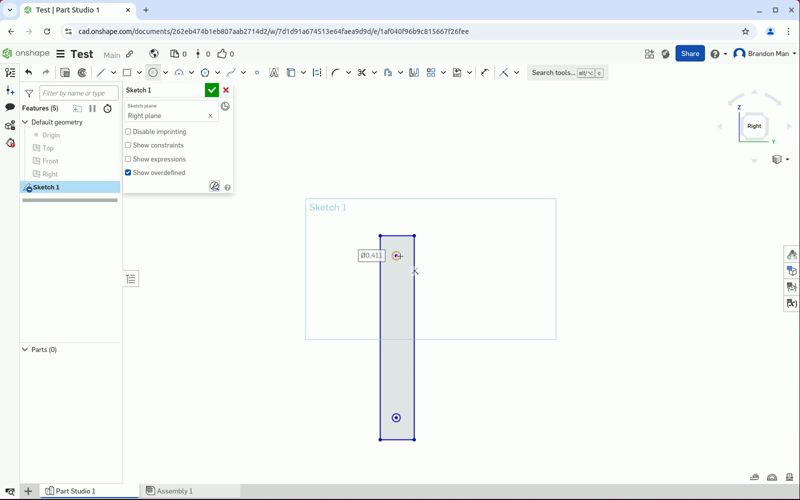
scroll(-6)
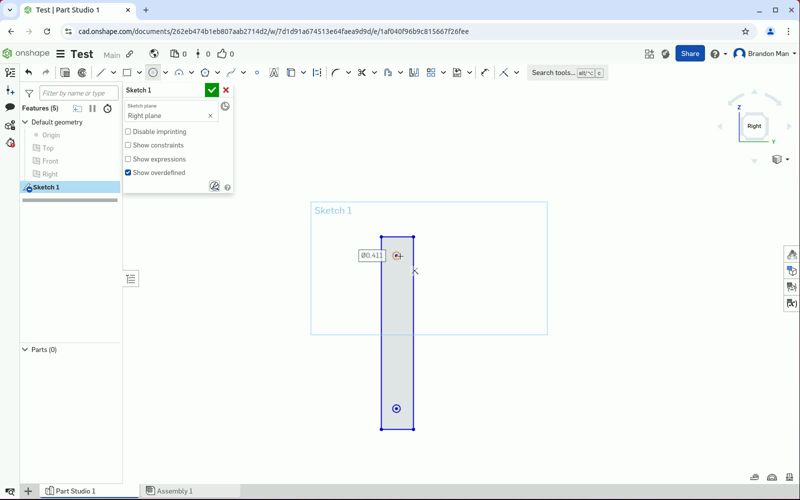
scroll(-6)
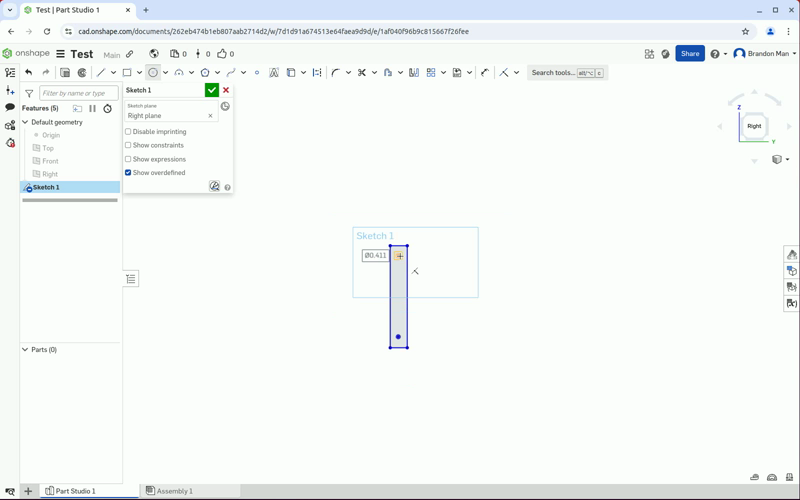
scroll(-6)
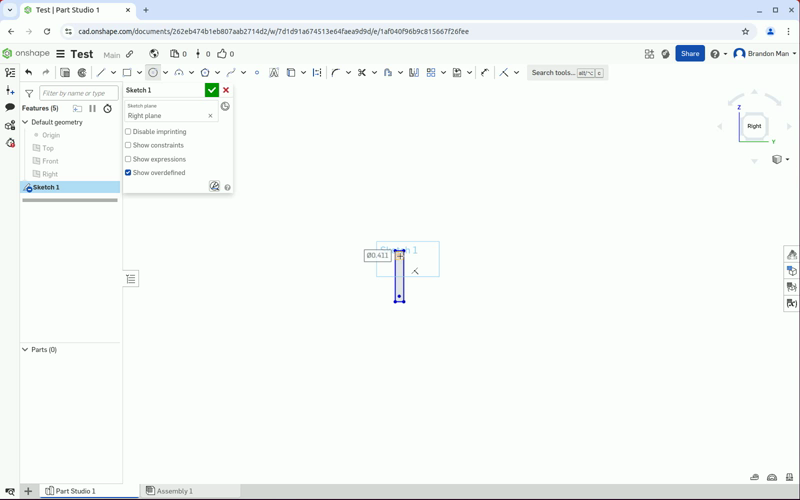
key(esc)
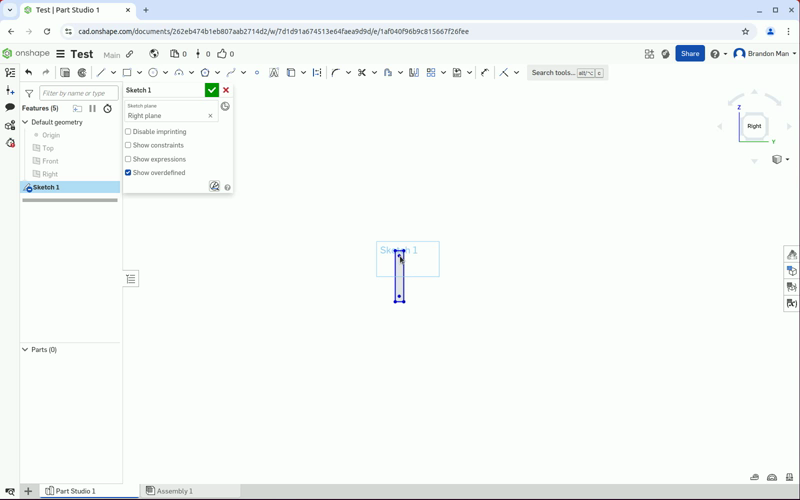
mouse_move(402, 285)
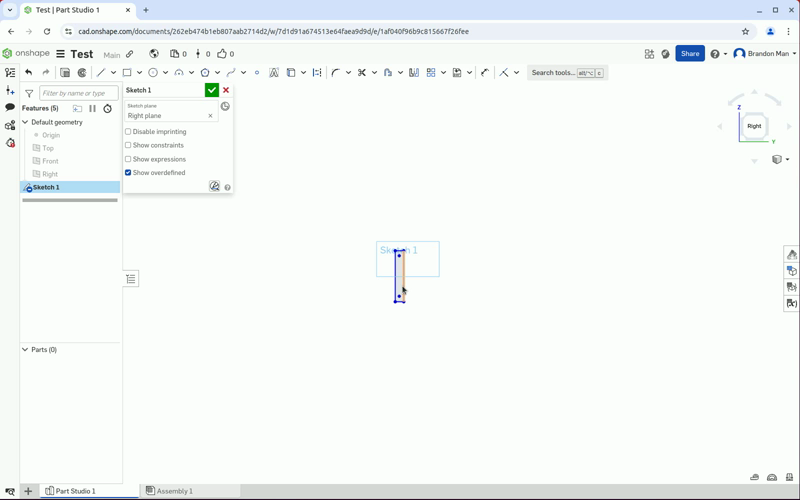
scroll(6)
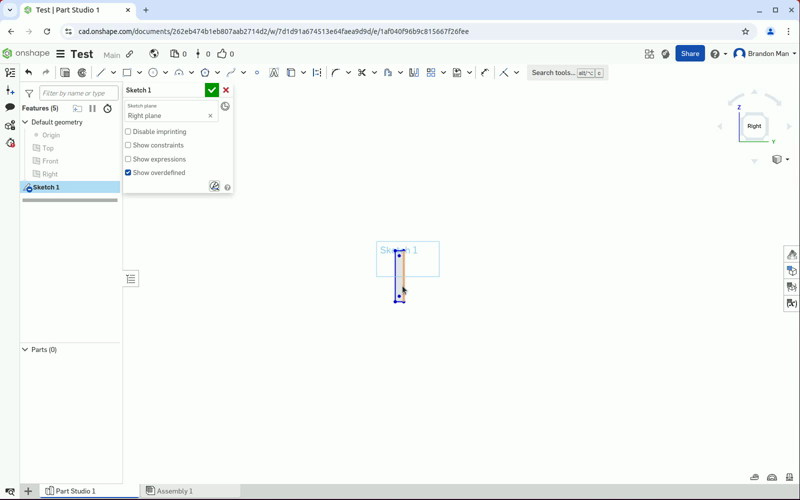
scroll(6)
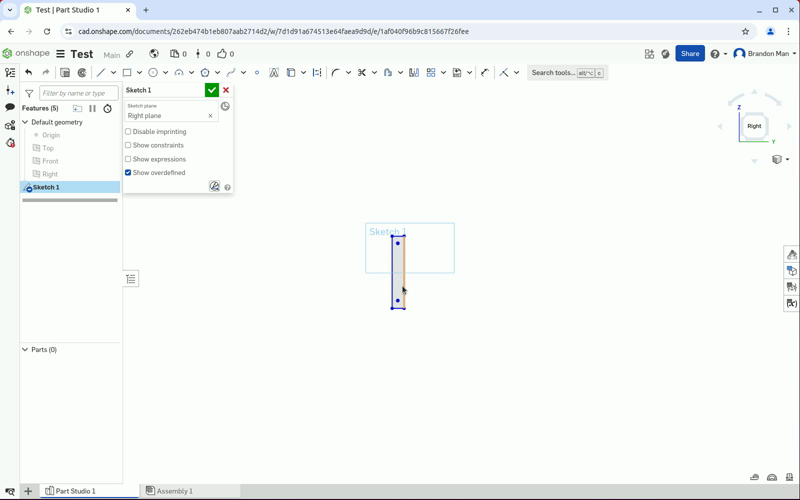
scroll(6)
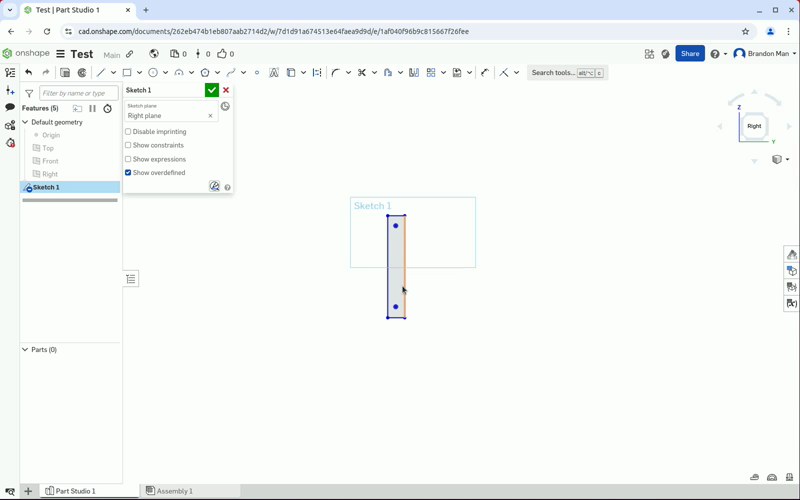
scroll(6)
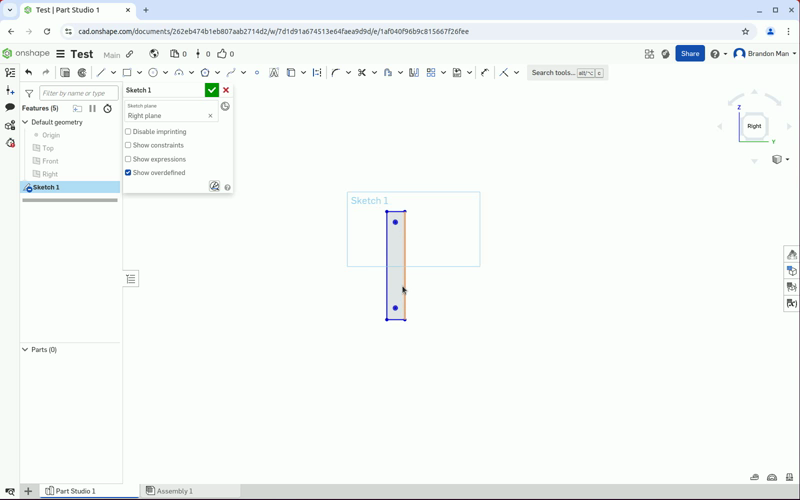
scroll(6)
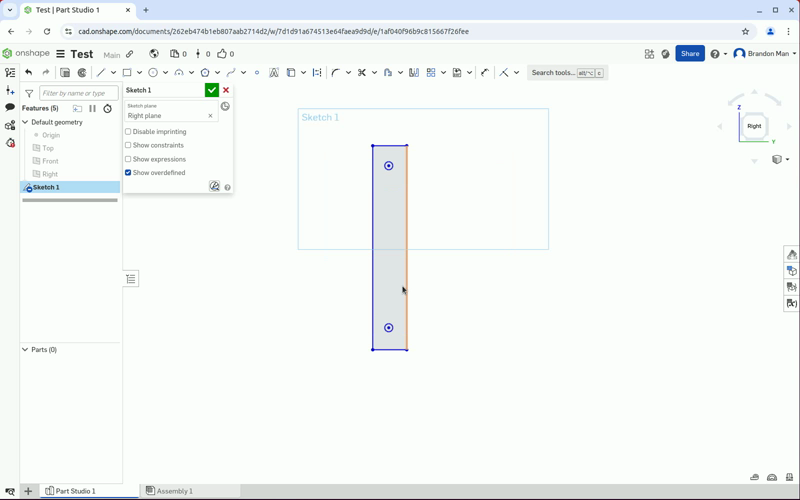
scroll(6)
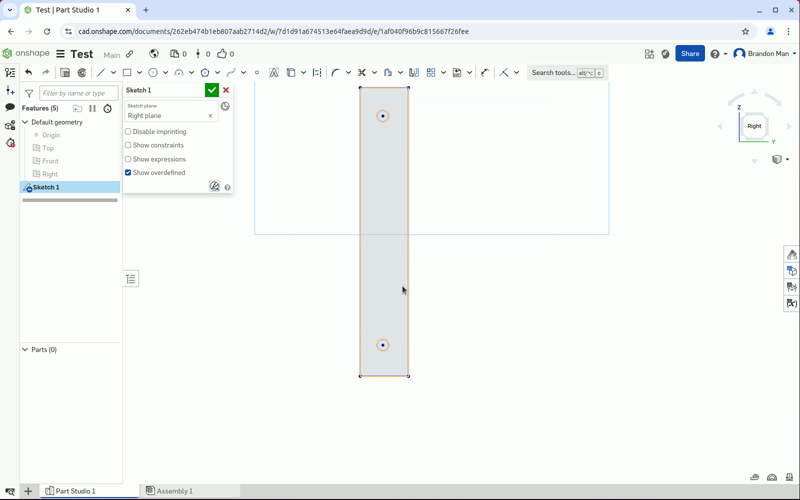
scroll(6)
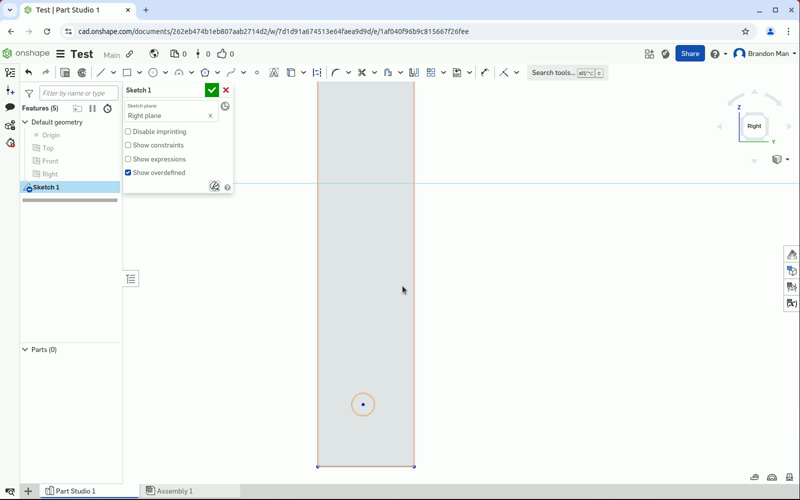
click(402, 285)
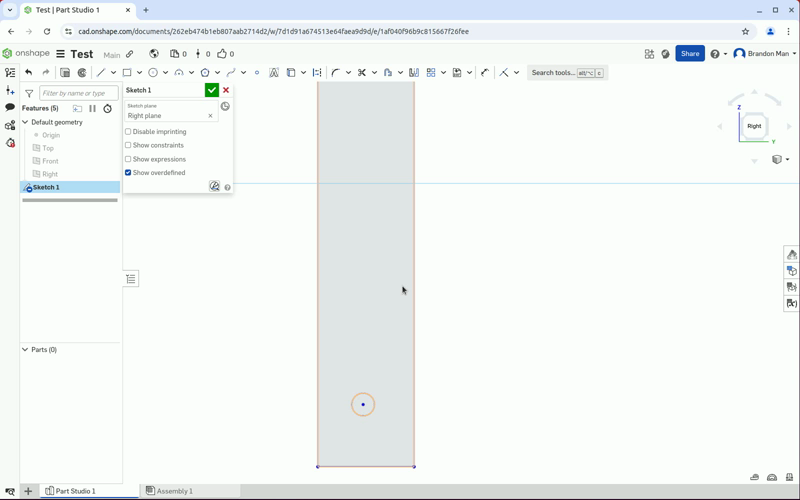
scroll(-6)
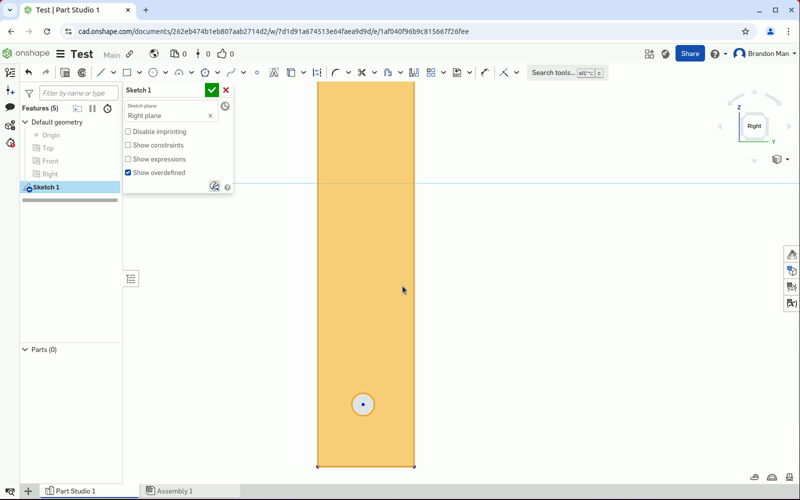
scroll(-6)
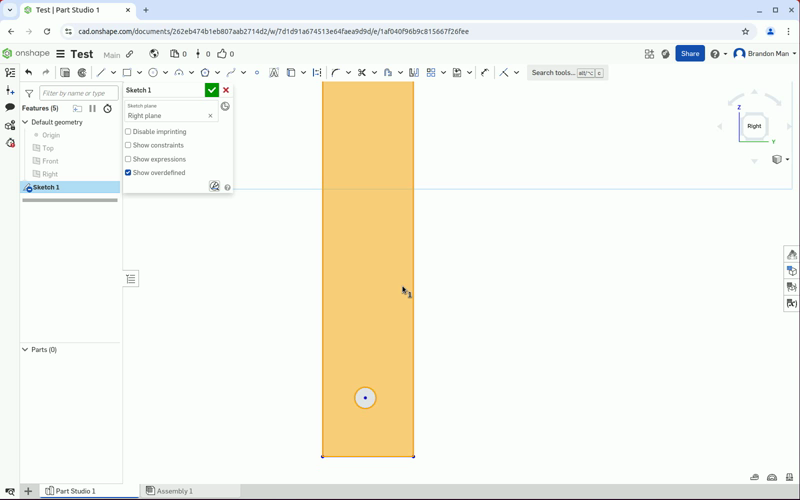
scroll(-6)
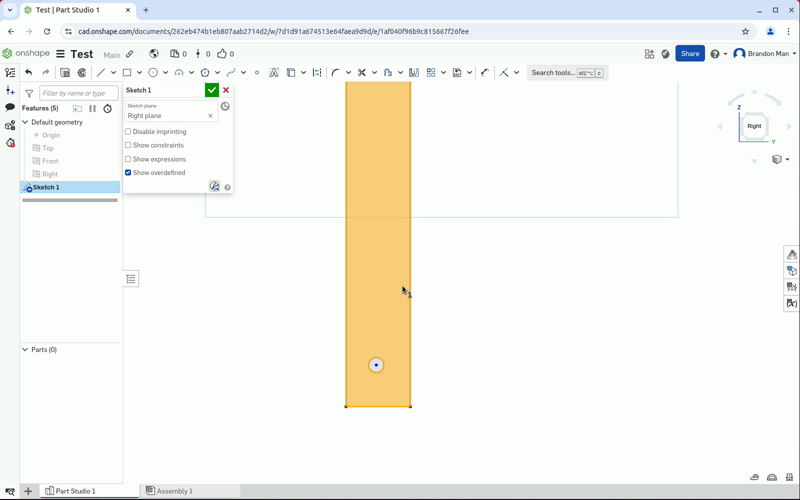
scroll(-6)
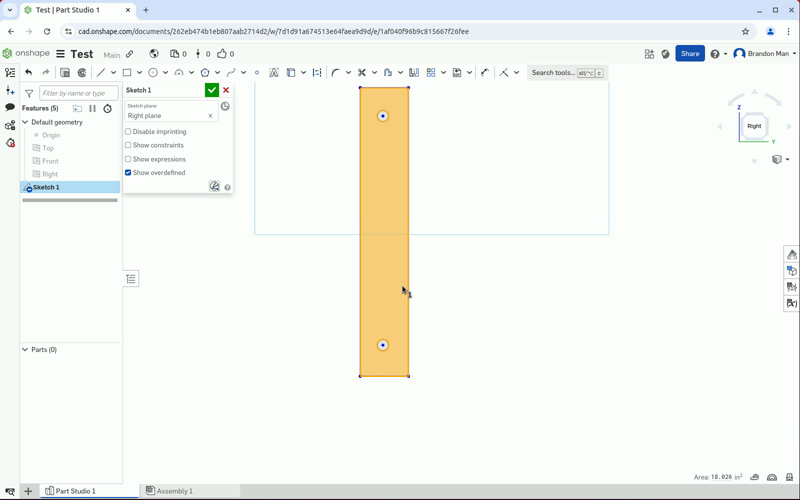
scroll(-6)
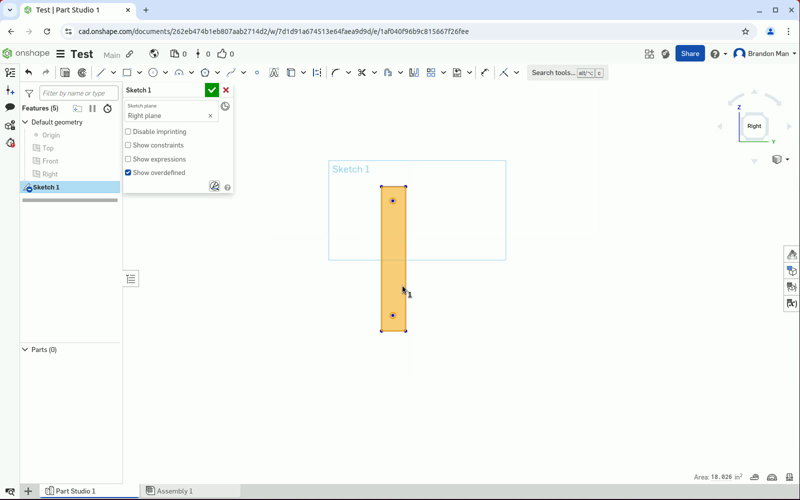
scroll(-6)
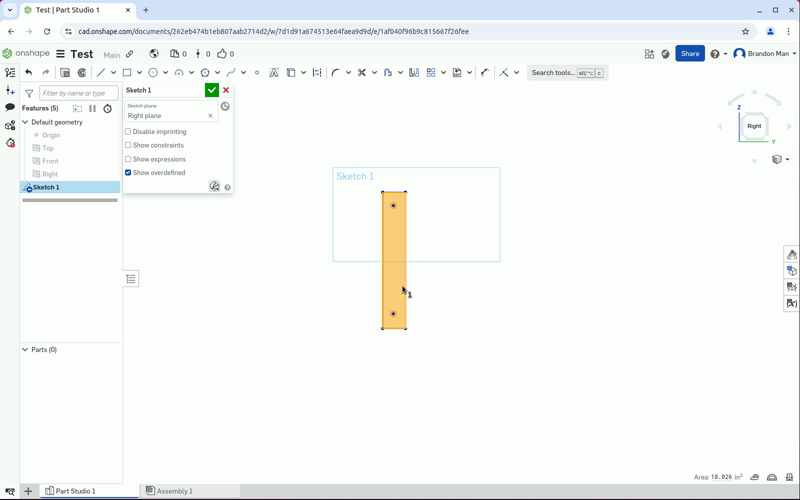
scroll(-6)
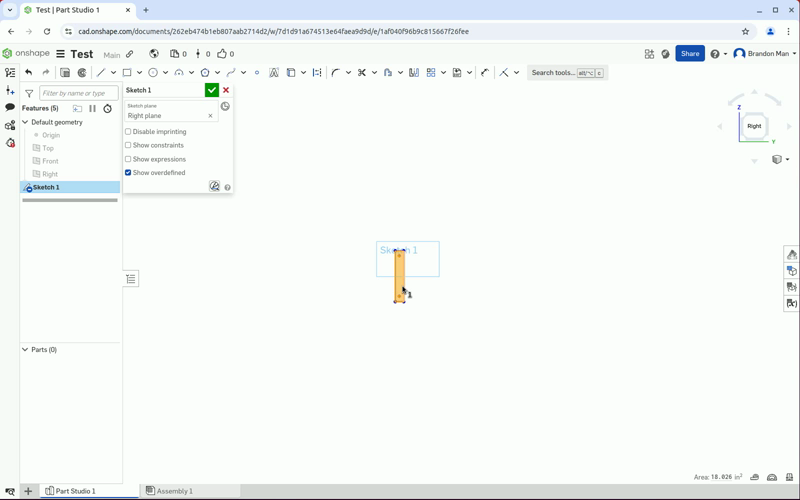
mouse_move(73, 352)
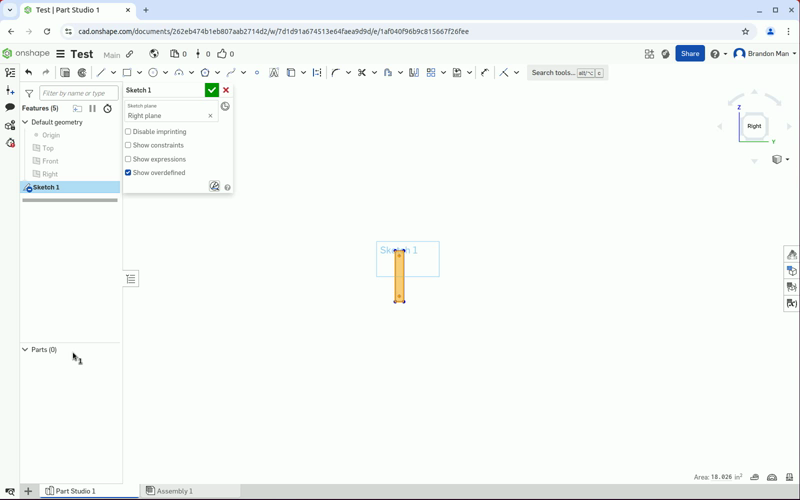
key(shift+y)
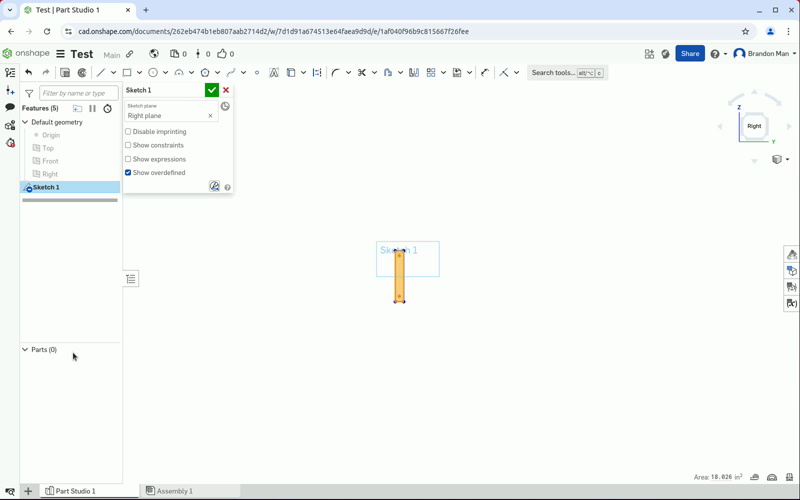
key(shift+e)
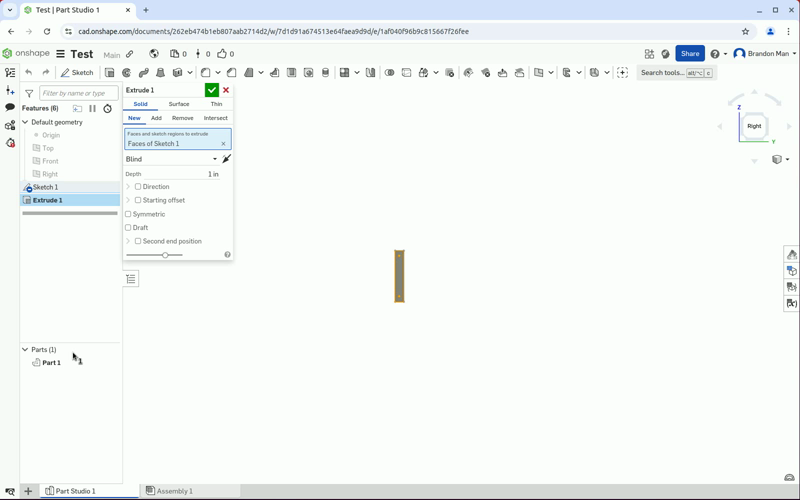
mouse_move(143, 106)
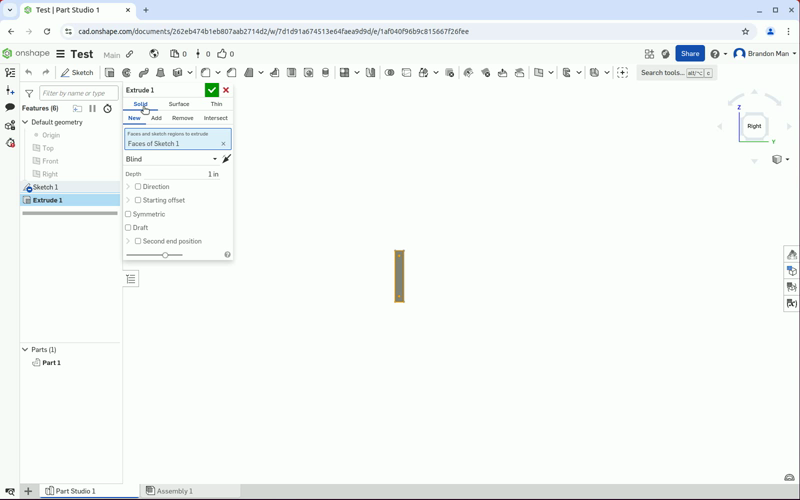
click(143, 106)
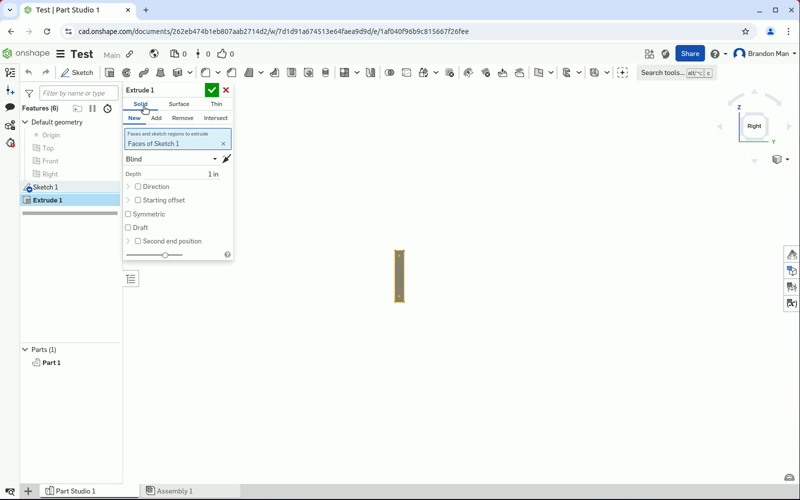
mouse_move(137, 120)
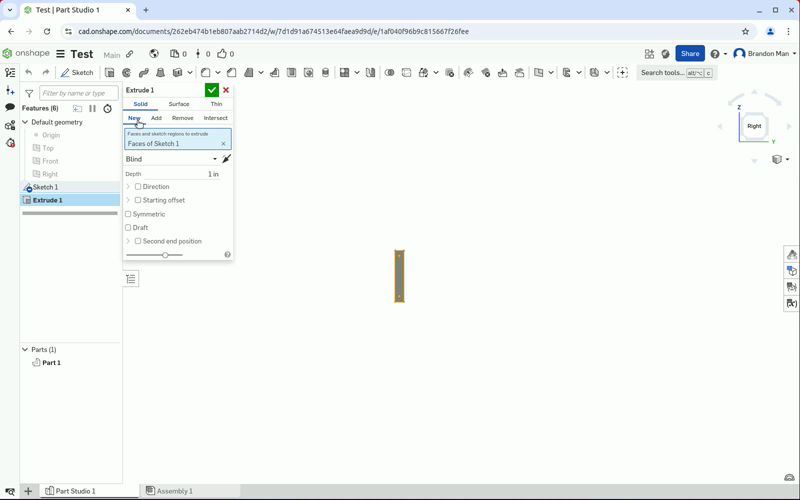
click(137, 120)
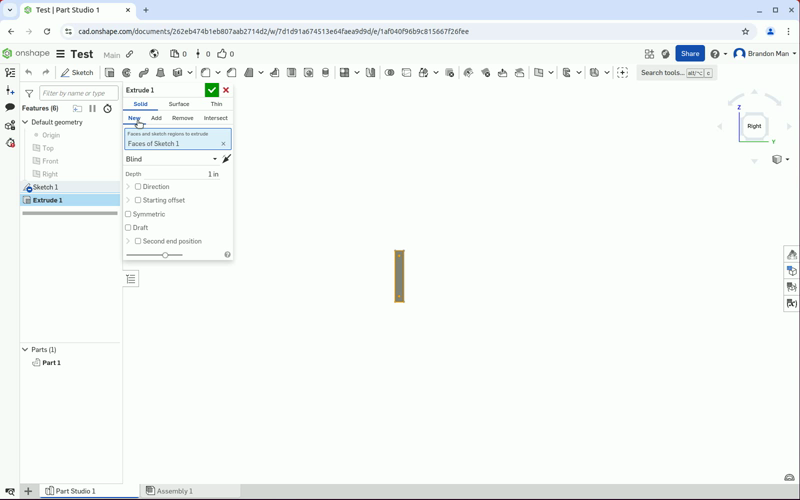
key(tab, 4)
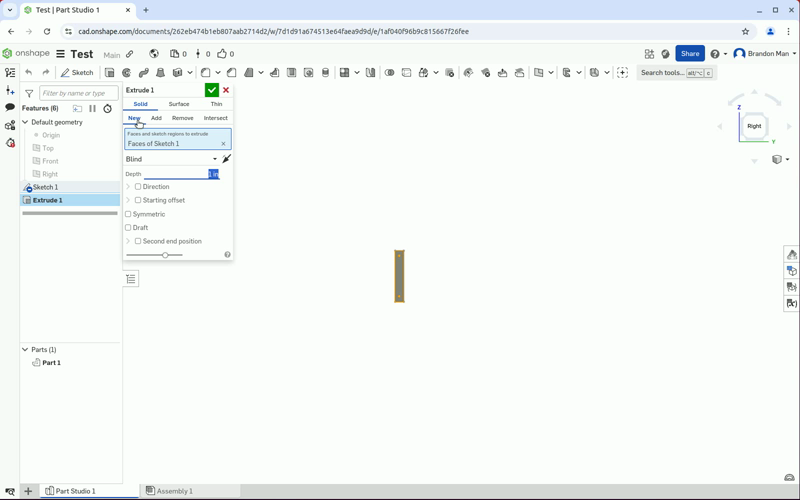
text(0.241)
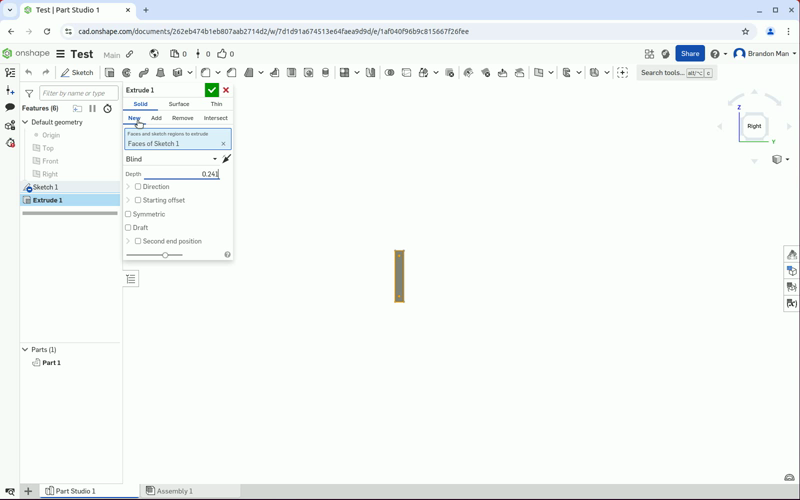
key(enter)
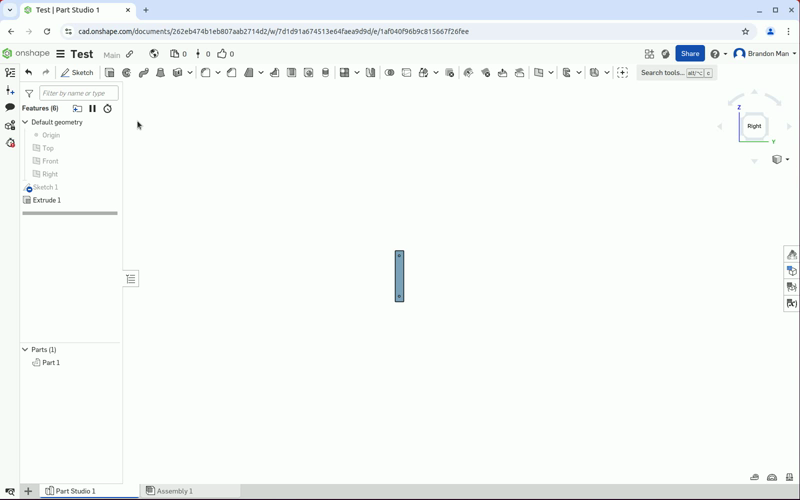
key(shift+h)
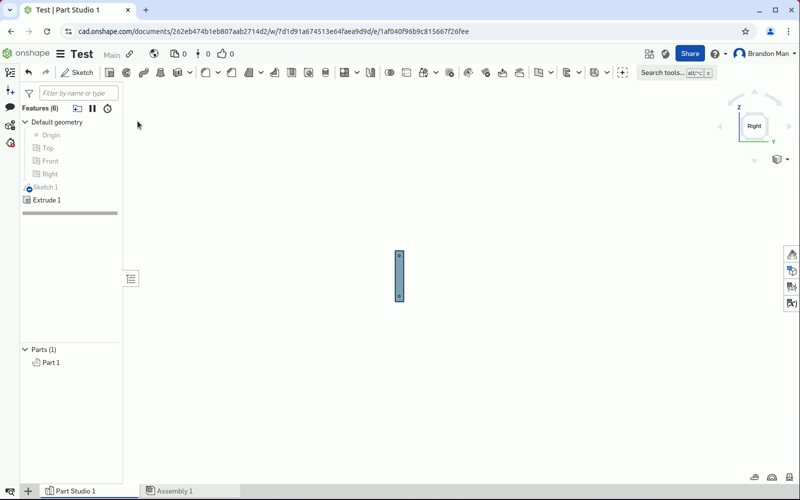
key(shift+h)
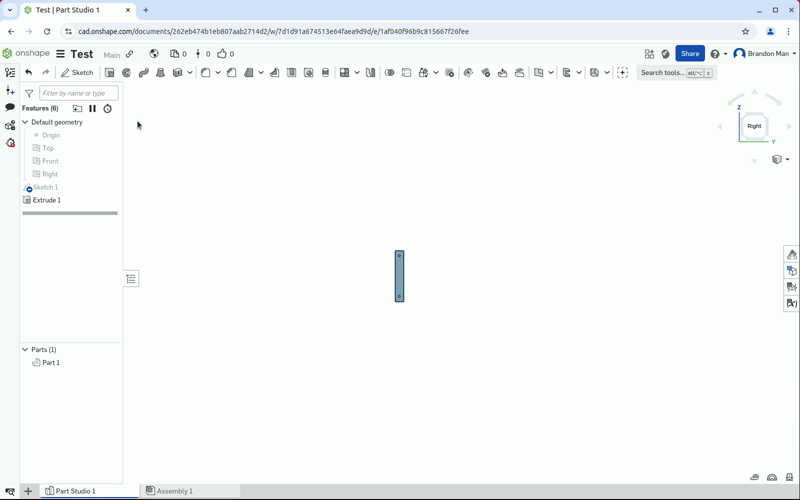
mouse_move(73, 189)
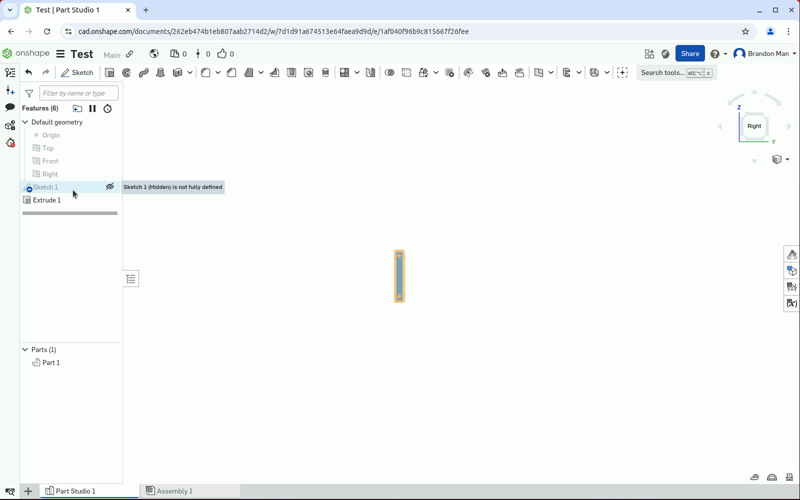
click(73, 189)
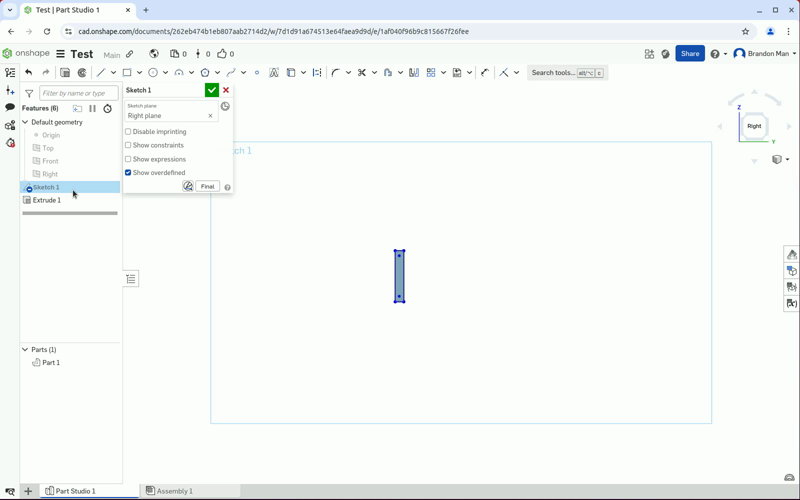
mouse_move(229, 92)
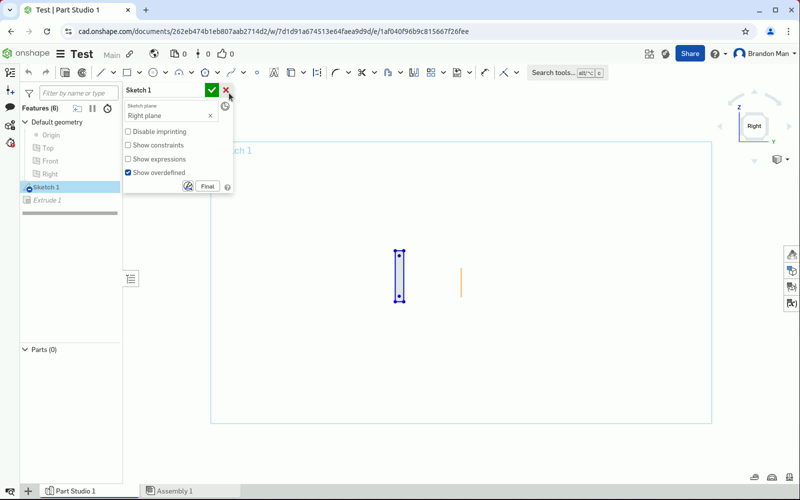
click(229, 92)
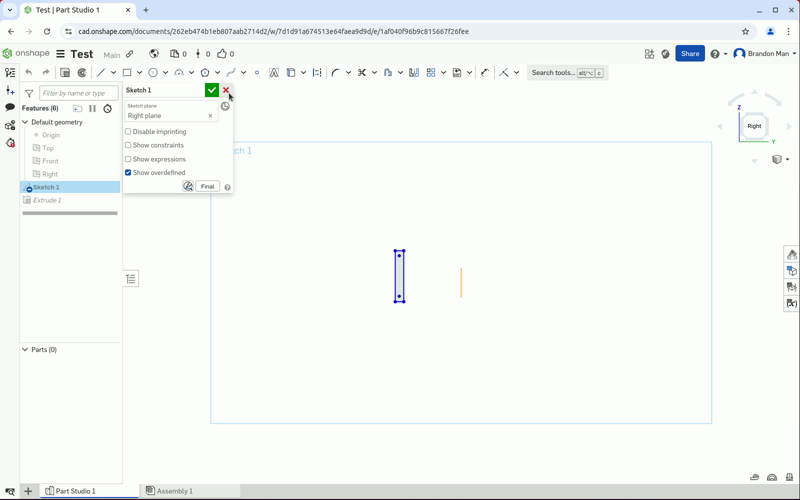
key(shift+s)
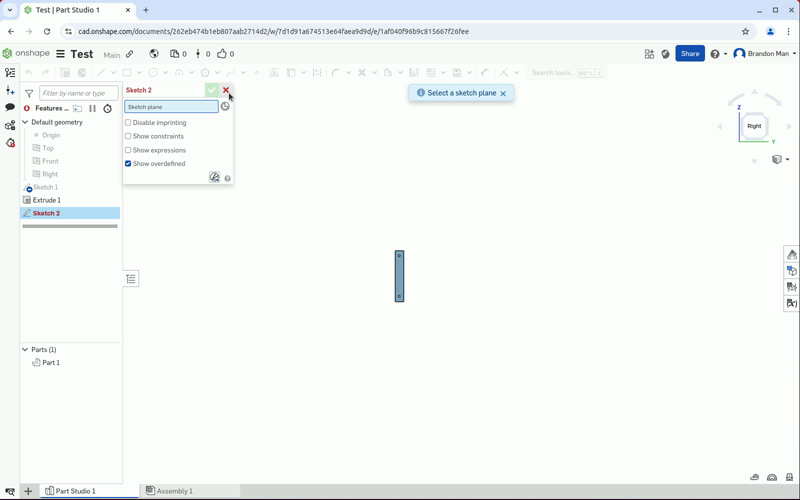
mouse_move(73, 176)
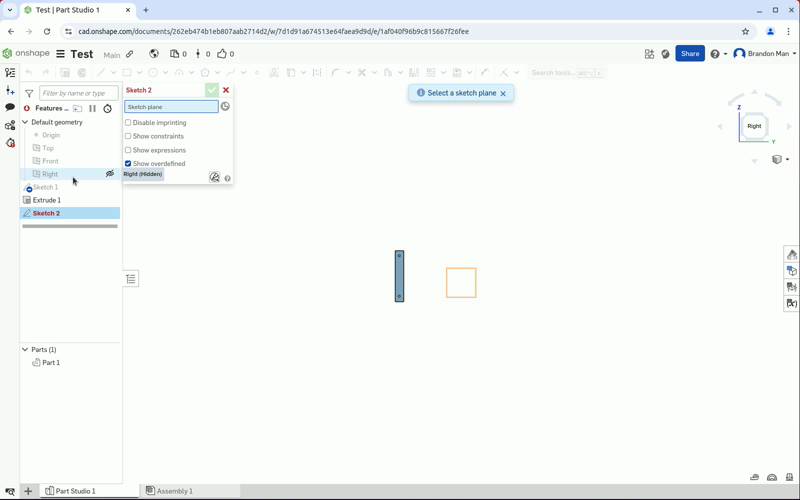
click(73, 176)
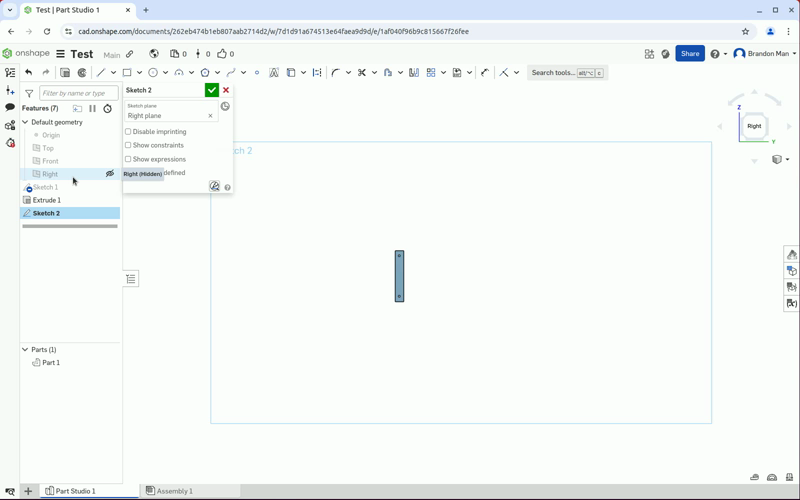
mouse_move(73, 352)
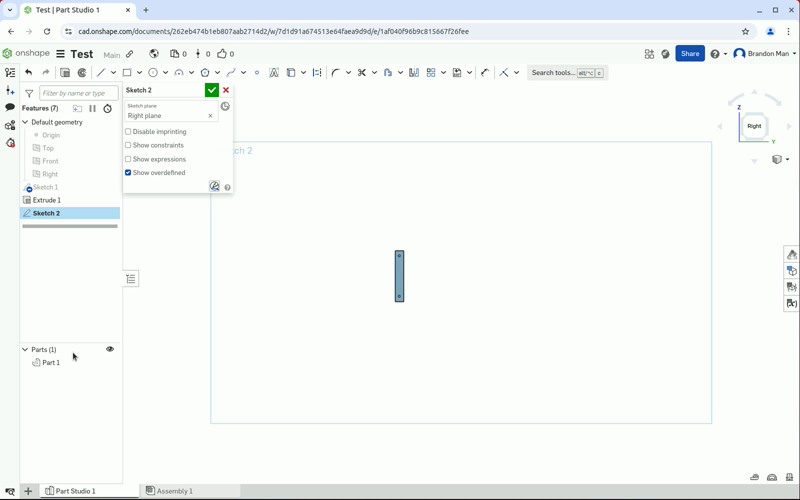
key(y)
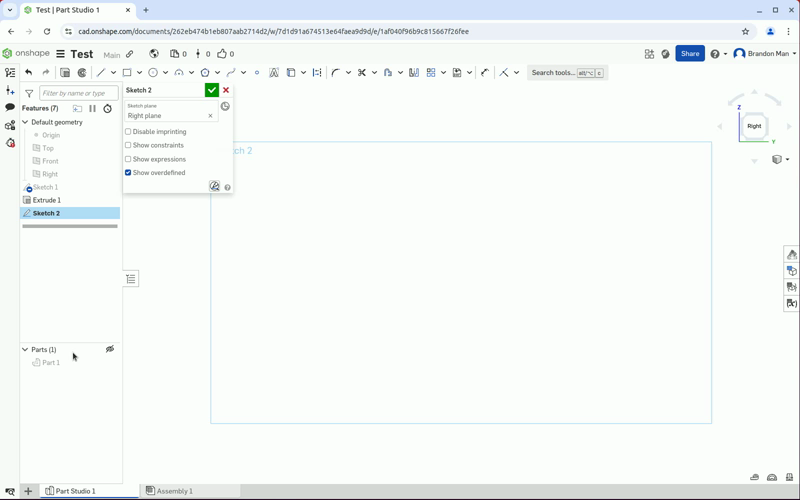
key(l)
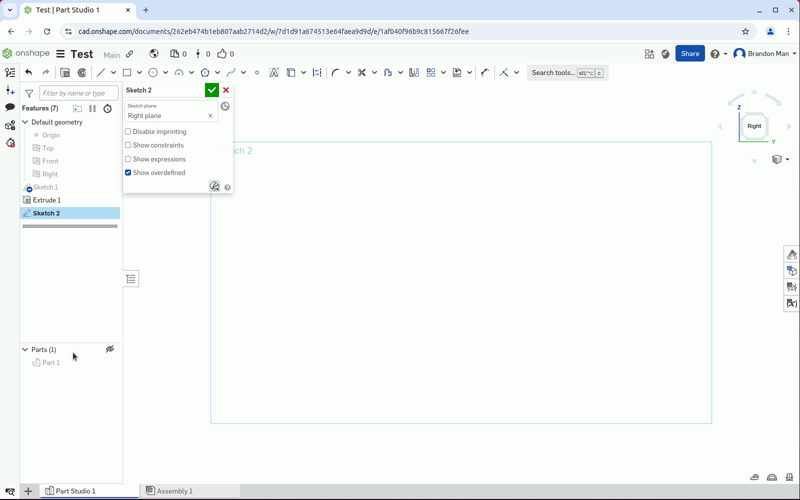
key_down(shift)
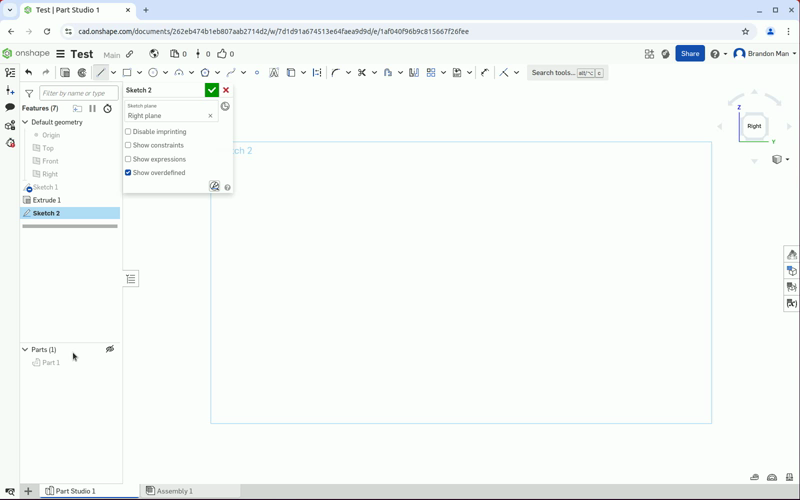
mouse_move(516, 291)
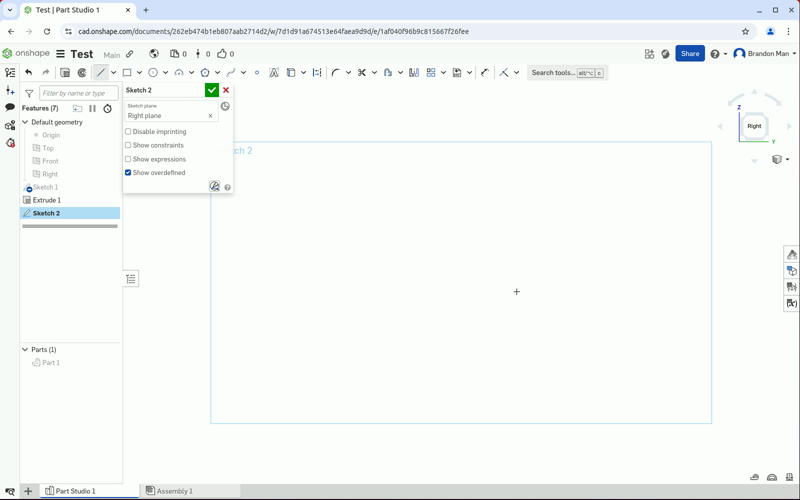
click(516, 291)
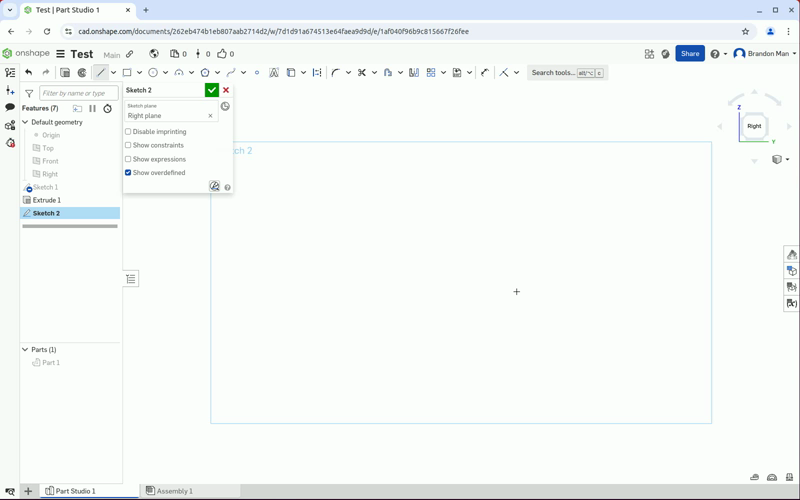
key_up(shift)
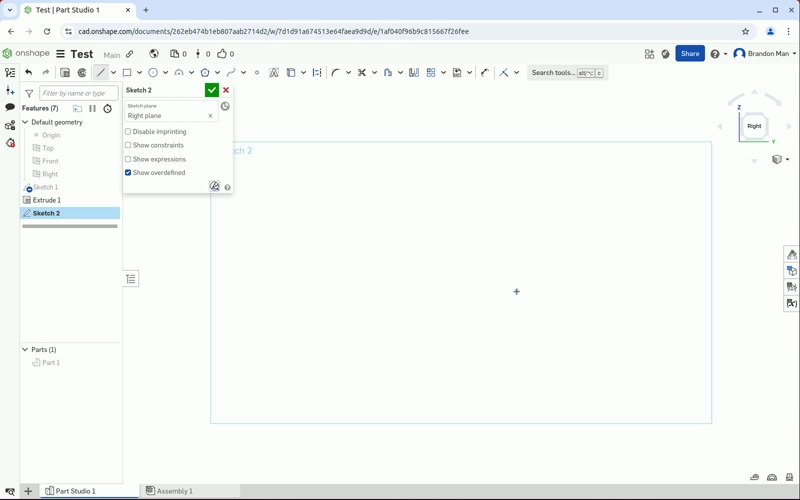
key_down(shift)
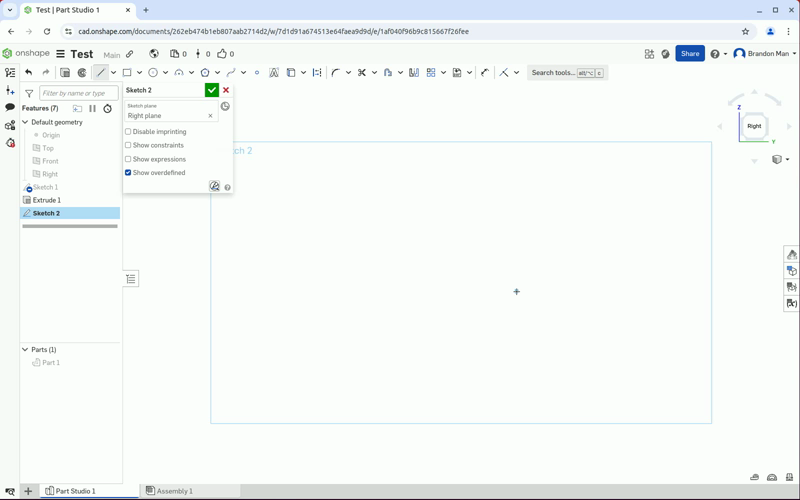
mouse_move(546, 291)
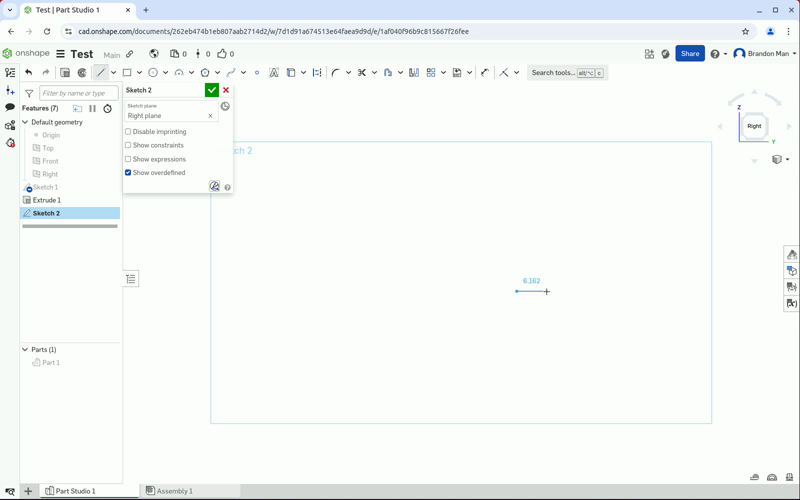
mouse_move(524, 291)
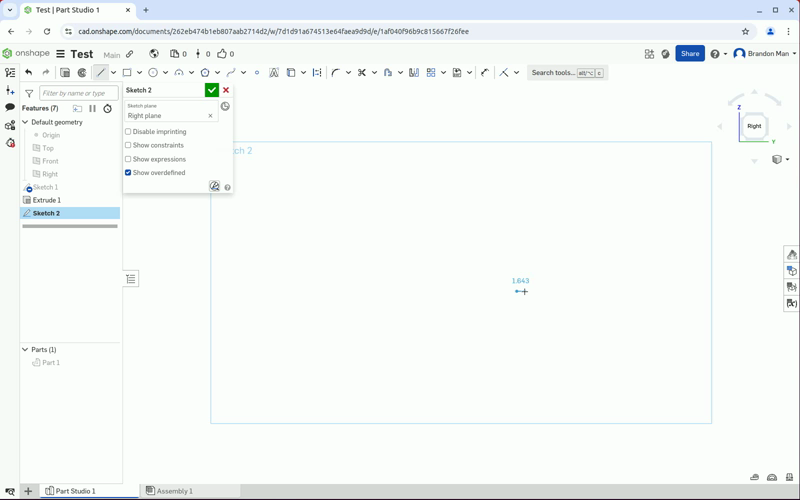
click(524, 291)
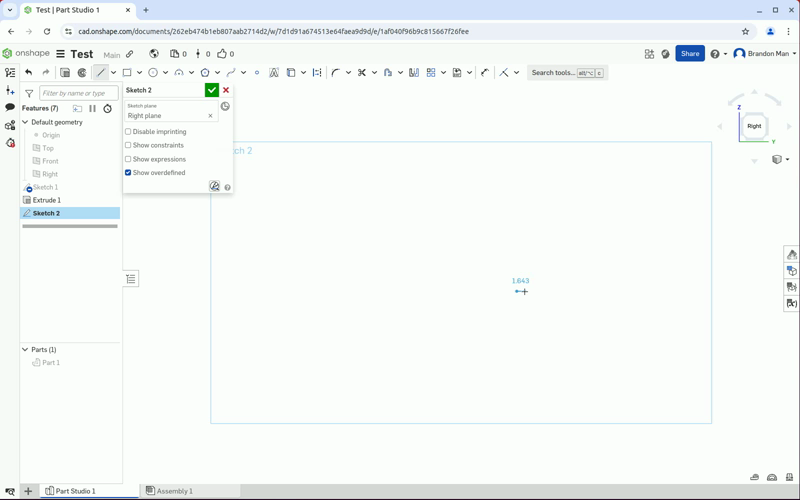
key_up(shift)
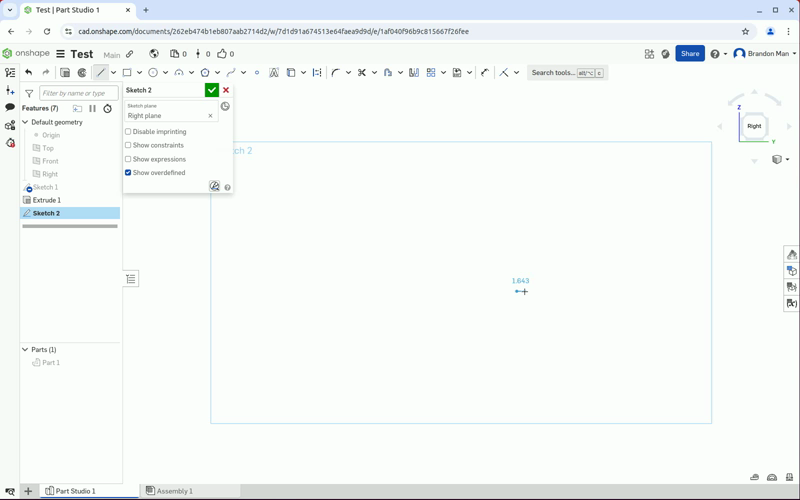
key_down(shift)
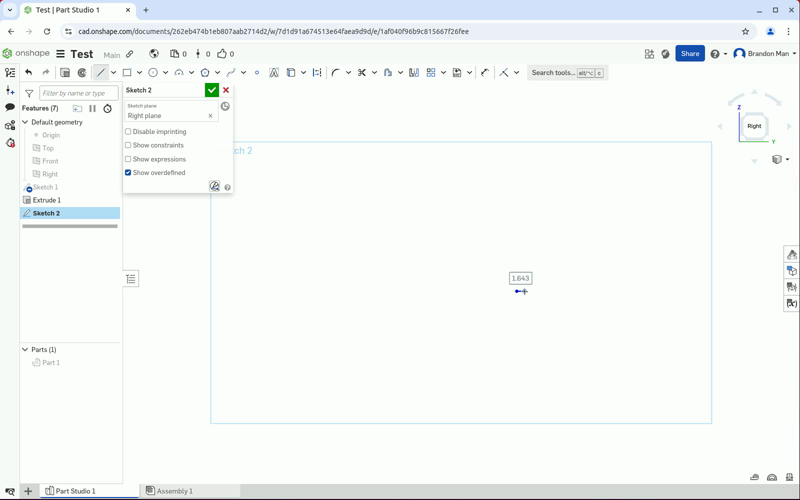
mouse_move(554, 291)
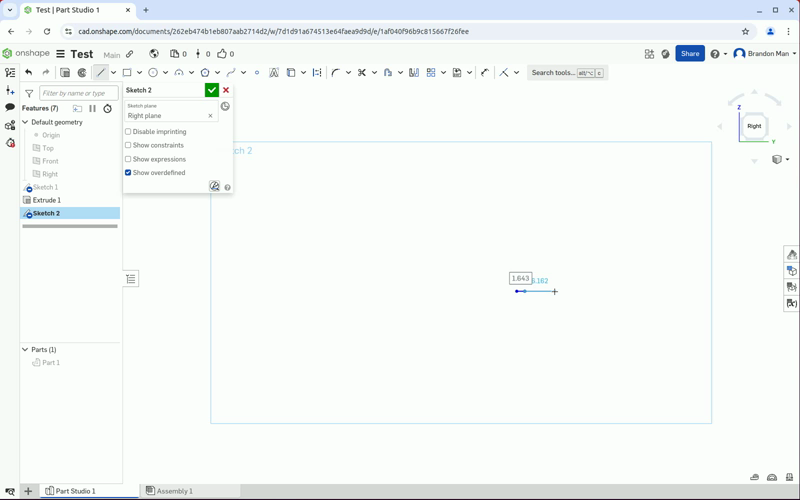
mouse_move(524, 259)
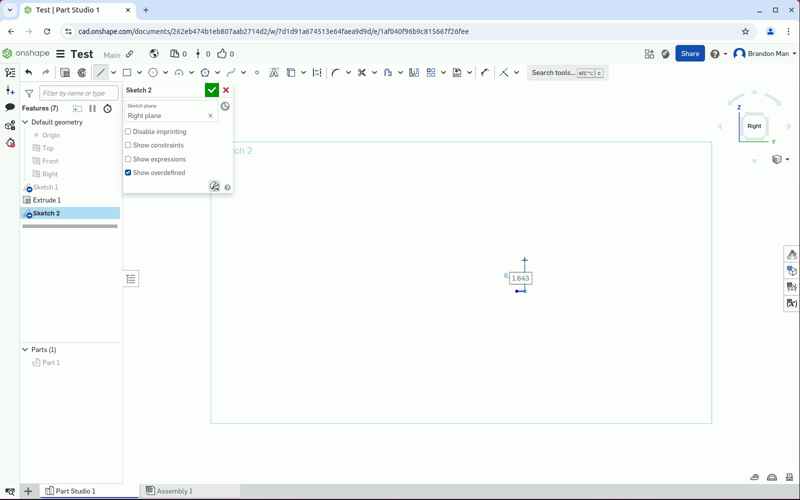
click(524, 259)
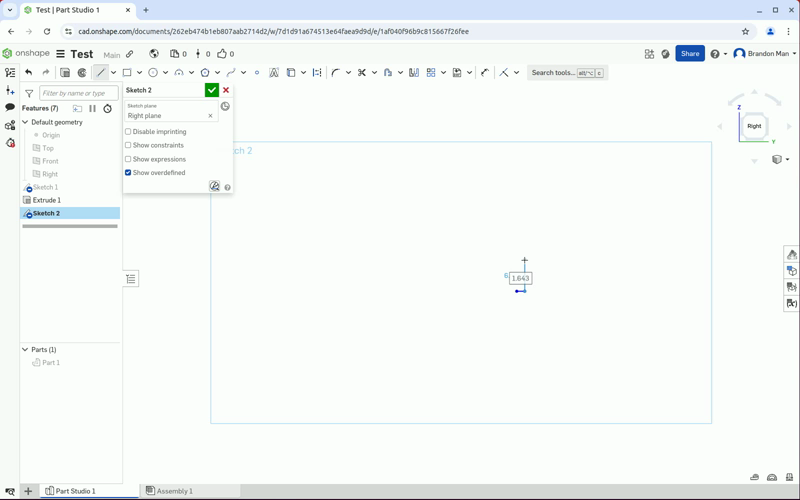
key_up(shift)
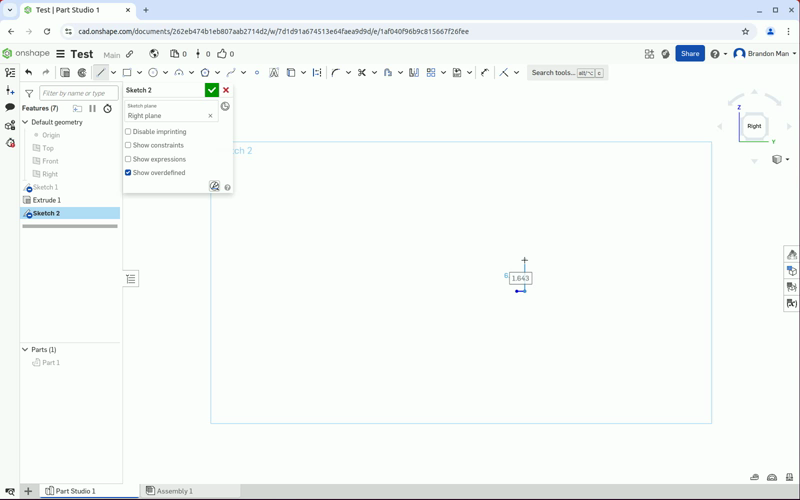
key_down(shift)
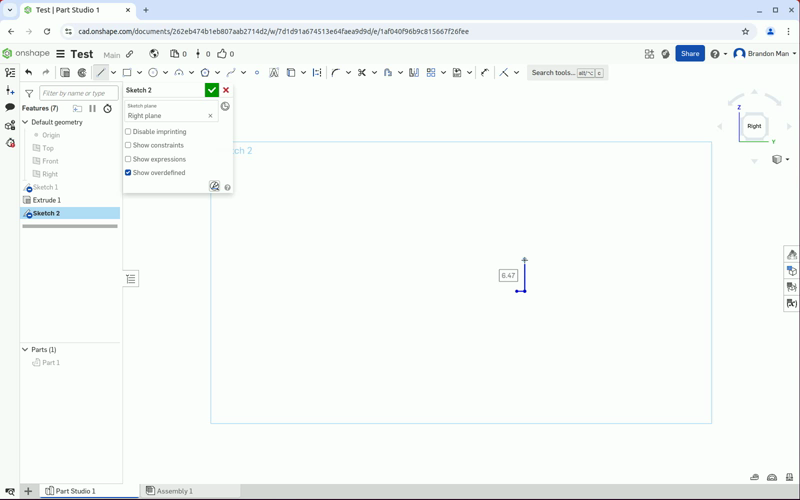
mouse_move(554, 259)
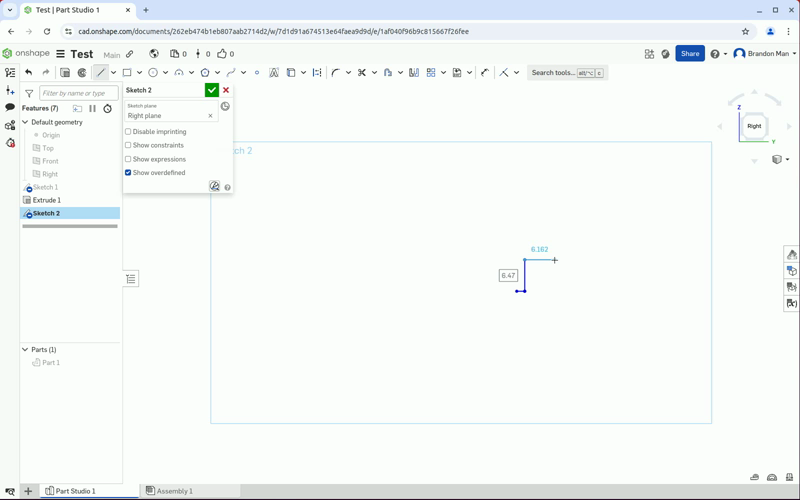
mouse_move(516, 259)
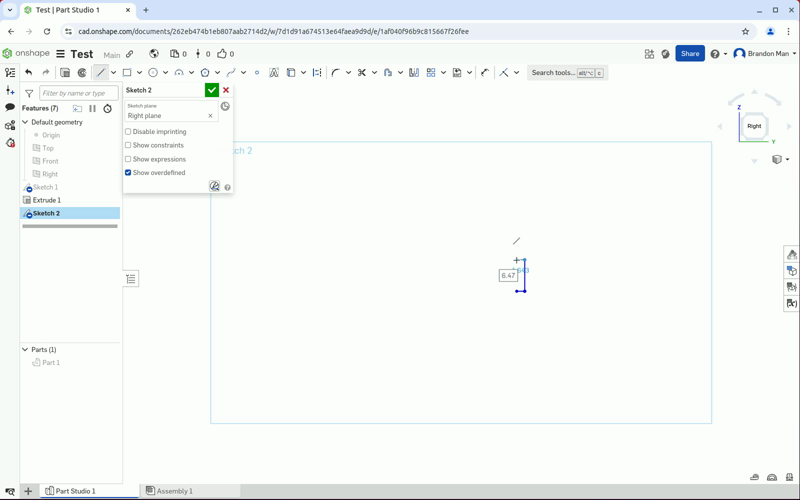
click(516, 259)
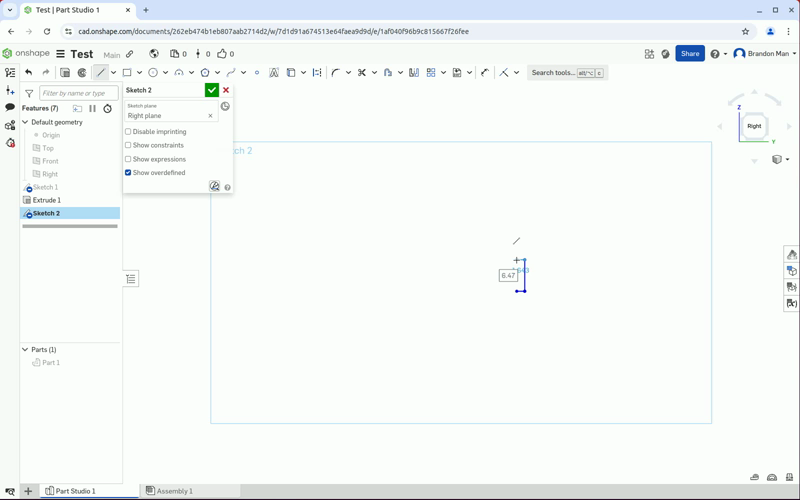
key_up(shift)
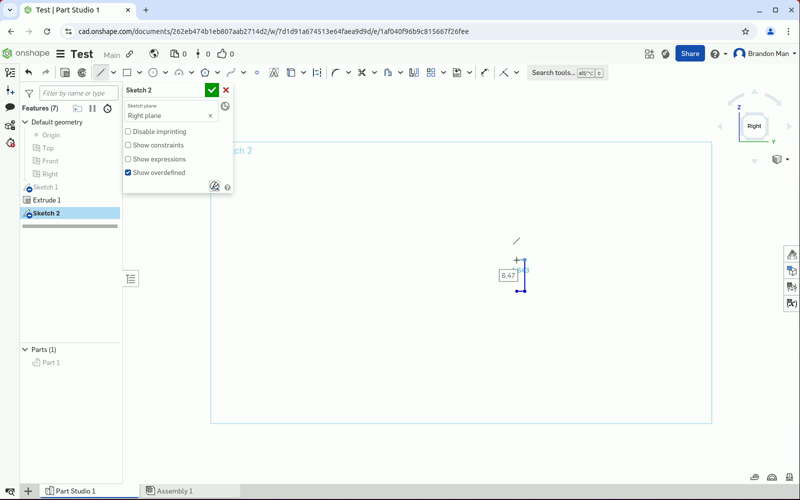
mouse_move(546, 259)
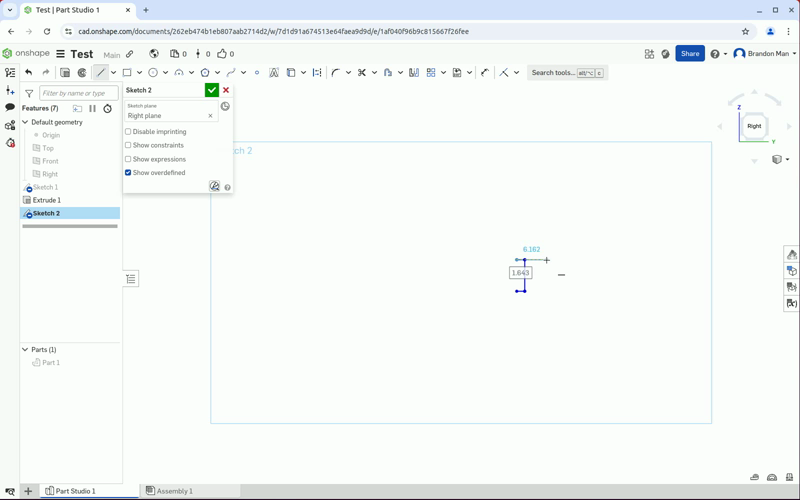
key_down(shift)
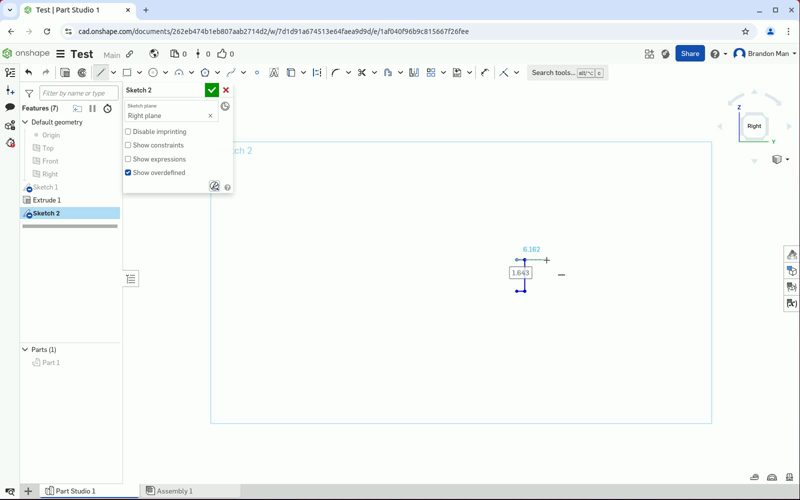
mouse_move(516, 291)
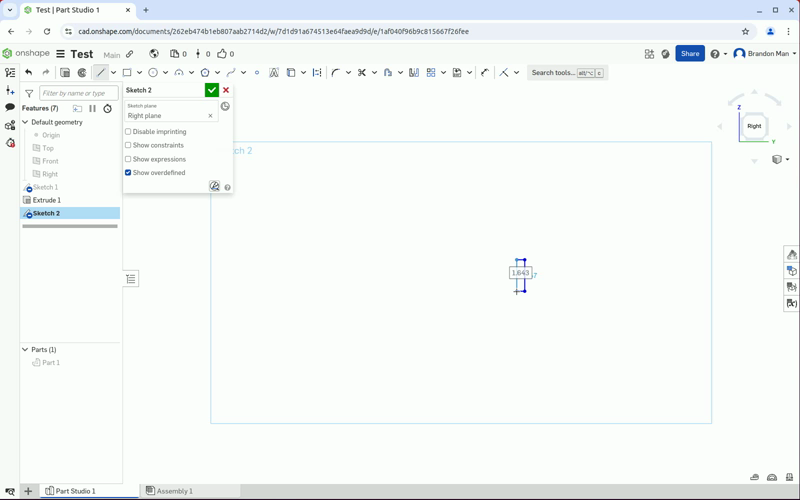
key_up(shift)
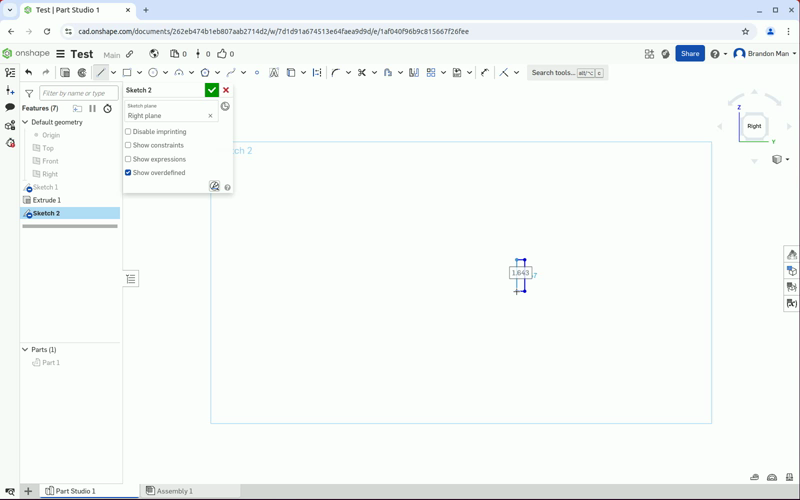
click(516, 291)
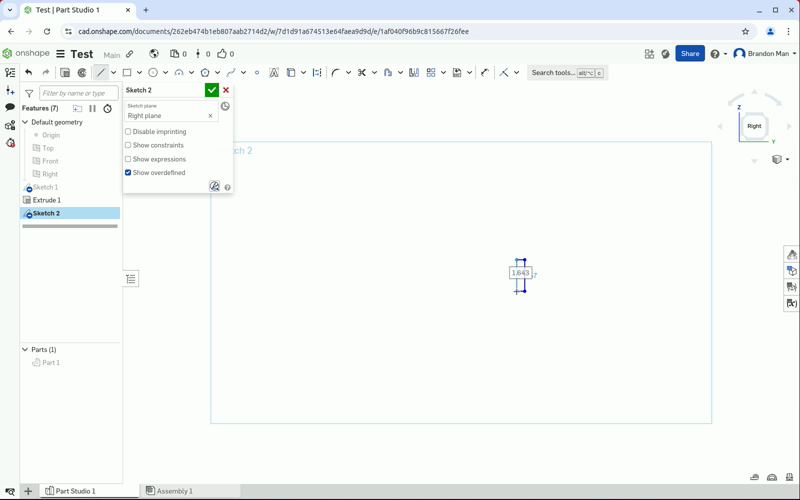
key(esc)
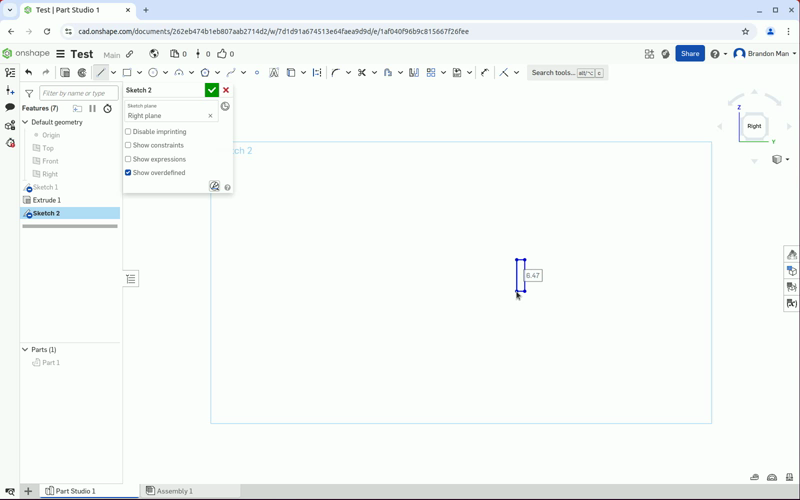
key(c)
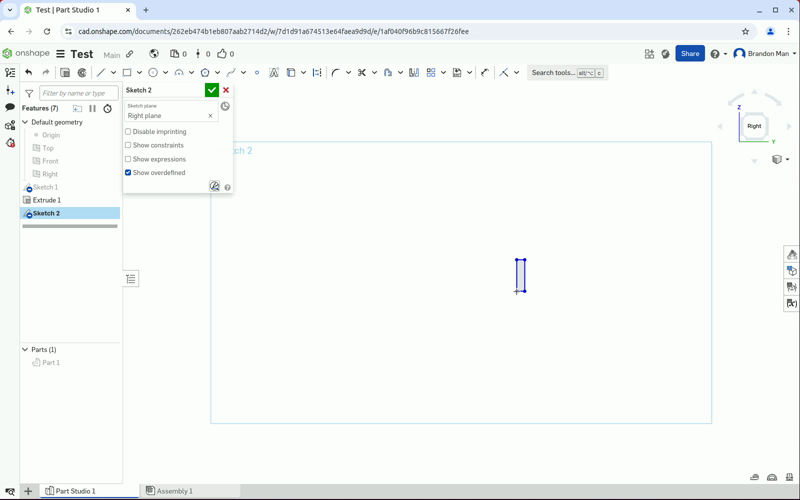
key_down(shift)
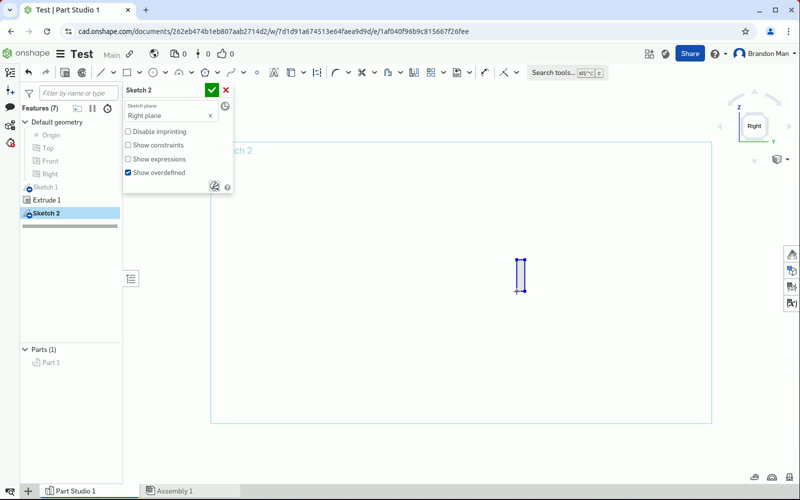
mouse_move(521, 285)
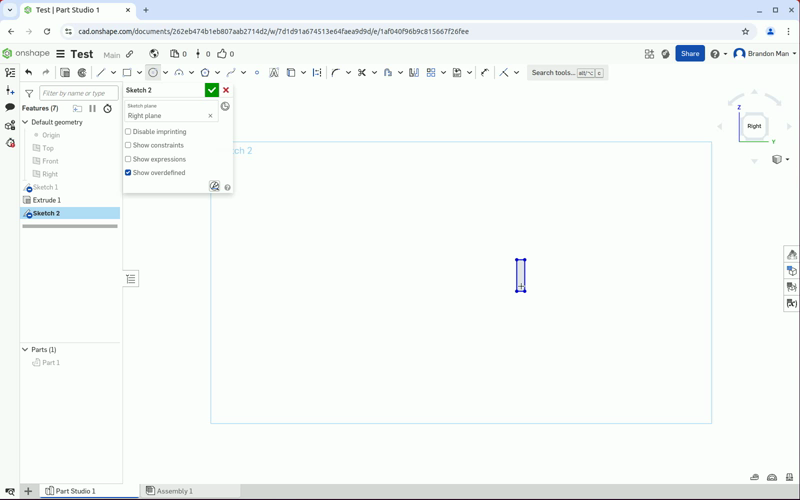
click(521, 285)
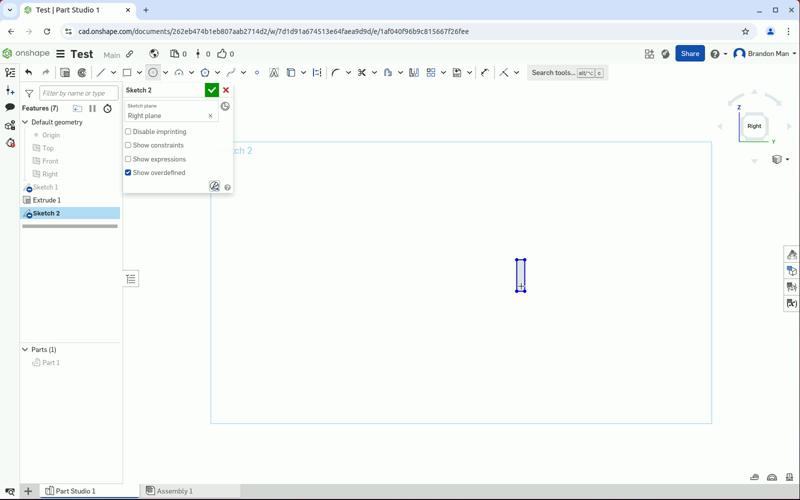
key_up(shift)
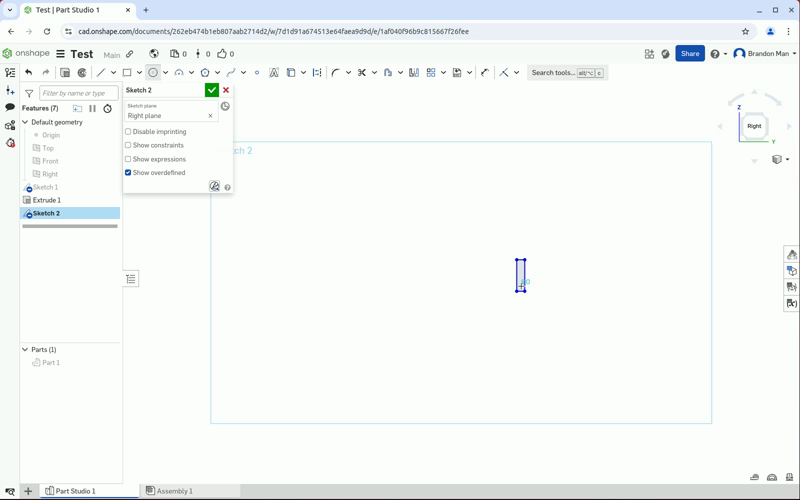
mouse_move(522, 285)
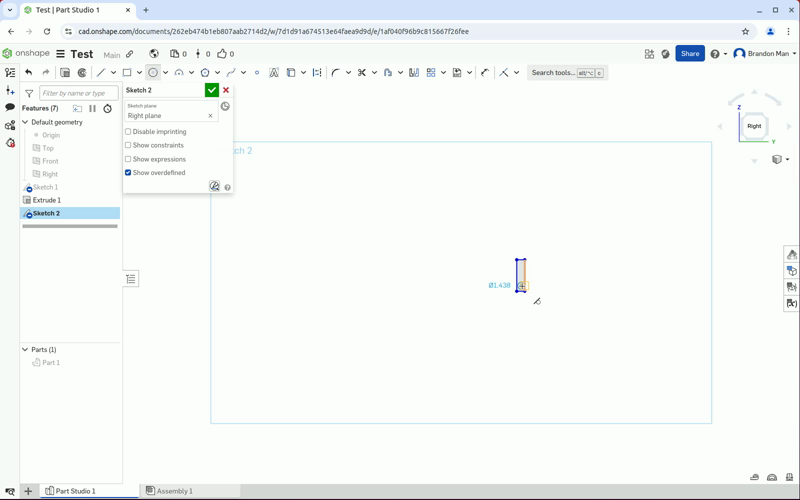
scroll(6)
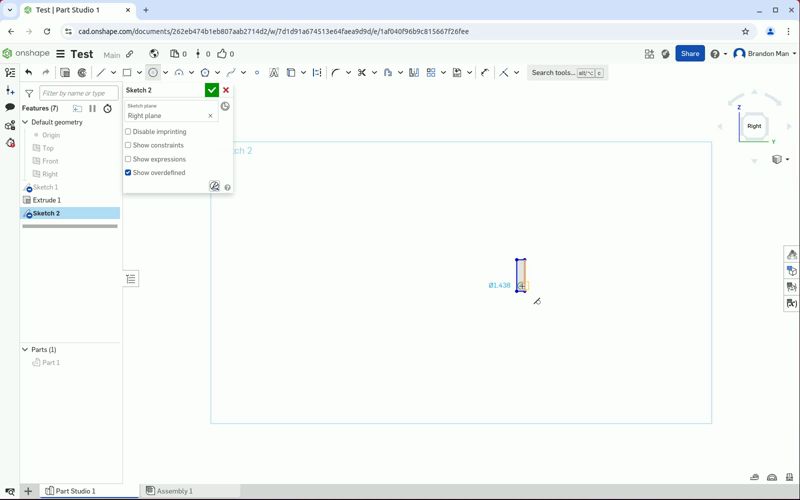
scroll(6)
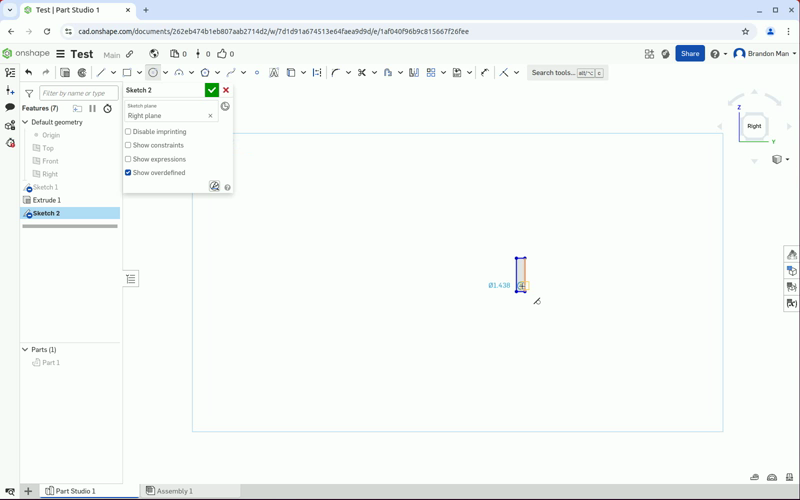
scroll(6)
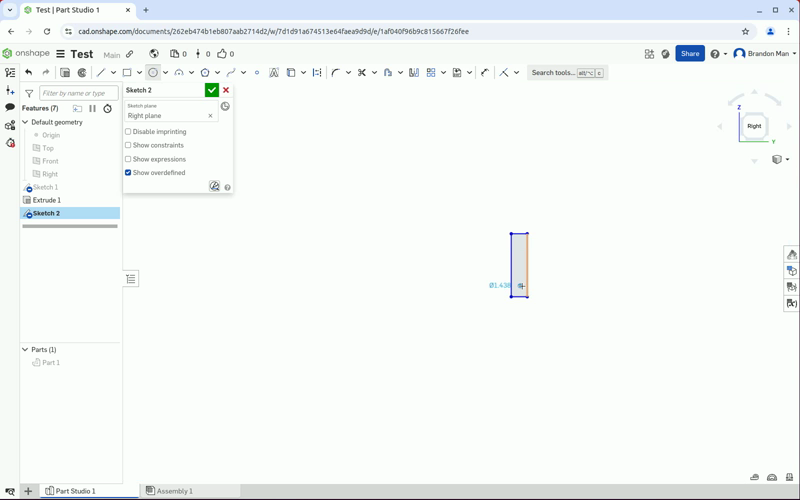
scroll(6)
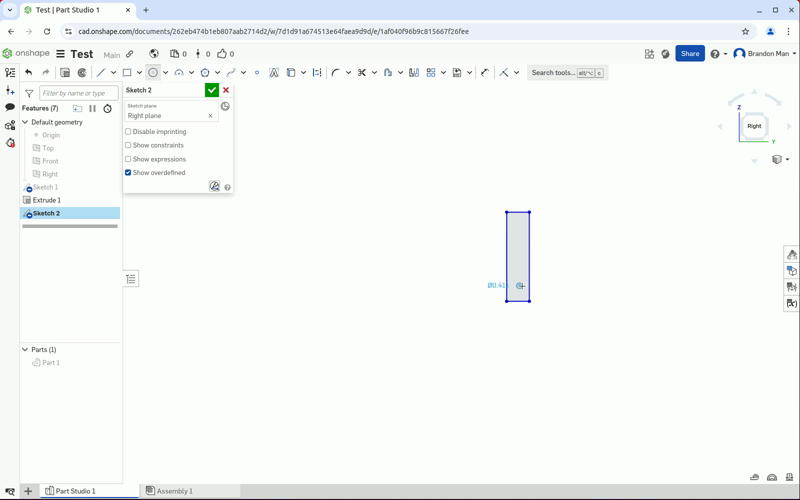
scroll(6)
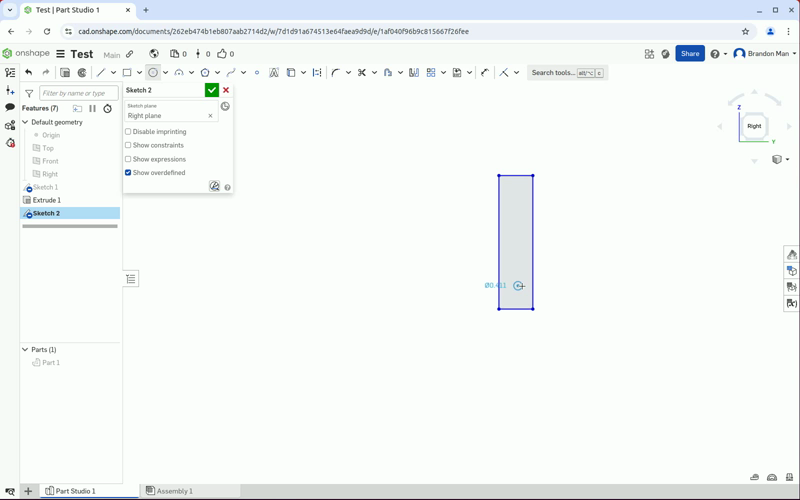
scroll(6)
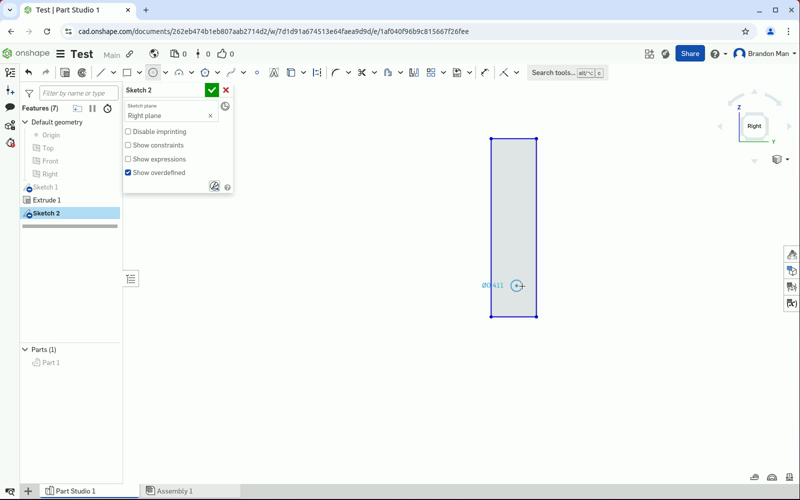
scroll(6)
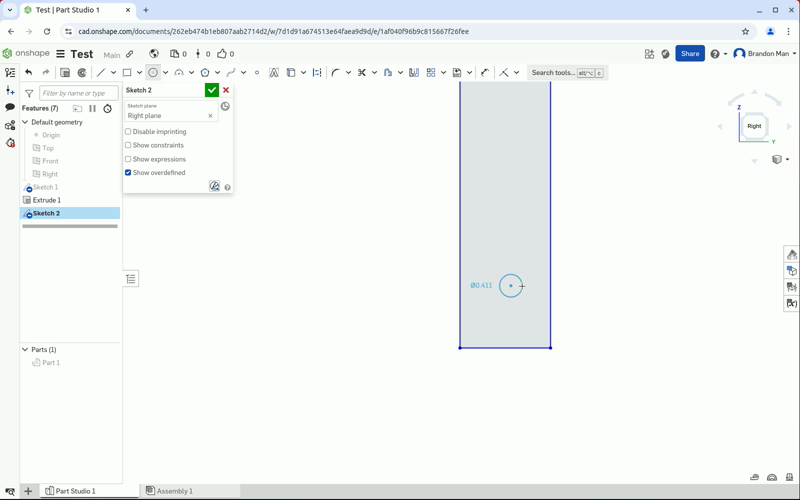
click(522, 285)
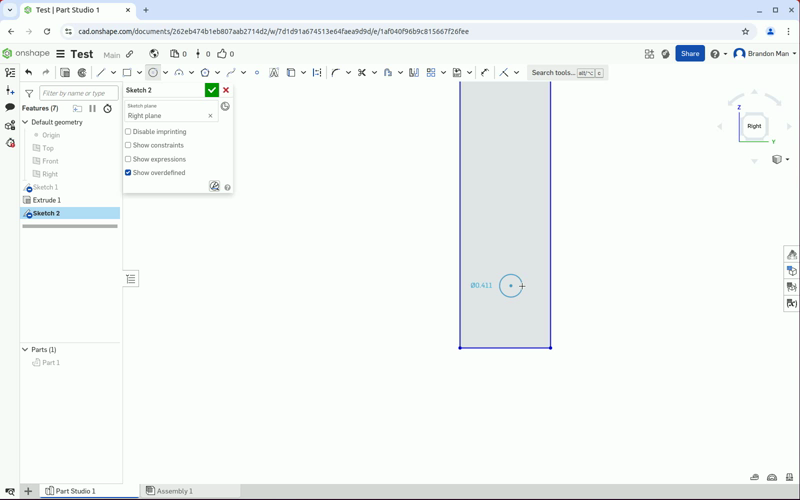
scroll(-6)
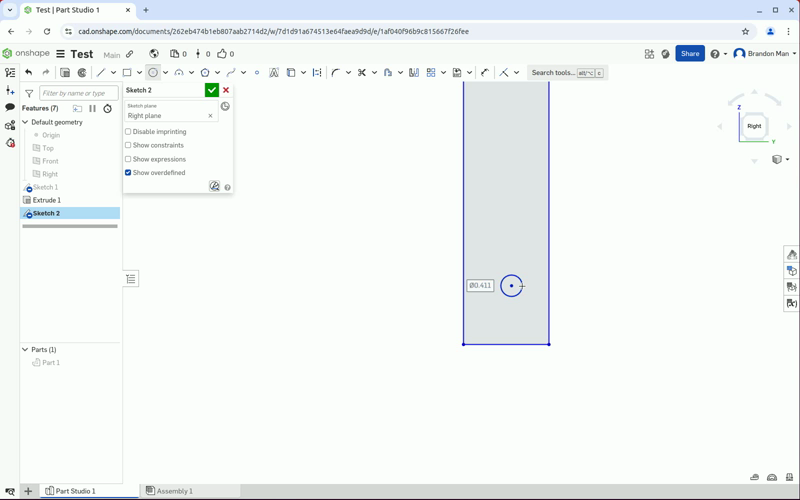
scroll(-6)
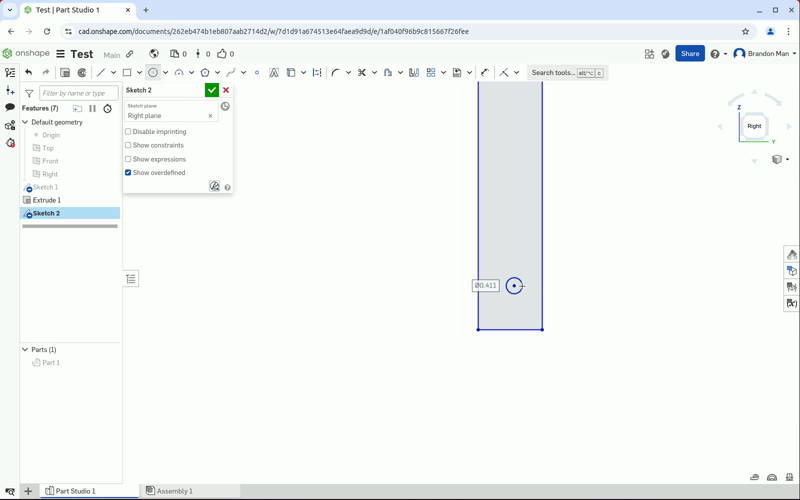
scroll(-6)
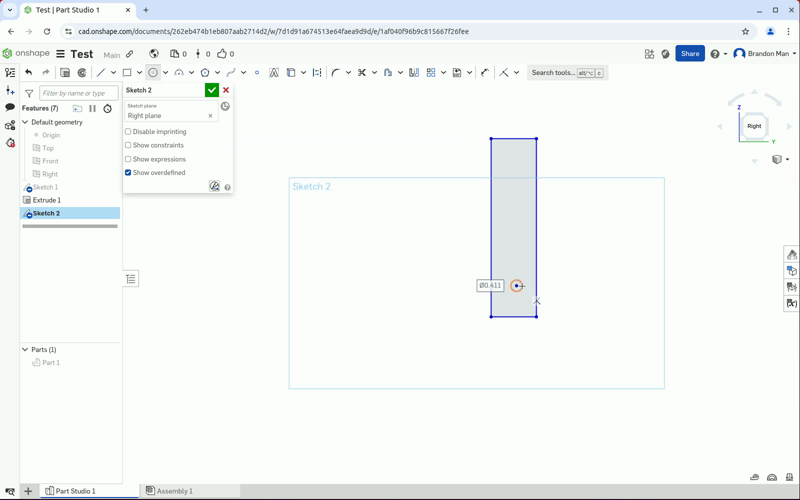
scroll(-6)
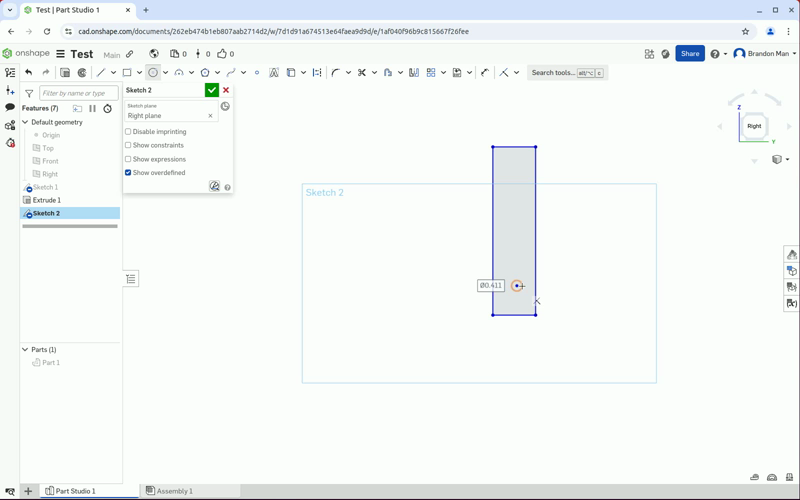
scroll(-6)
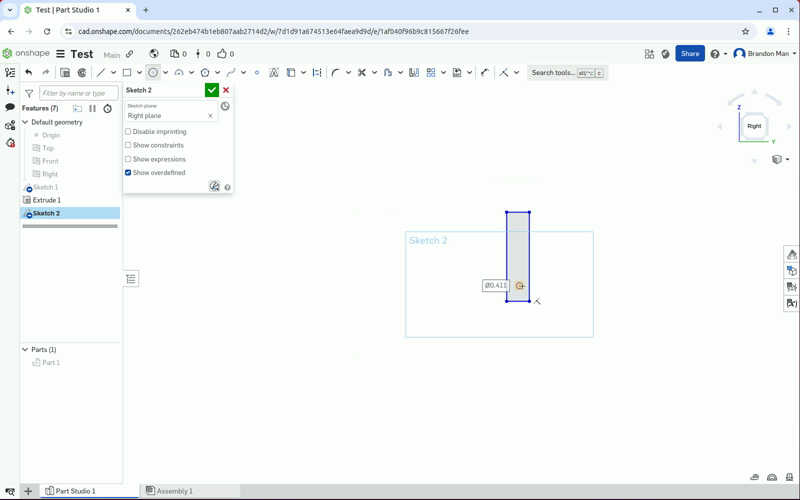
scroll(-6)
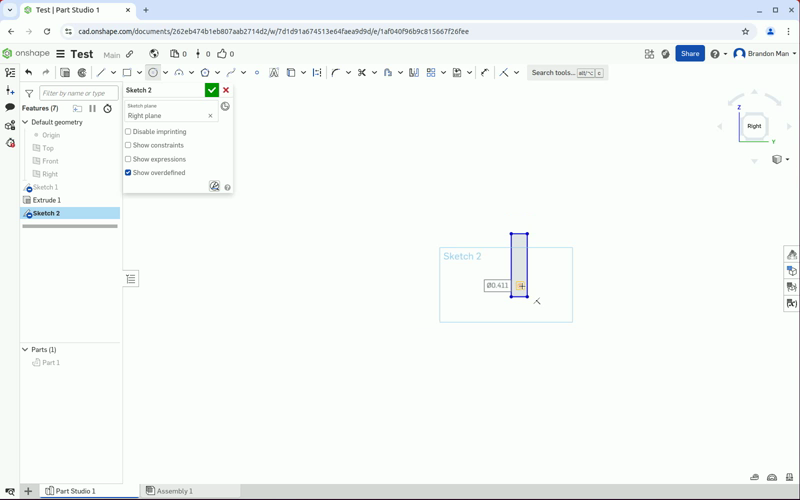
scroll(-6)
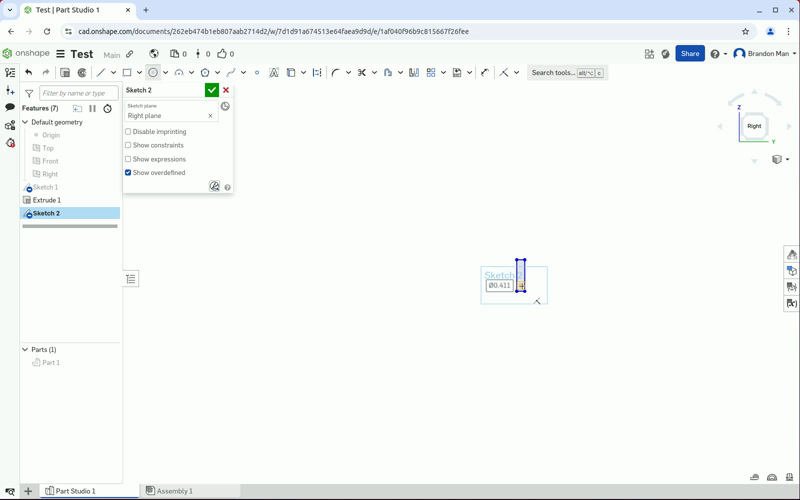
key(esc)
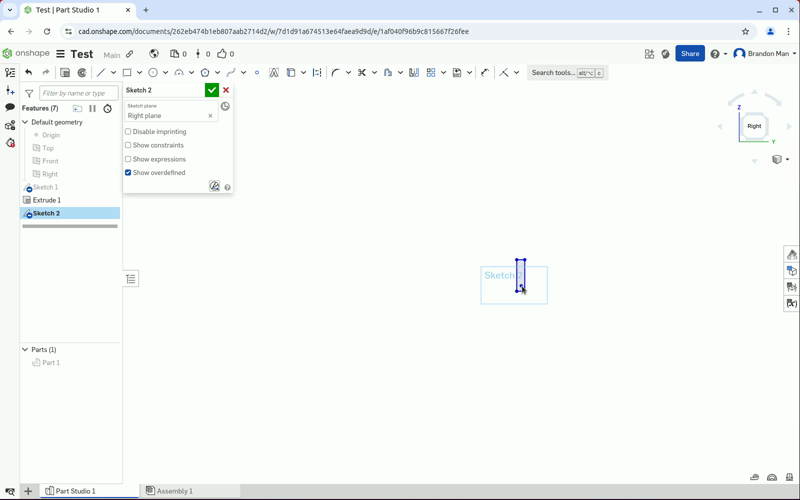
key(c)
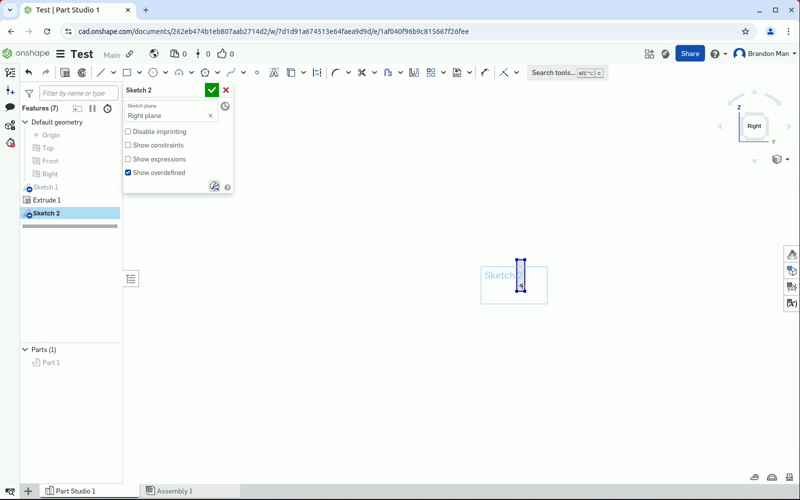
key_down(shift)
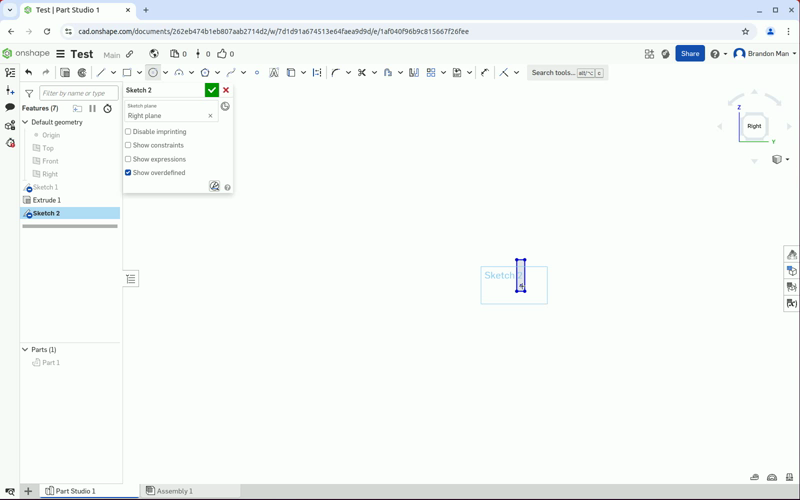
mouse_move(521, 265)
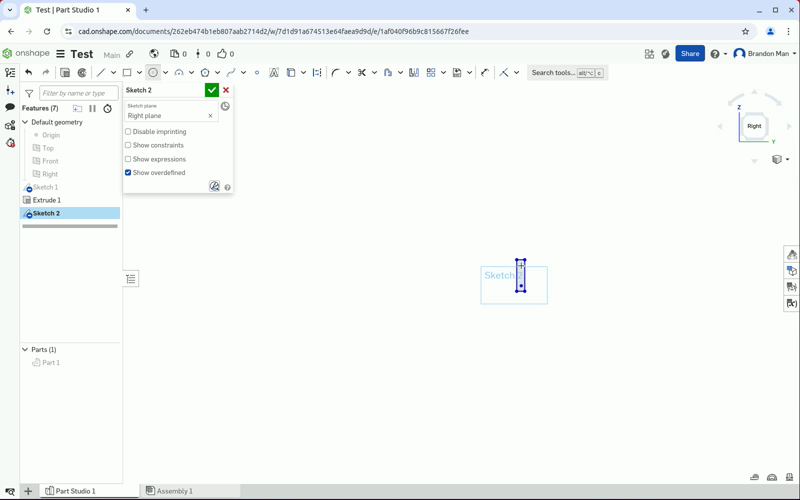
click(521, 265)
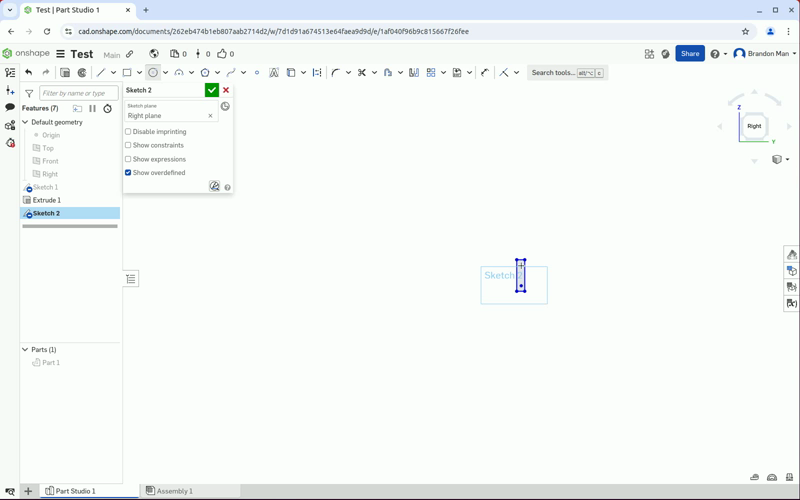
key_up(shift)
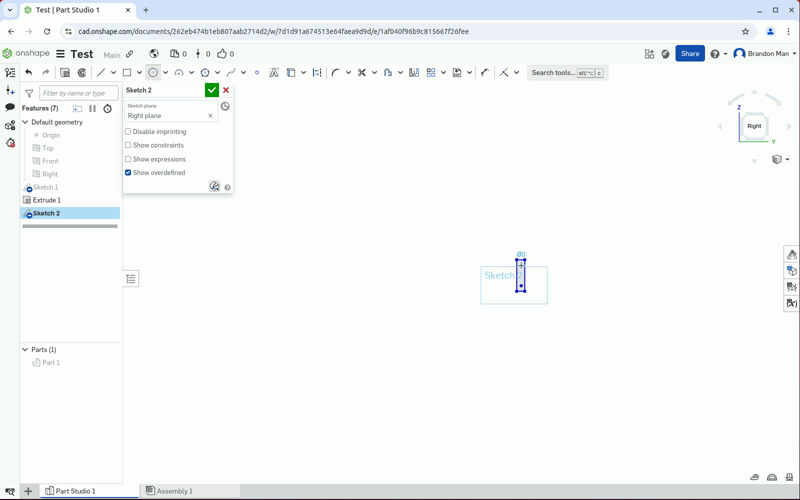
mouse_move(522, 265)
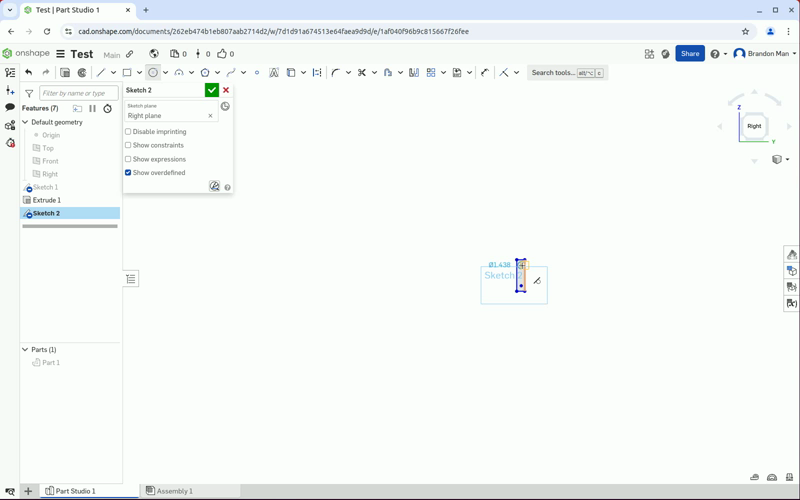
scroll(6)
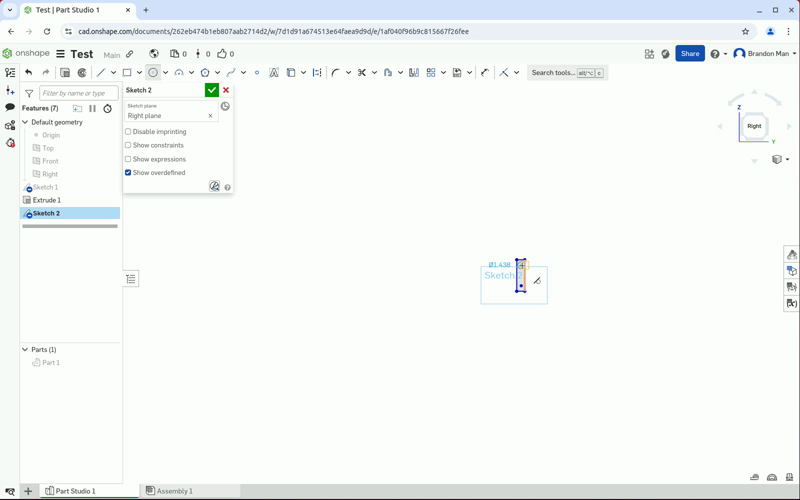
scroll(6)
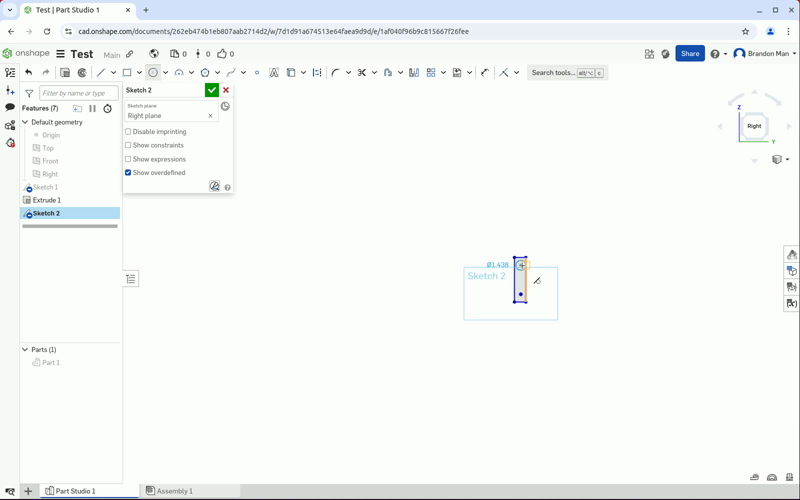
scroll(6)
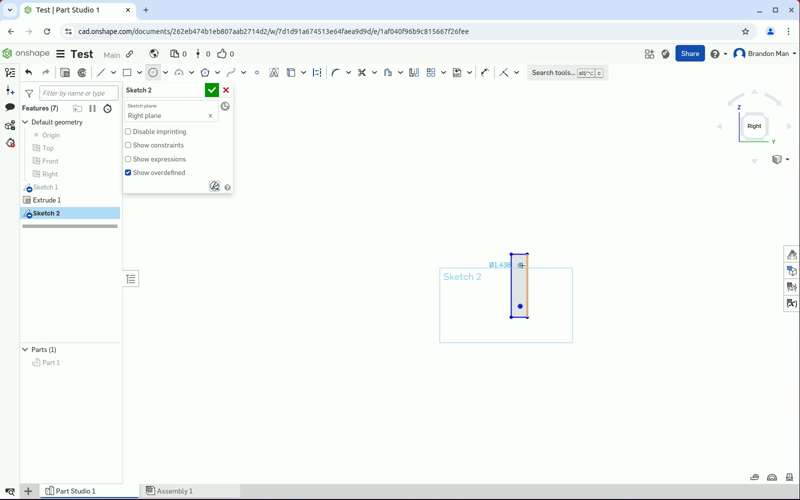
scroll(6)
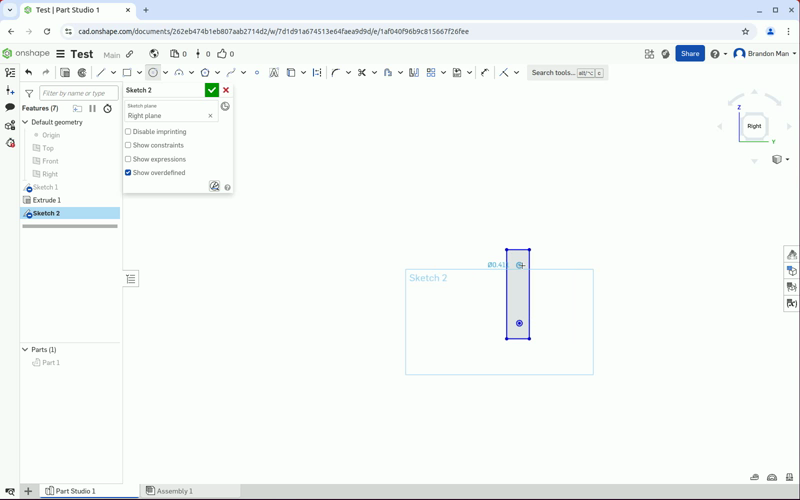
scroll(6)
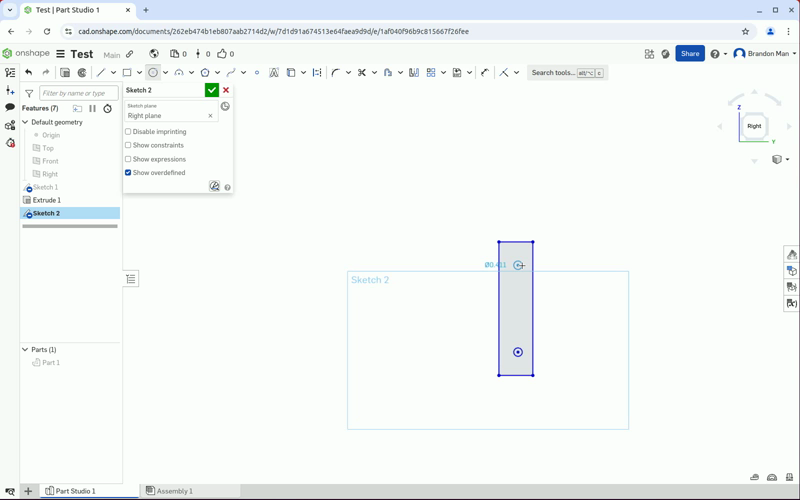
scroll(6)
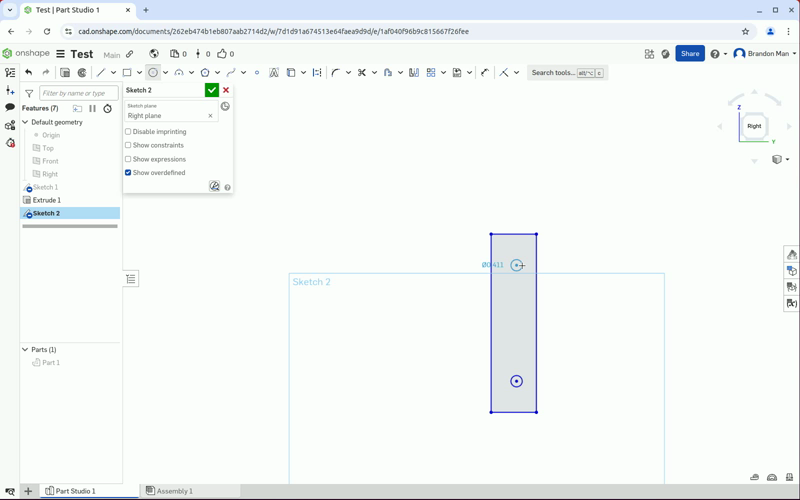
scroll(6)
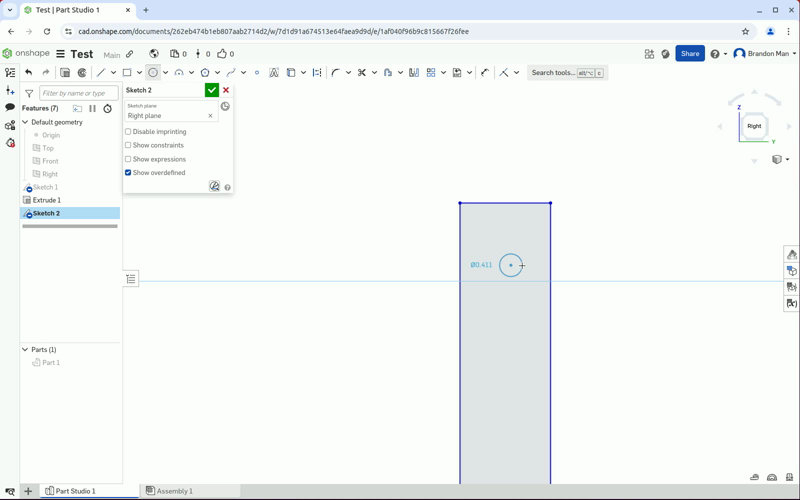
click(522, 265)
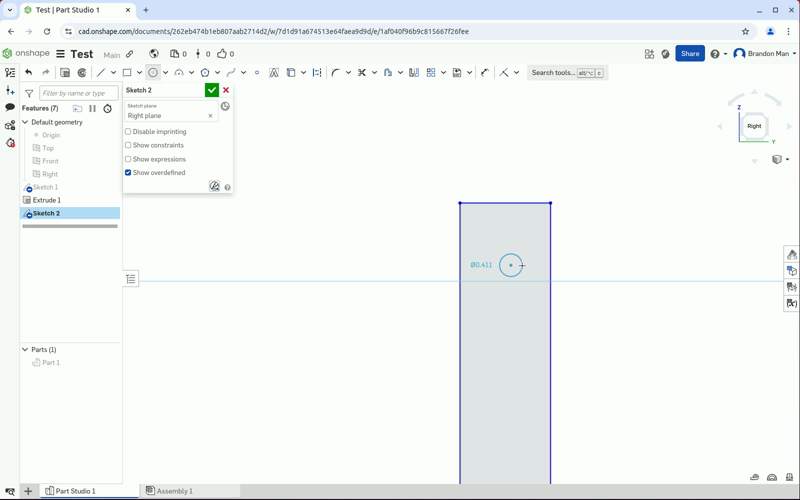
scroll(-6)
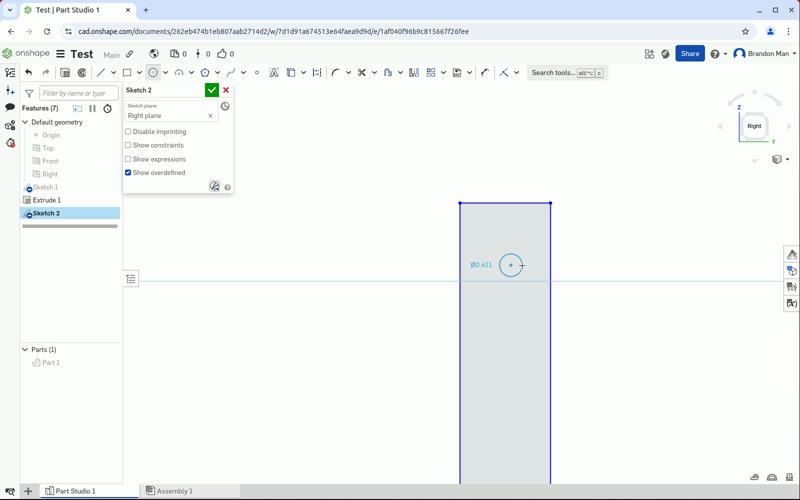
scroll(-6)
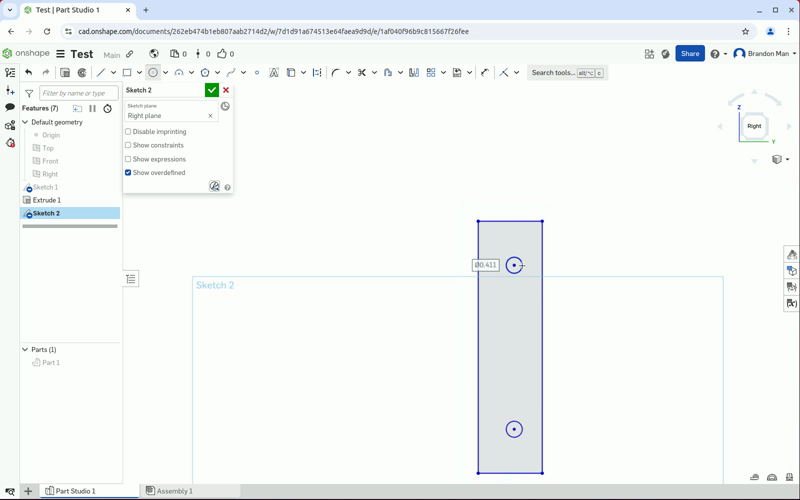
scroll(-6)
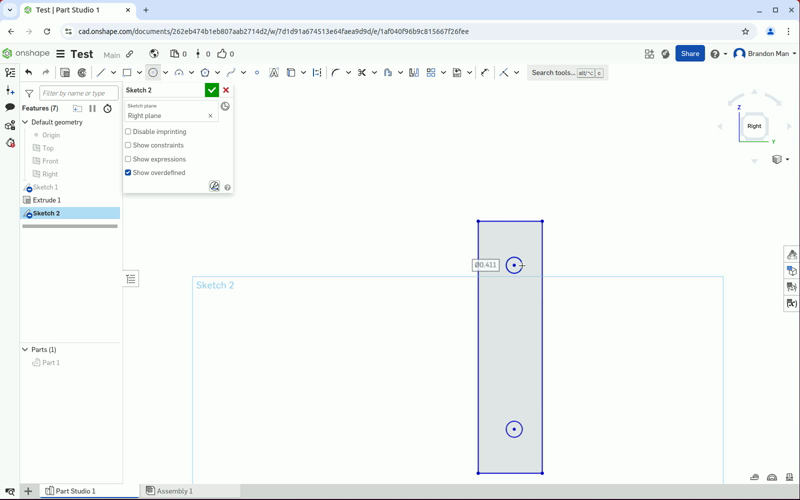
scroll(-6)
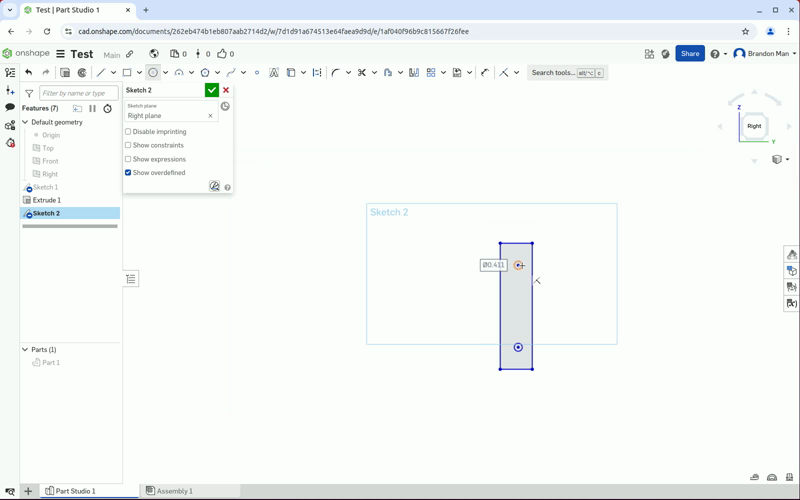
scroll(-6)
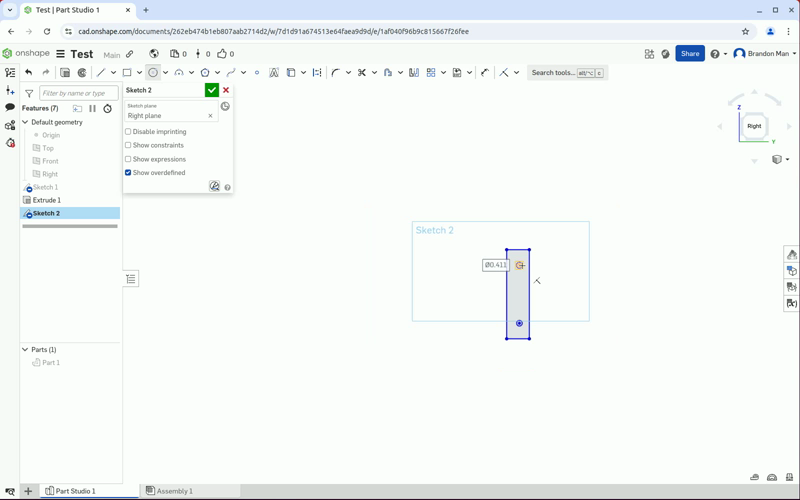
scroll(-6)
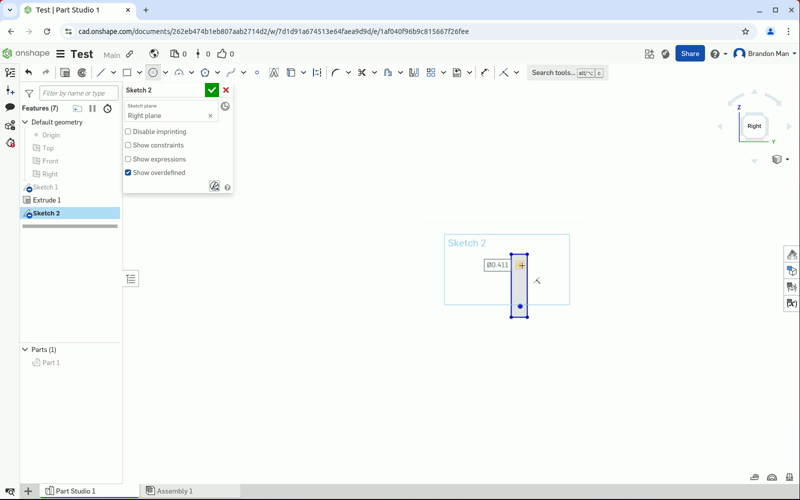
scroll(-6)
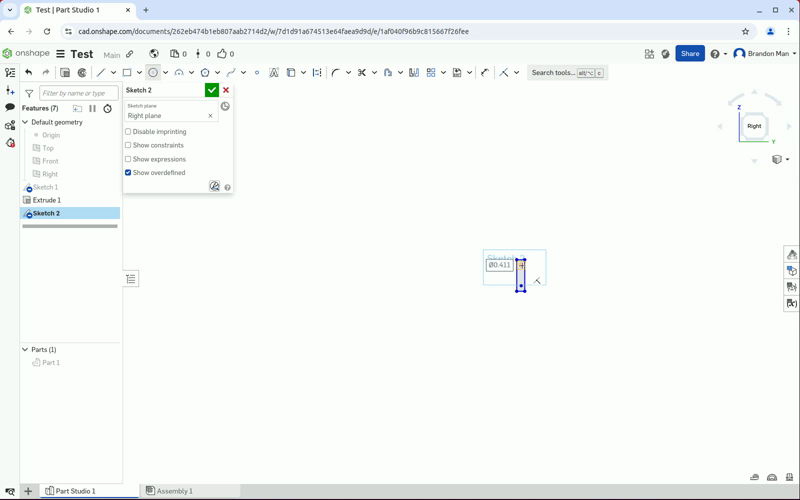
key(esc)
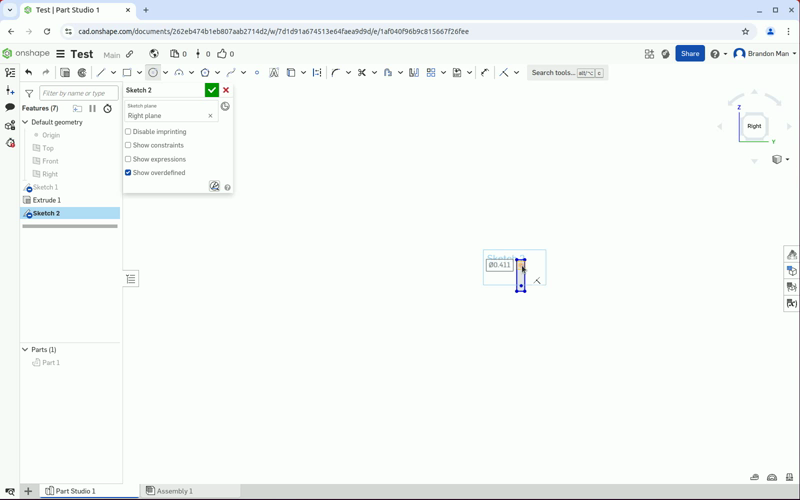
mouse_move(521, 288)
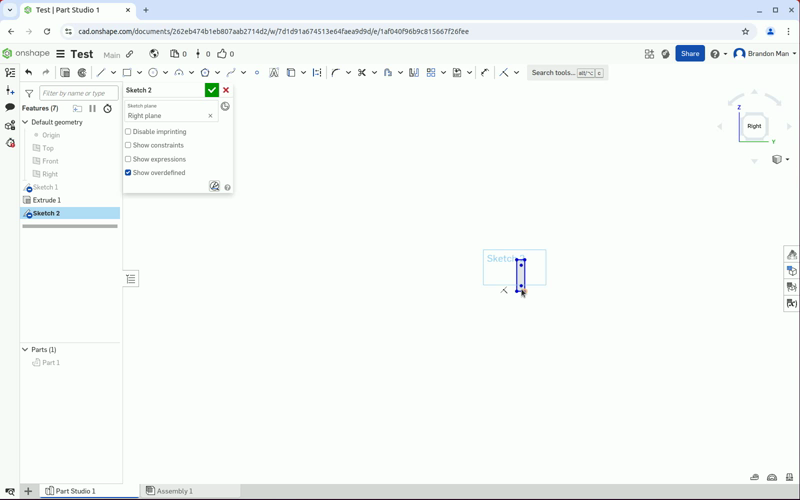
scroll(6)
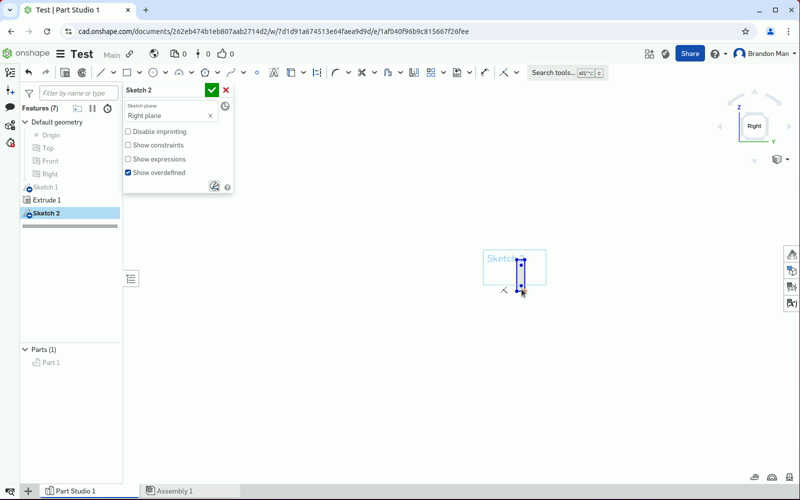
scroll(6)
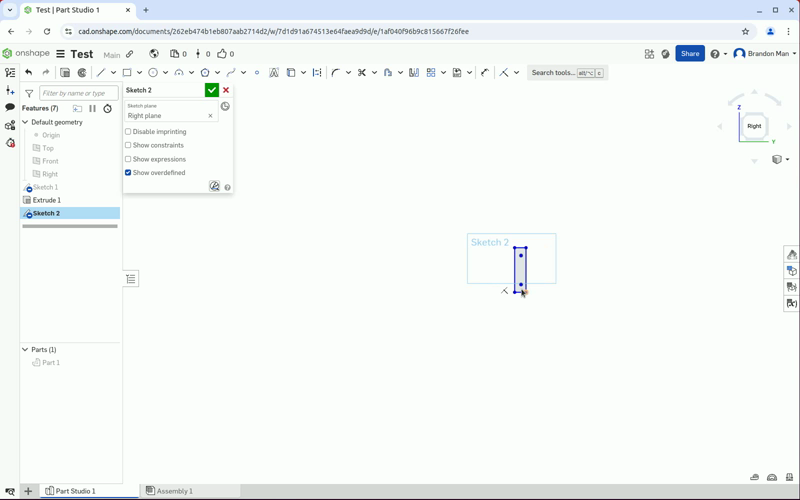
scroll(6)
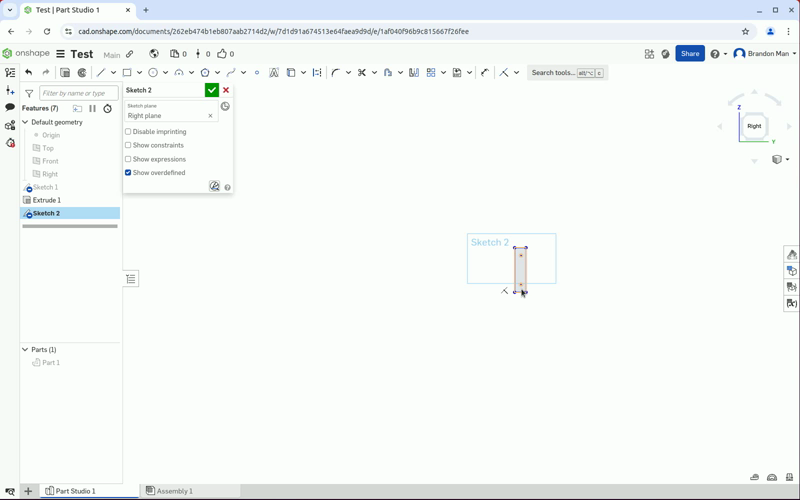
scroll(6)
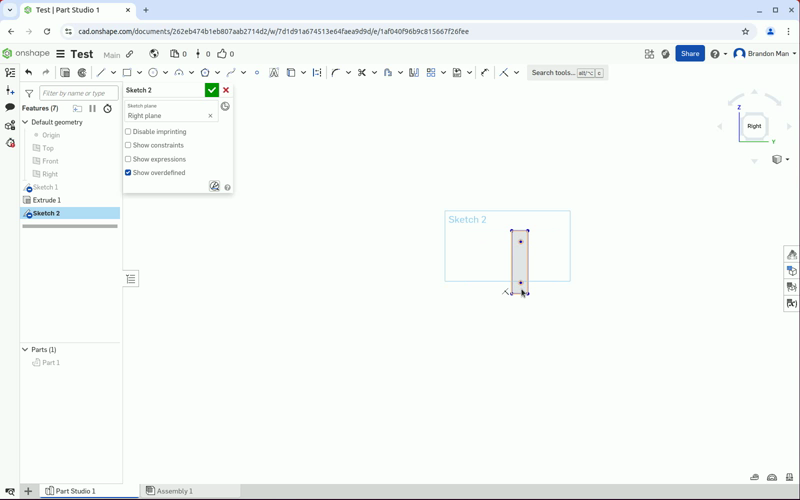
scroll(6)
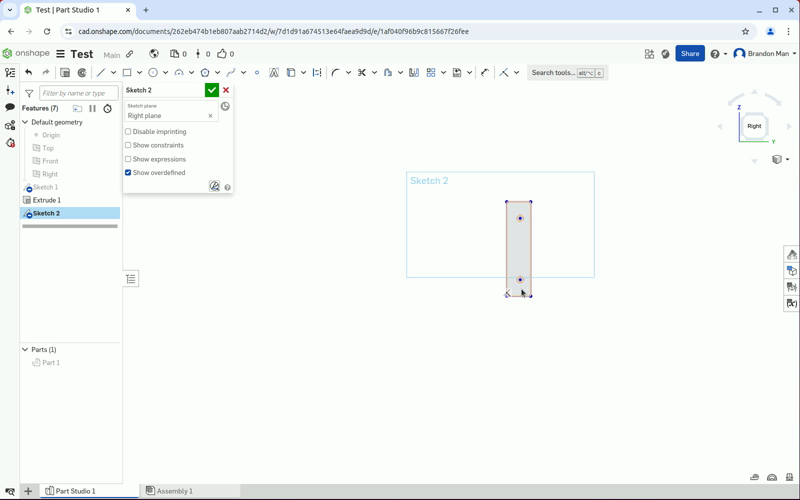
scroll(6)
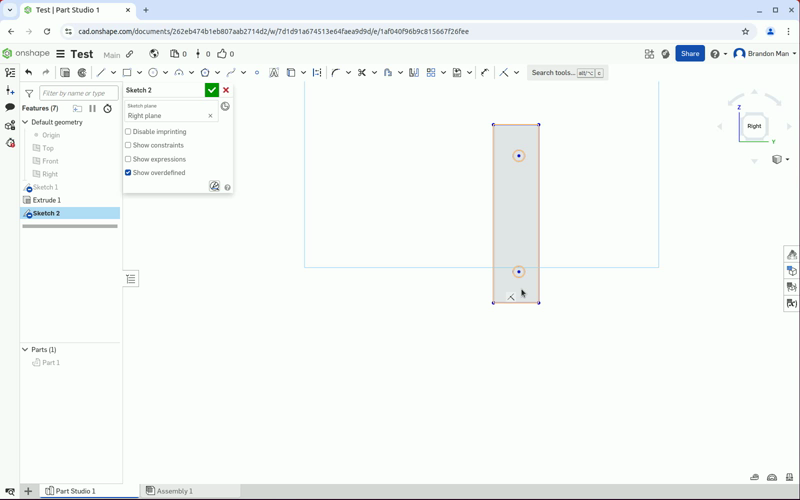
scroll(6)
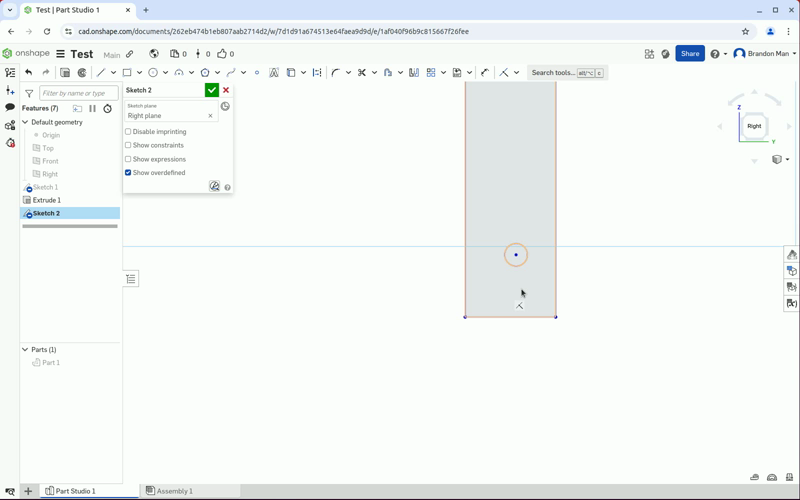
click(521, 288)
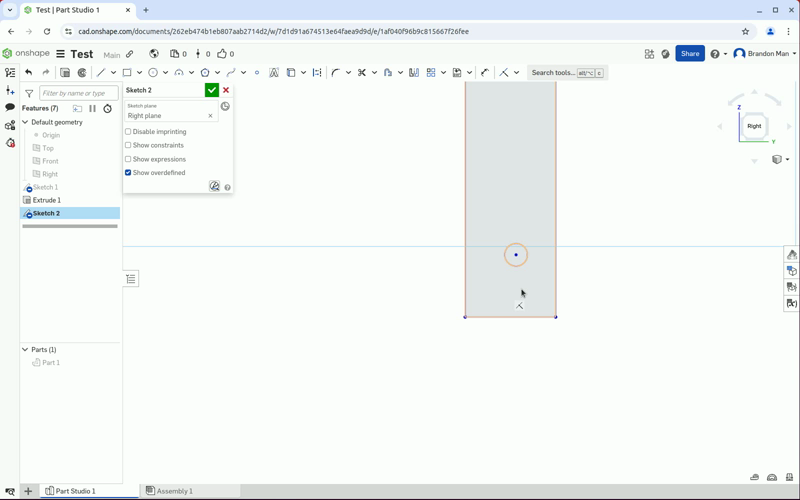
scroll(-6)
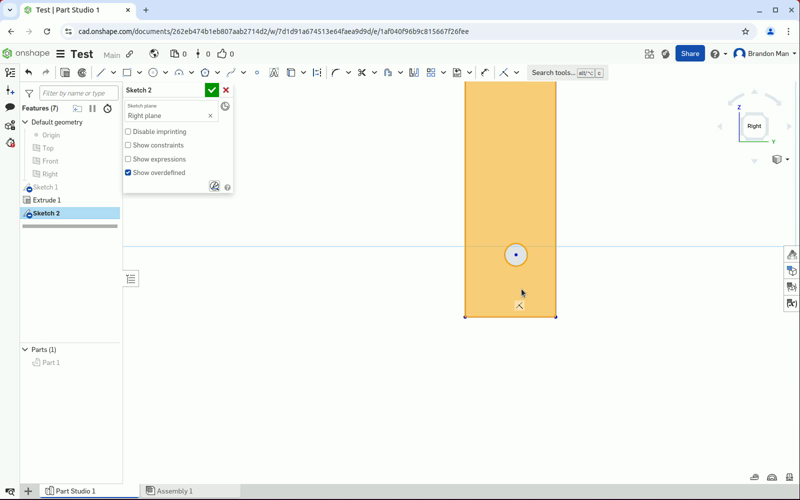
scroll(-6)
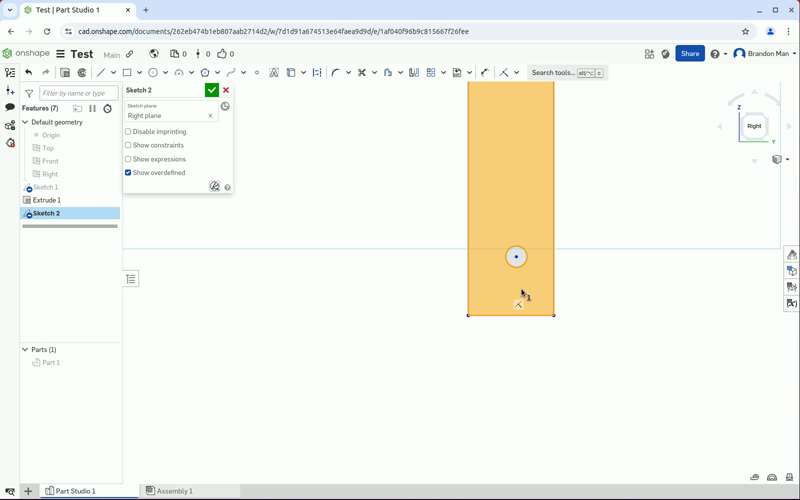
scroll(-6)
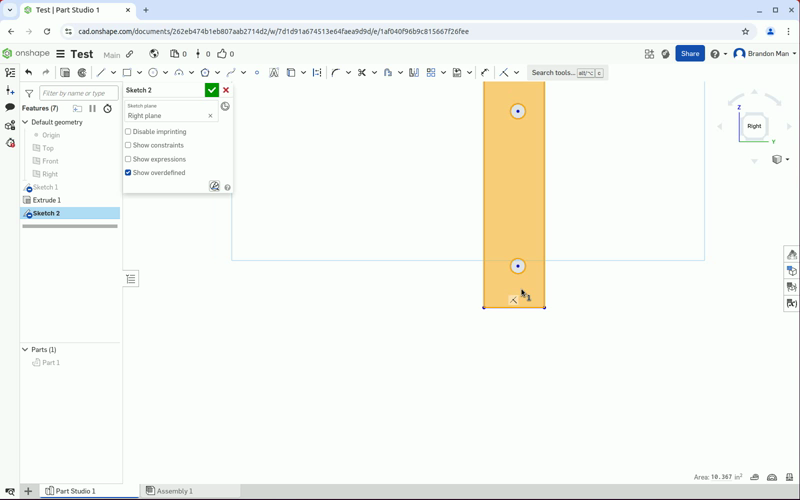
scroll(-6)
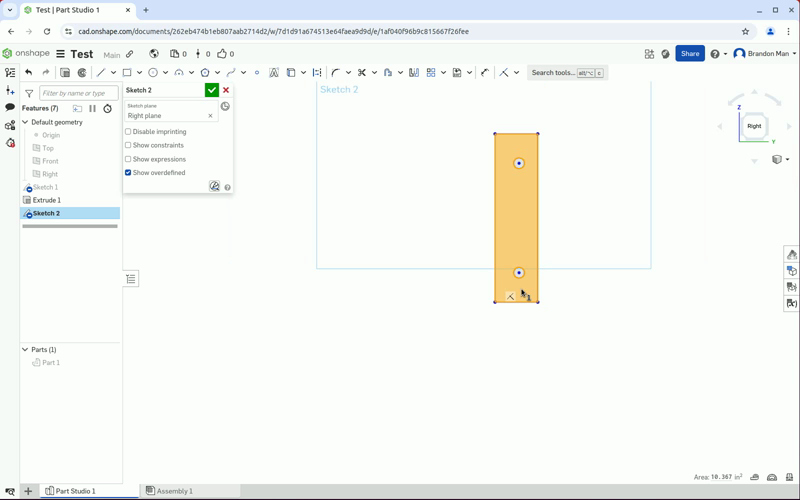
scroll(-6)
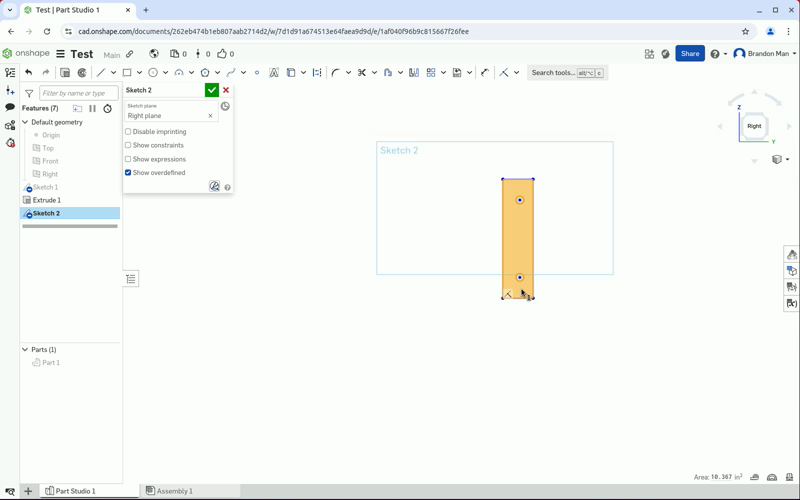
scroll(-6)
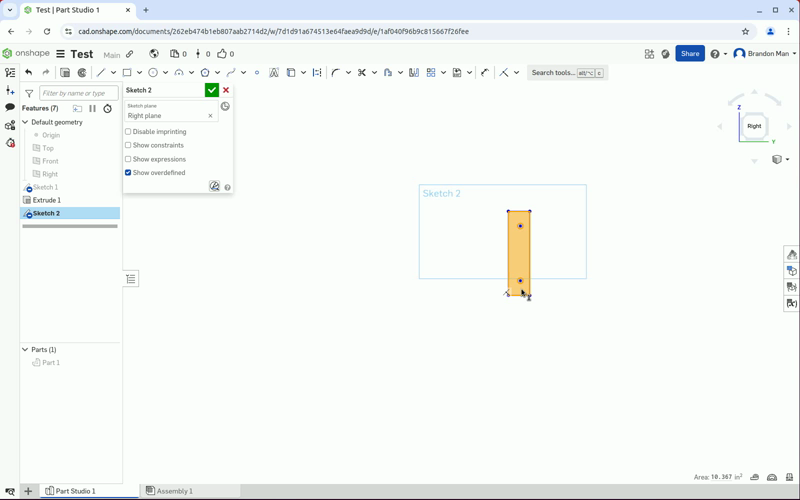
scroll(-6)
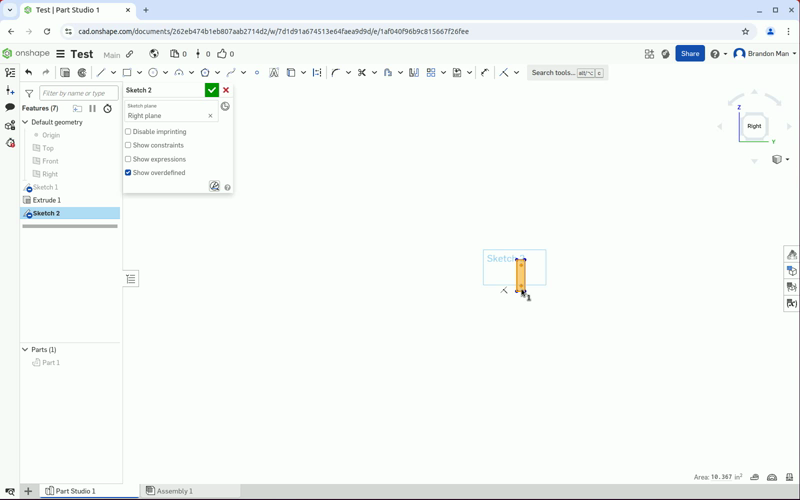
mouse_move(73, 352)
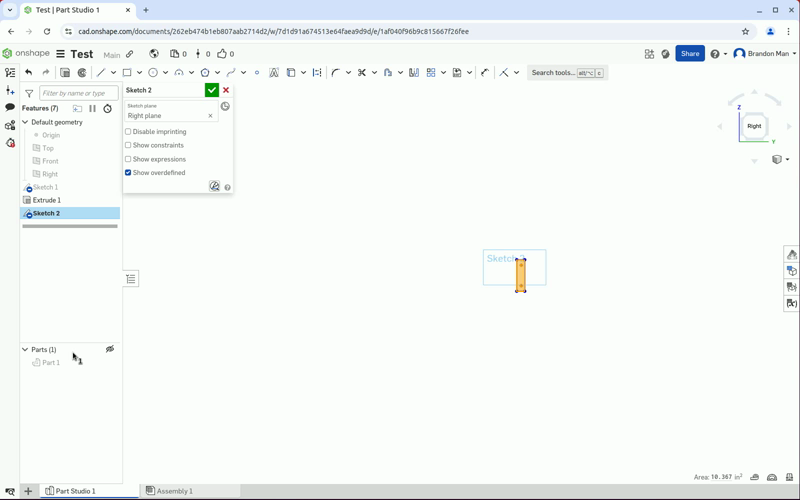
key(shift+y)
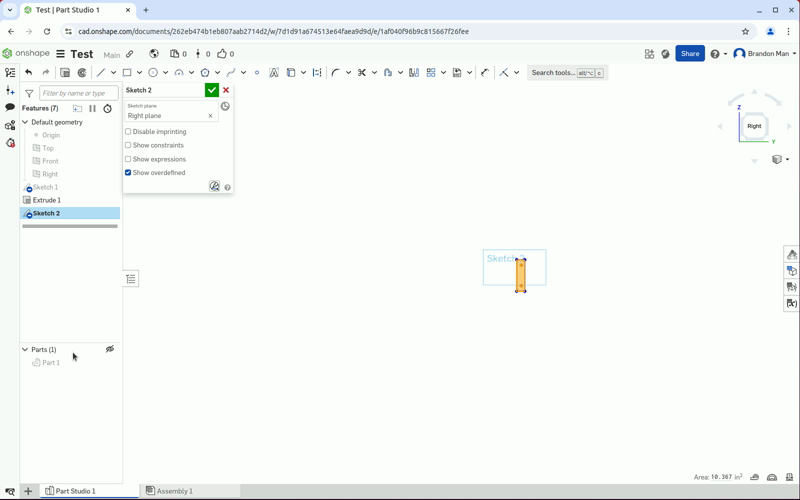
key(shift+e)
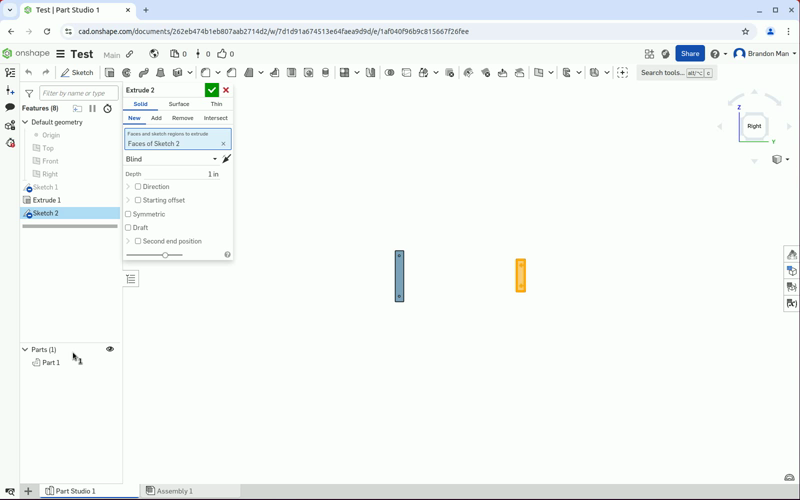
mouse_move(143, 106)
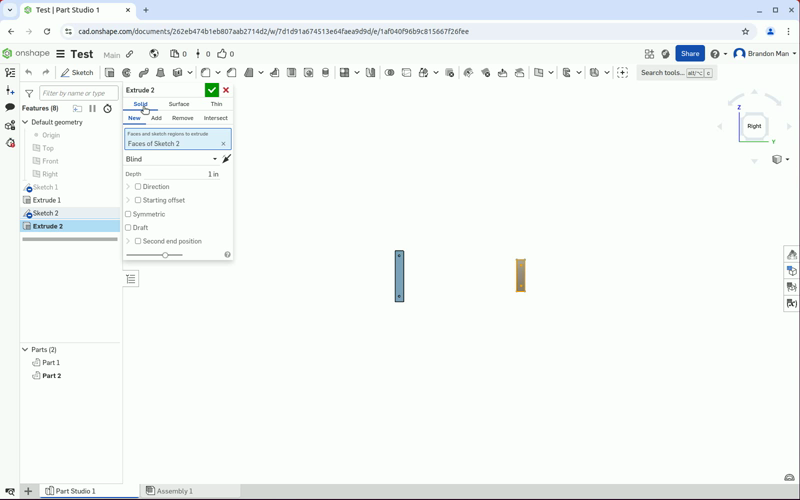
click(143, 106)
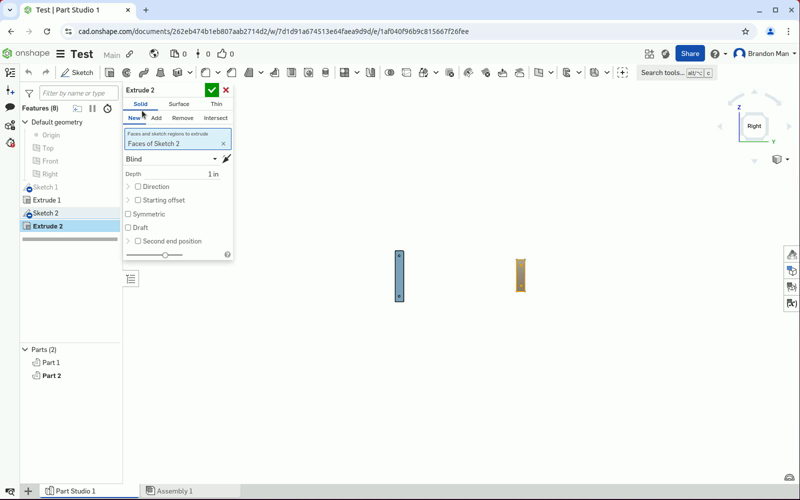
mouse_move(137, 120)
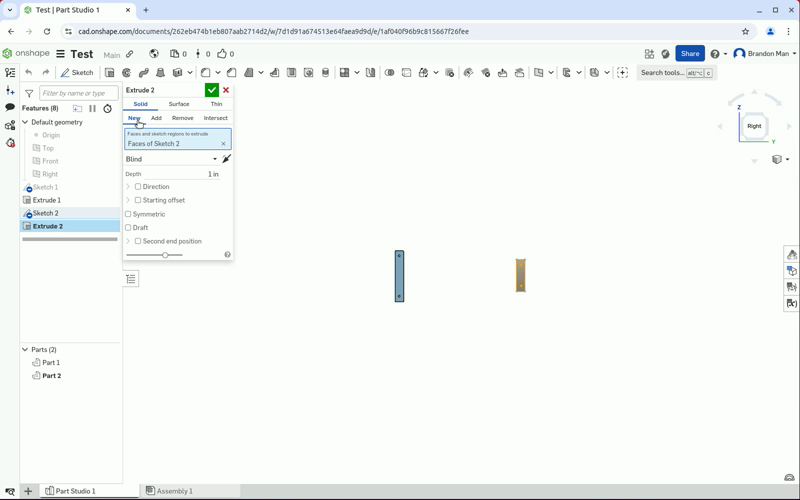
click(137, 120)
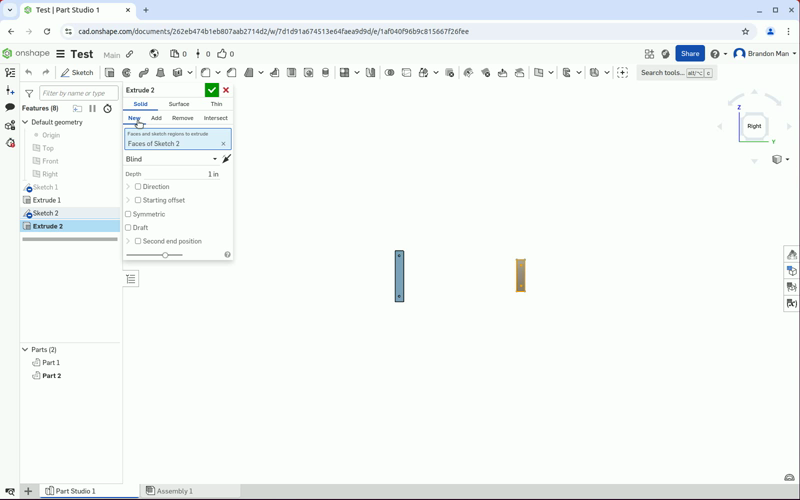
key(tab, 4)
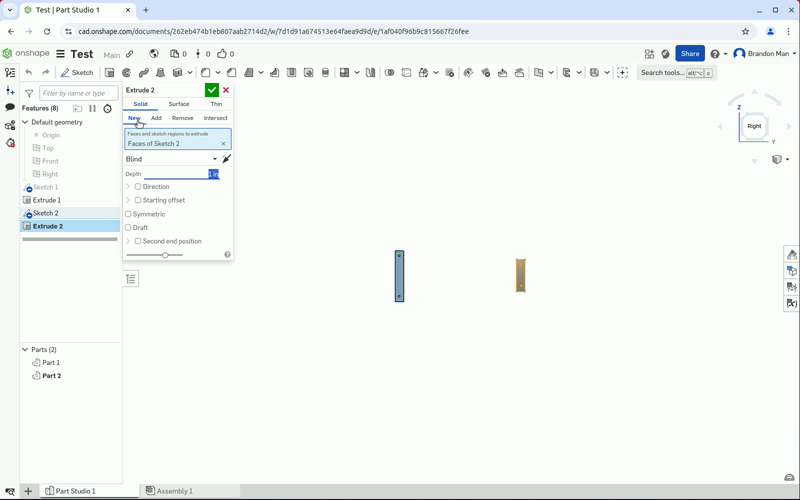
text(0.241)
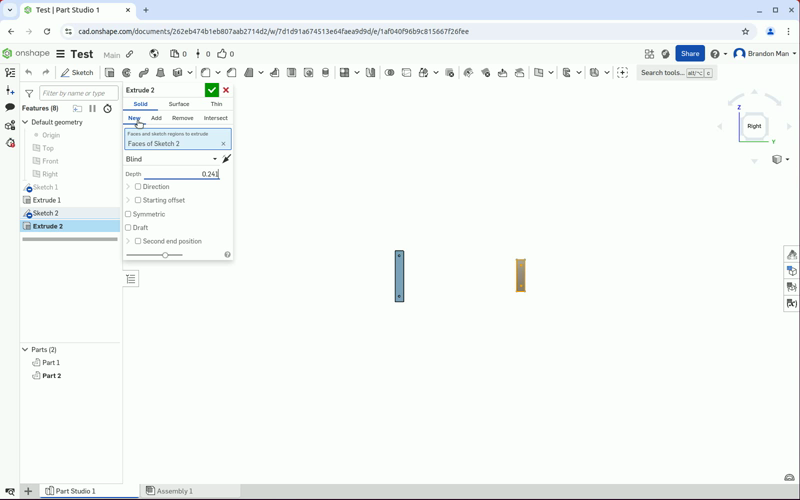
key(enter)
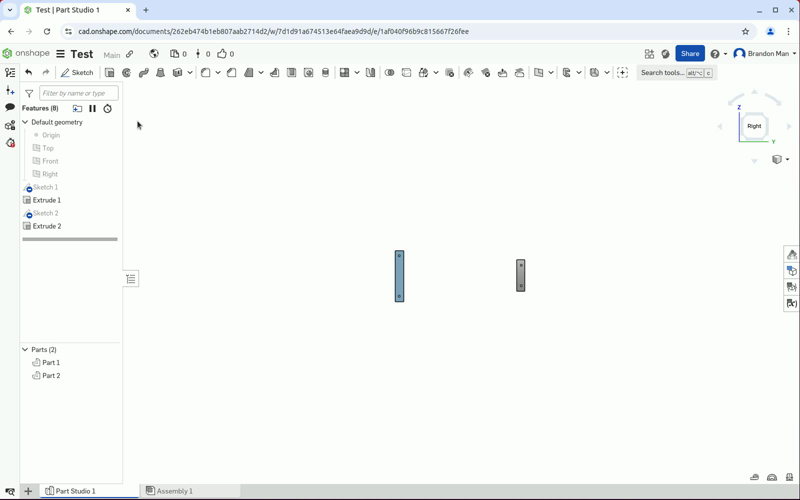
key(shift+h)
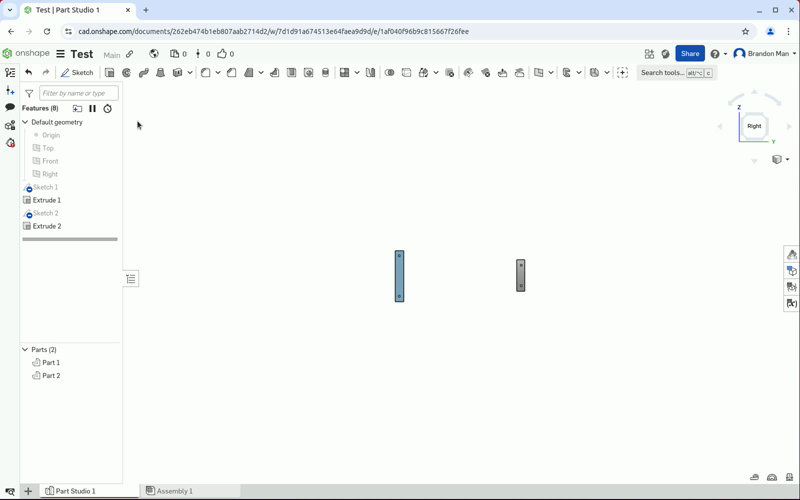
key(shift+h)
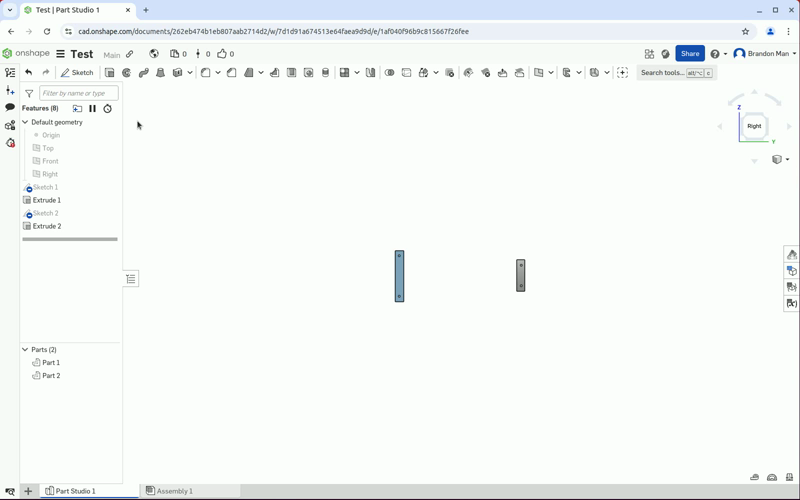
mouse_move(73, 189)
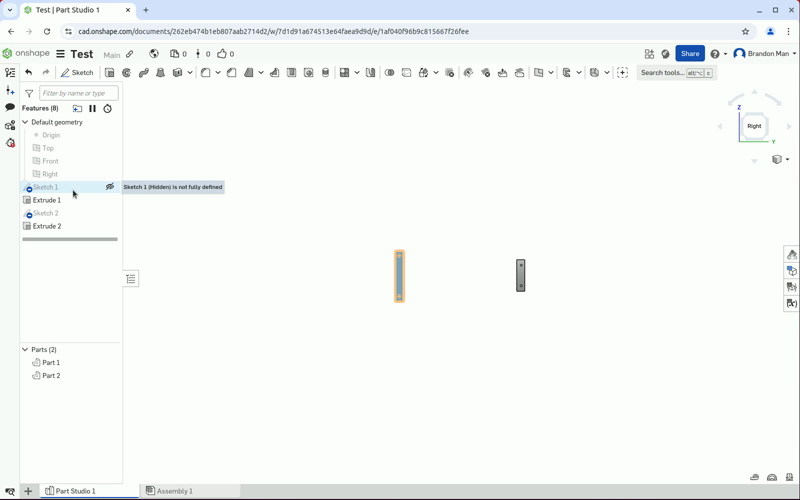
click(73, 189)
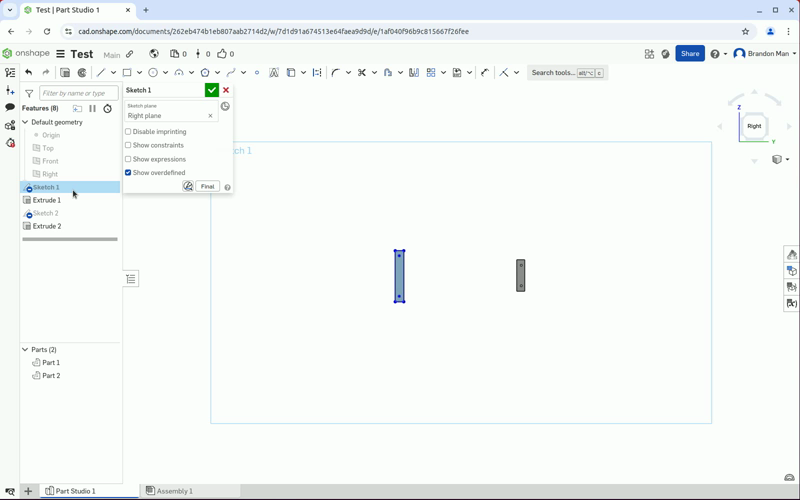
mouse_move(229, 92)
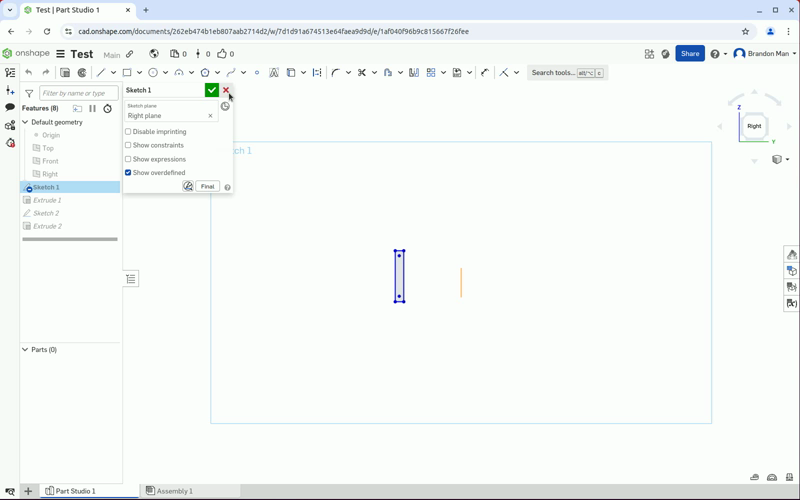
click(229, 92)
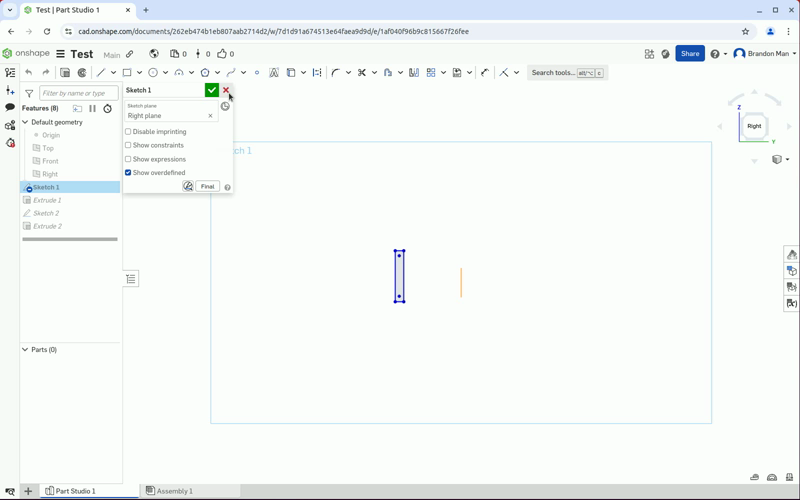
key(shift+s)
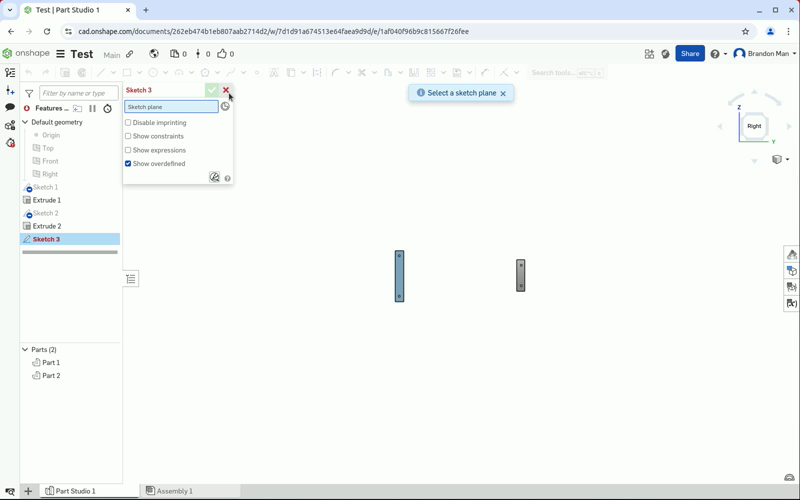
mouse_move(73, 176)
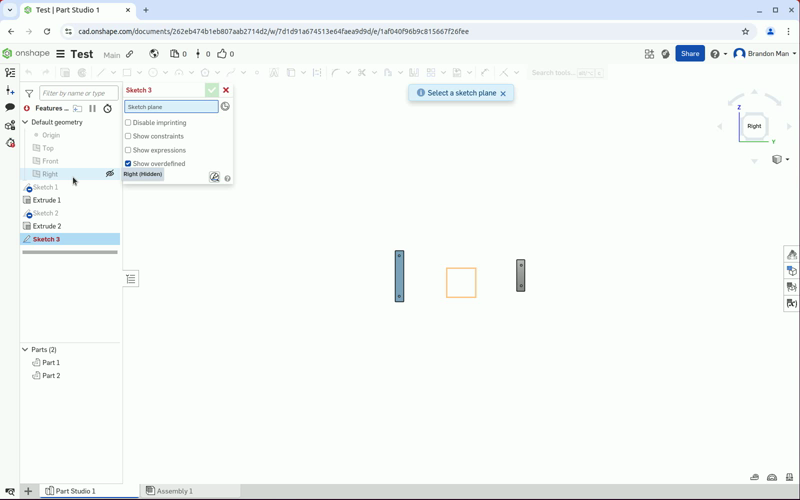
click(73, 176)
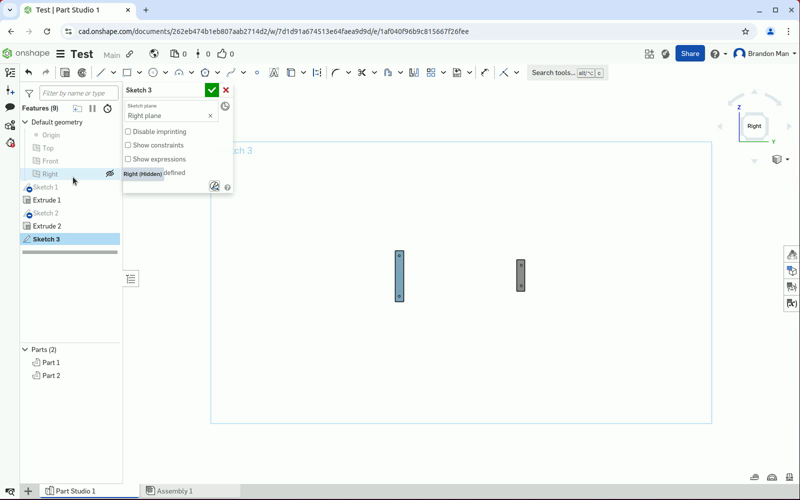
mouse_move(73, 352)
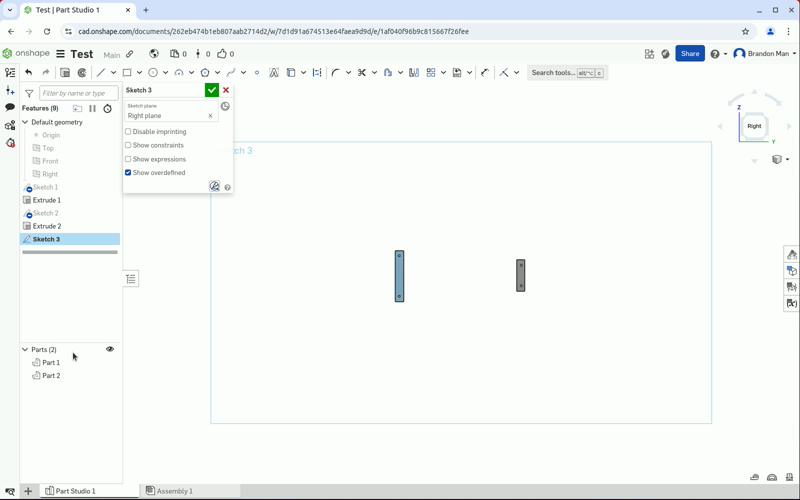
key(y)
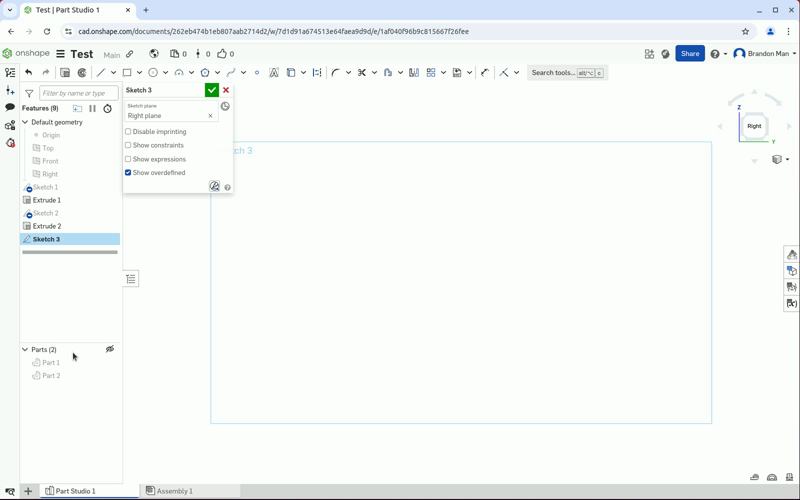
key(l)
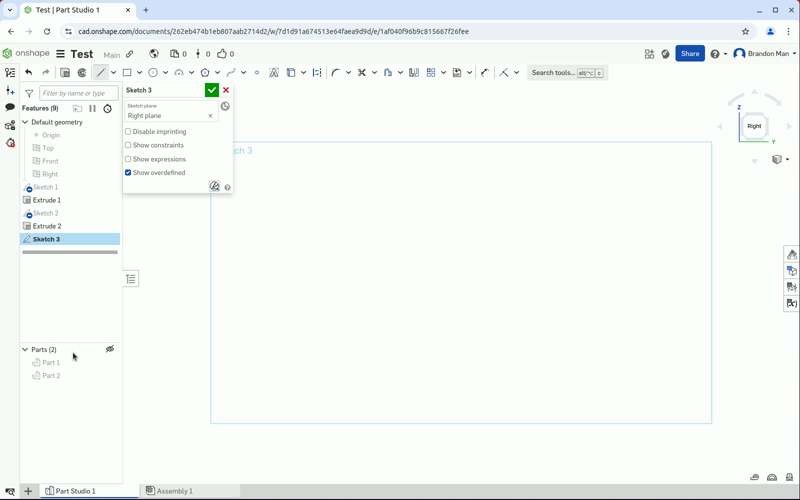
key_down(shift)
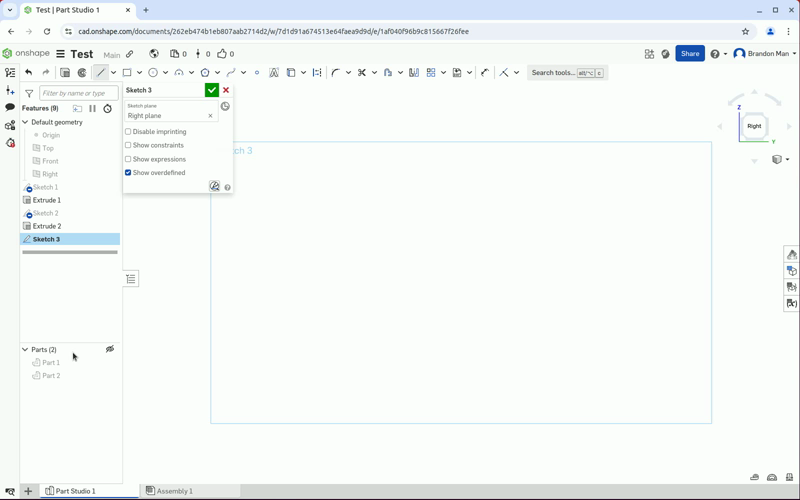
mouse_move(407, 247)
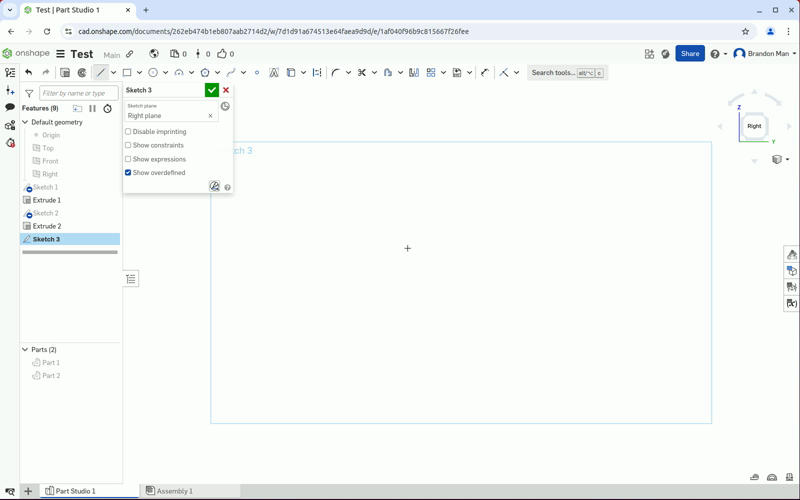
click(407, 247)
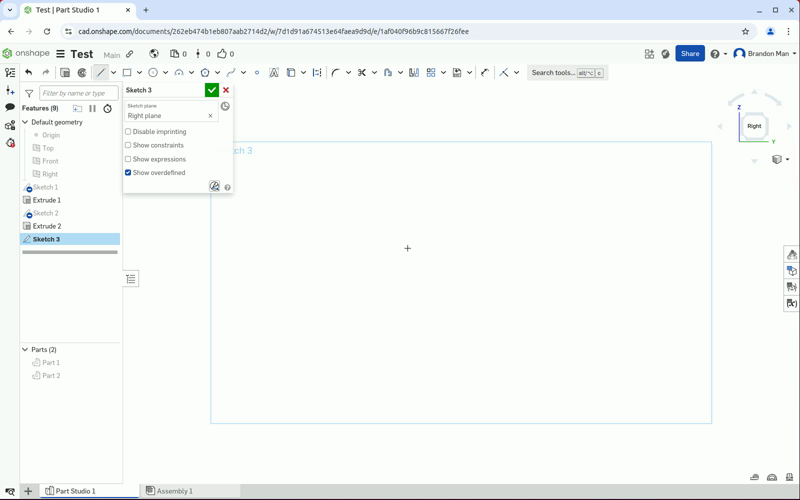
key_up(shift)
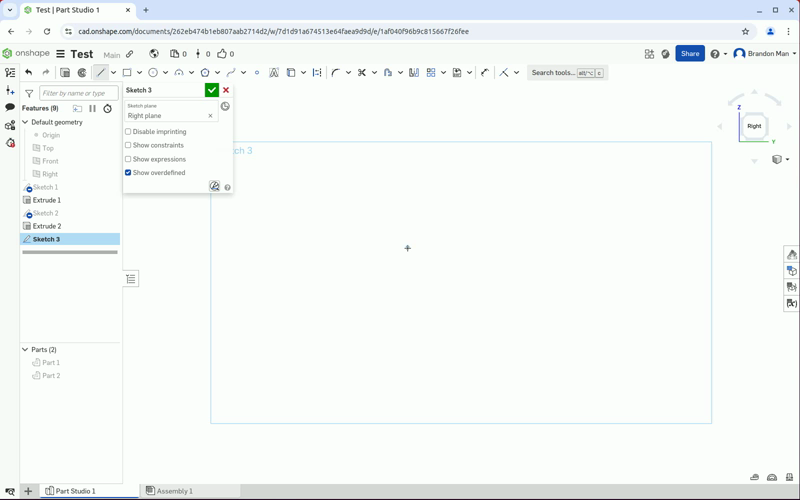
key_down(shift)
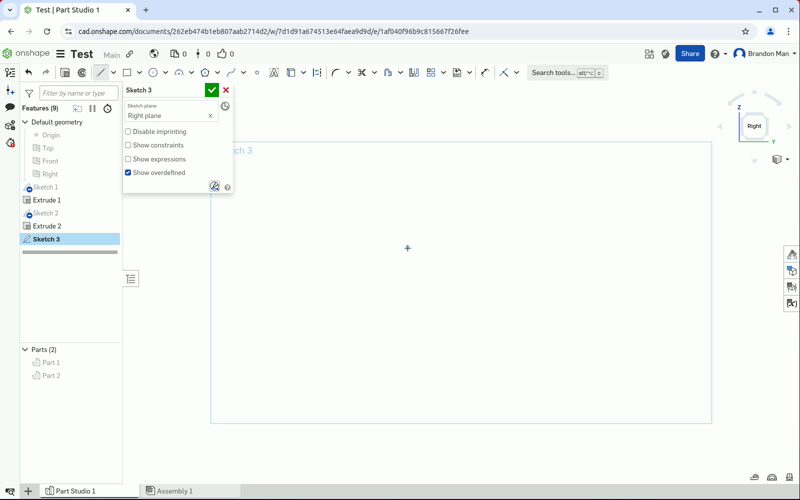
mouse_move(535, 247)
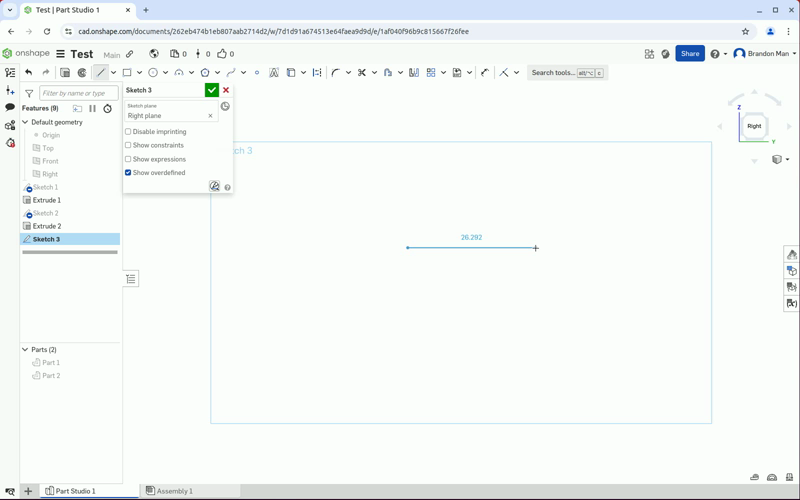
click(535, 247)
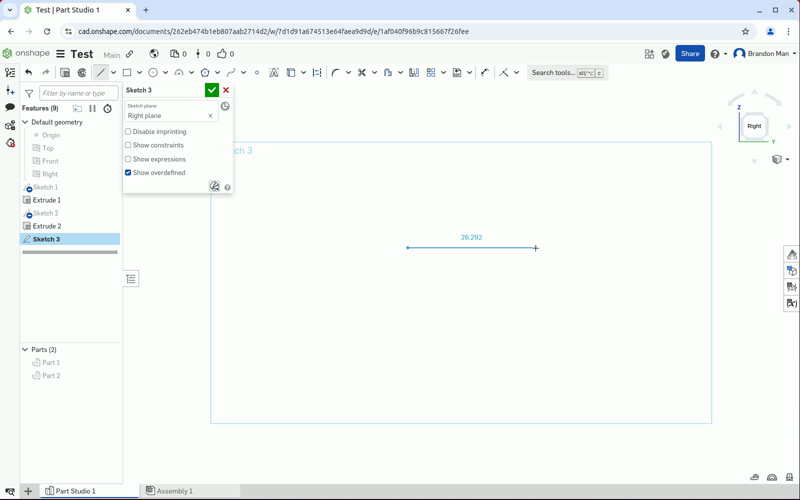
key_up(shift)
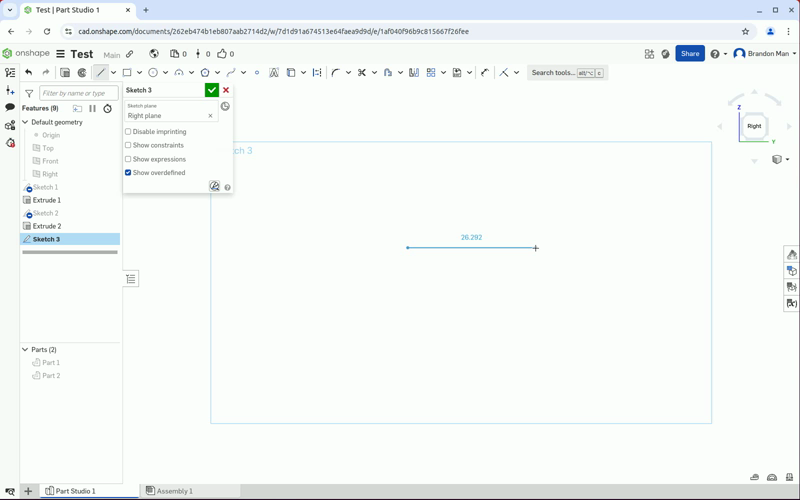
key_down(shift)
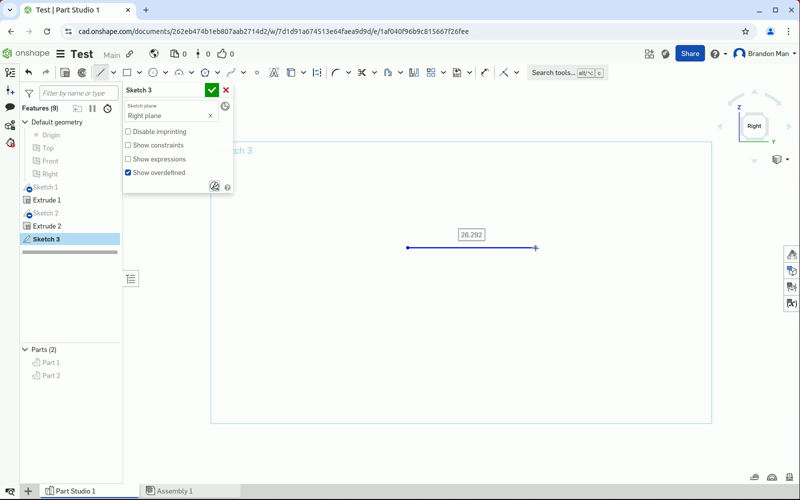
mouse_move(565, 247)
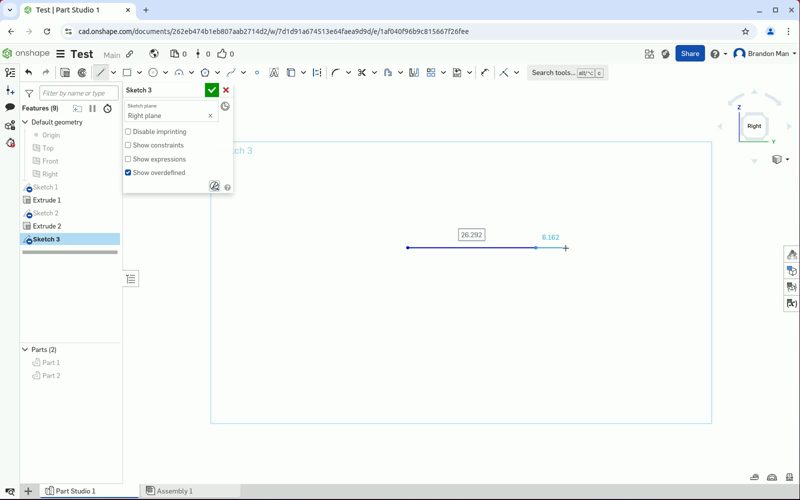
mouse_move(535, 241)
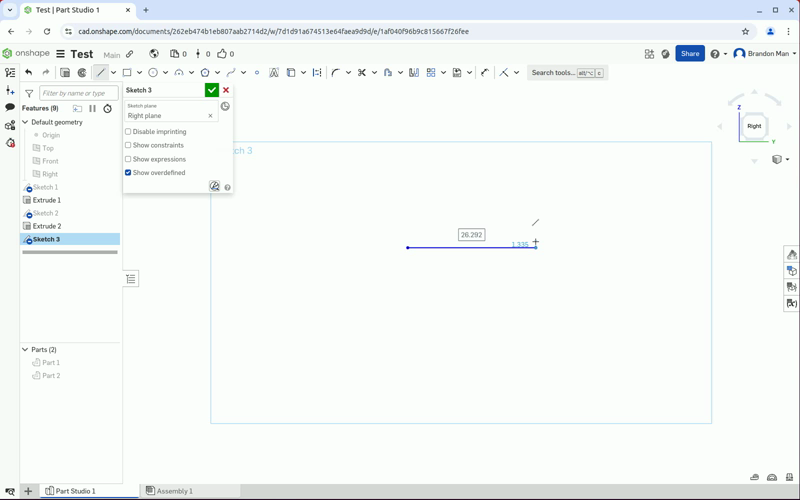
scroll(6)
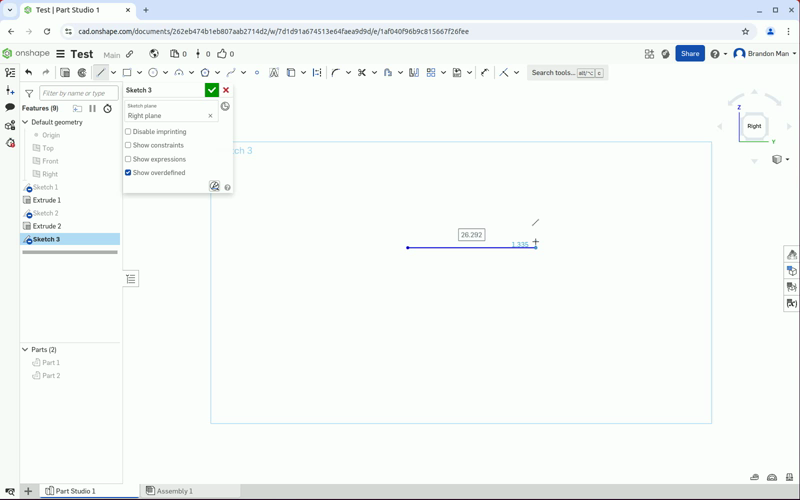
scroll(6)
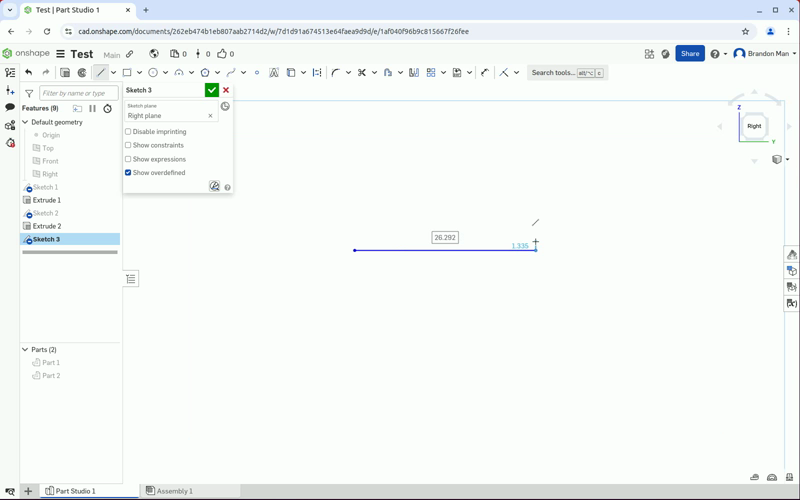
scroll(6)
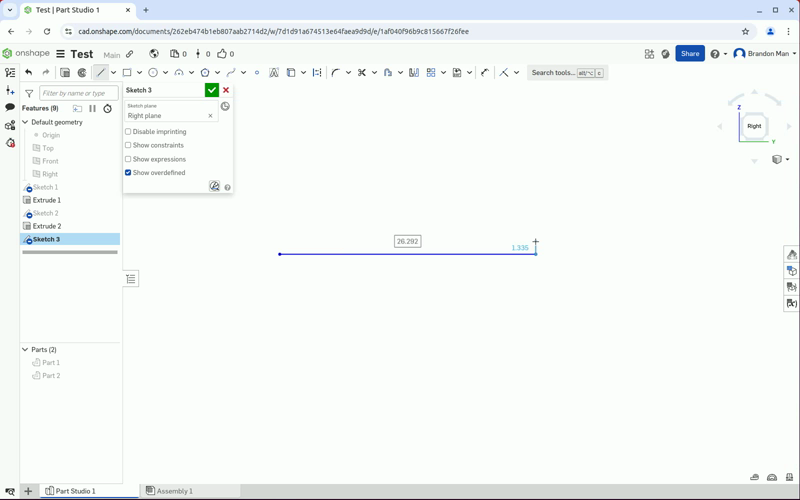
scroll(6)
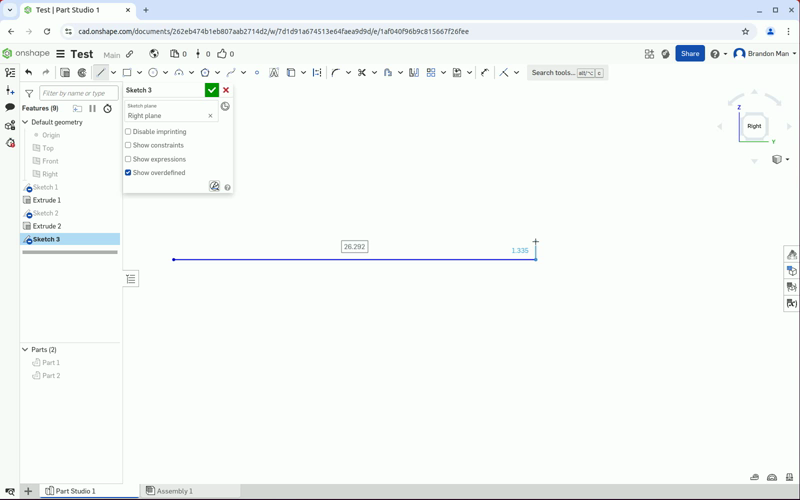
scroll(6)
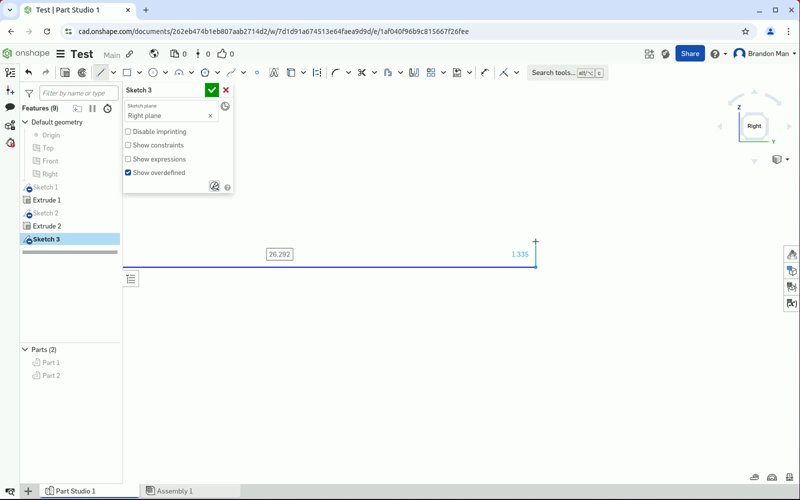
scroll(6)
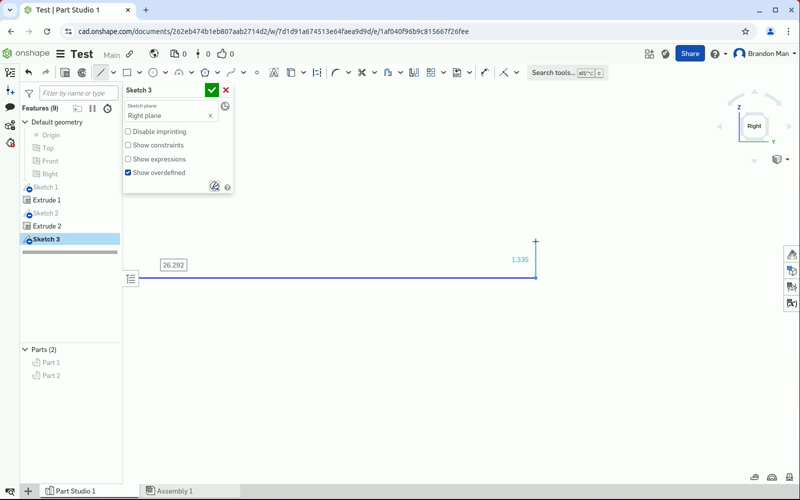
scroll(6)
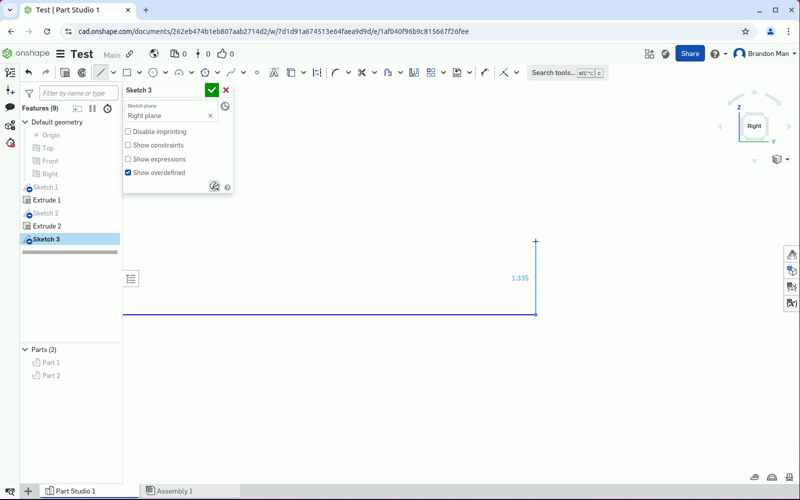
click(535, 241)
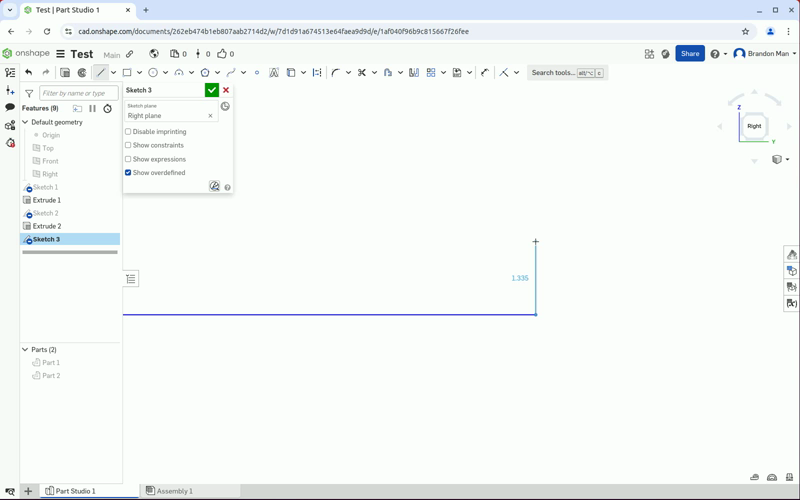
scroll(-6)
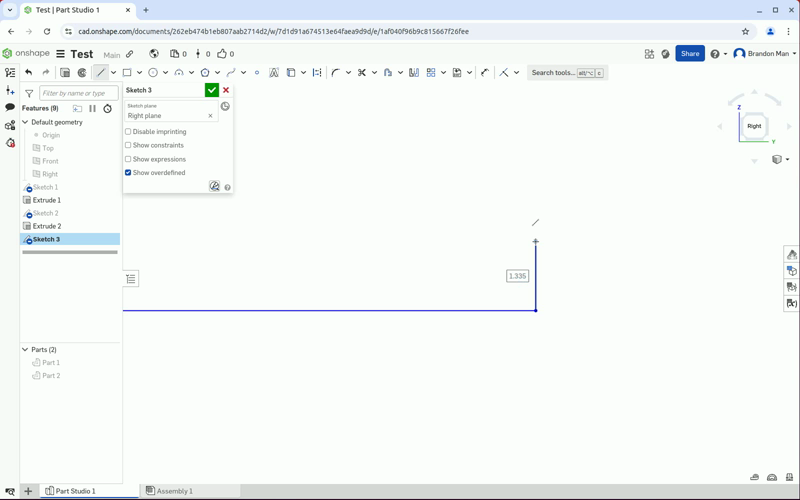
scroll(-6)
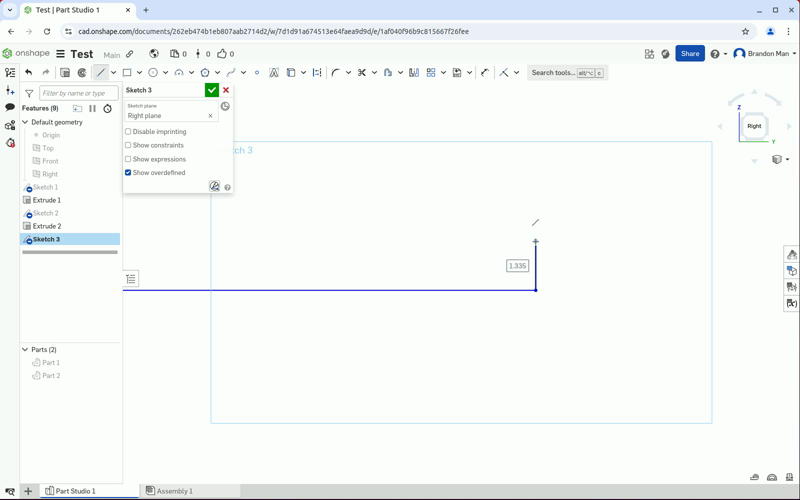
scroll(-6)
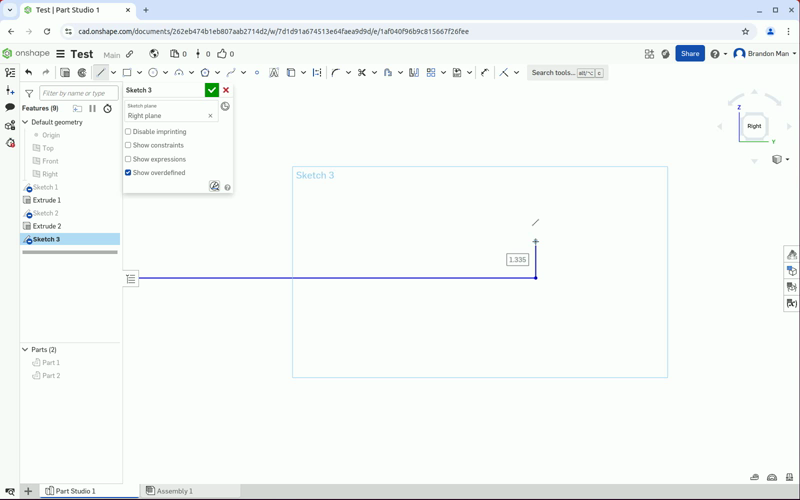
scroll(-6)
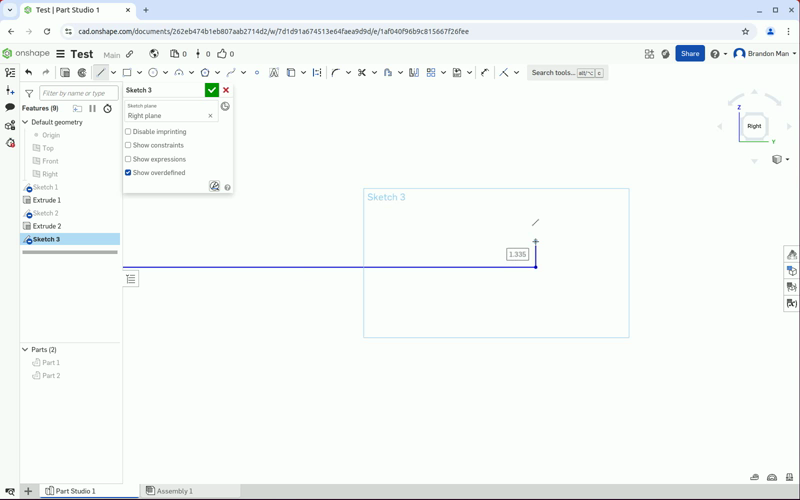
scroll(-6)
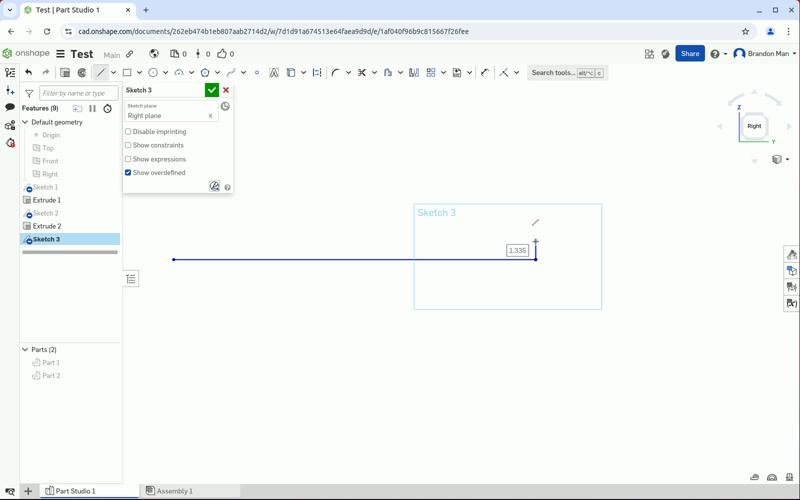
scroll(-6)
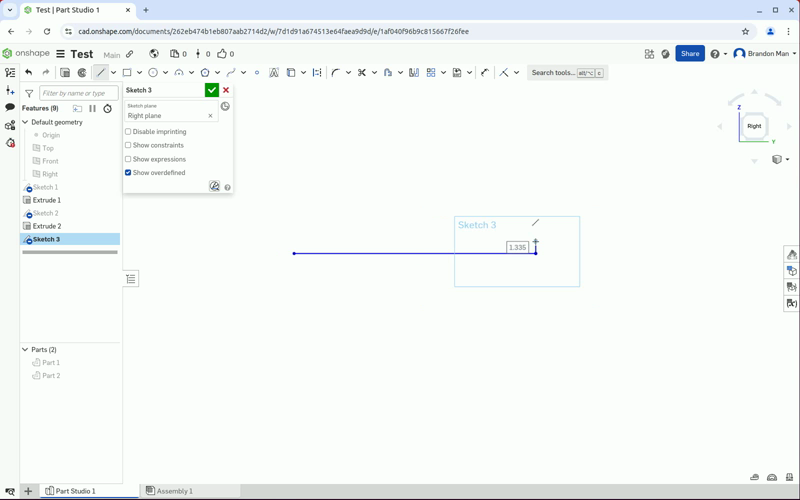
scroll(-6)
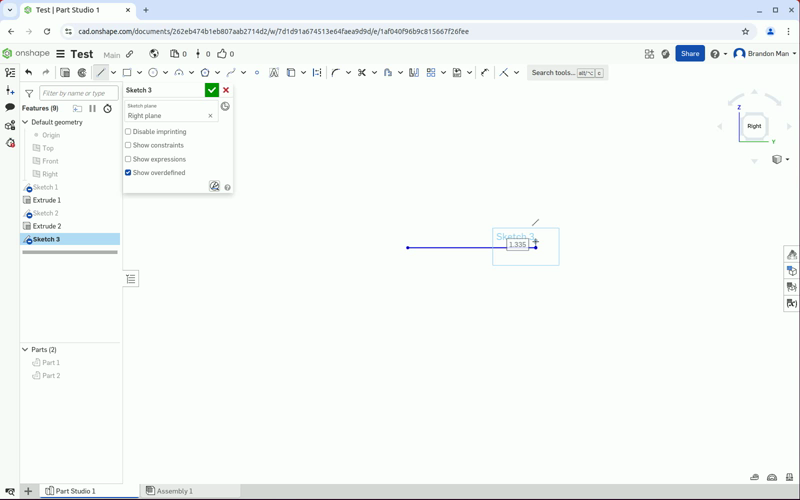
key_up(shift)
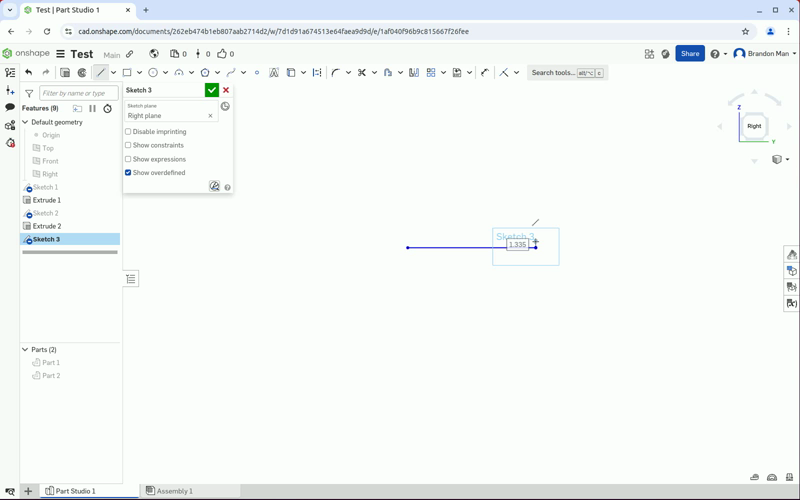
key_down(shift)
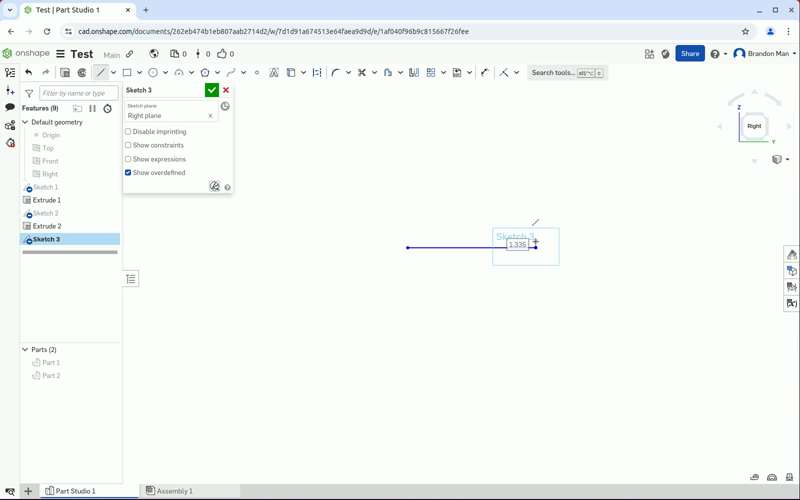
mouse_move(407, 241)
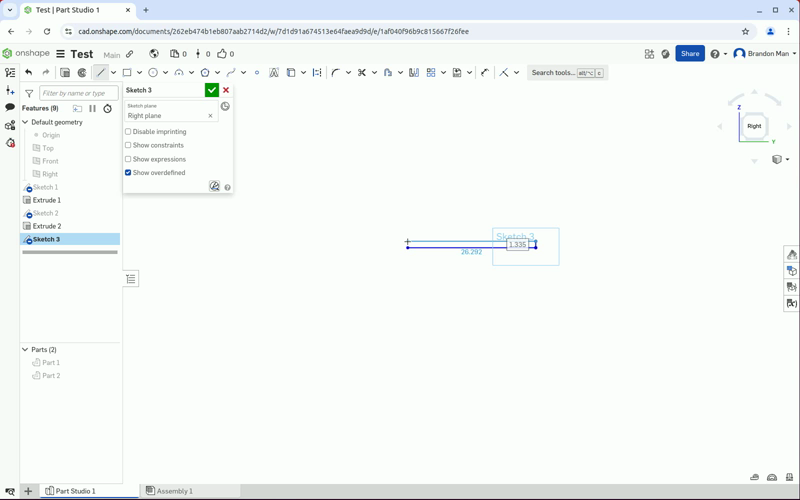
click(407, 241)
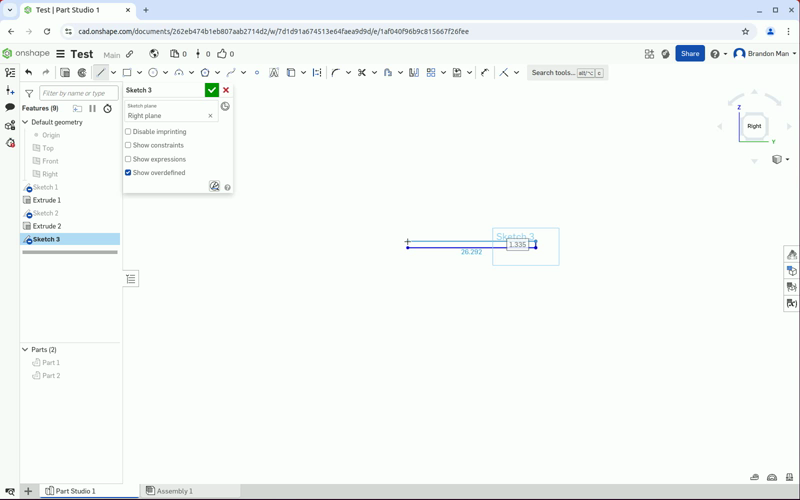
key_up(shift)
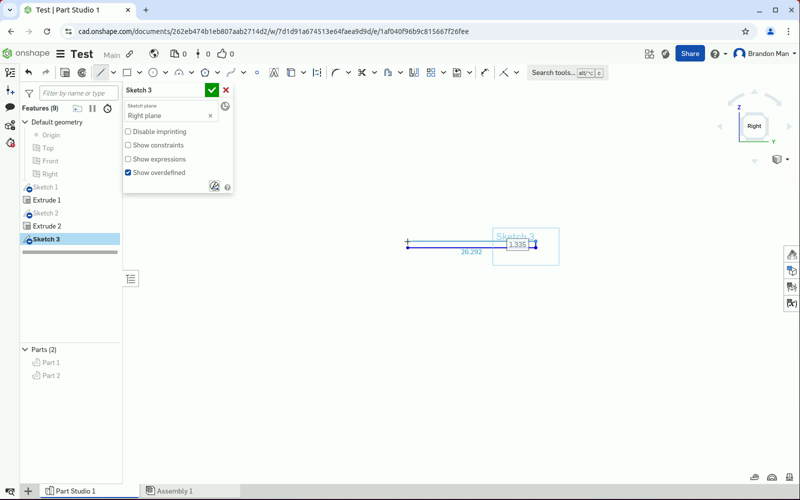
mouse_move(437, 241)
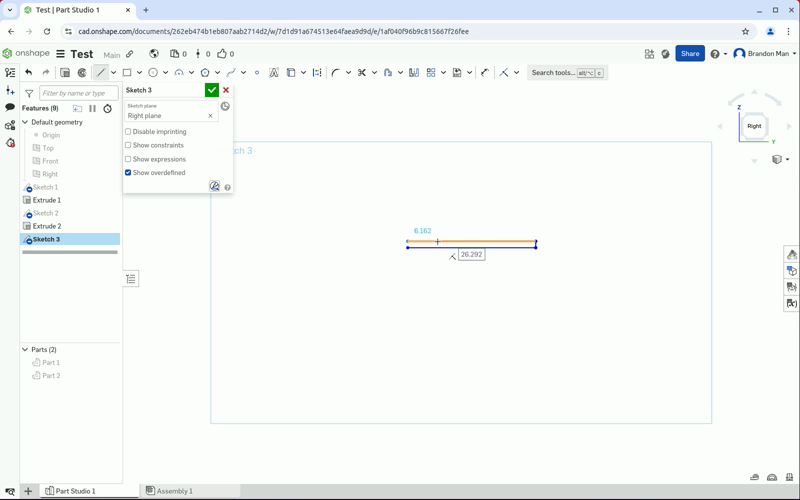
key_down(shift)
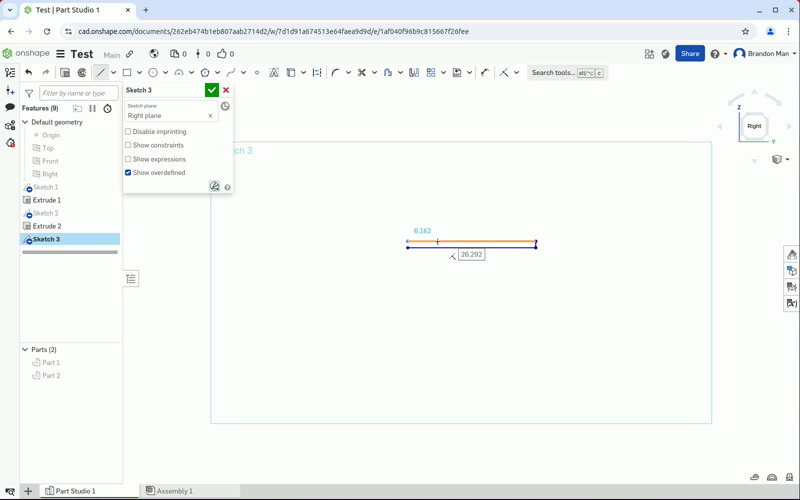
mouse_move(407, 247)
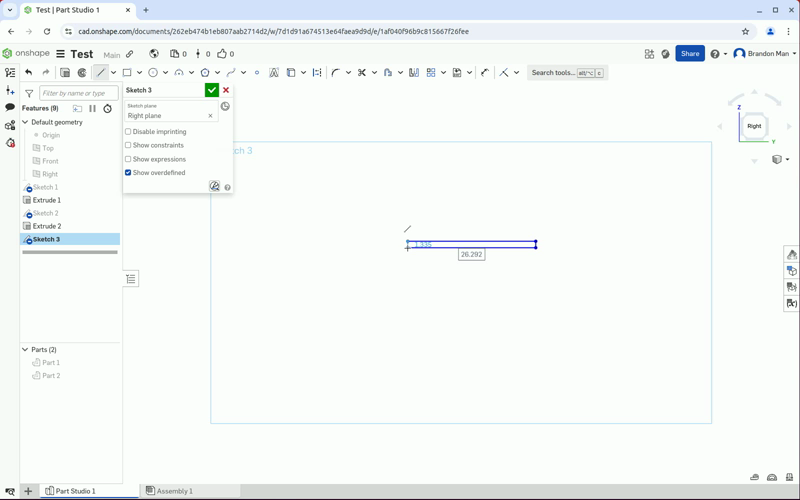
scroll(6)
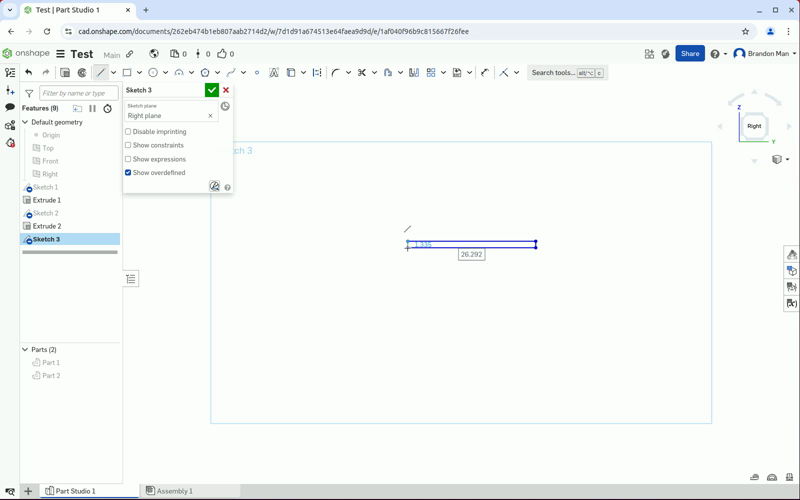
scroll(6)
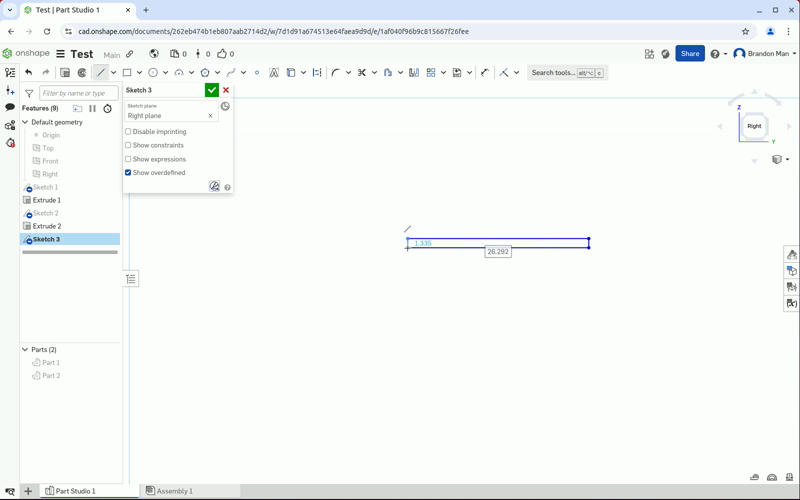
scroll(6)
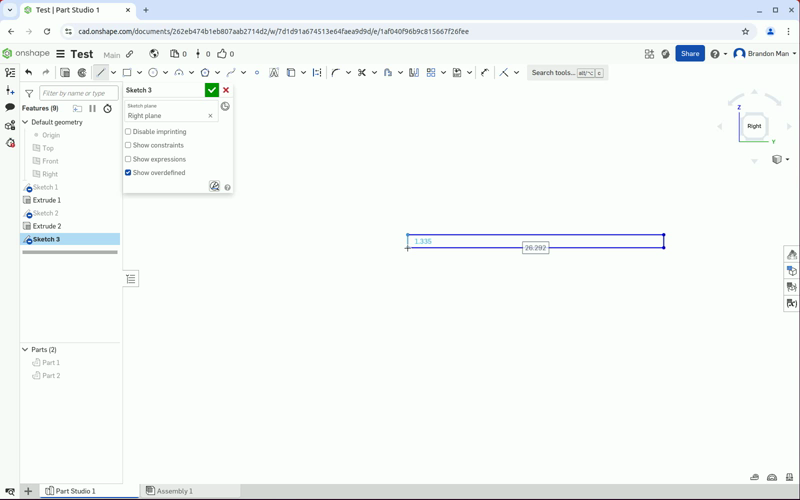
scroll(6)
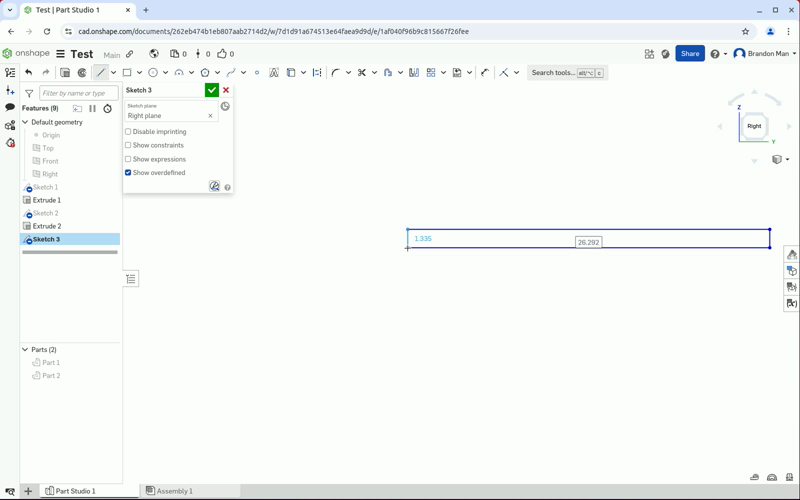
scroll(6)
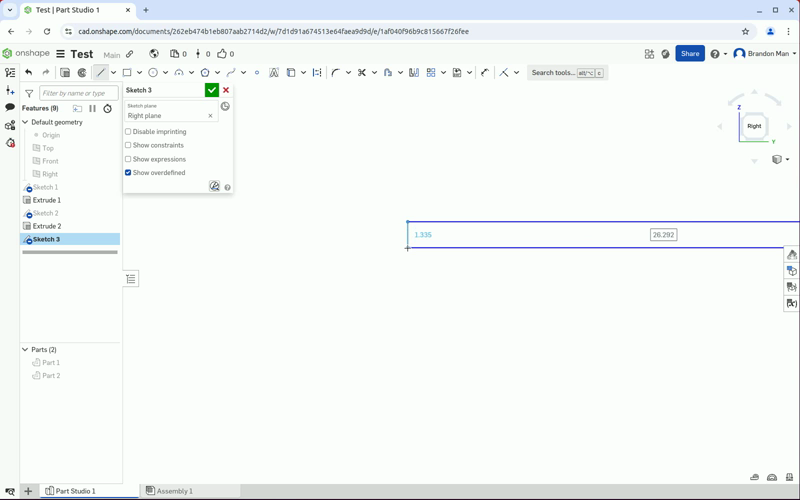
scroll(6)
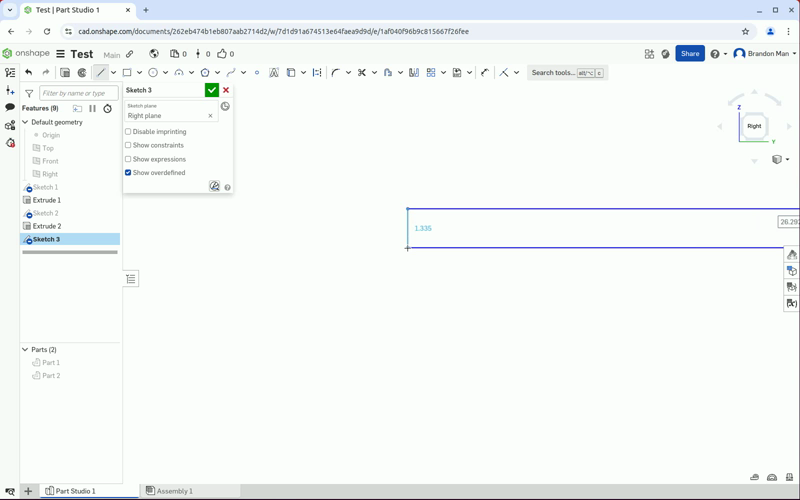
scroll(6)
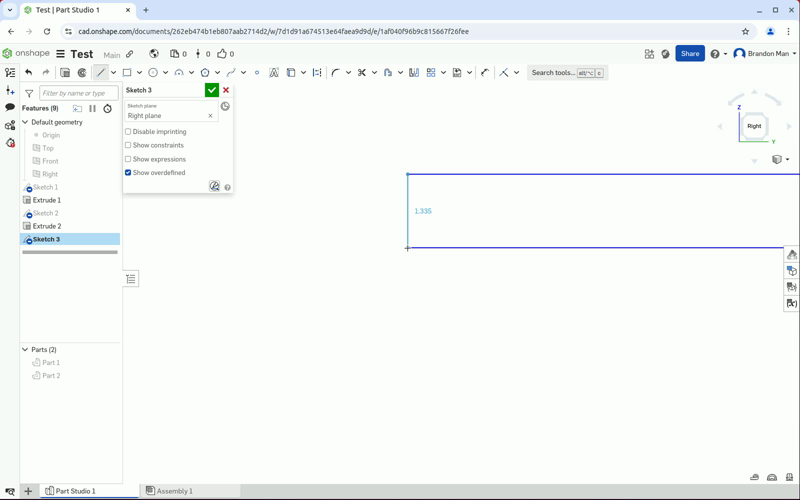
key_up(shift)
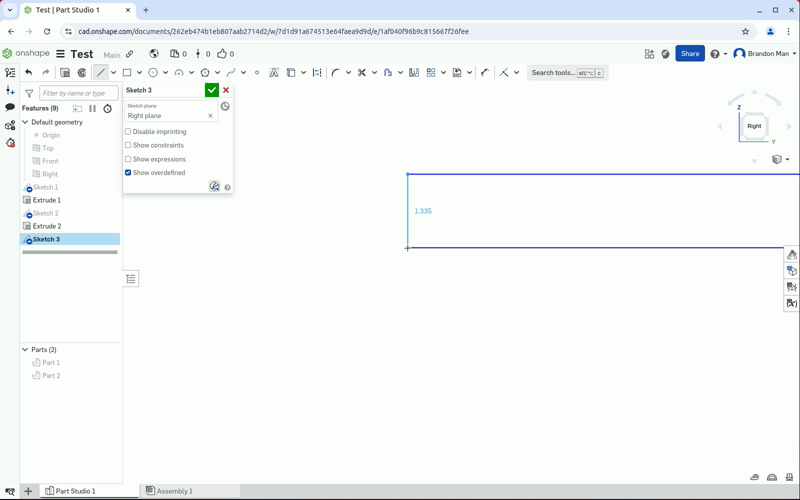
click(407, 247)
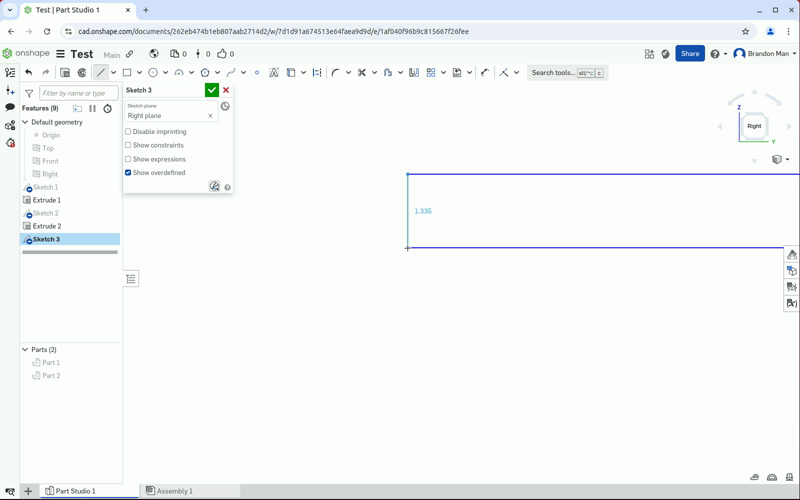
scroll(-6)
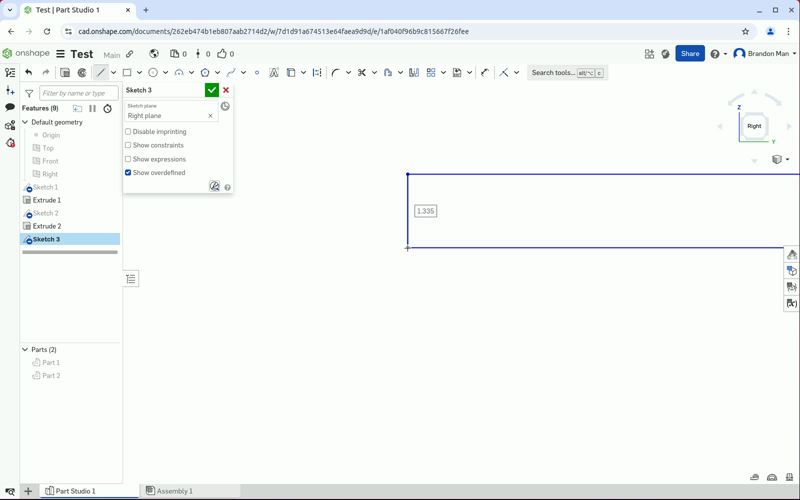
scroll(-6)
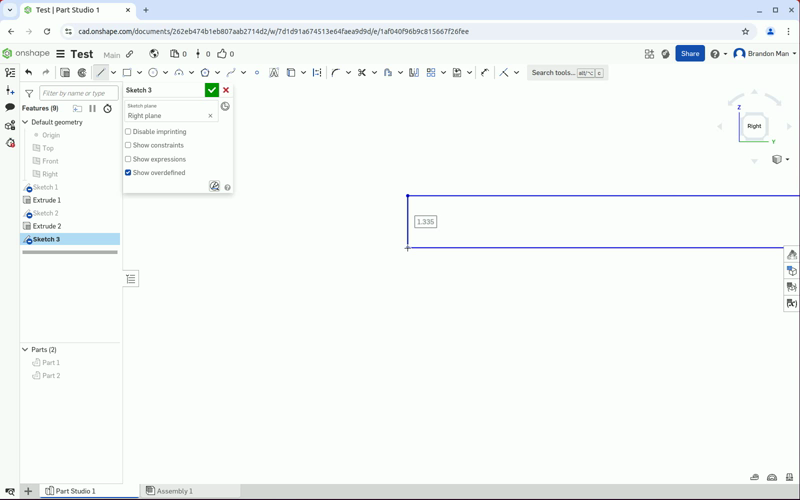
scroll(-6)
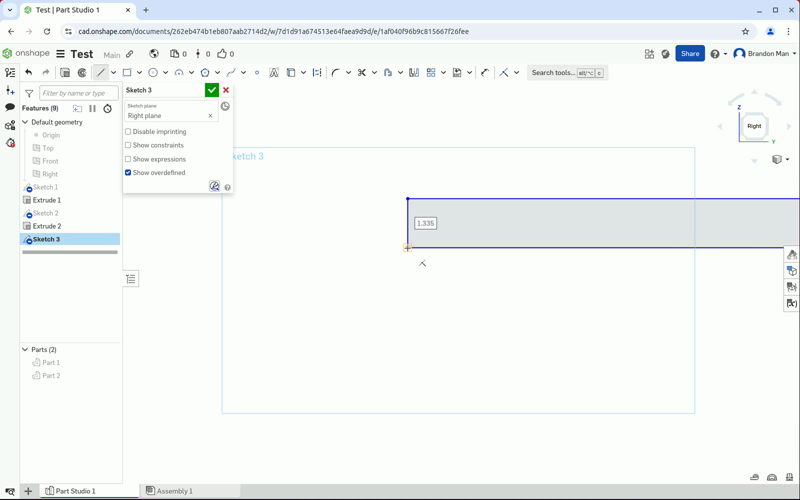
scroll(-6)
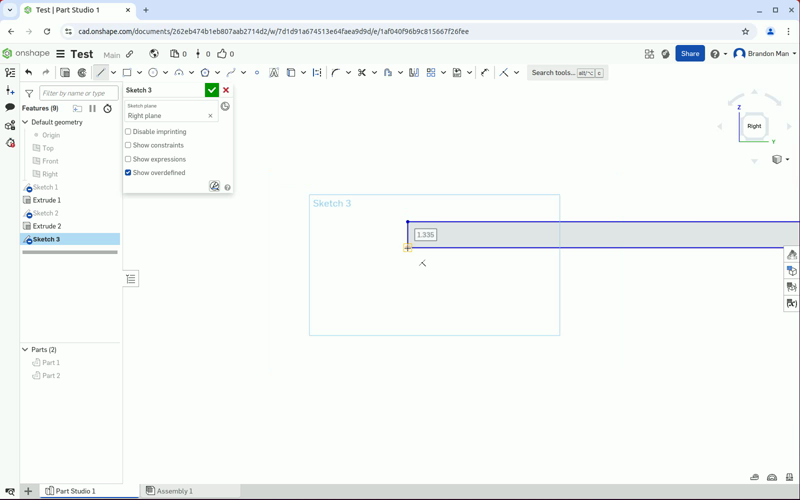
scroll(-6)
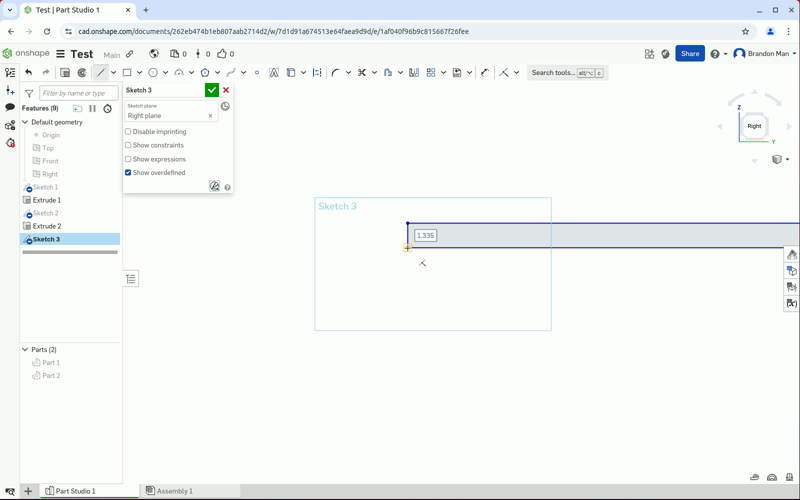
scroll(-6)
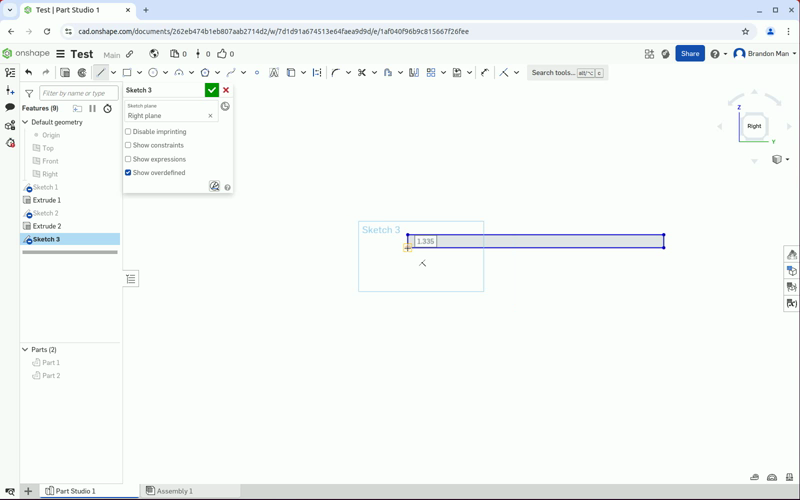
scroll(-6)
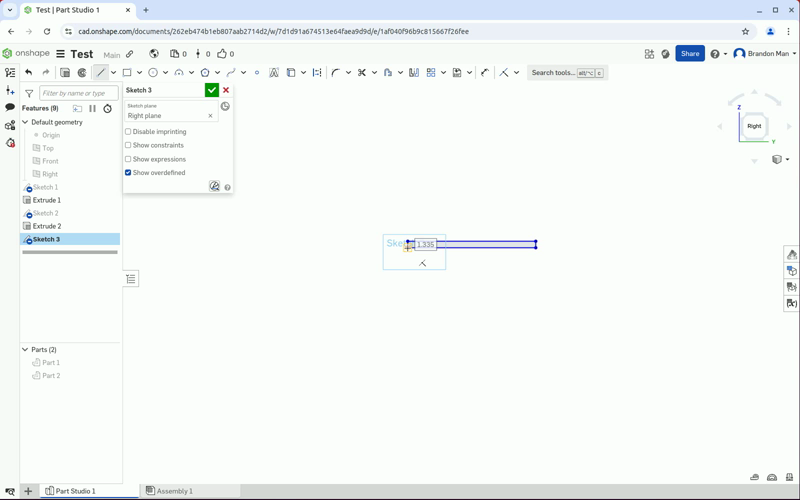
key(esc)
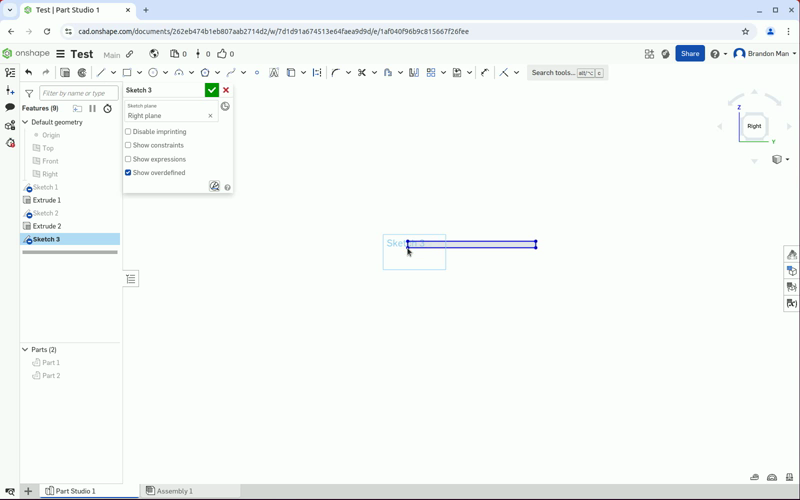
key(c)
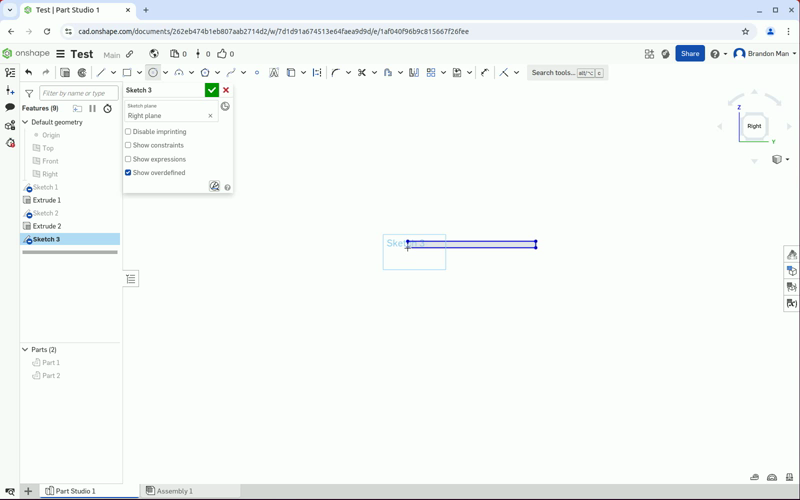
key_down(shift)
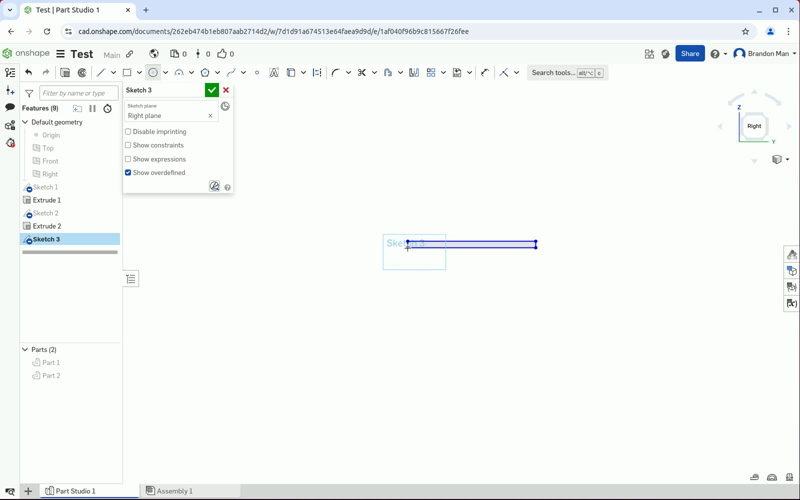
mouse_move(411, 245)
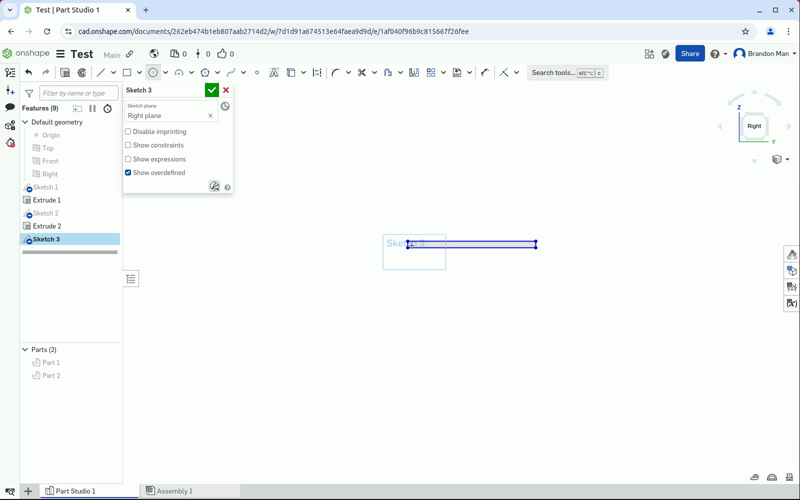
click(411, 245)
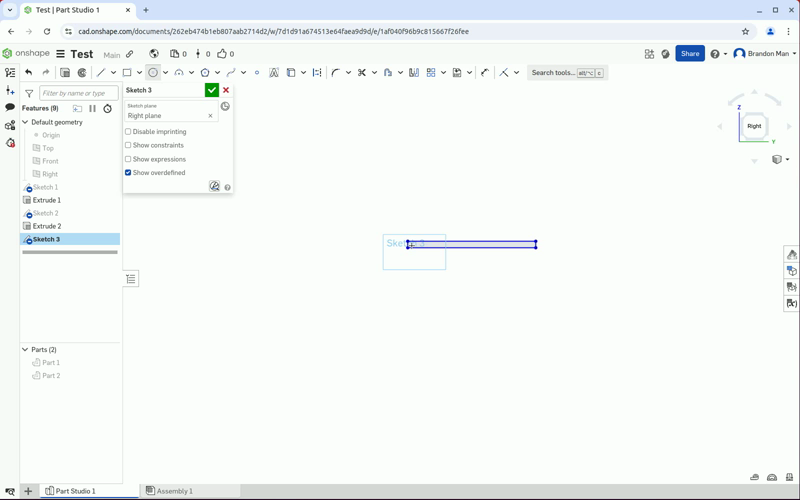
key_up(shift)
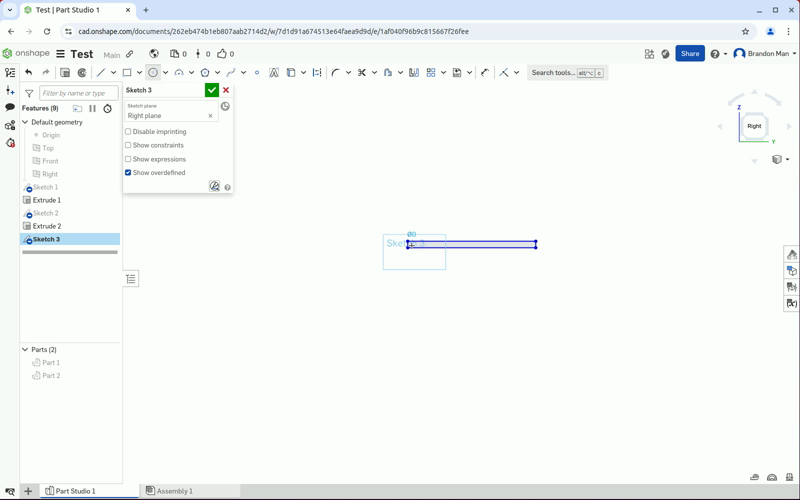
mouse_move(413, 245)
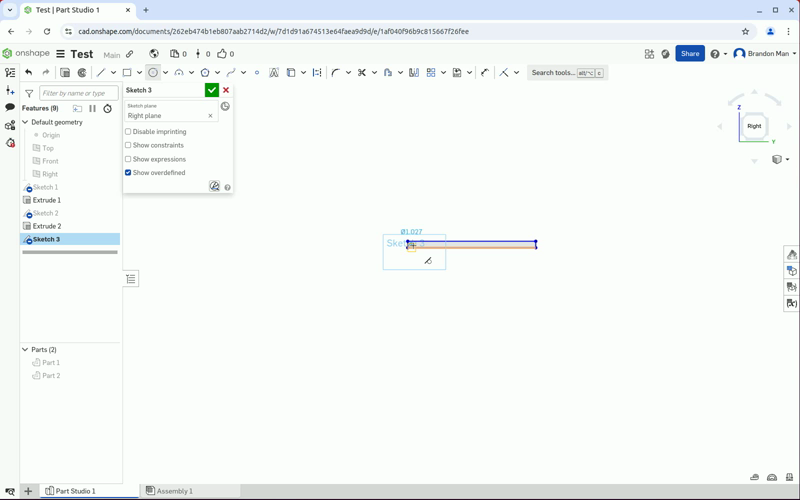
scroll(6)
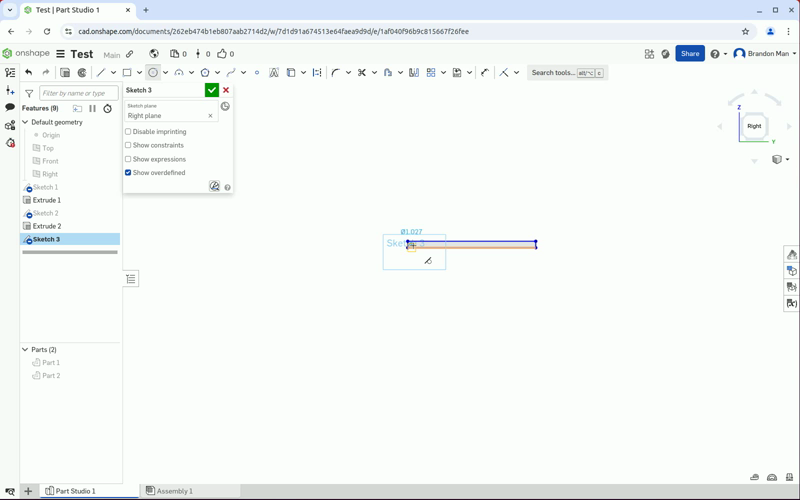
scroll(6)
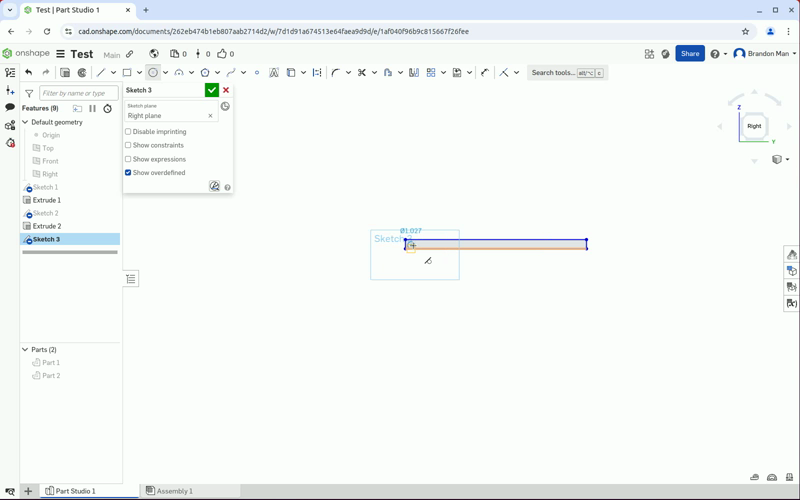
scroll(6)
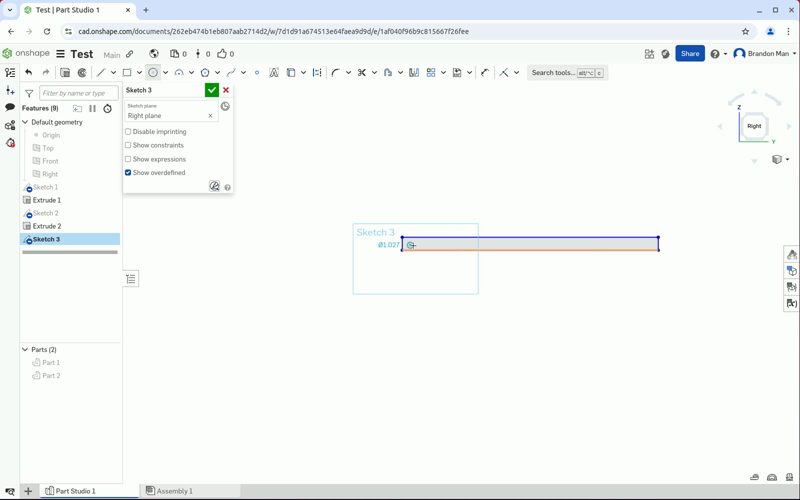
scroll(6)
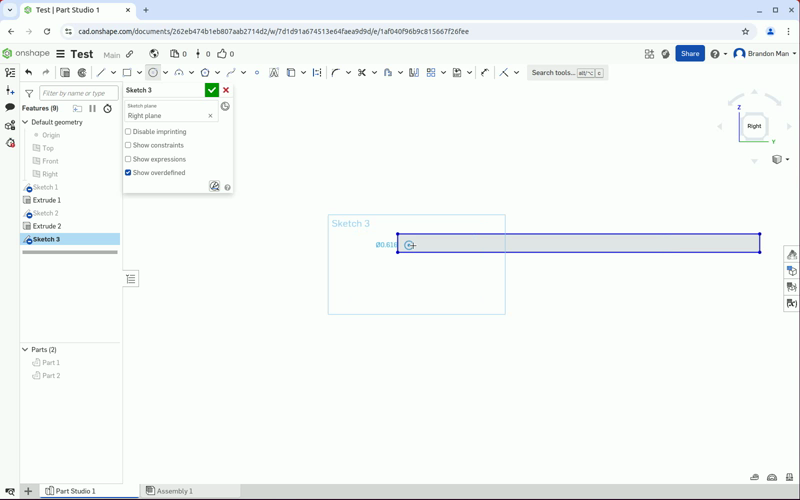
scroll(6)
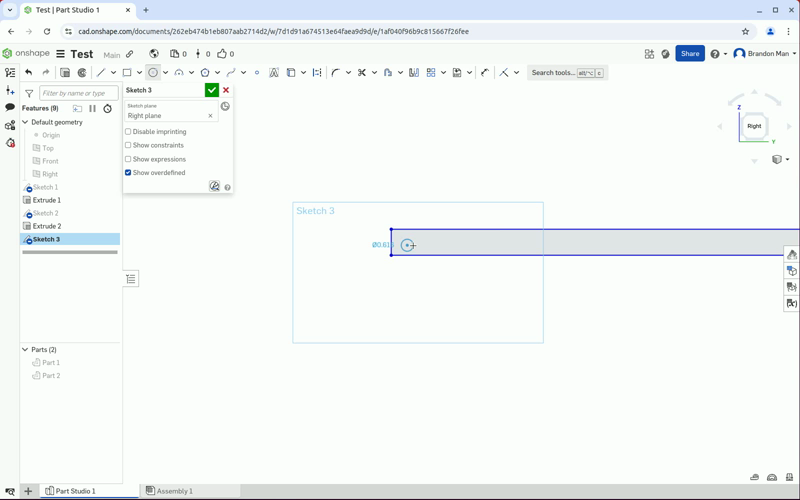
scroll(6)
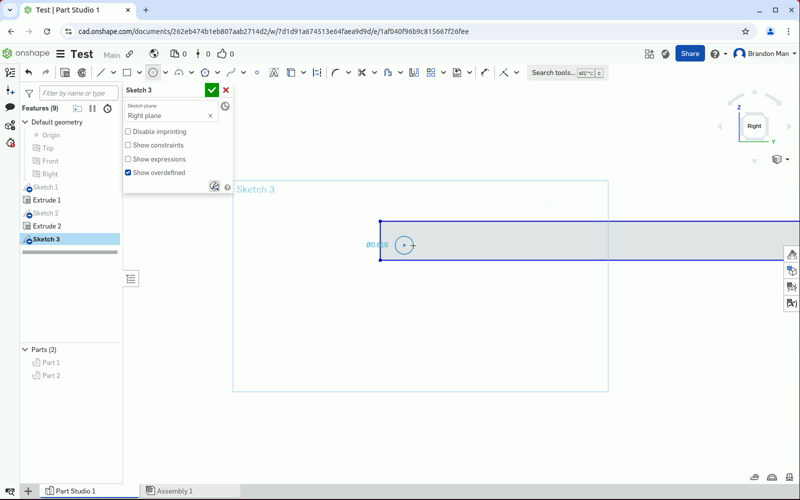
scroll(6)
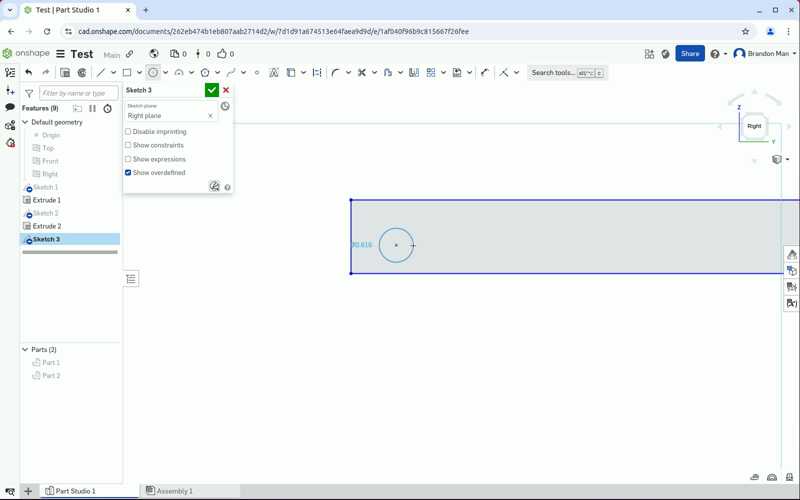
click(413, 245)
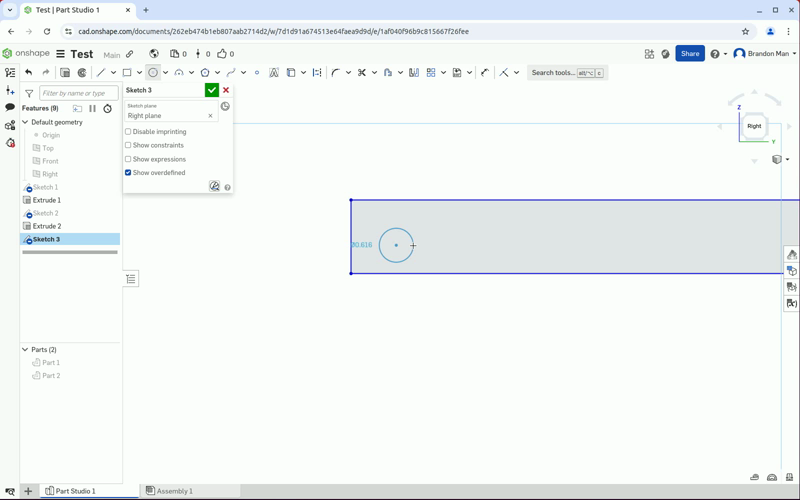
scroll(-6)
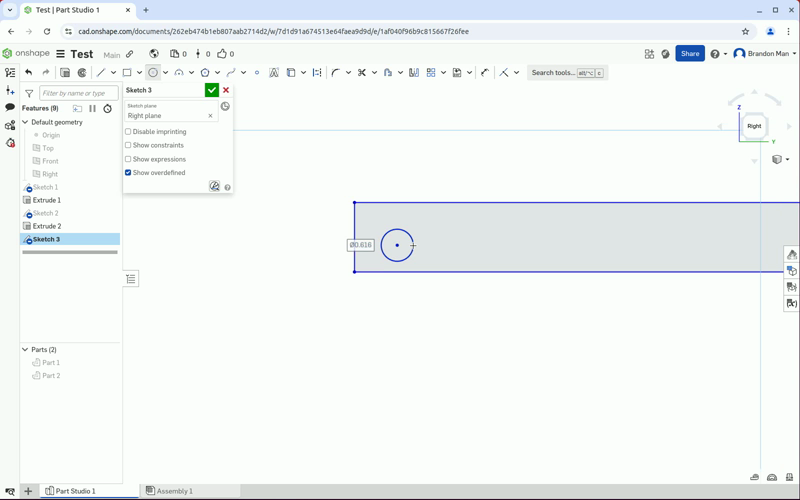
scroll(-6)
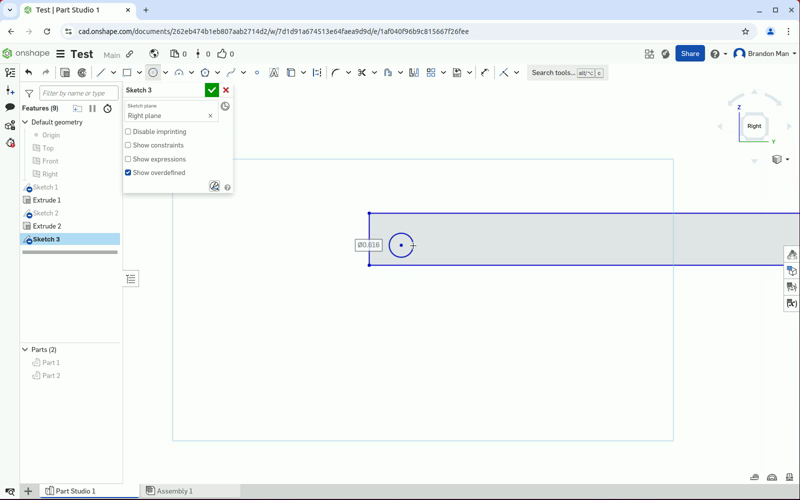
scroll(-6)
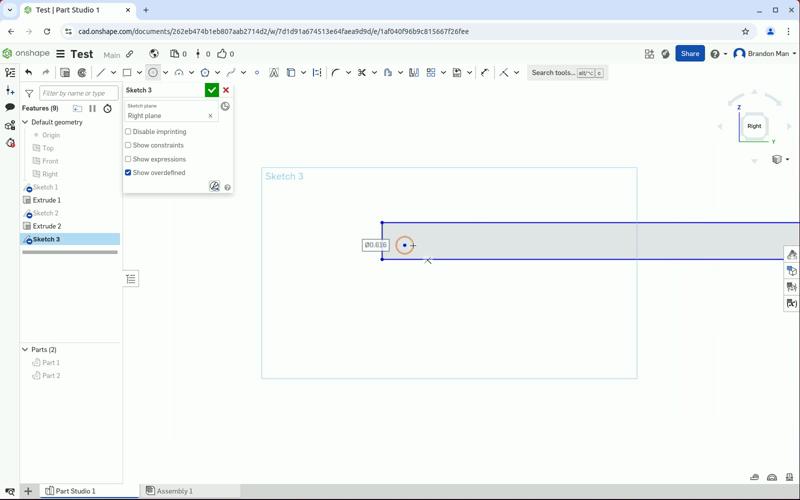
scroll(-6)
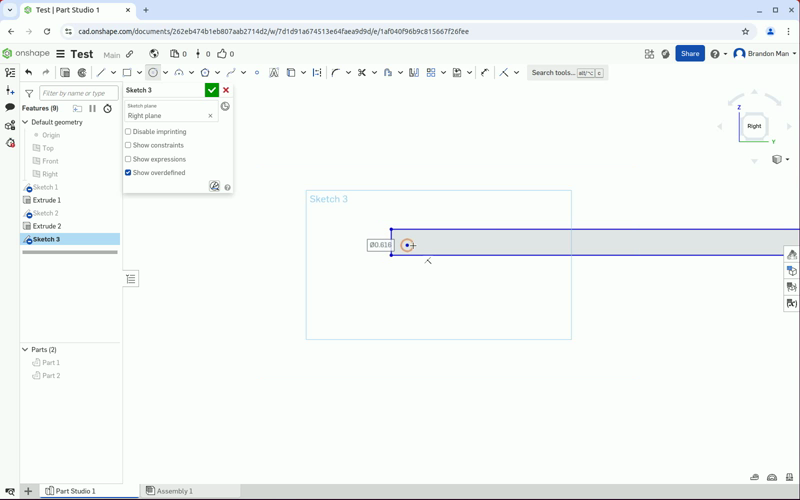
scroll(-6)
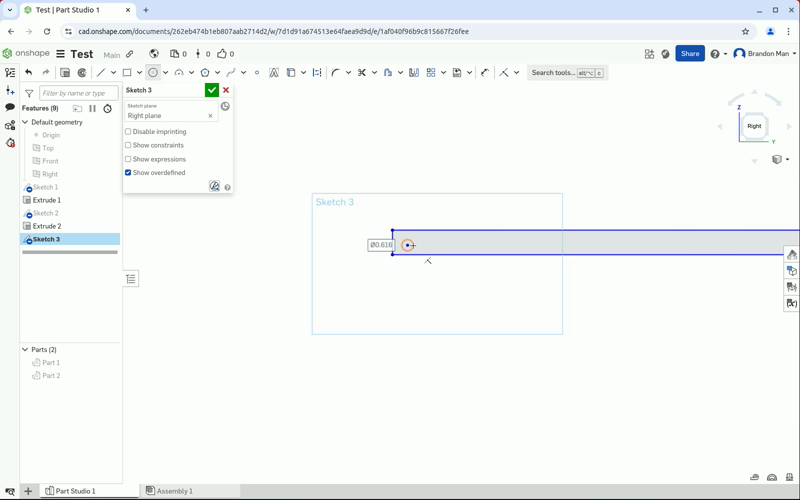
scroll(-6)
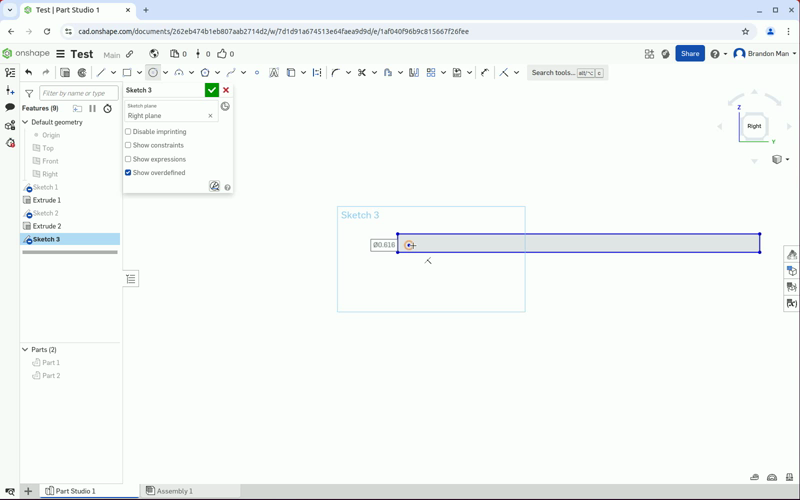
scroll(-6)
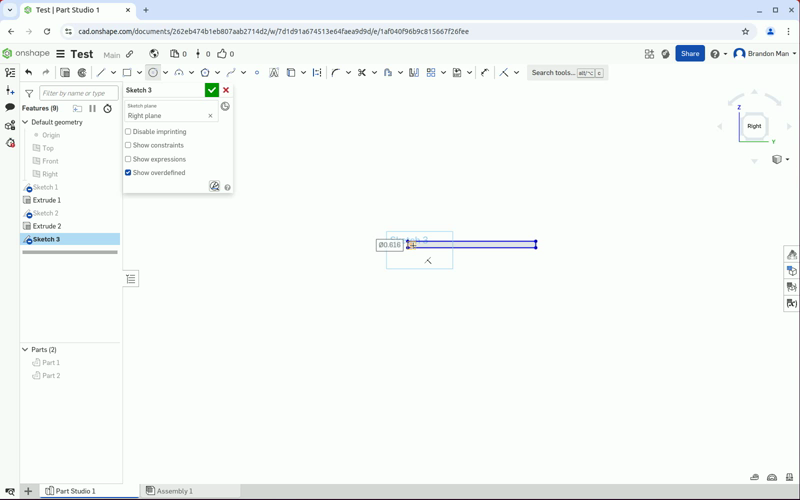
key(esc)
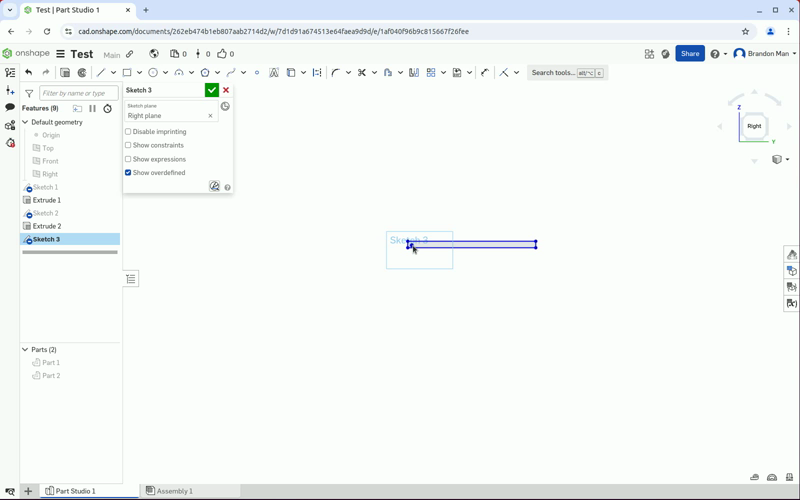
key(c)
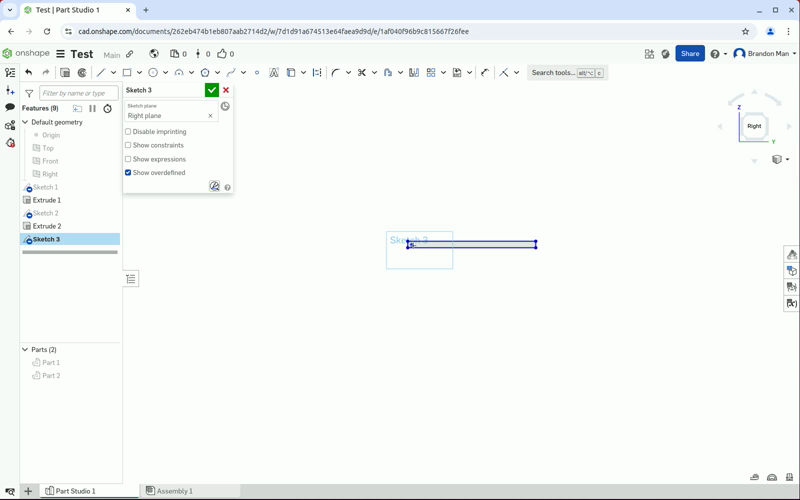
key_down(shift)
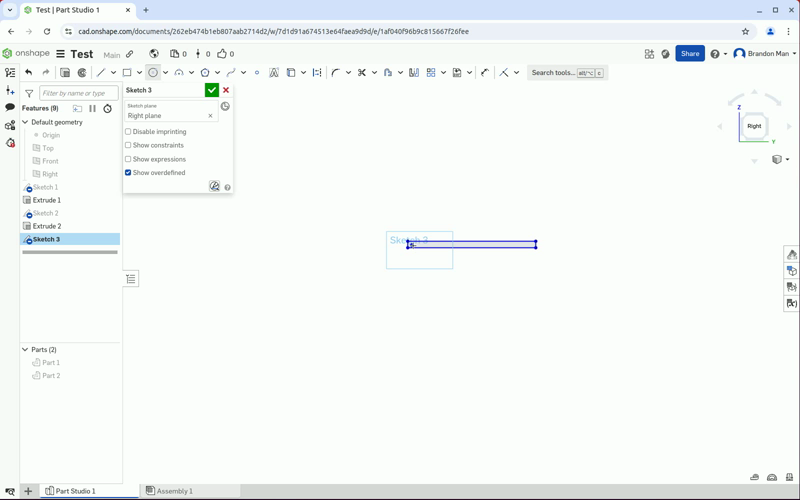
mouse_move(531, 245)
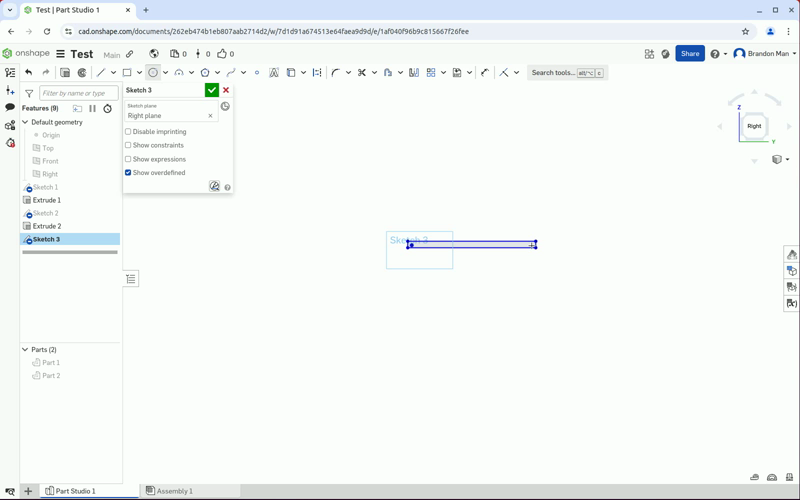
click(531, 245)
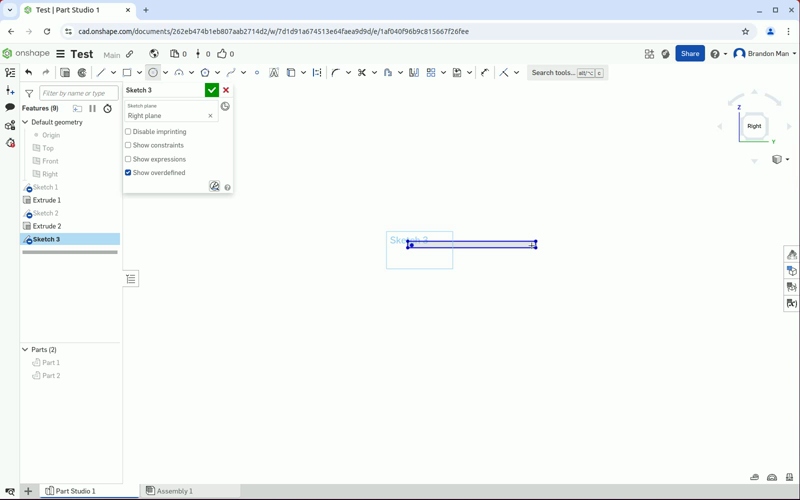
key_up(shift)
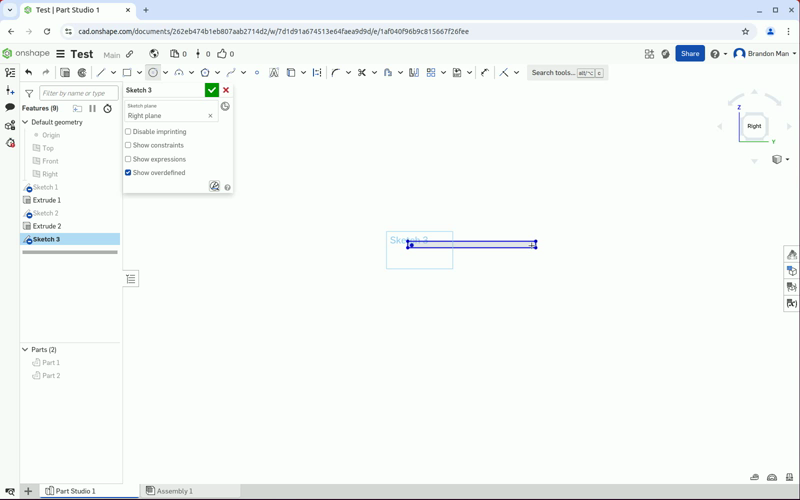
mouse_move(532, 245)
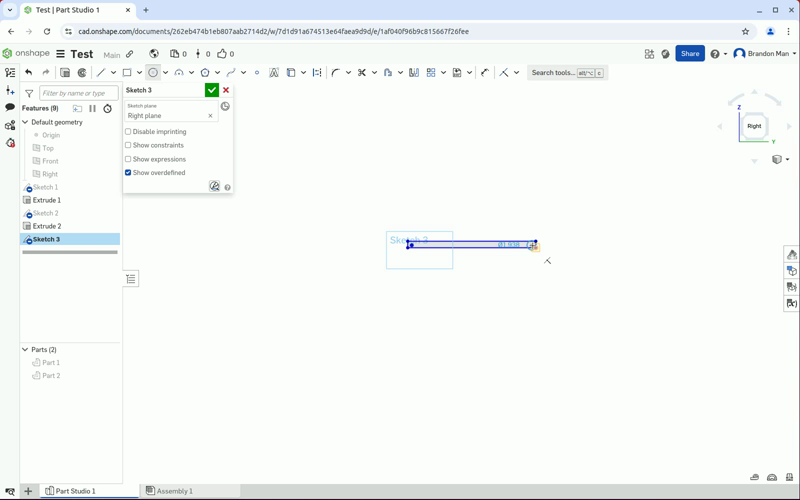
scroll(6)
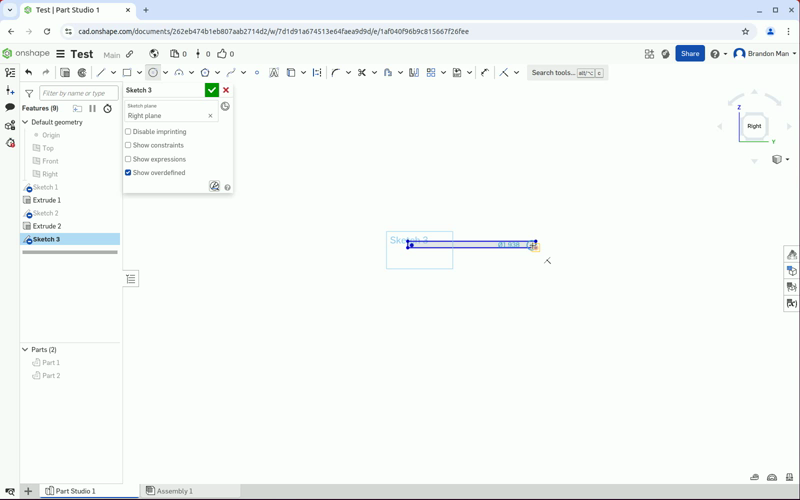
scroll(6)
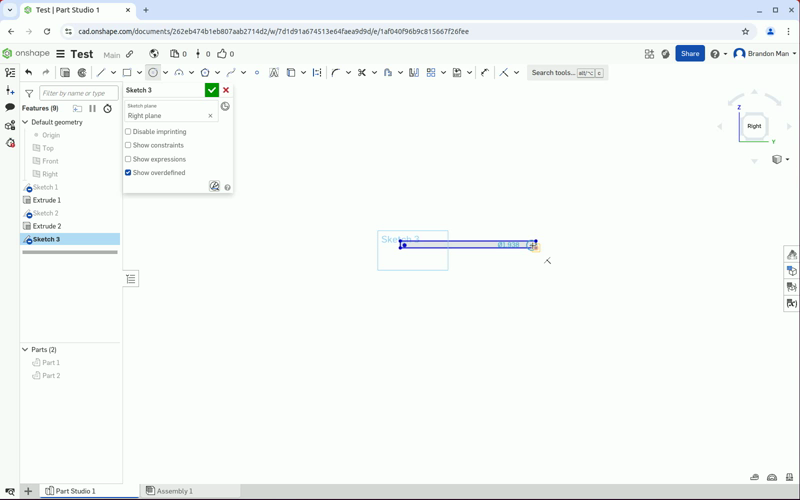
scroll(6)
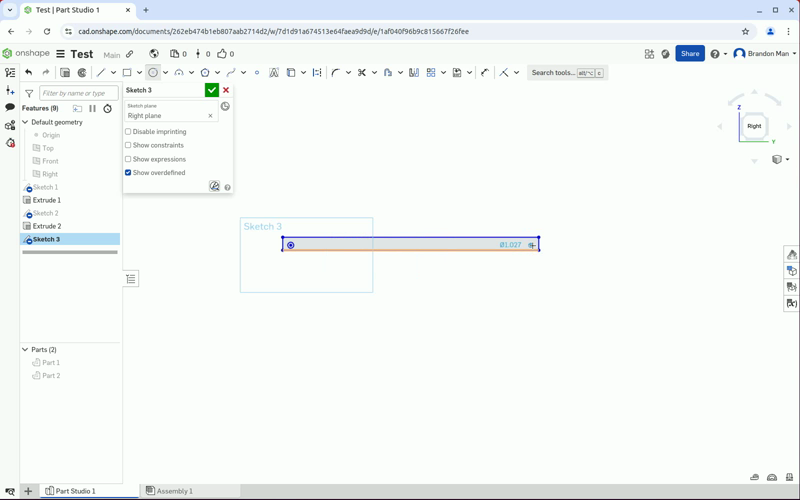
scroll(6)
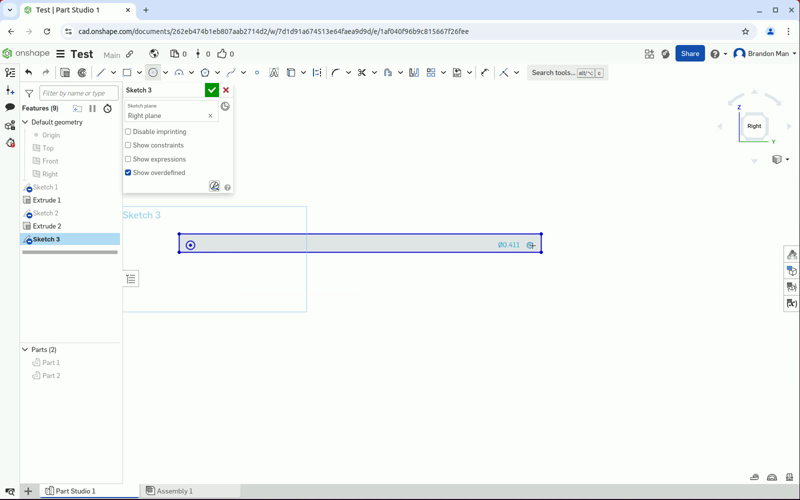
scroll(6)
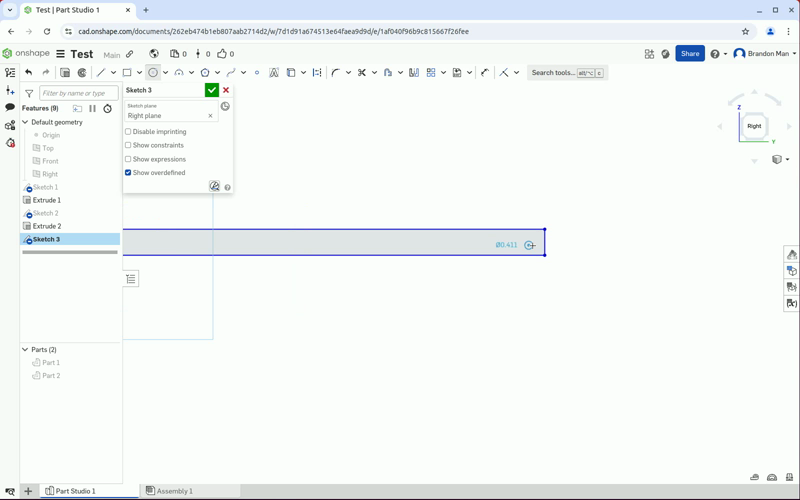
scroll(6)
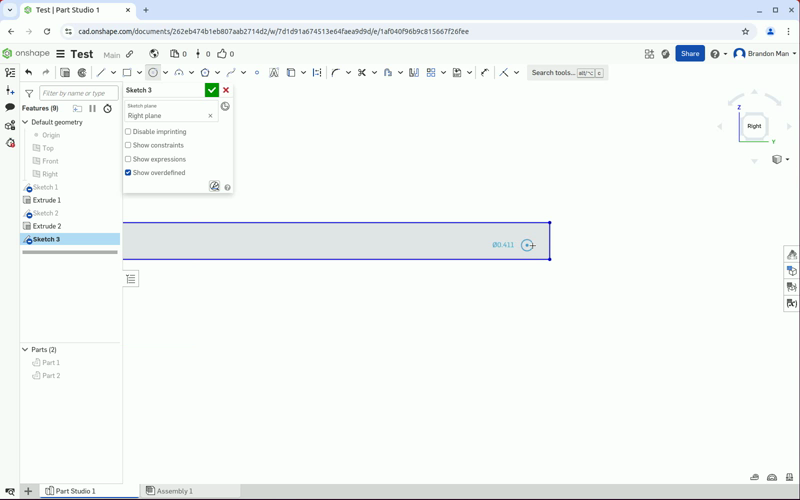
scroll(6)
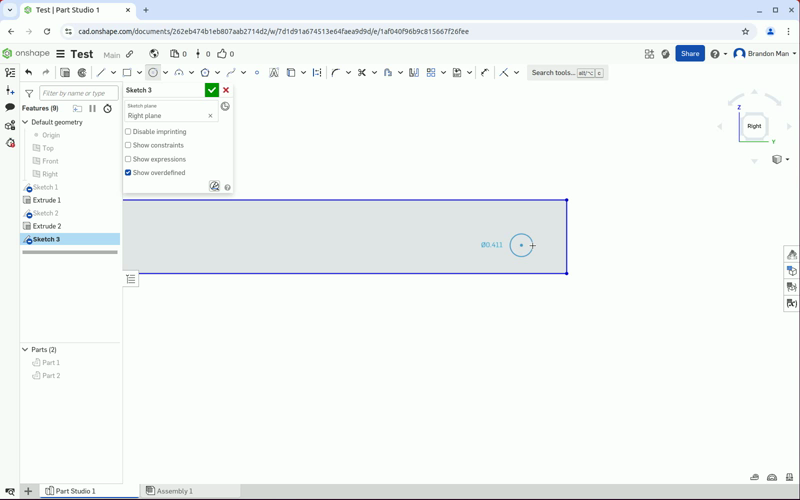
click(532, 245)
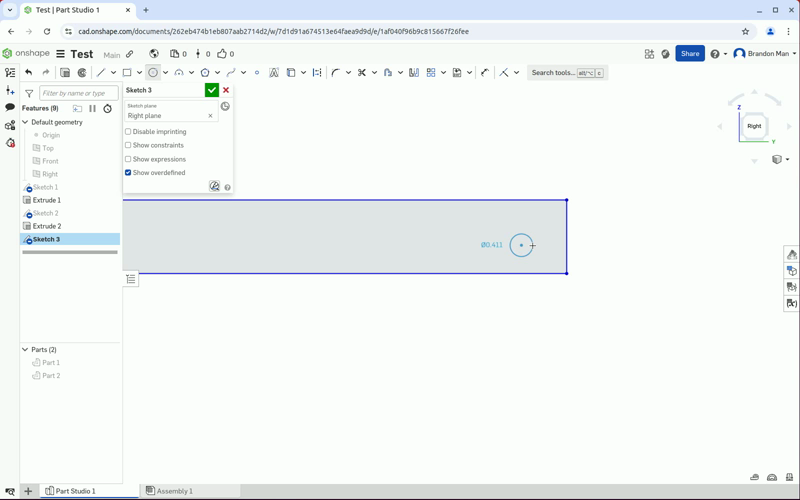
scroll(-6)
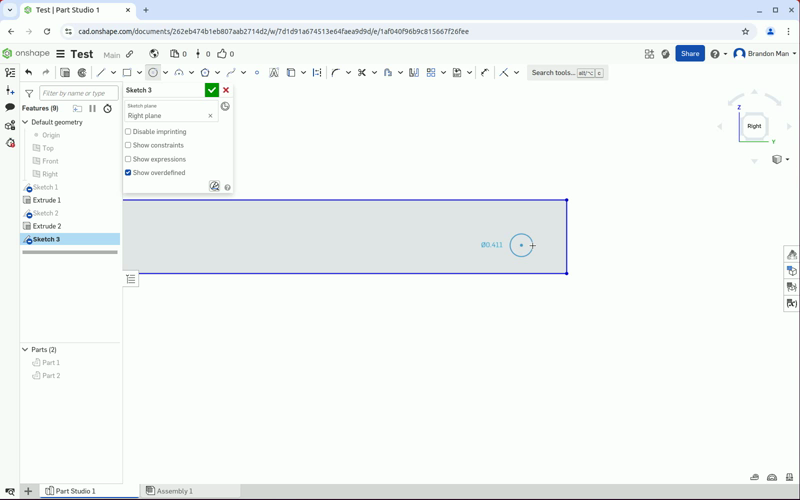
scroll(-6)
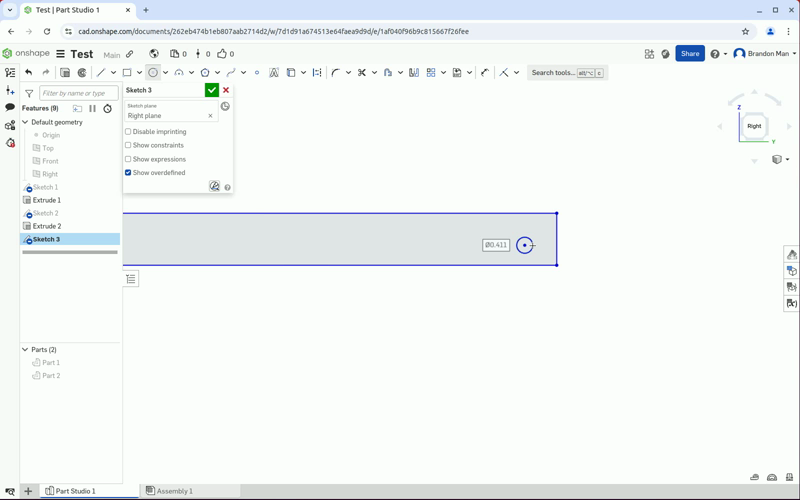
scroll(-6)
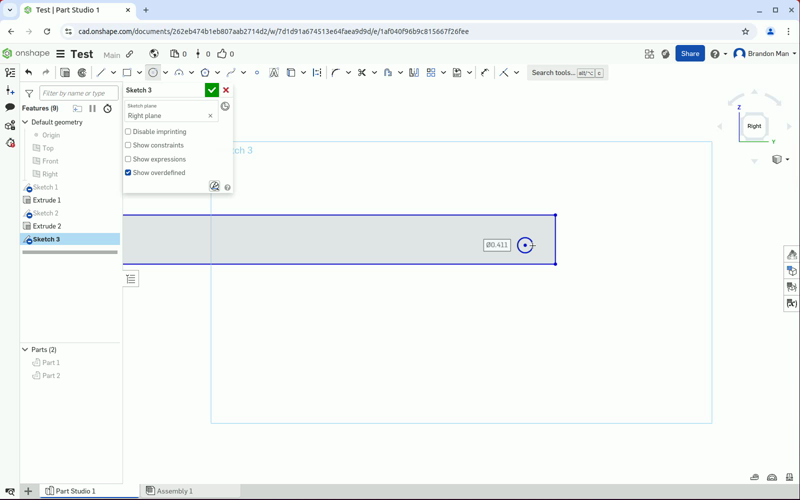
scroll(-6)
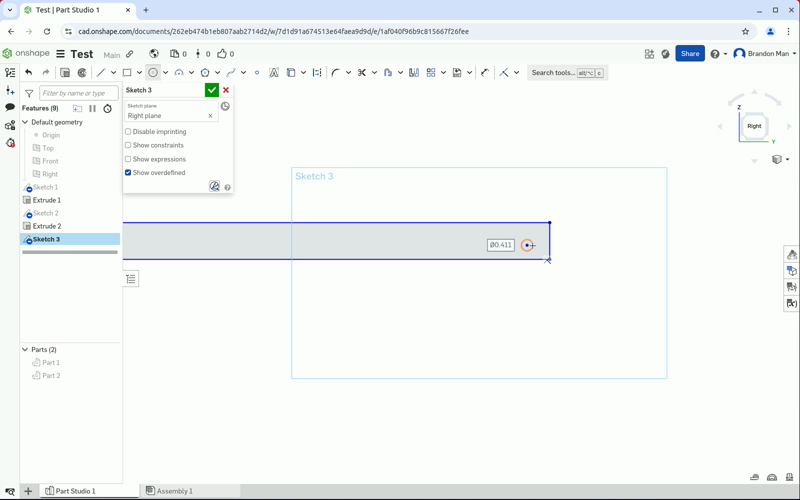
scroll(-6)
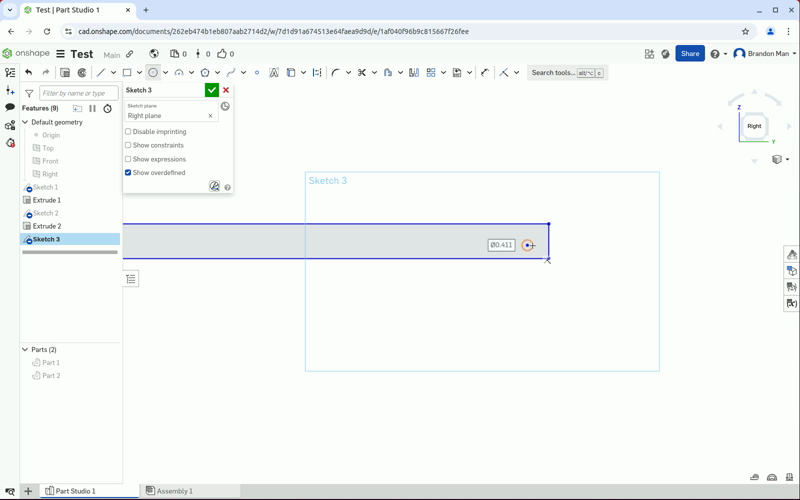
scroll(-6)
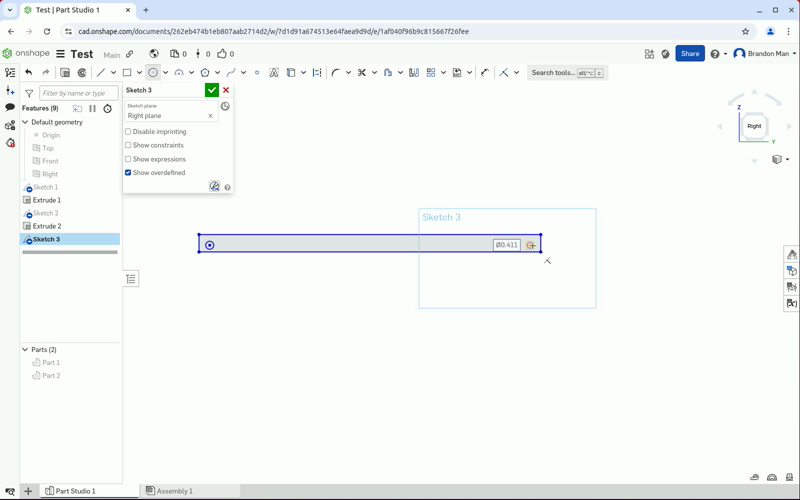
scroll(-6)
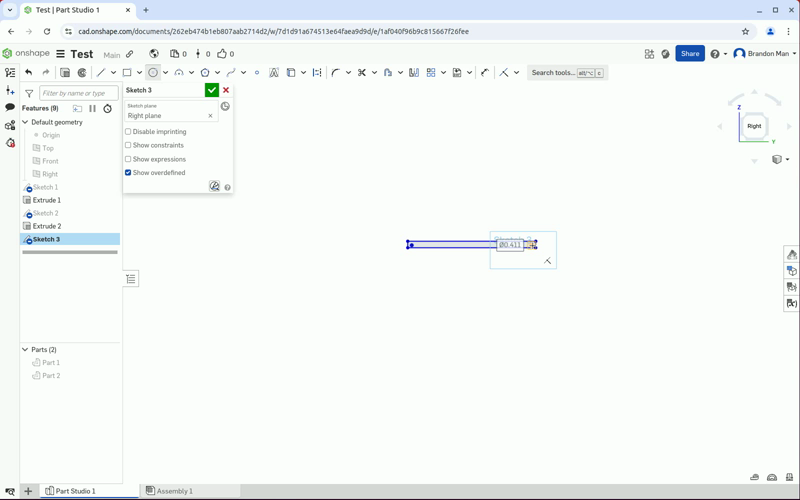
key(esc)
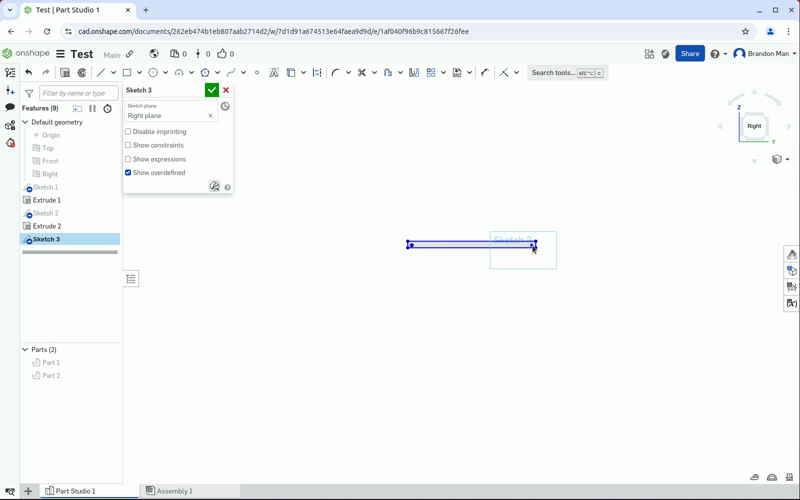
mouse_move(476, 246)
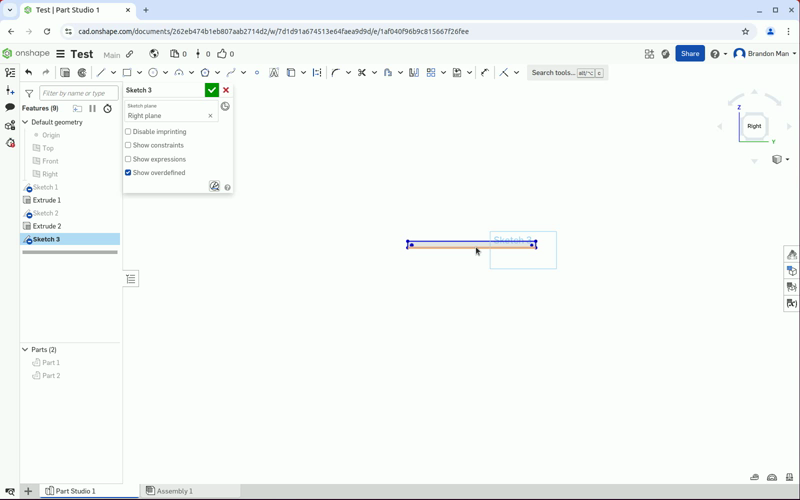
scroll(6)
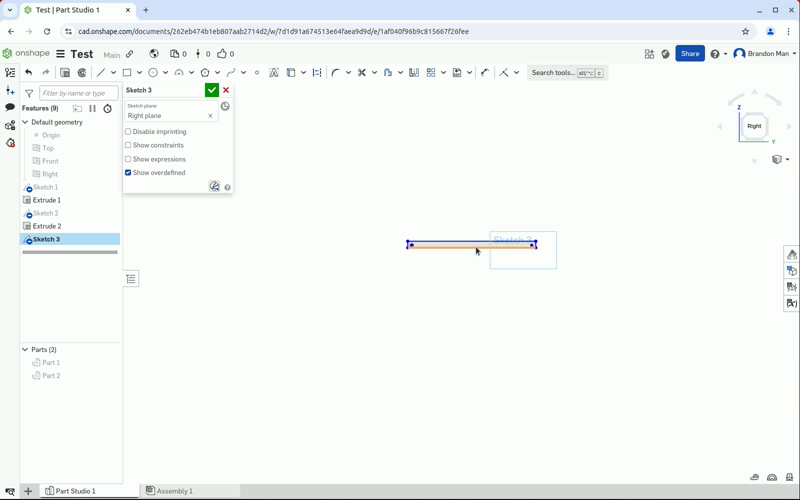
scroll(6)
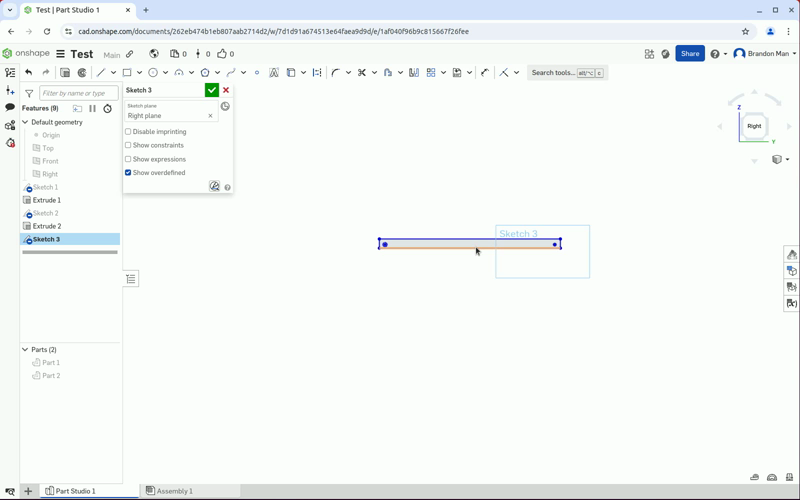
scroll(6)
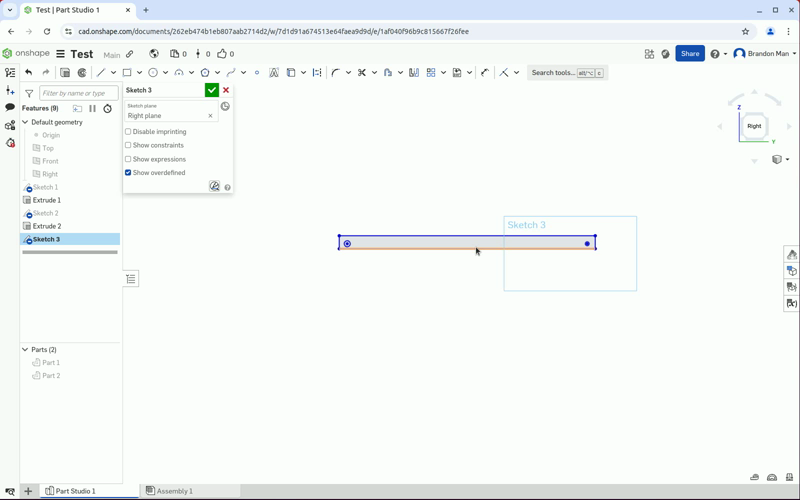
scroll(6)
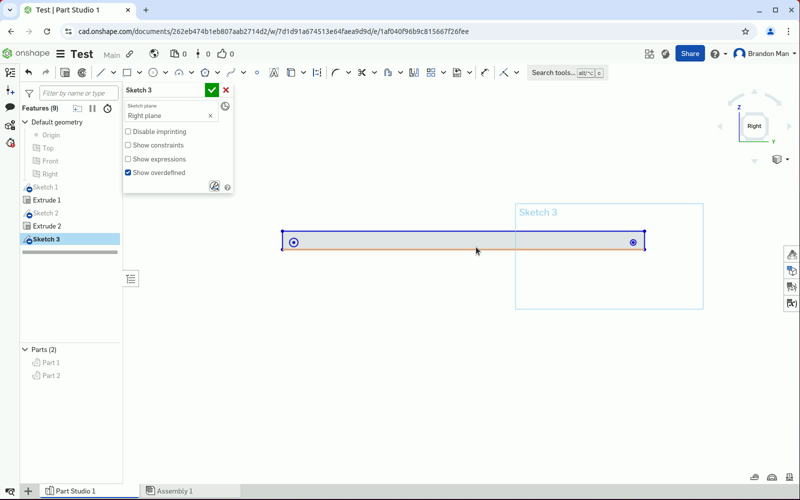
scroll(6)
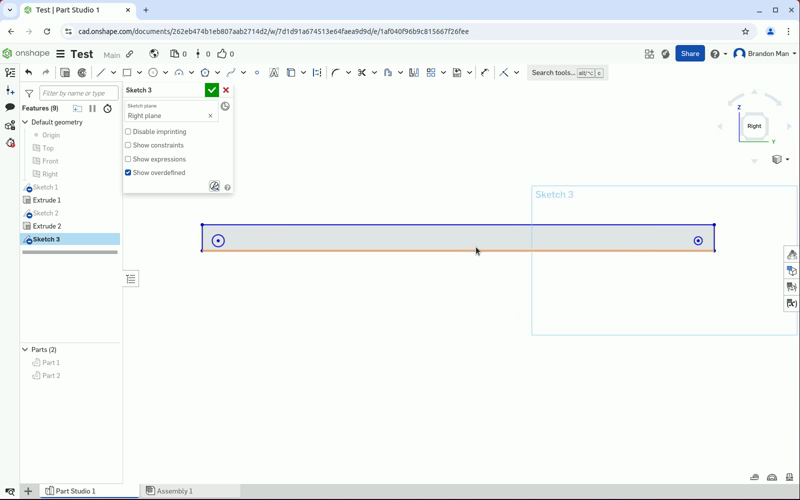
scroll(6)
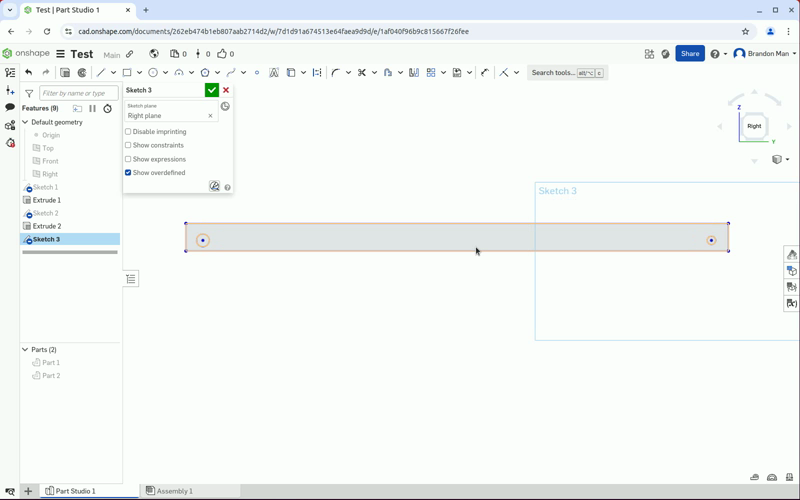
scroll(6)
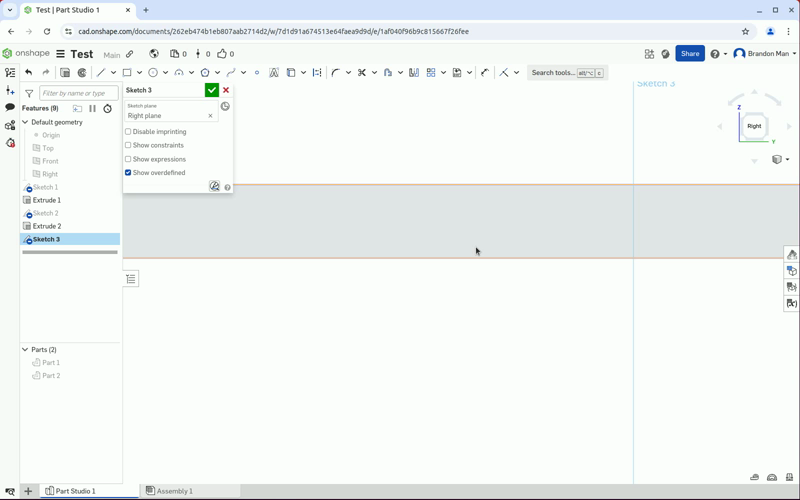
click(476, 246)
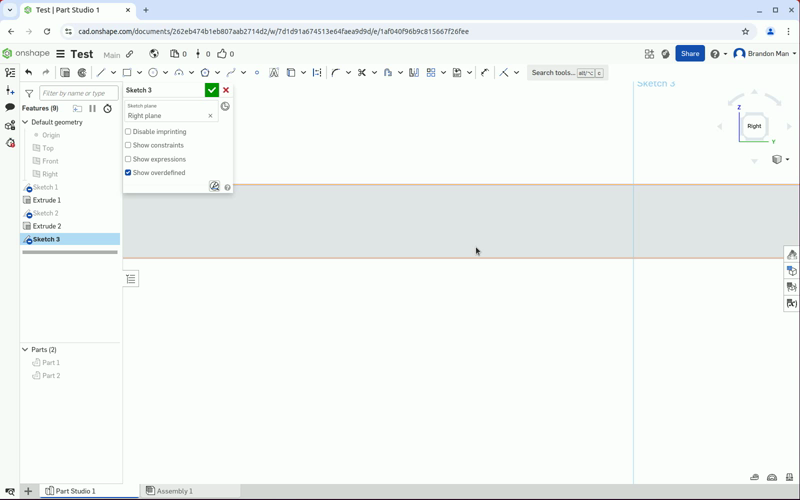
scroll(-6)
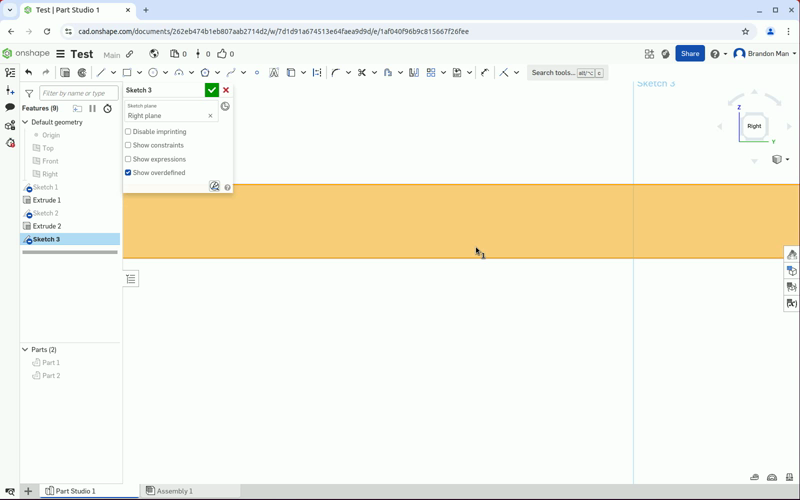
scroll(-6)
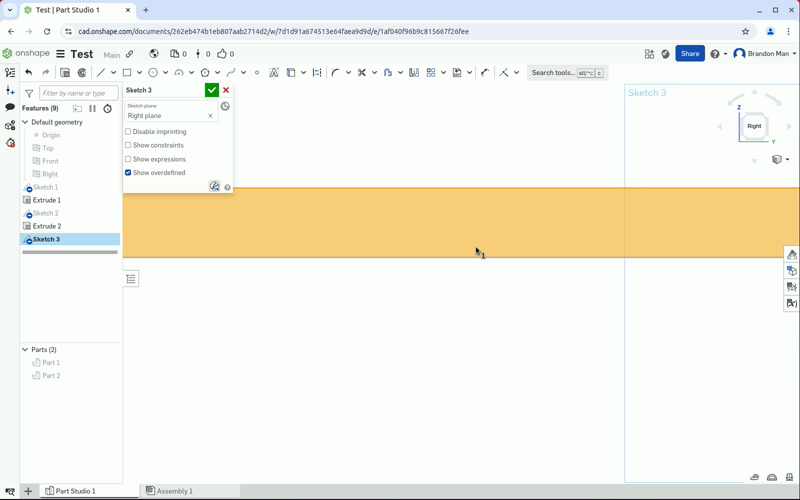
scroll(-6)
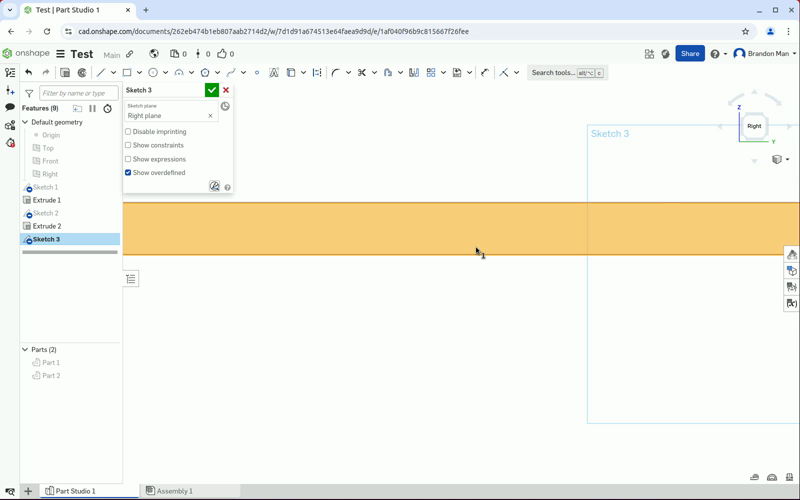
scroll(-6)
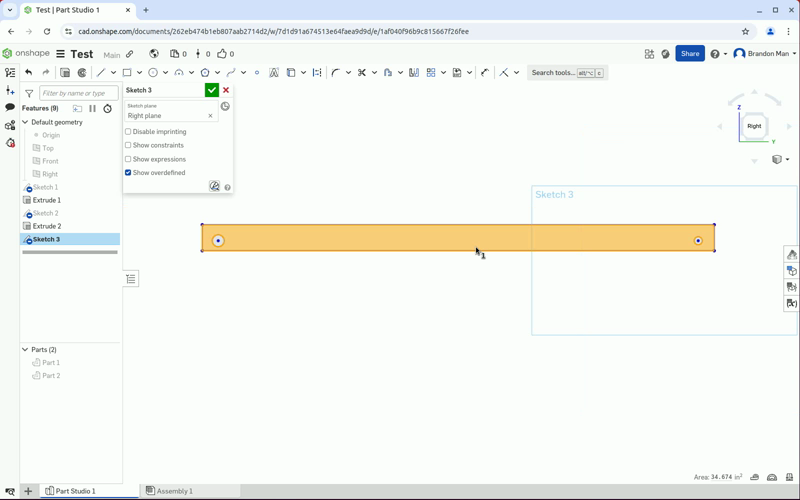
scroll(-6)
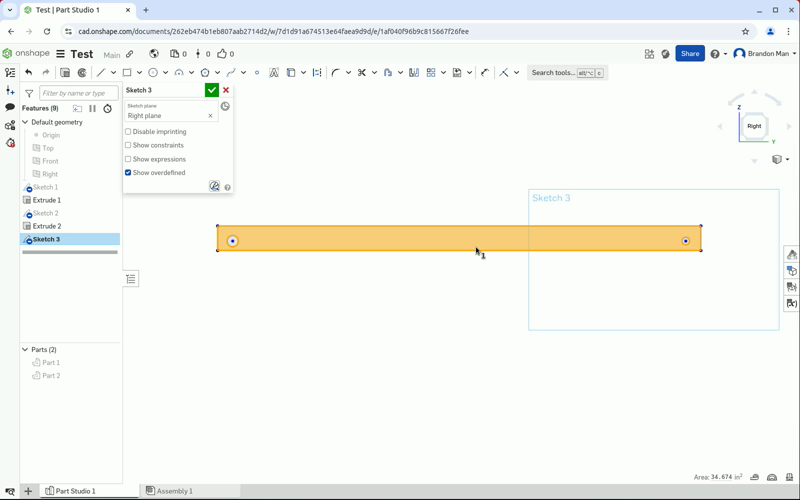
scroll(-6)
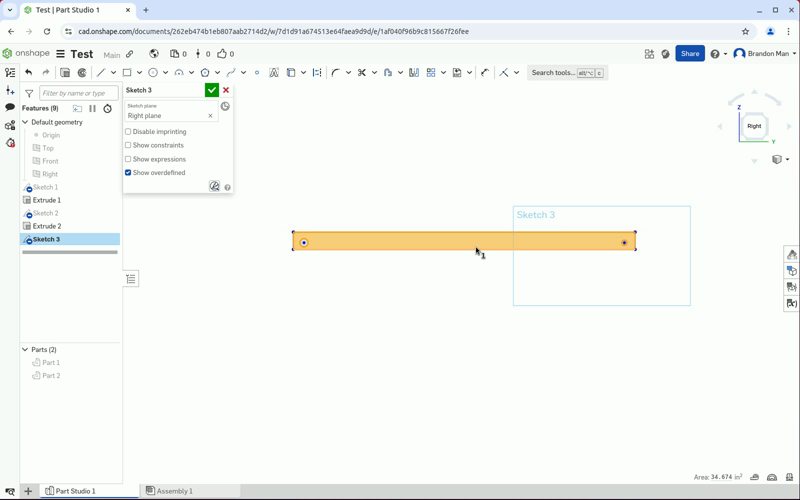
scroll(-6)
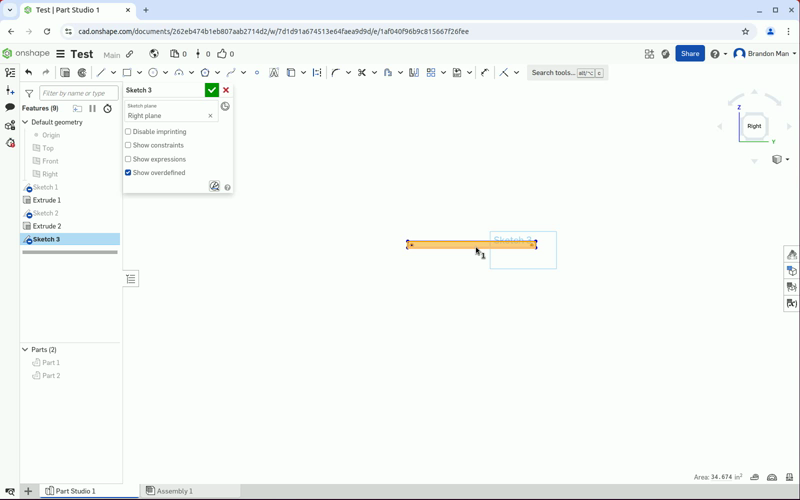
mouse_move(73, 352)
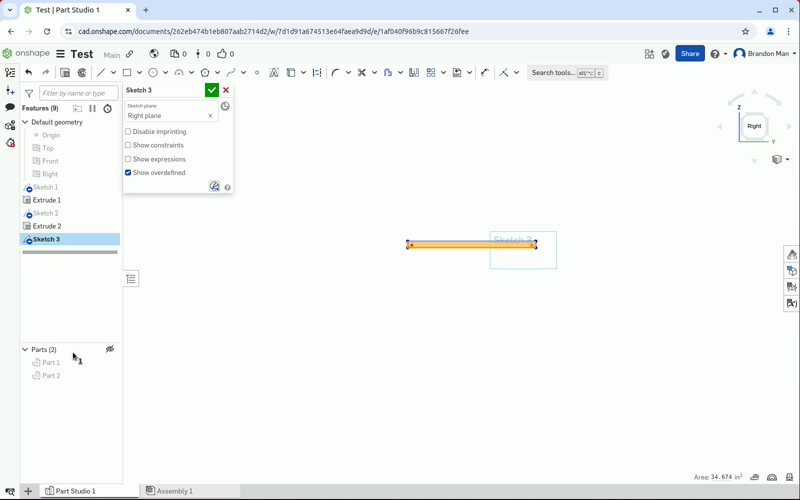
key(shift+y)
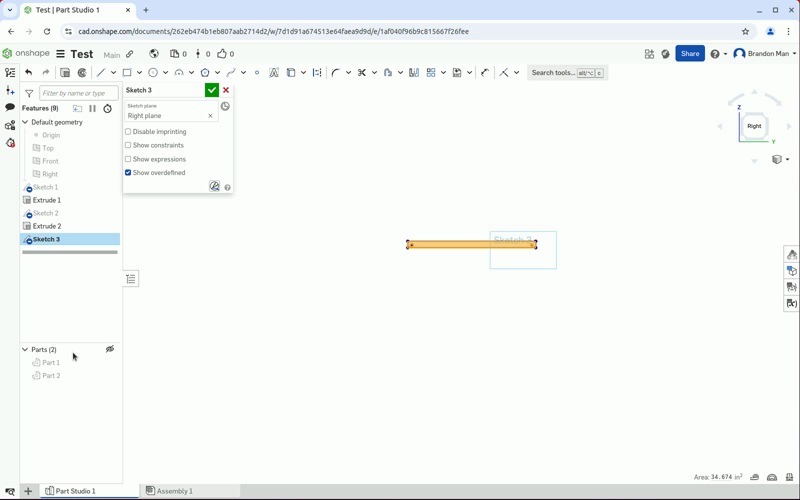
key(shift+e)
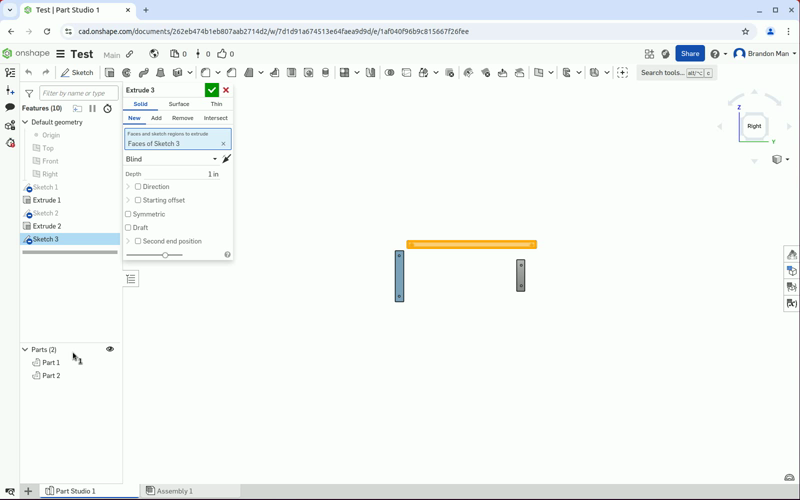
mouse_move(143, 106)
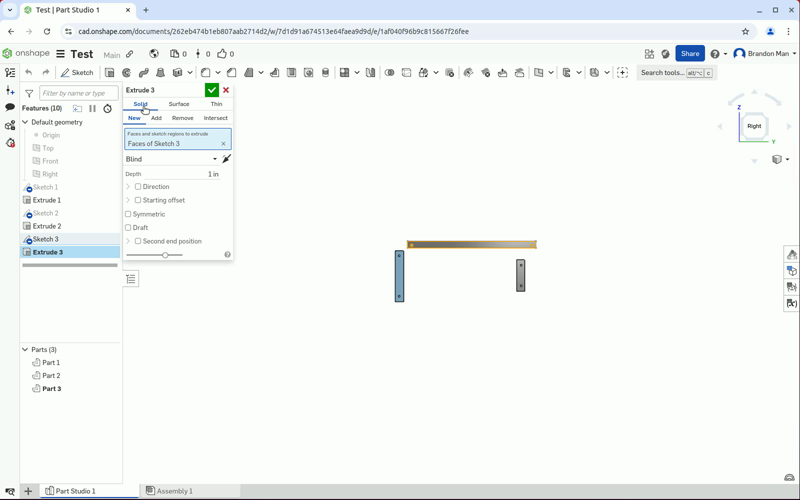
click(143, 106)
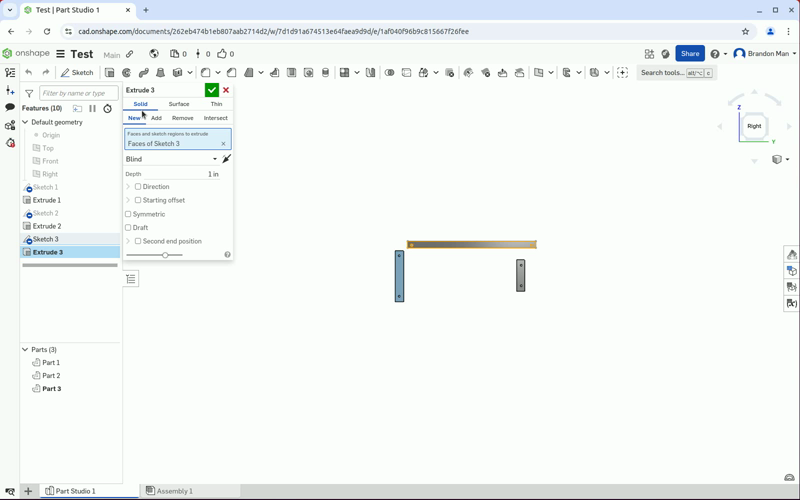
mouse_move(137, 120)
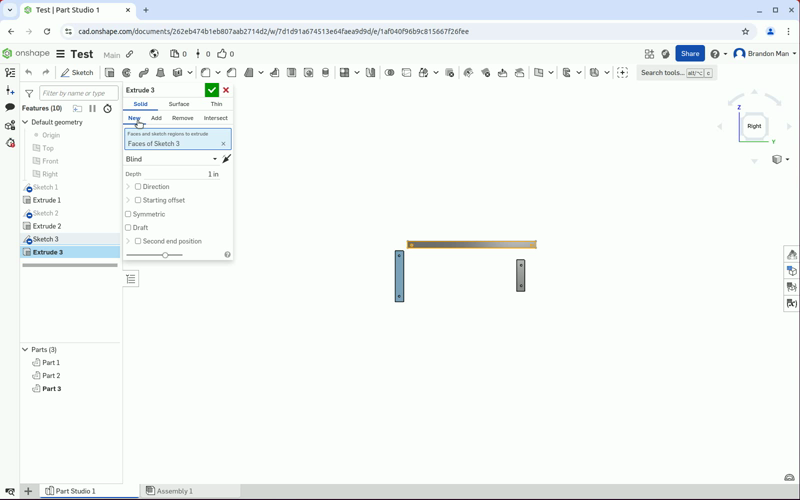
click(137, 120)
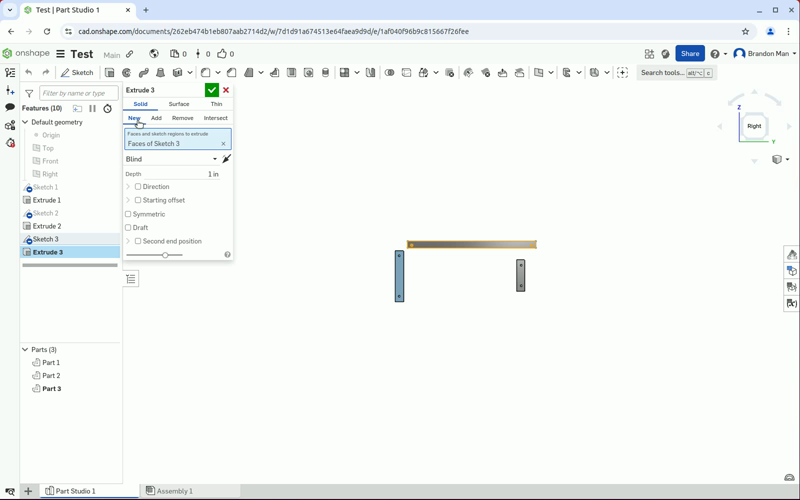
key(tab, 4)
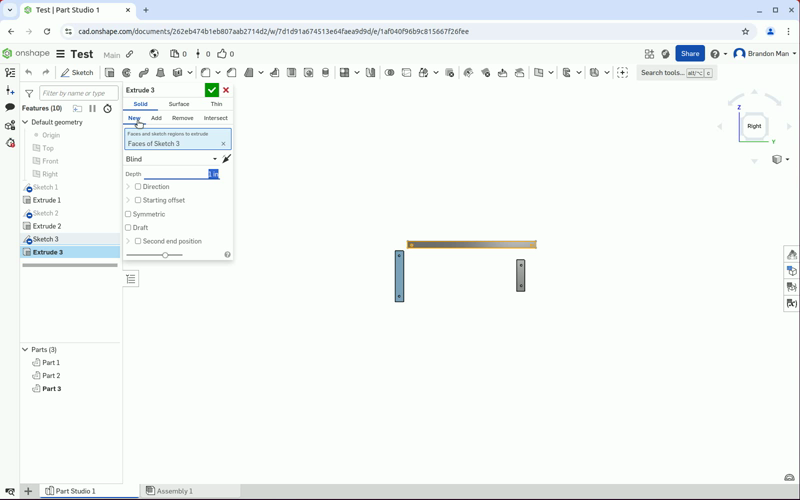
text(0.241)
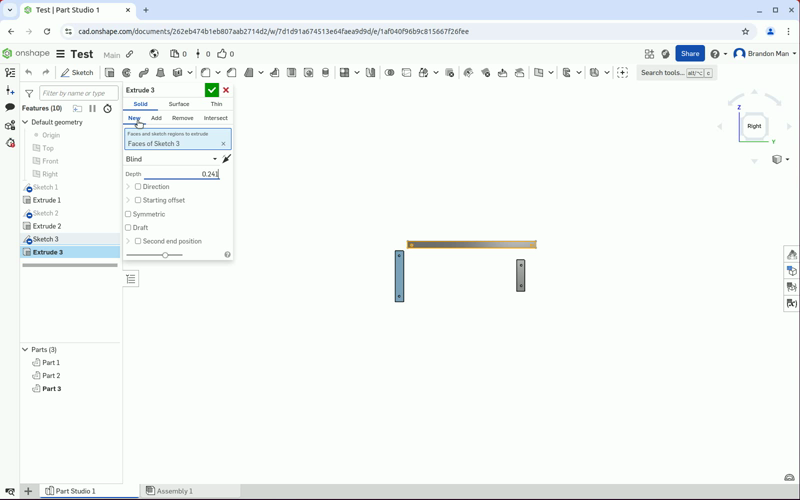
key(enter)
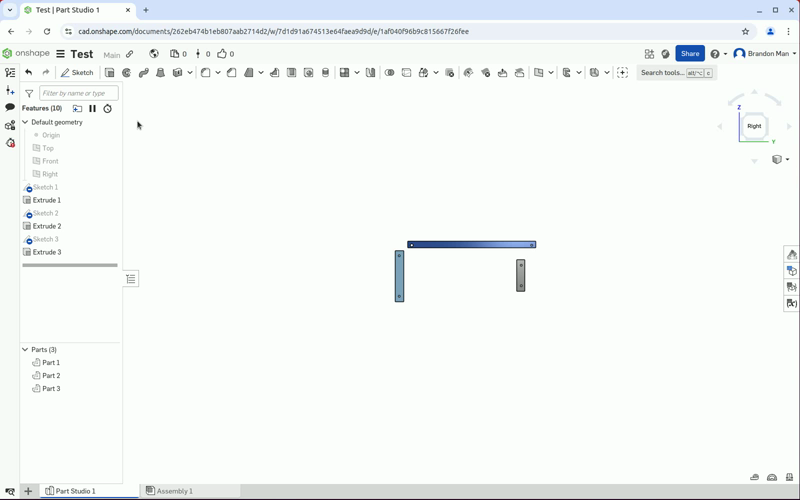
key(shift+h)
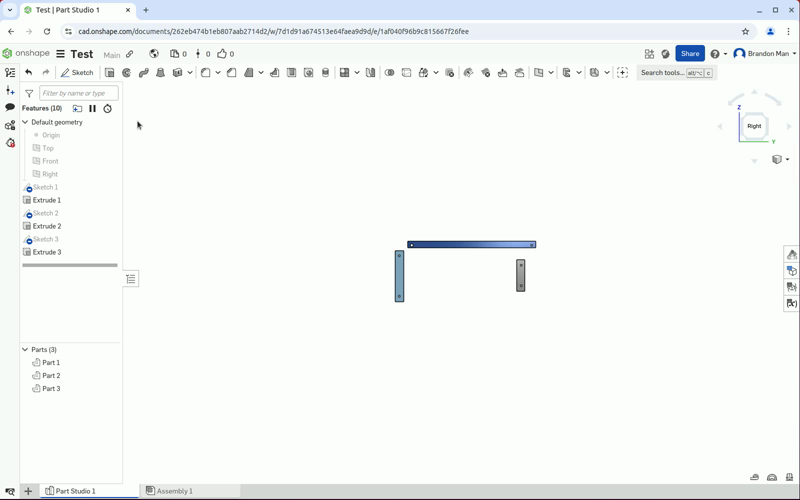
key(shift+h)
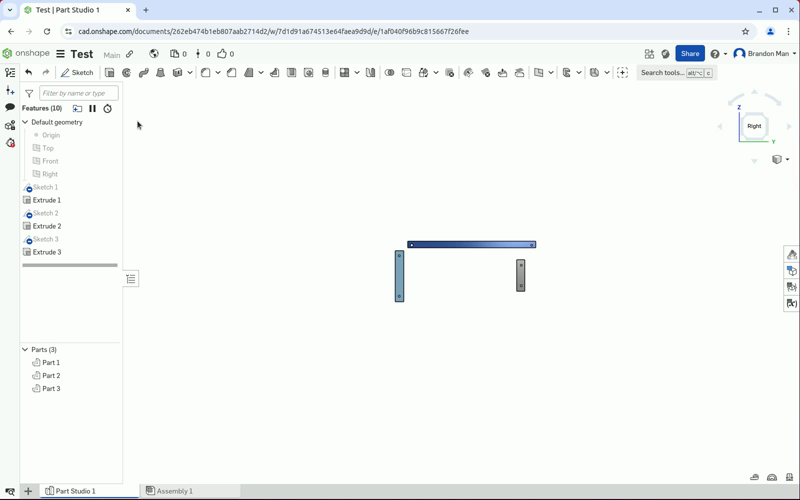
mouse_move(73, 189)
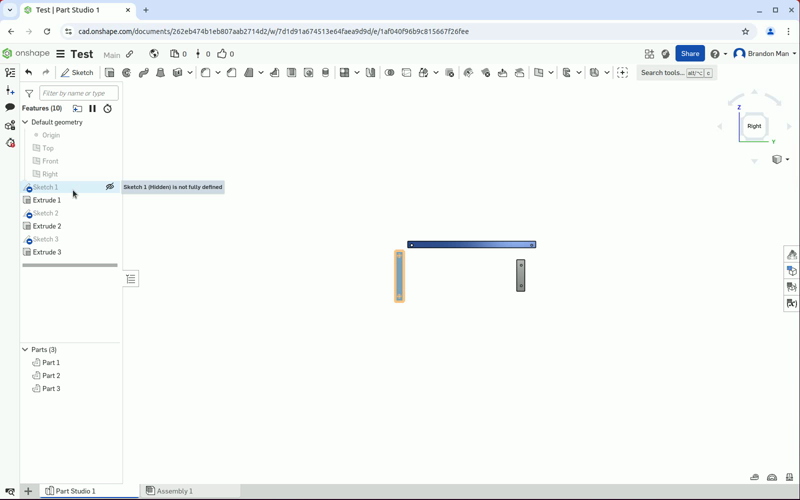
click(73, 189)
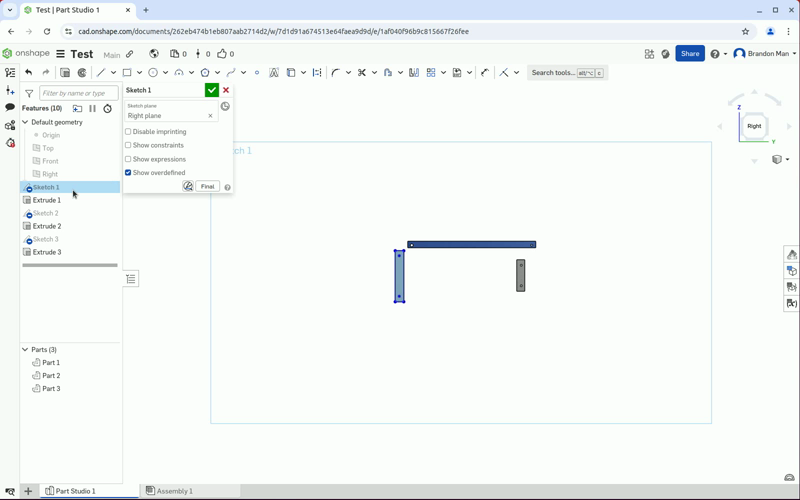
mouse_move(229, 92)
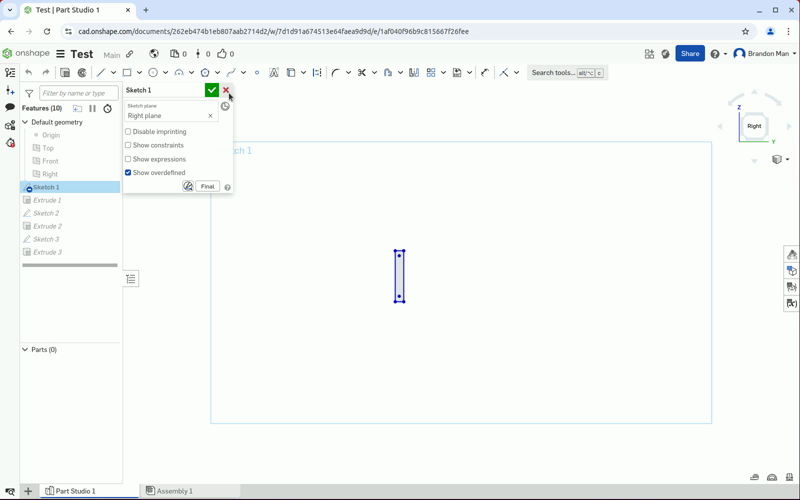
click(229, 92)
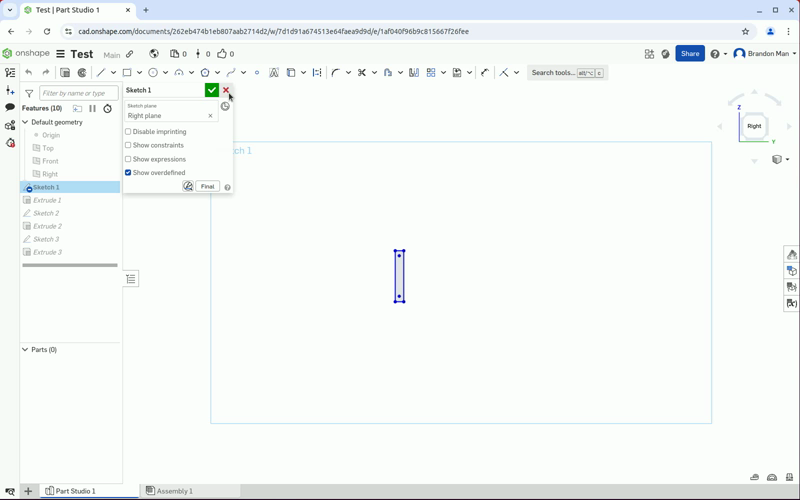
key(shift+s)
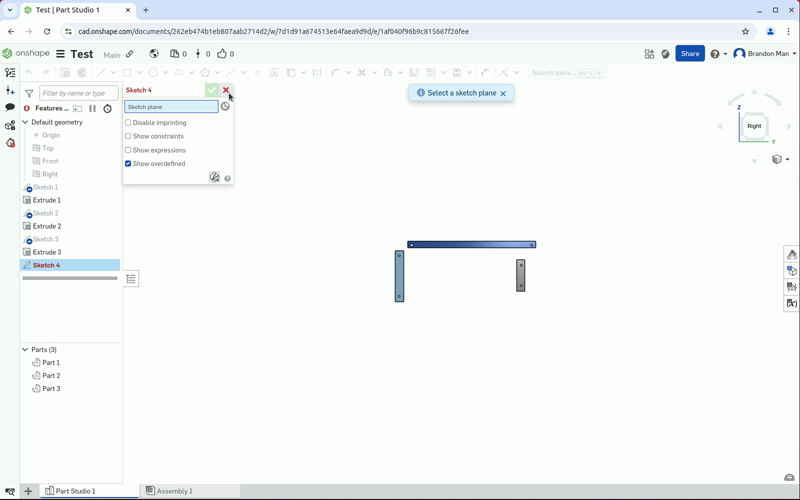
mouse_move(73, 176)
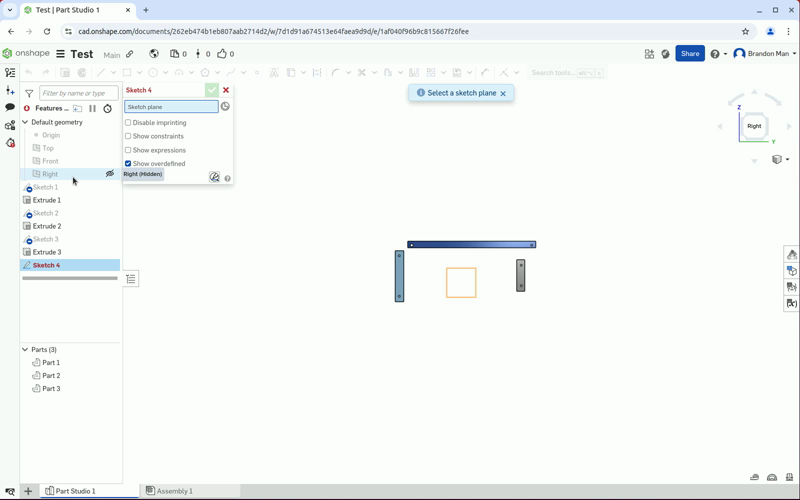
click(73, 176)
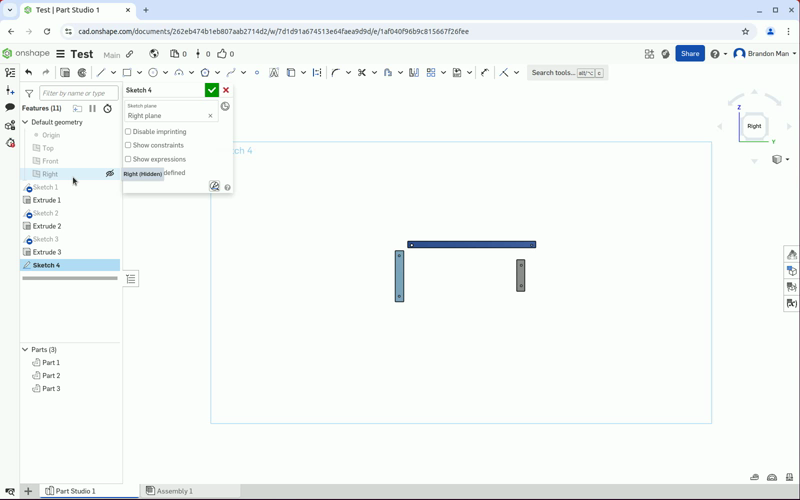
mouse_move(73, 352)
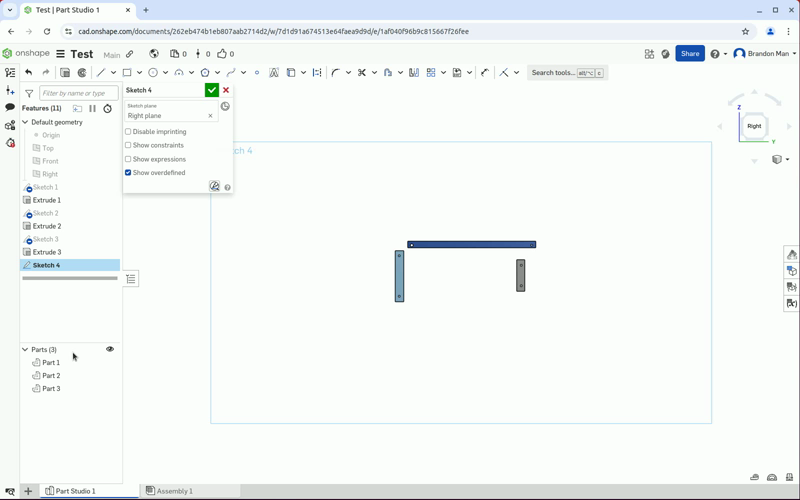
key(y)
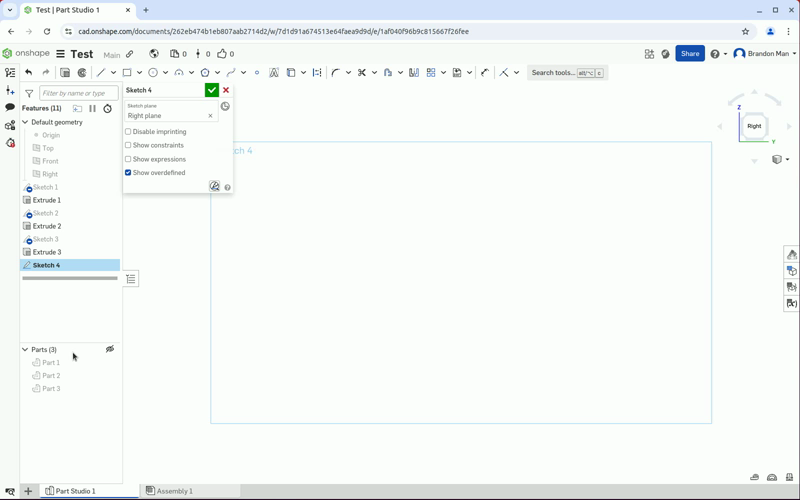
key(l)
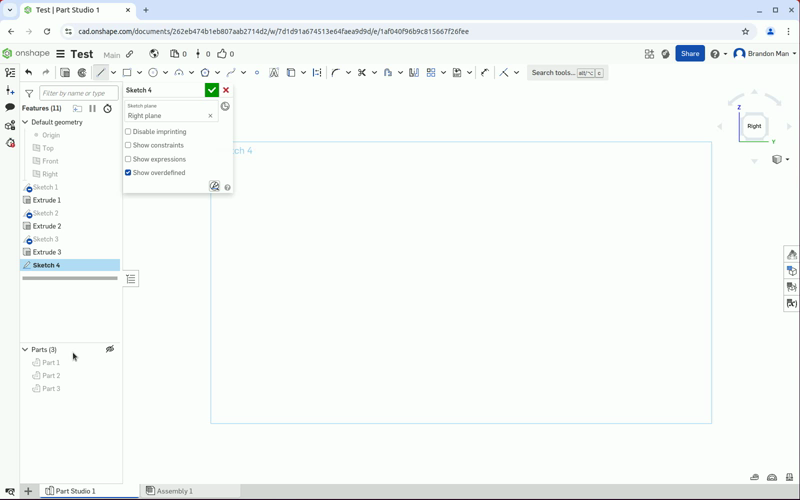
key_down(shift)
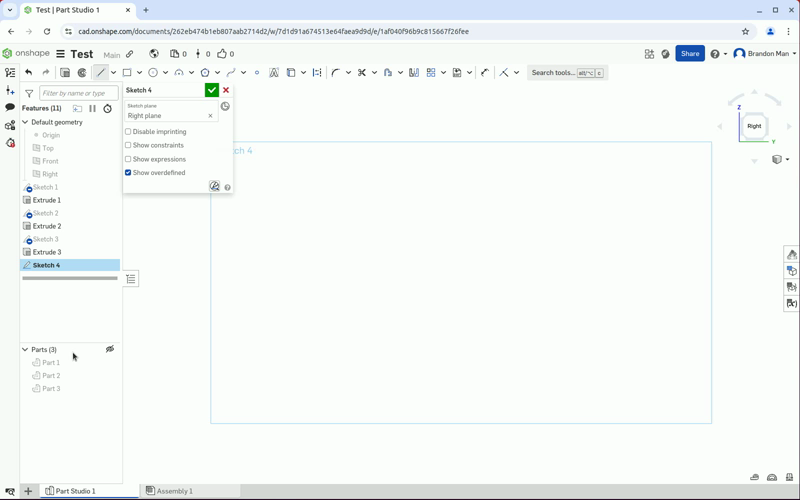
mouse_move(447, 326)
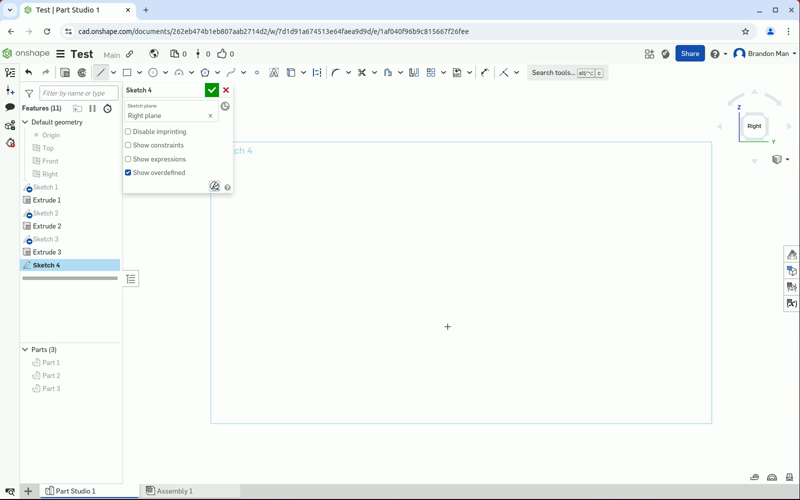
click(447, 326)
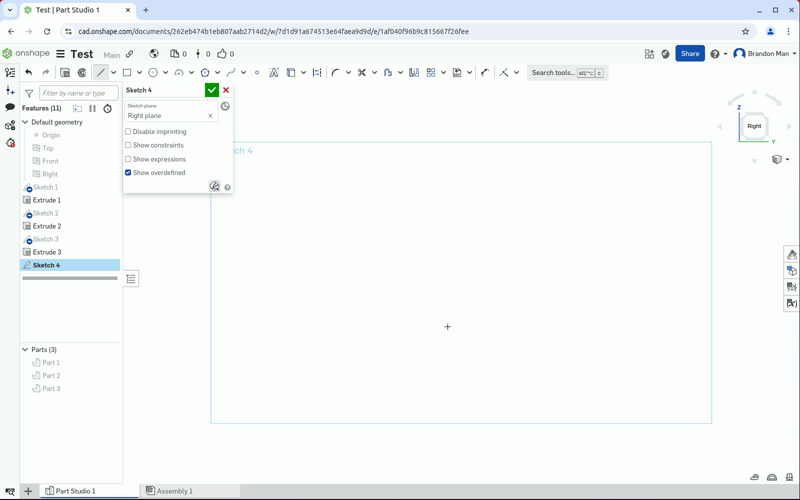
key_up(shift)
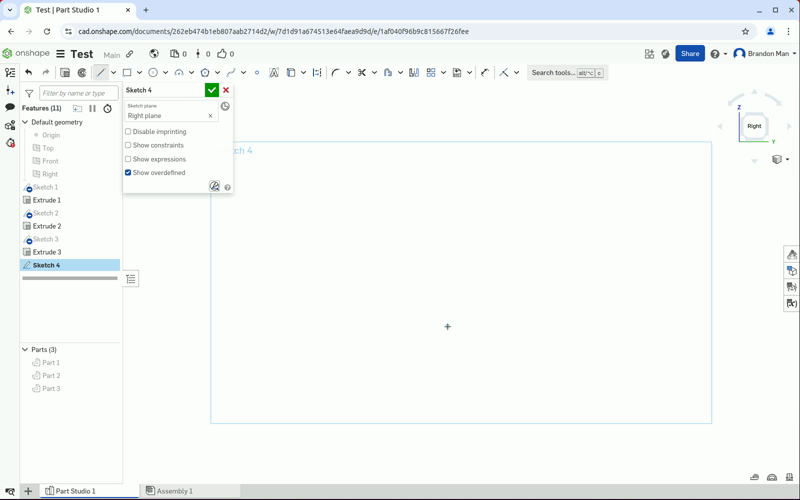
key_down(shift)
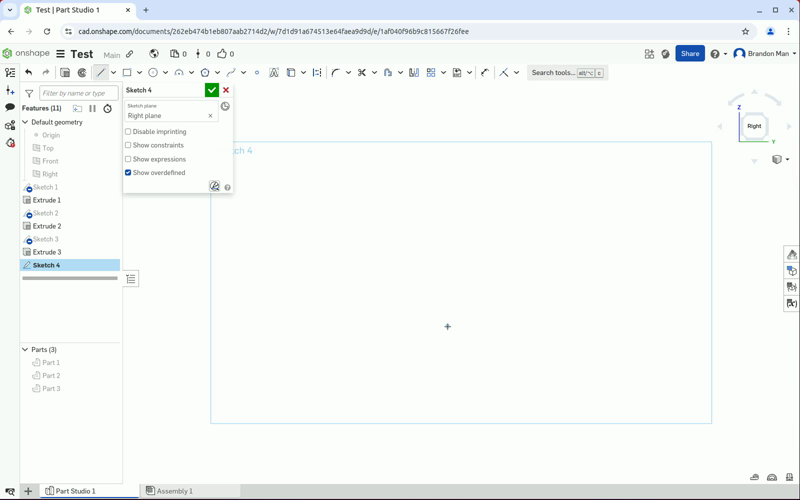
mouse_move(573, 326)
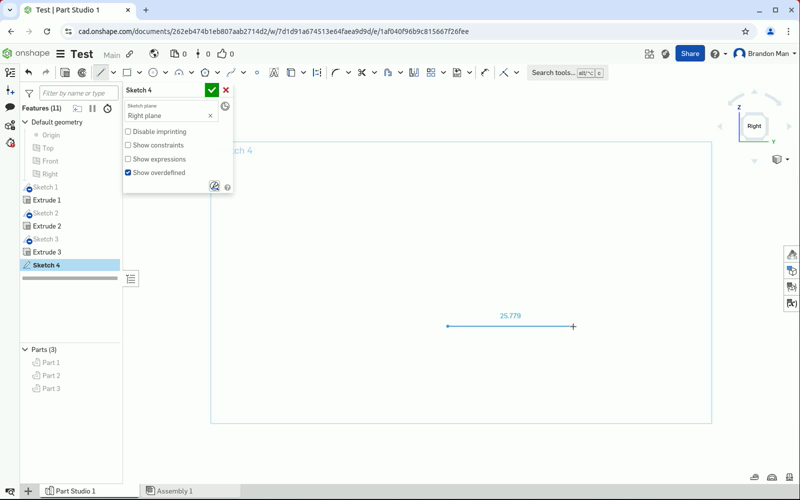
click(573, 326)
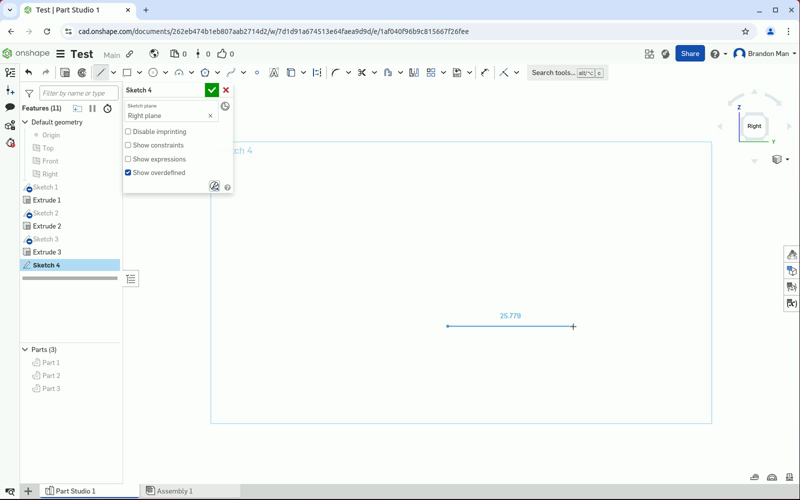
key_up(shift)
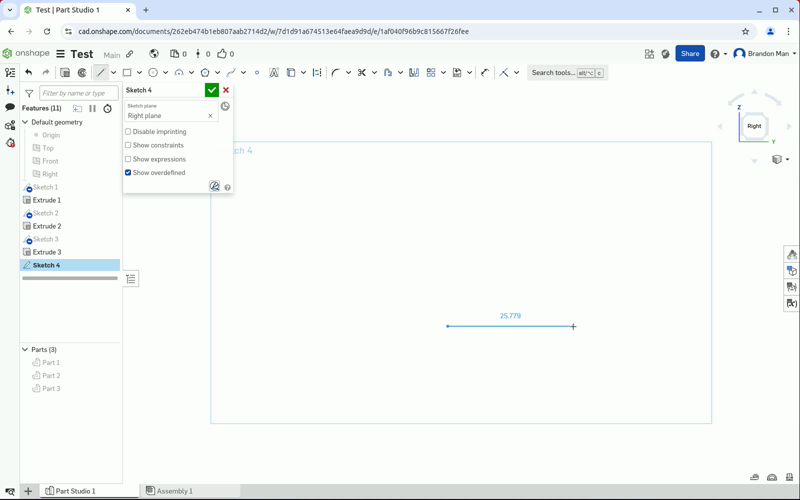
key_down(shift)
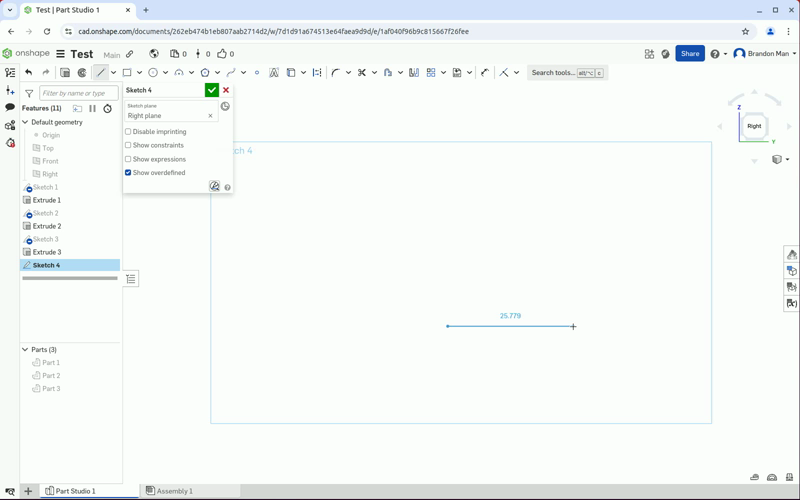
mouse_move(589, 326)
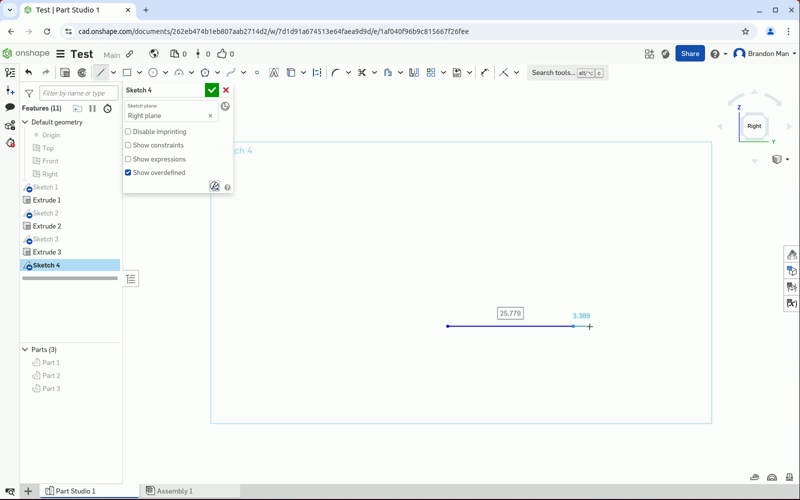
mouse_move(573, 318)
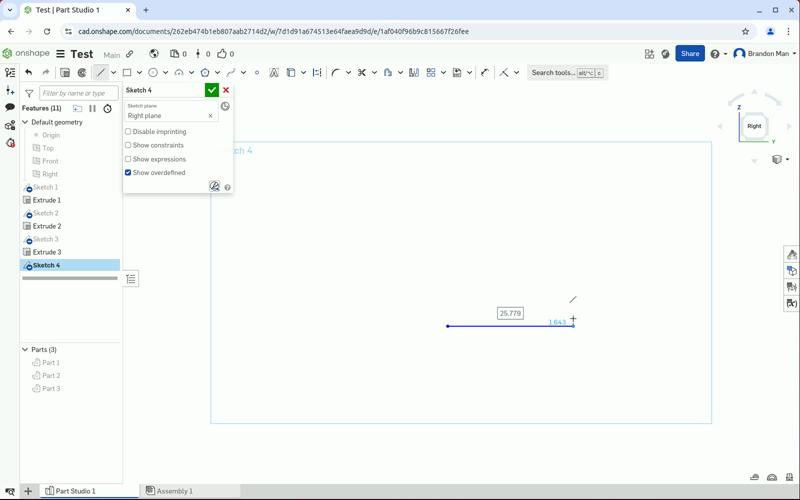
click(573, 318)
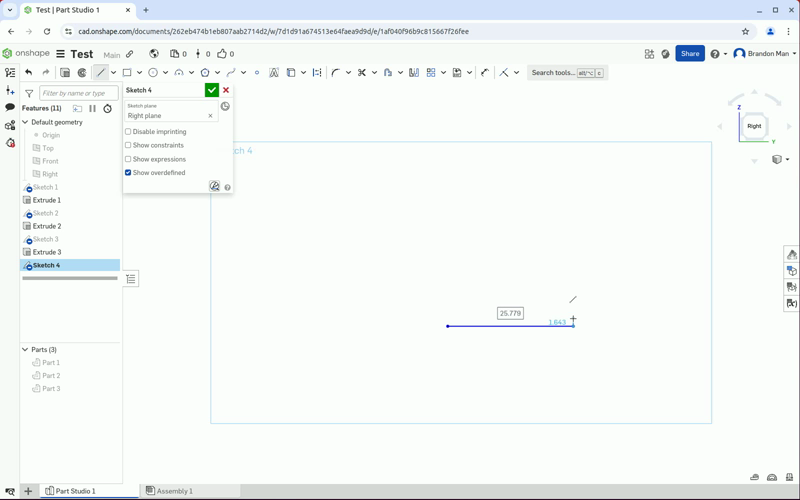
key_up(shift)
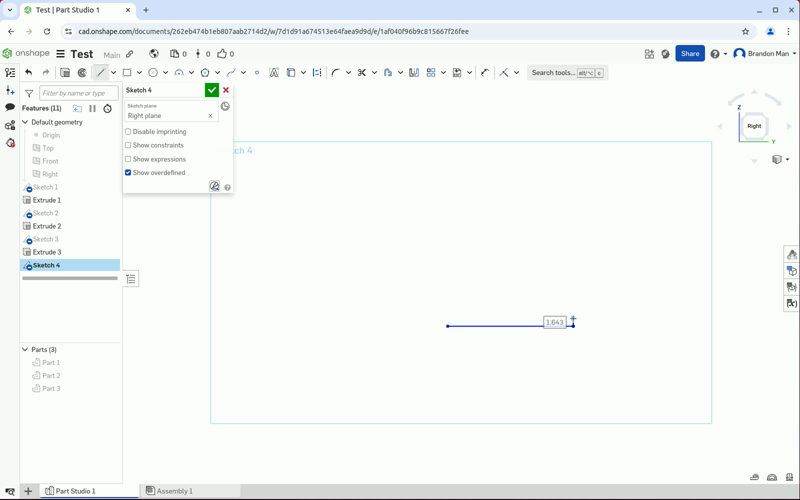
key_down(shift)
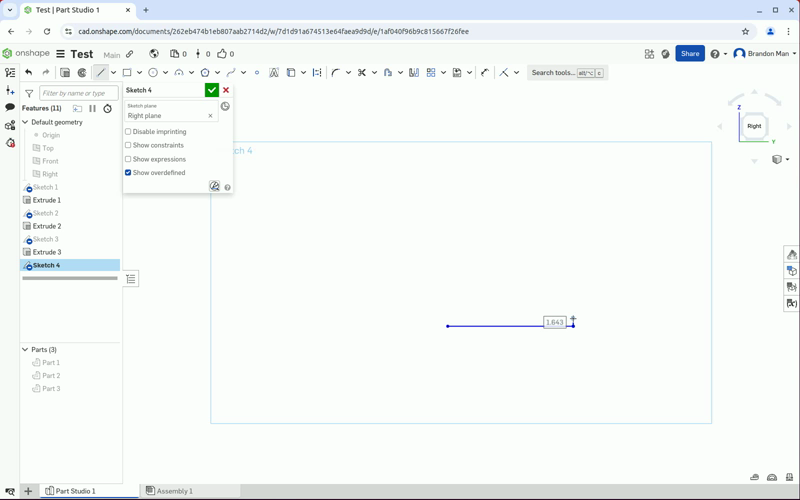
mouse_move(447, 318)
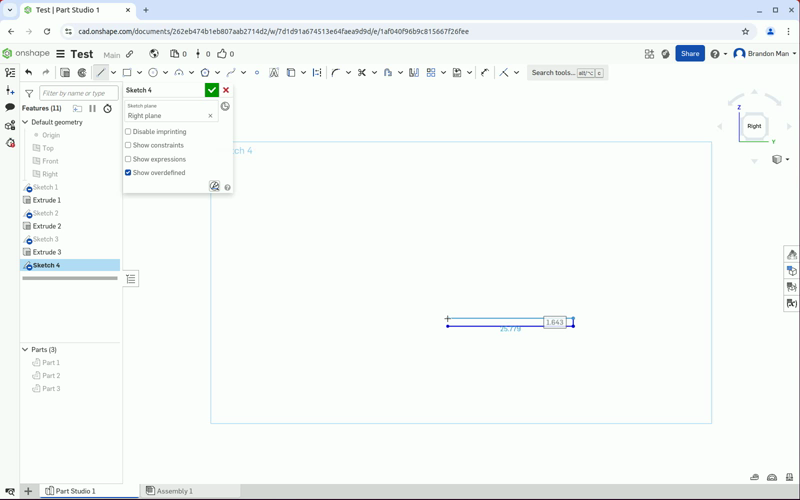
click(447, 318)
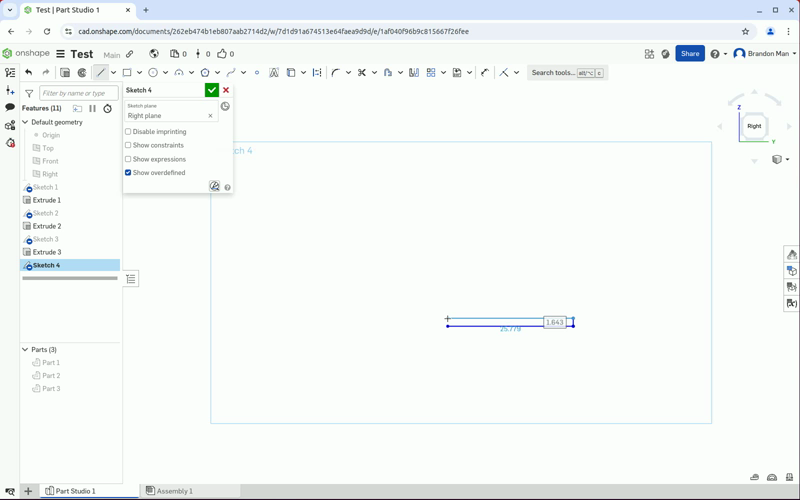
key_up(shift)
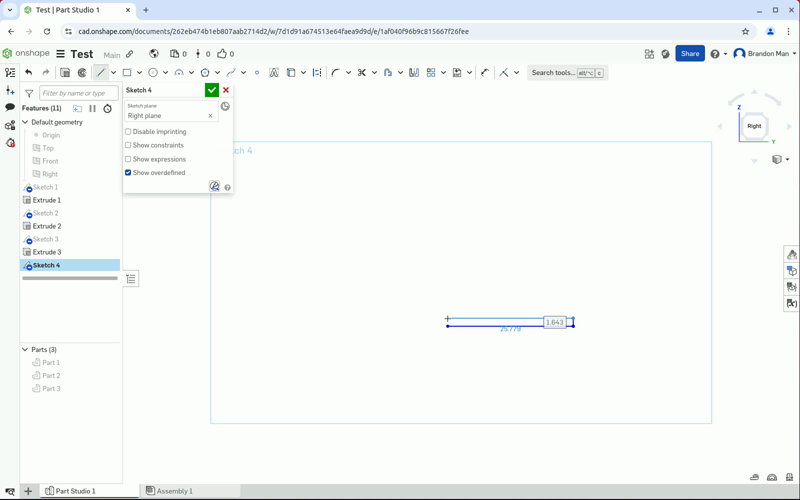
mouse_move(477, 318)
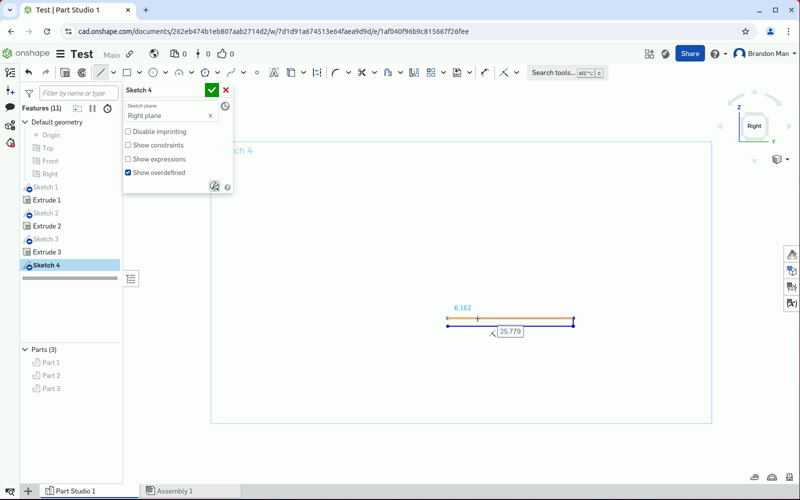
key_down(shift)
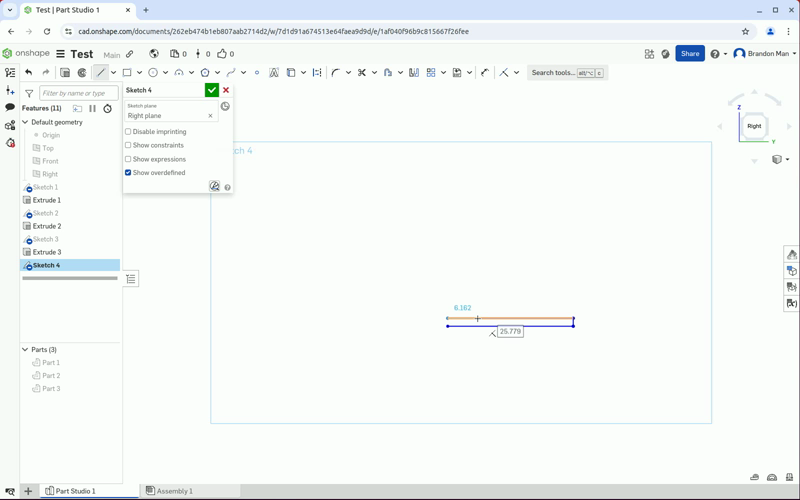
mouse_move(447, 326)
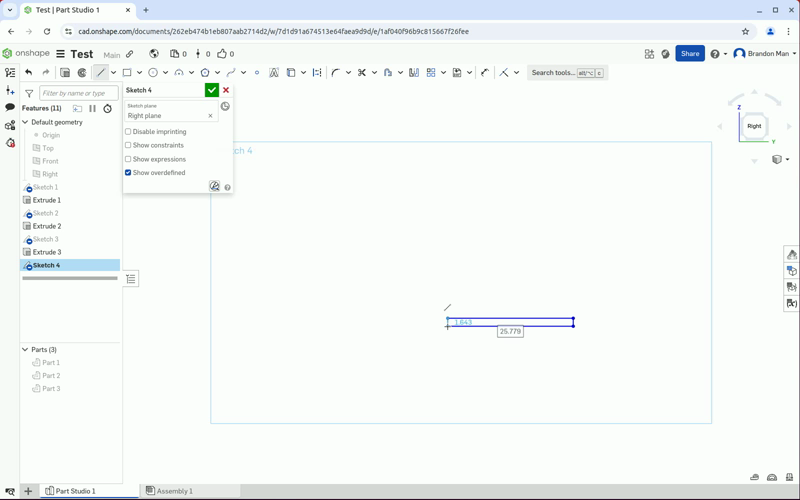
key_up(shift)
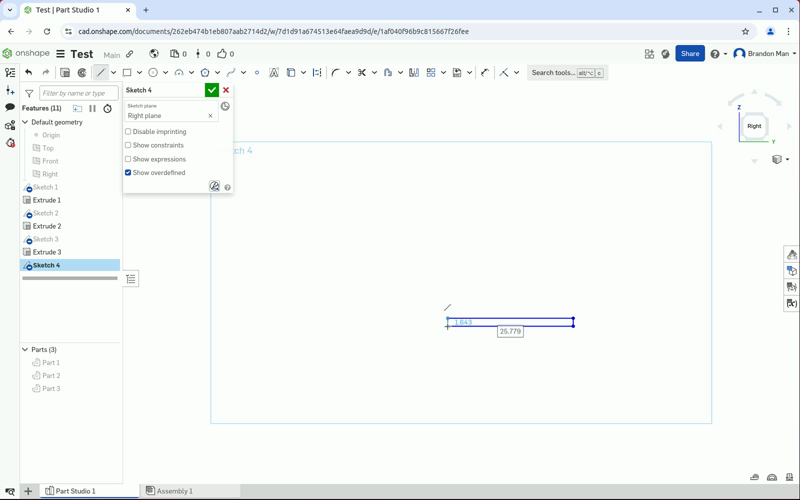
click(447, 326)
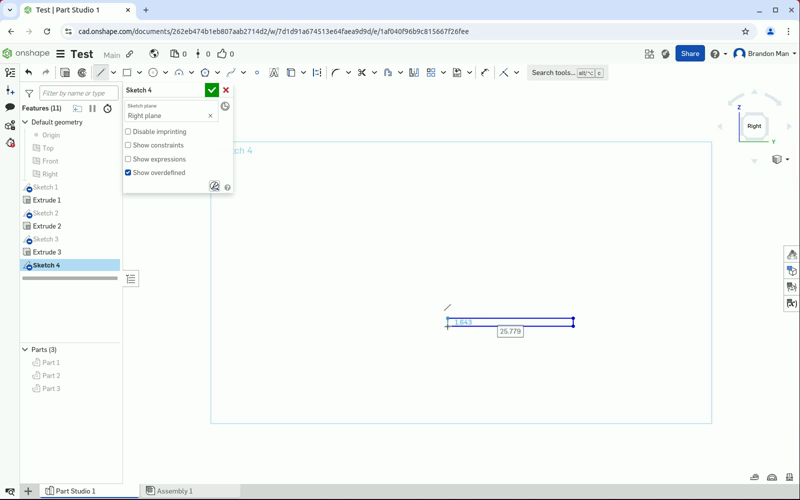
key(esc)
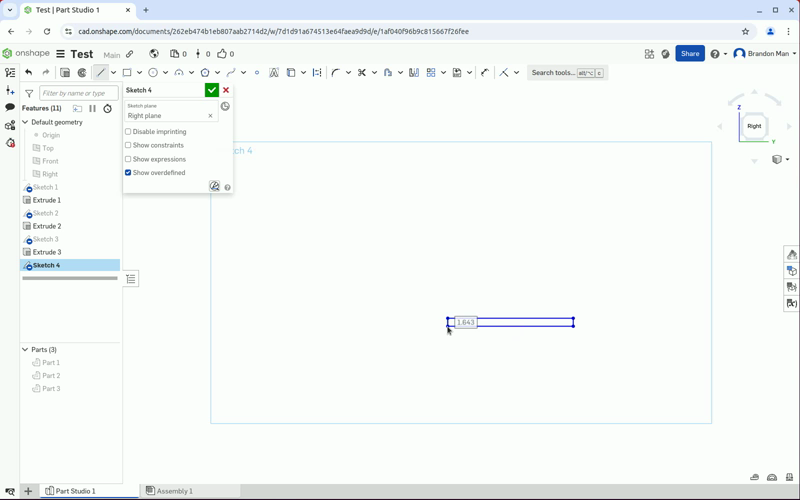
key(c)
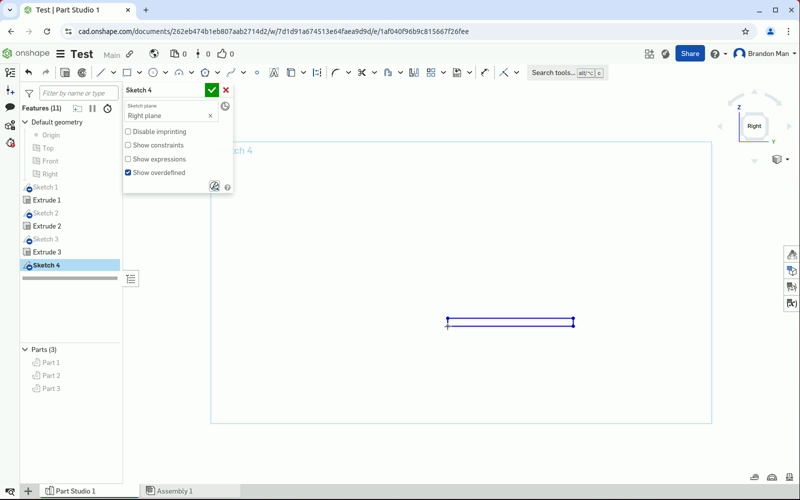
key_down(shift)
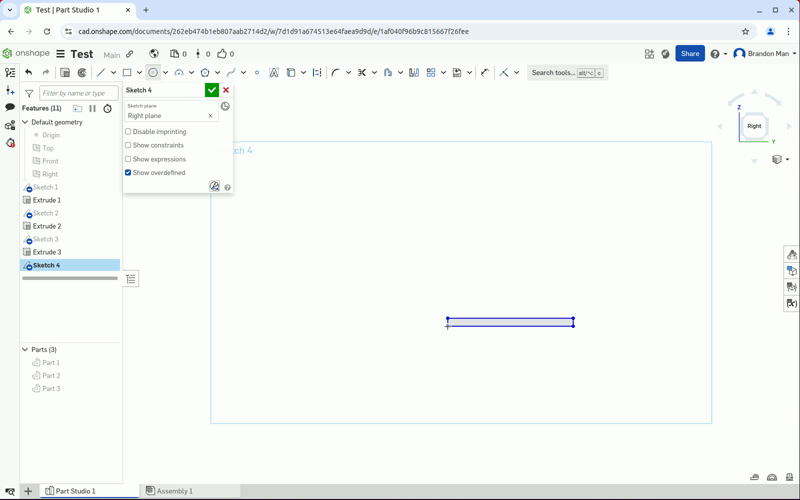
mouse_move(453, 322)
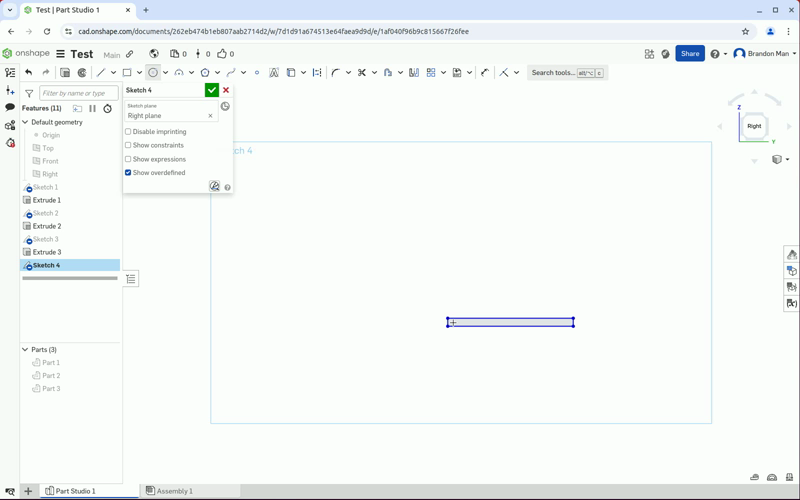
click(453, 322)
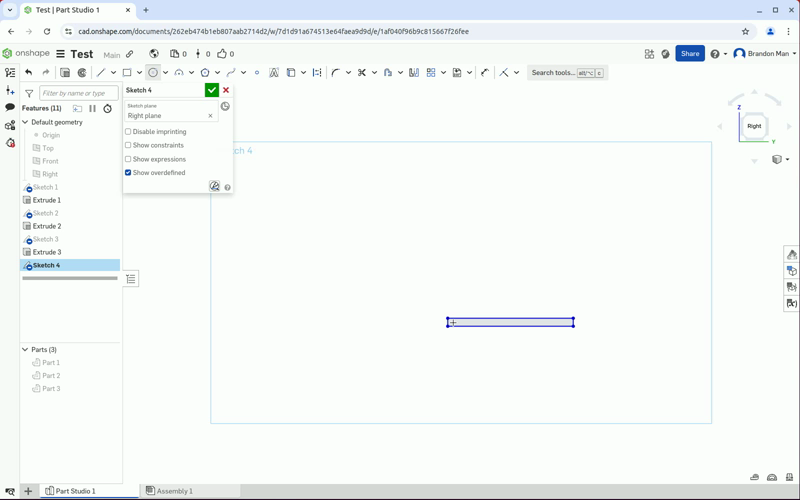
key_up(shift)
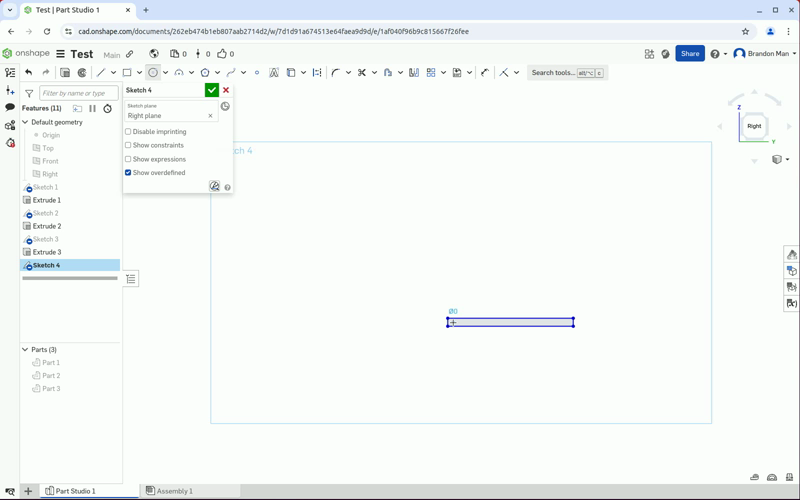
mouse_move(454, 322)
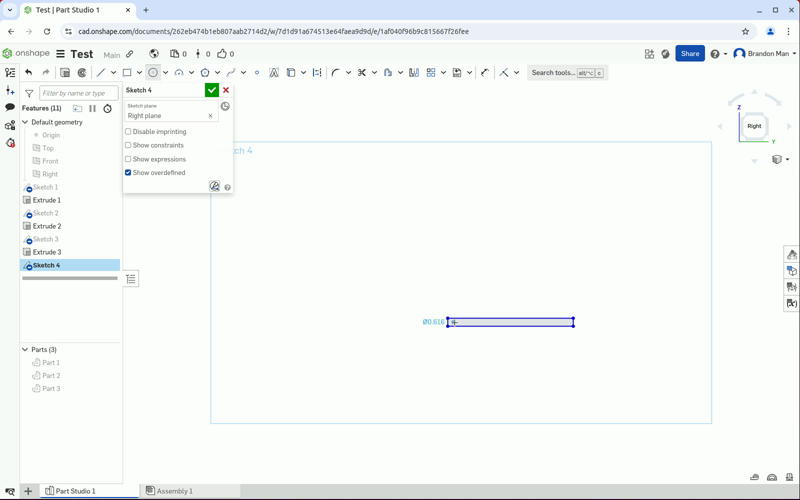
scroll(6)
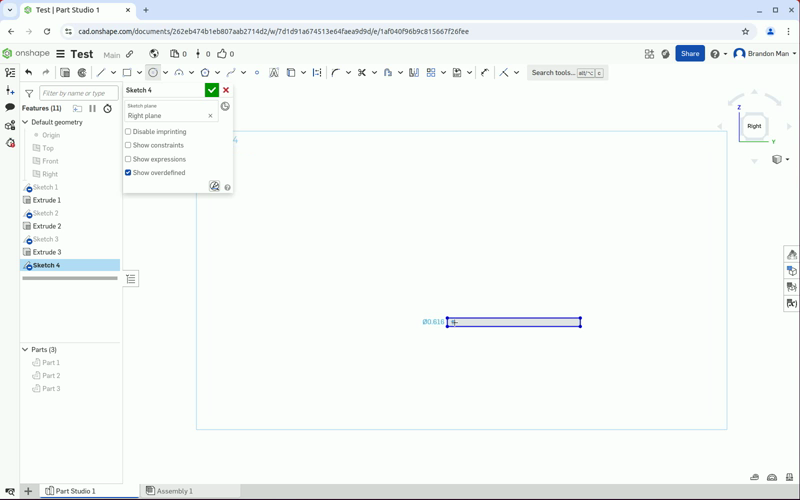
scroll(6)
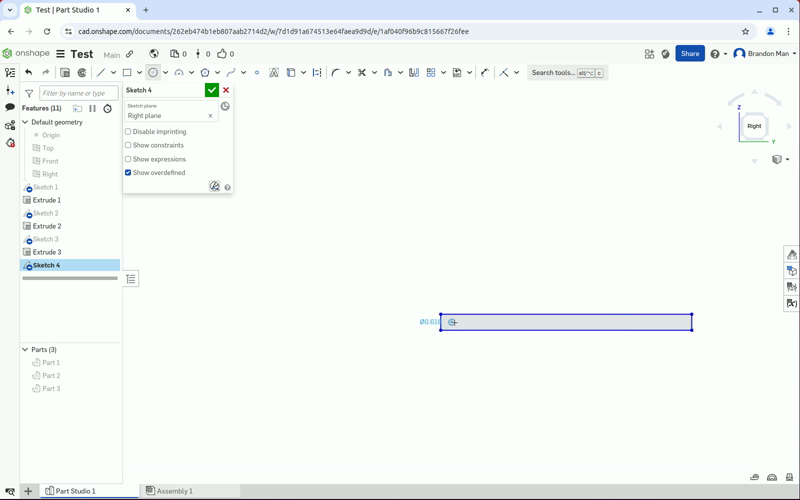
scroll(6)
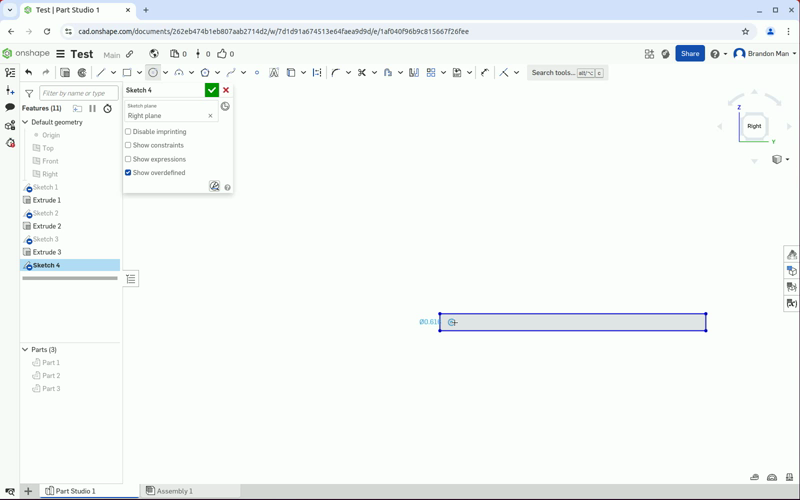
scroll(6)
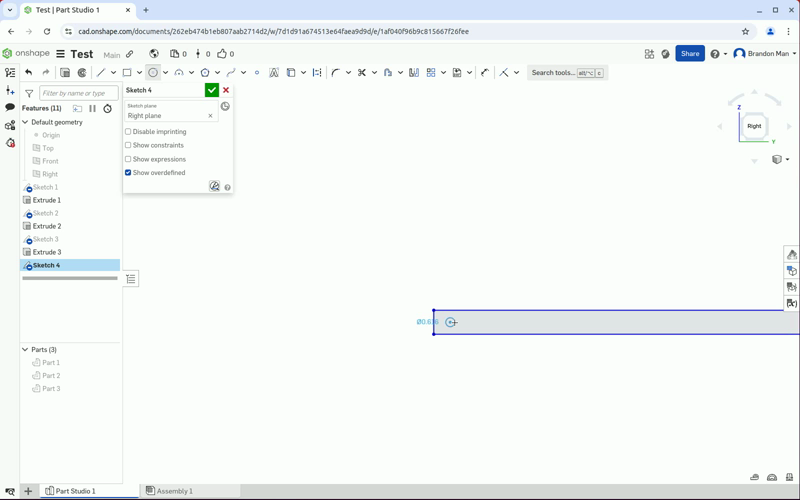
scroll(6)
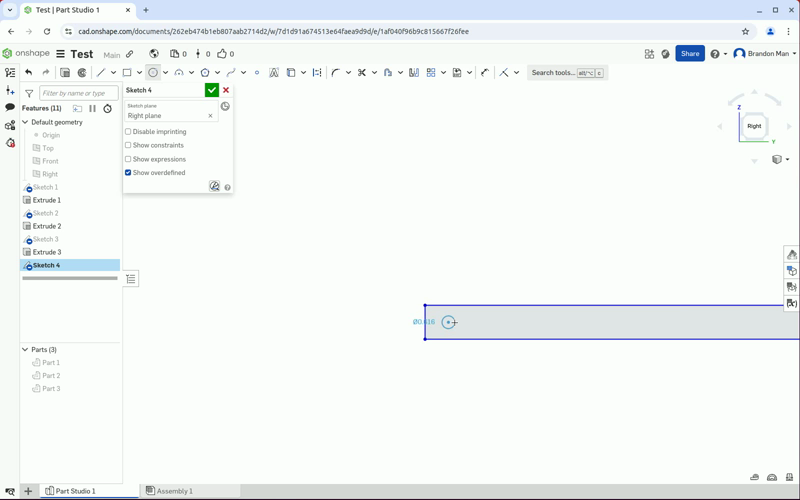
scroll(6)
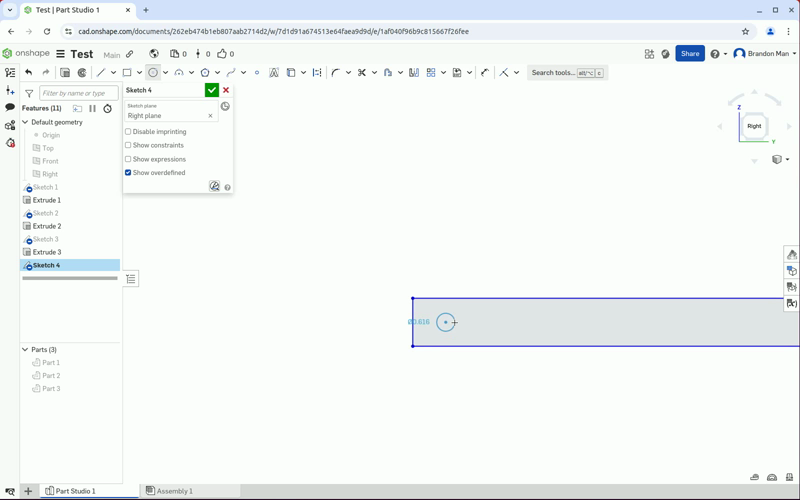
scroll(6)
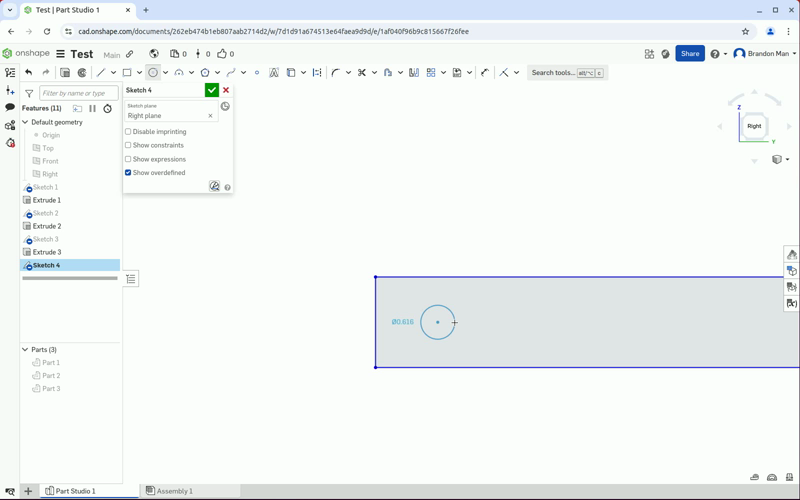
click(454, 322)
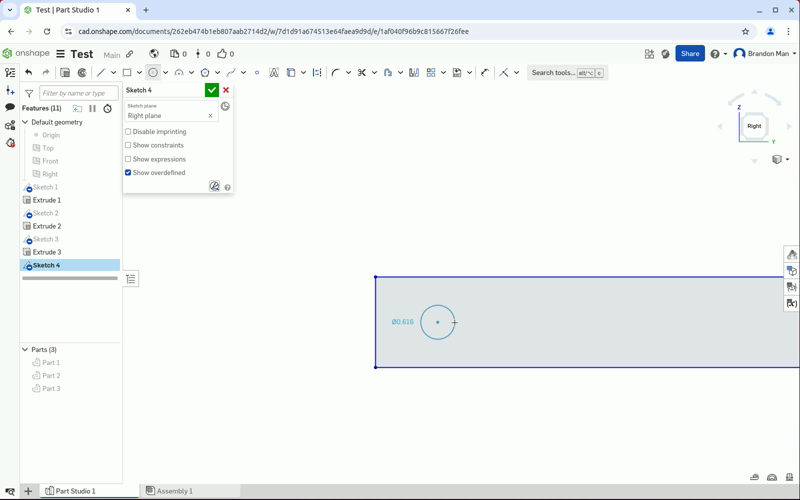
scroll(-6)
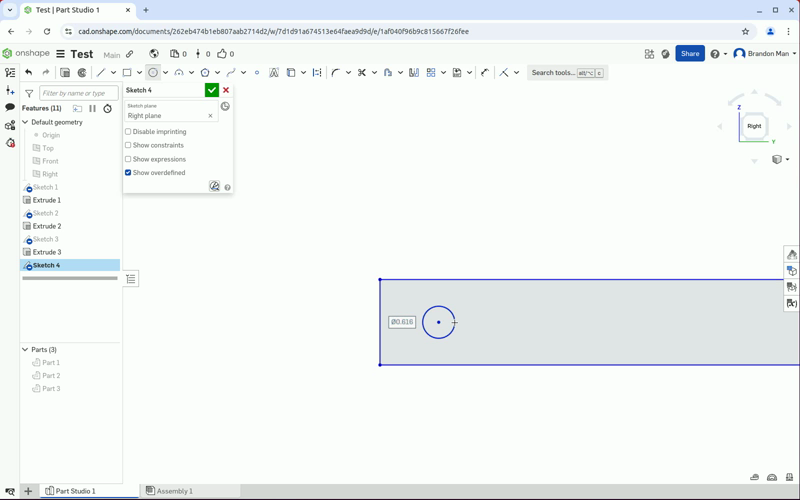
scroll(-6)
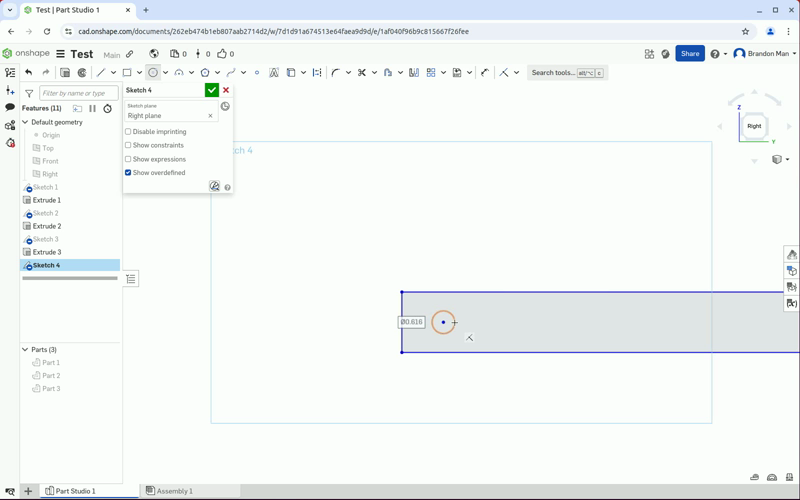
scroll(-6)
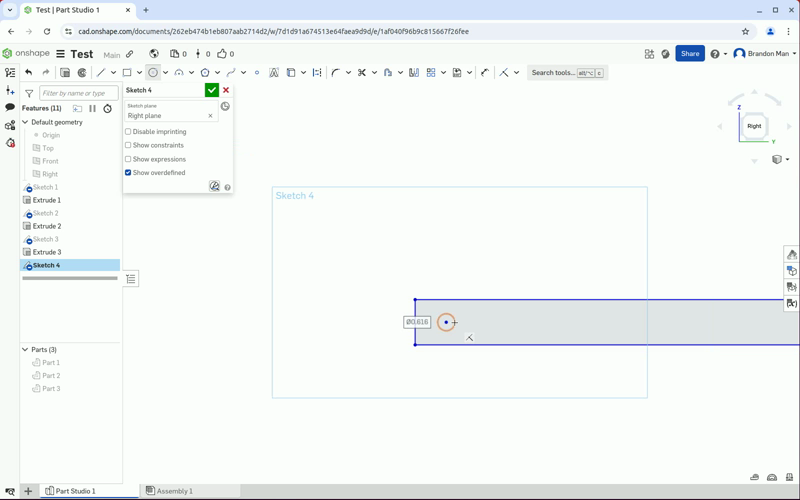
scroll(-6)
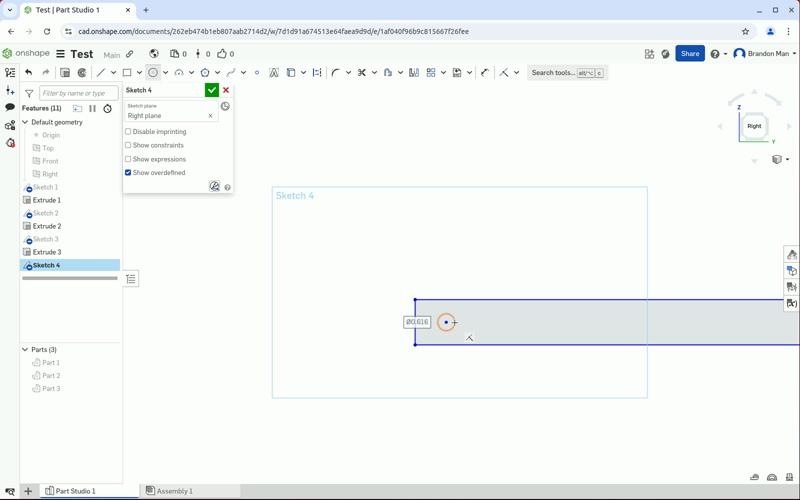
scroll(-6)
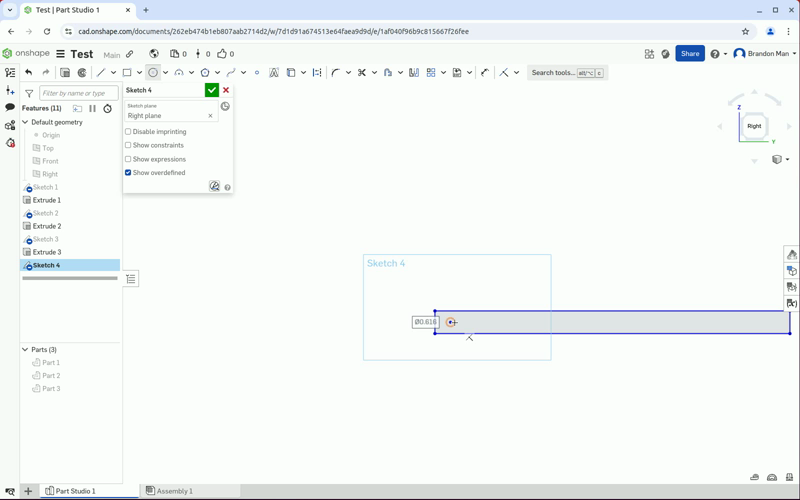
scroll(-6)
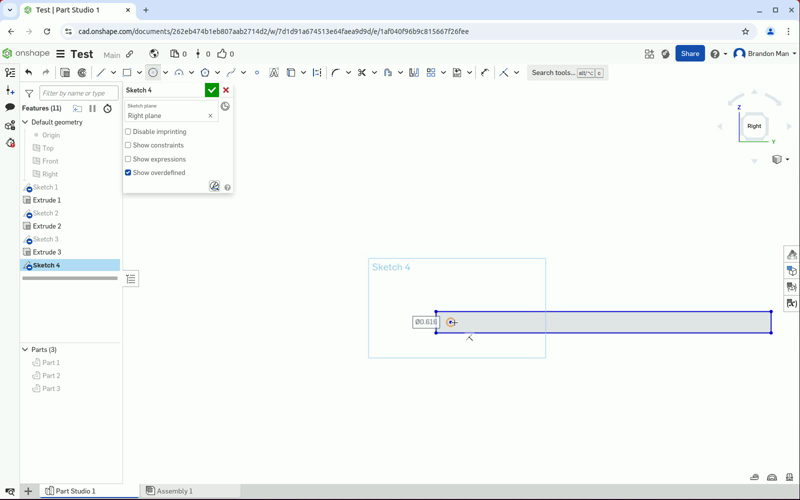
scroll(-6)
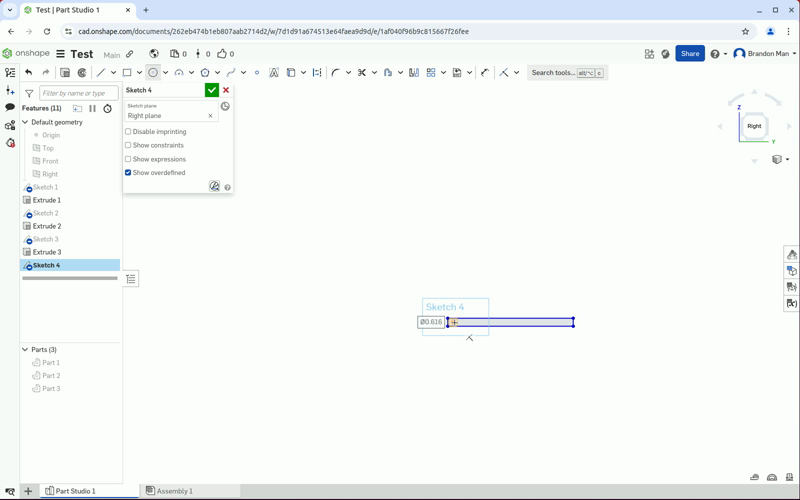
key(esc)
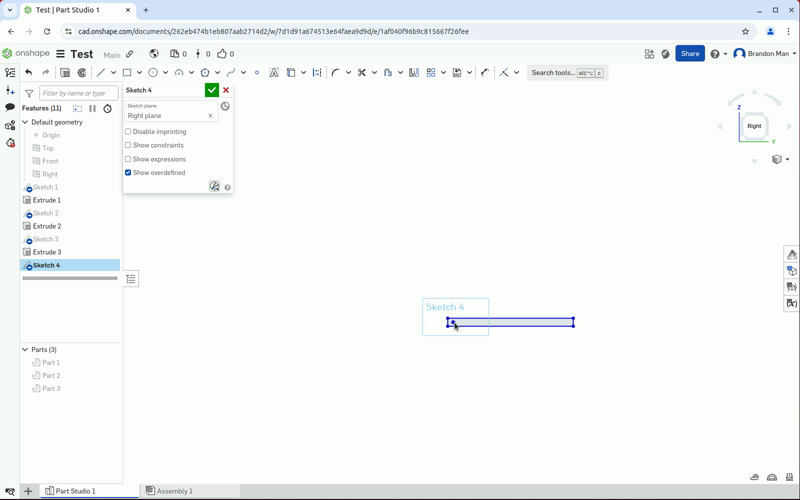
key(c)
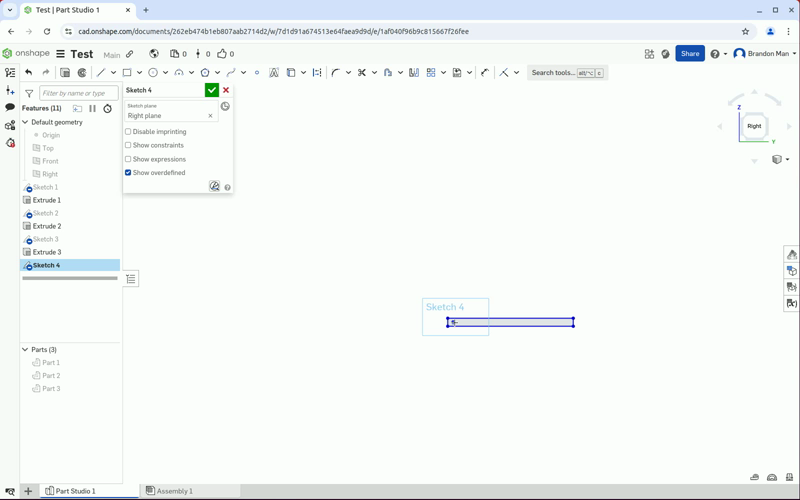
key_down(shift)
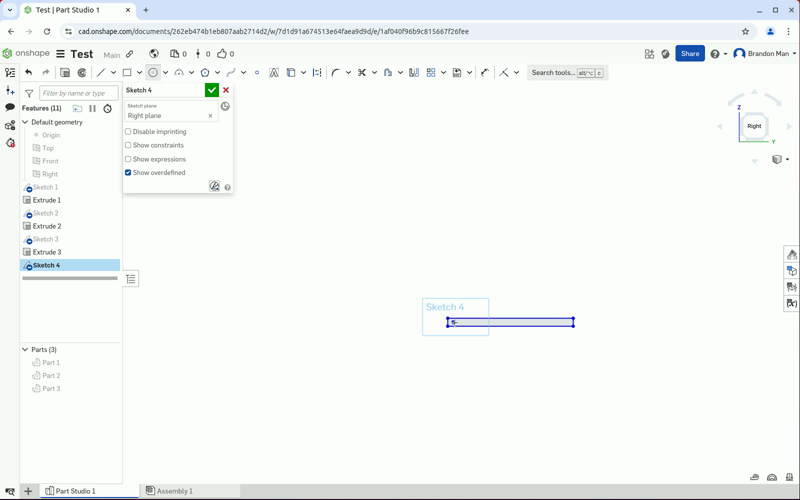
mouse_move(567, 322)
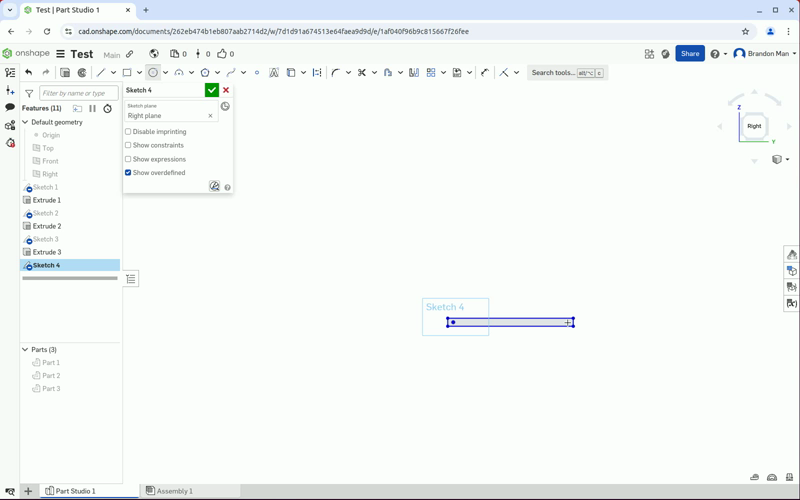
click(567, 322)
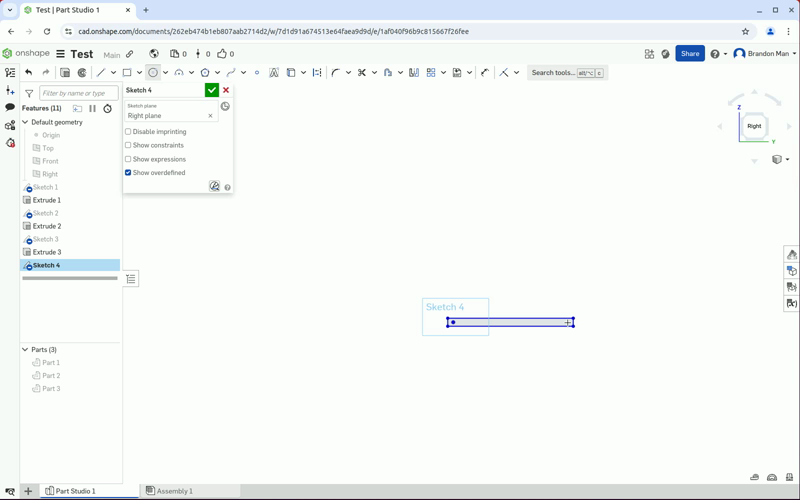
key_up(shift)
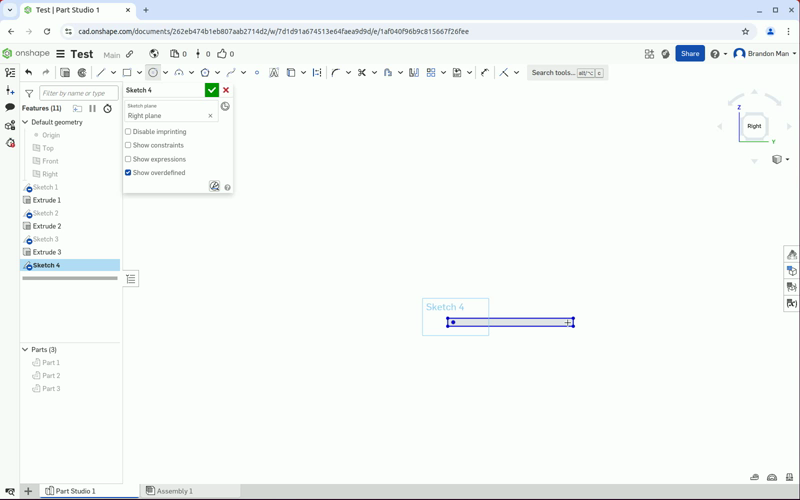
mouse_move(569, 322)
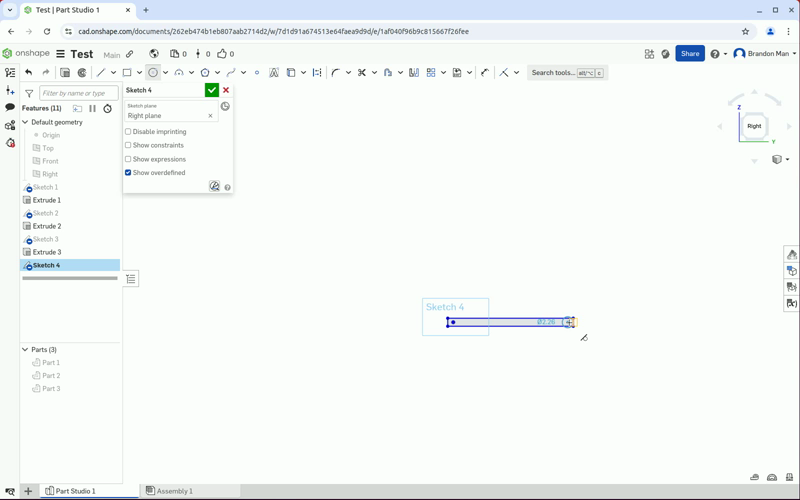
scroll(6)
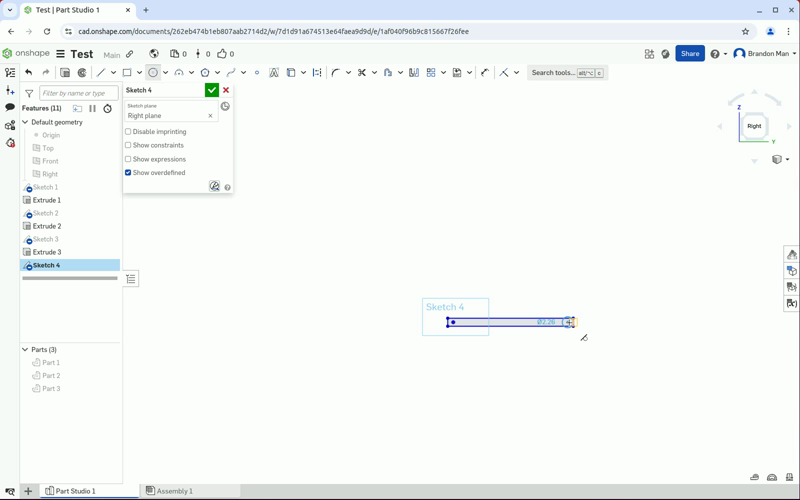
scroll(6)
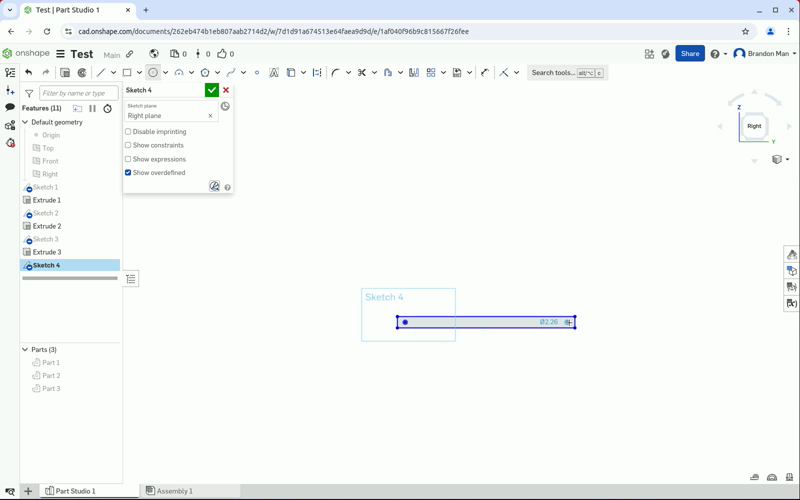
scroll(6)
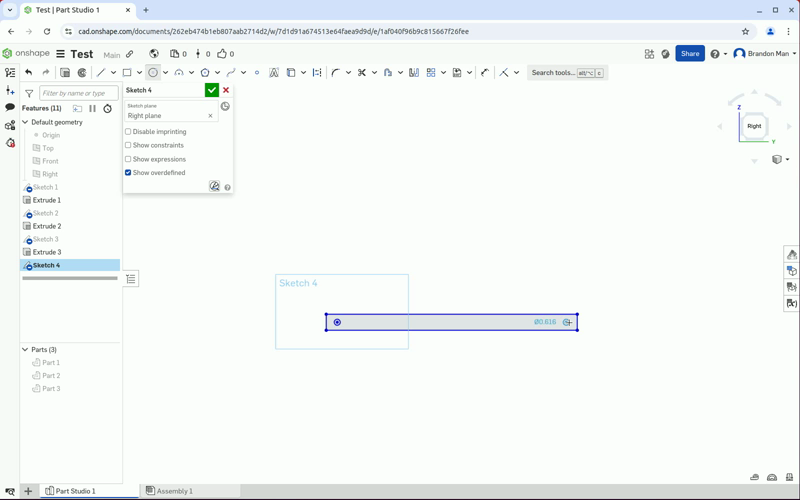
scroll(6)
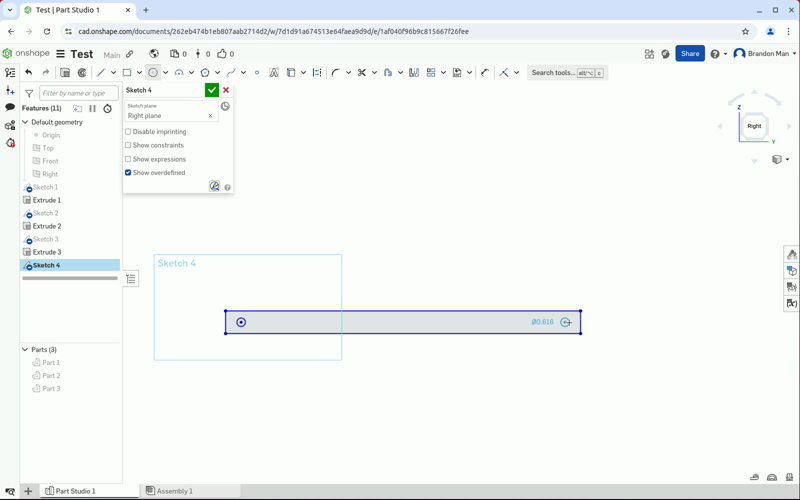
scroll(6)
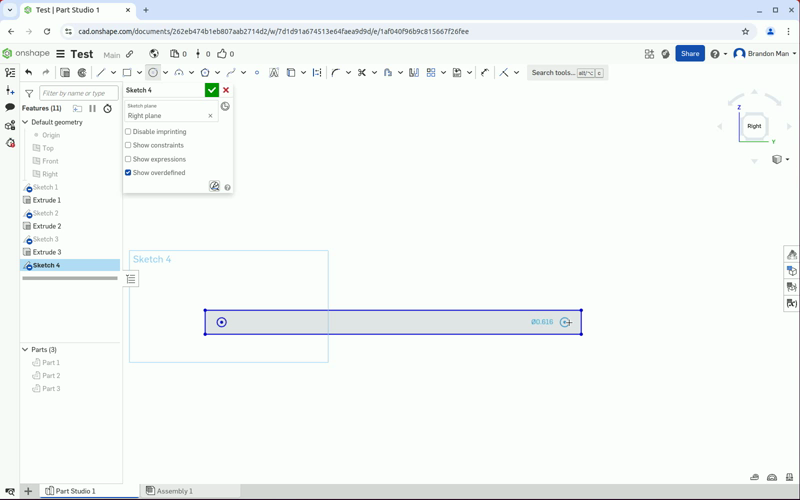
scroll(6)
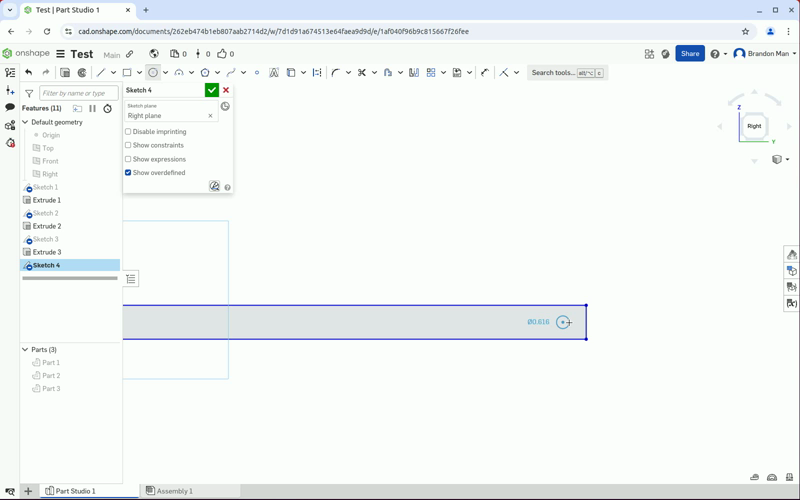
scroll(6)
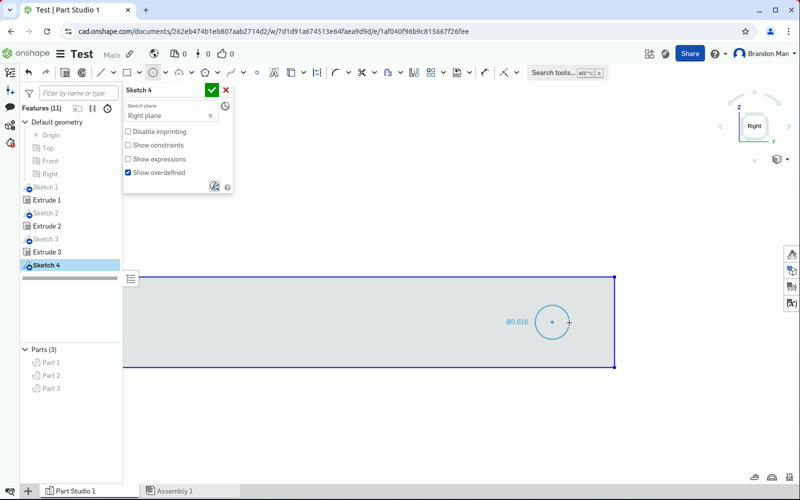
click(569, 322)
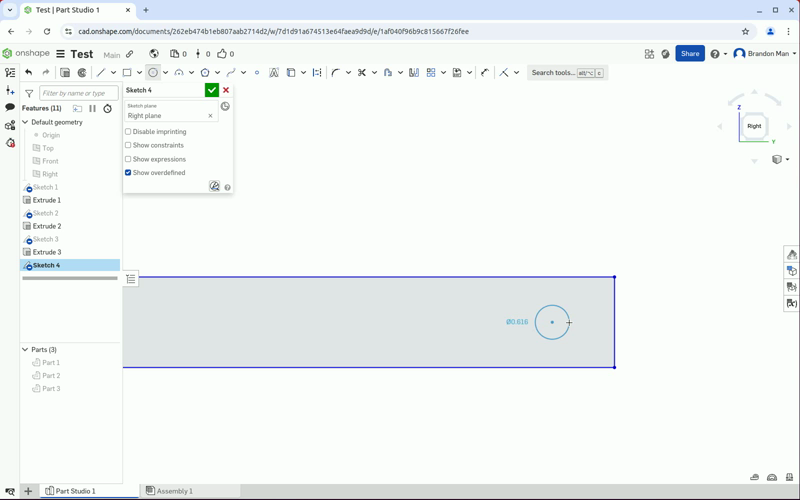
scroll(-6)
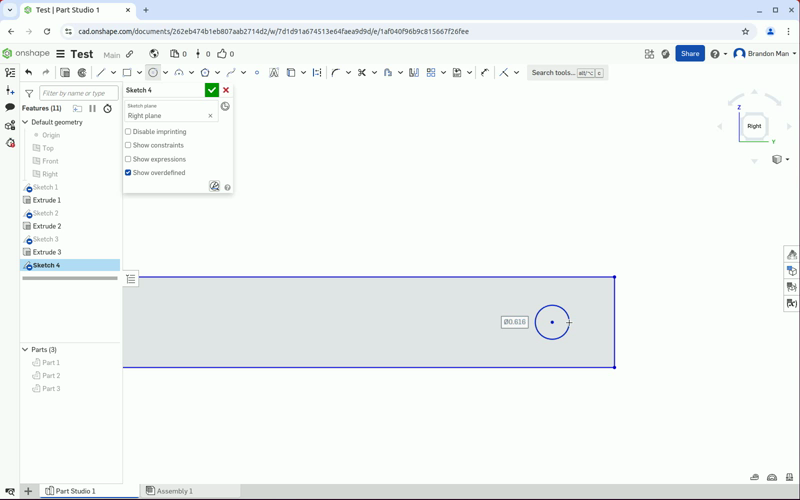
scroll(-6)
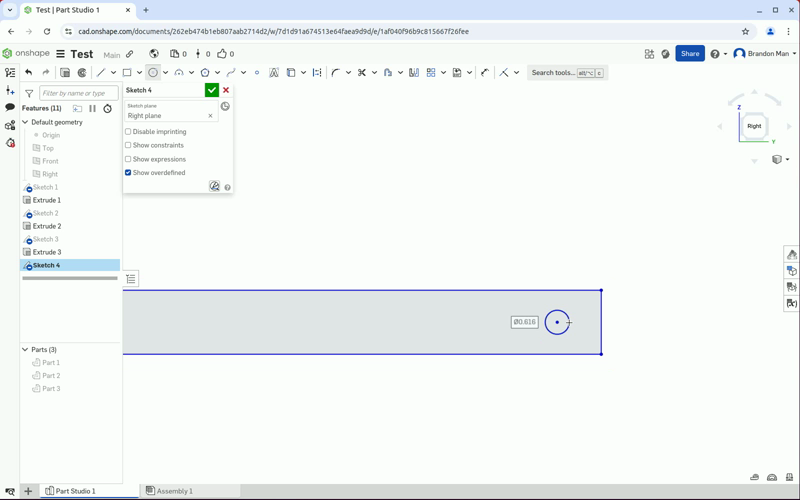
scroll(-6)
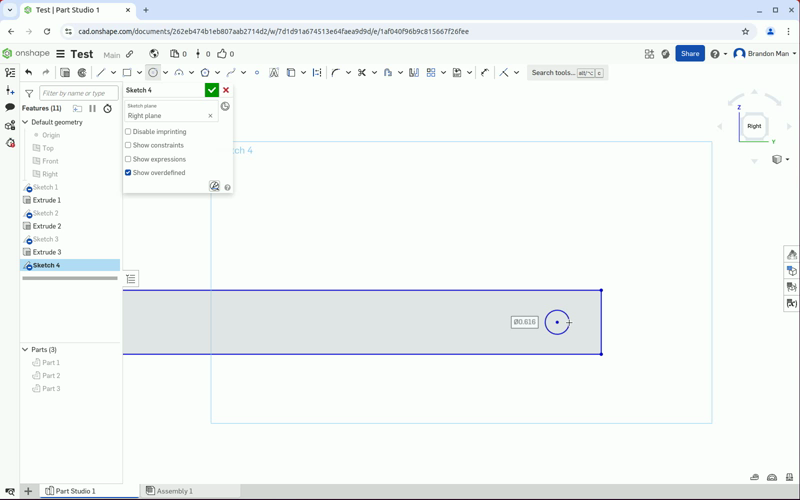
scroll(-6)
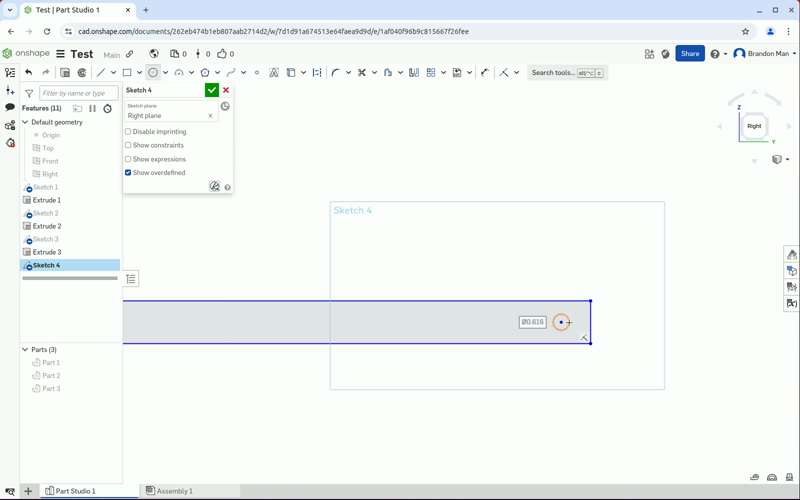
scroll(-6)
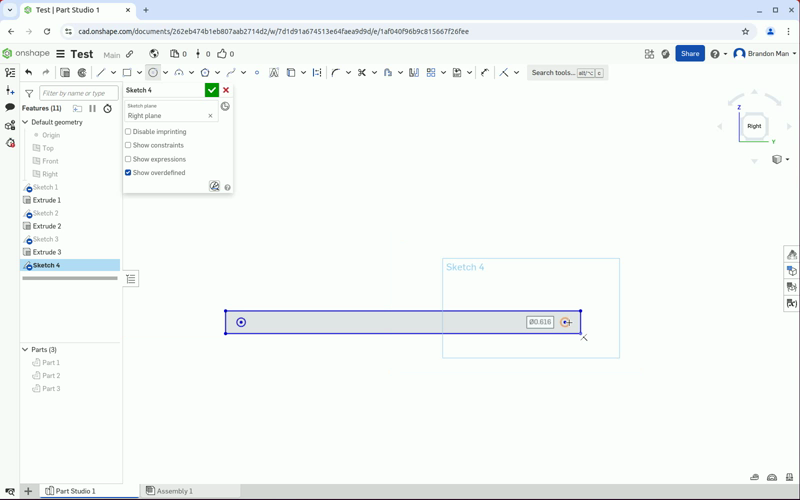
scroll(-6)
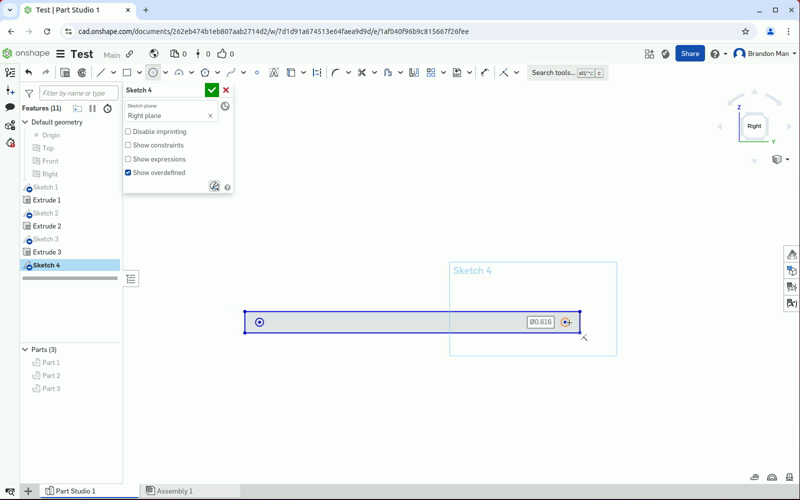
scroll(-6)
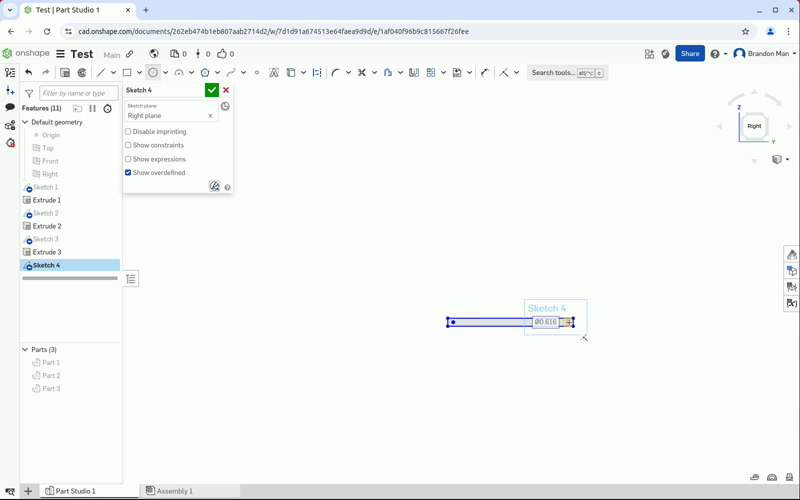
key(esc)
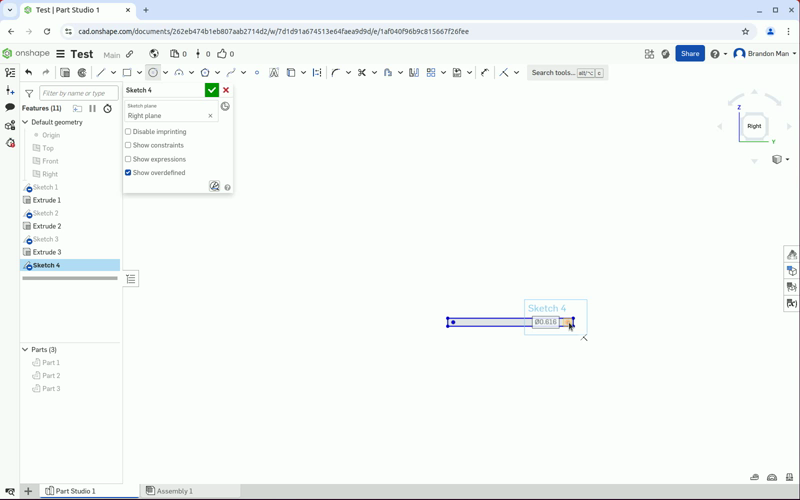
mouse_move(503, 321)
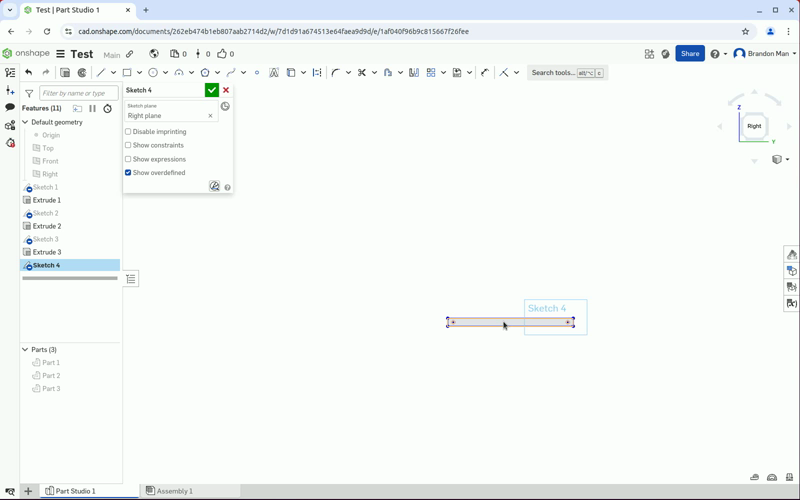
scroll(6)
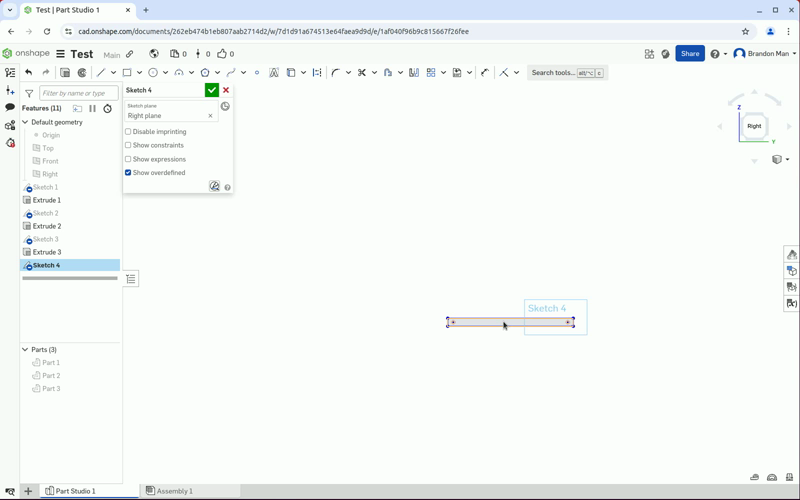
scroll(6)
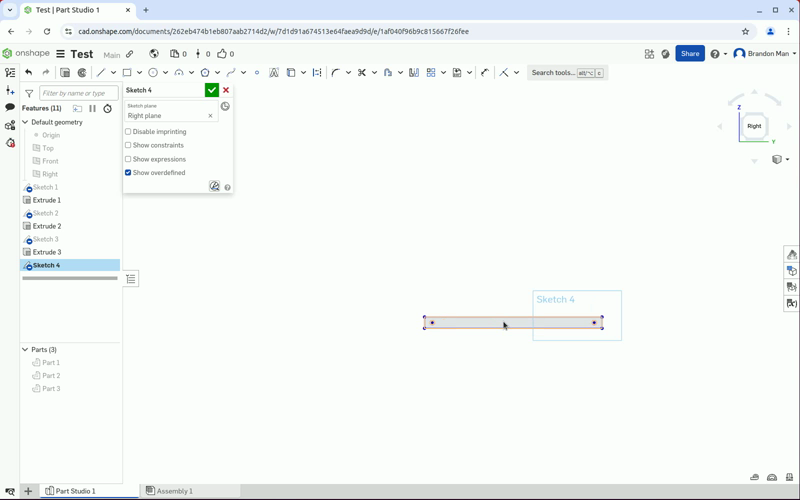
scroll(6)
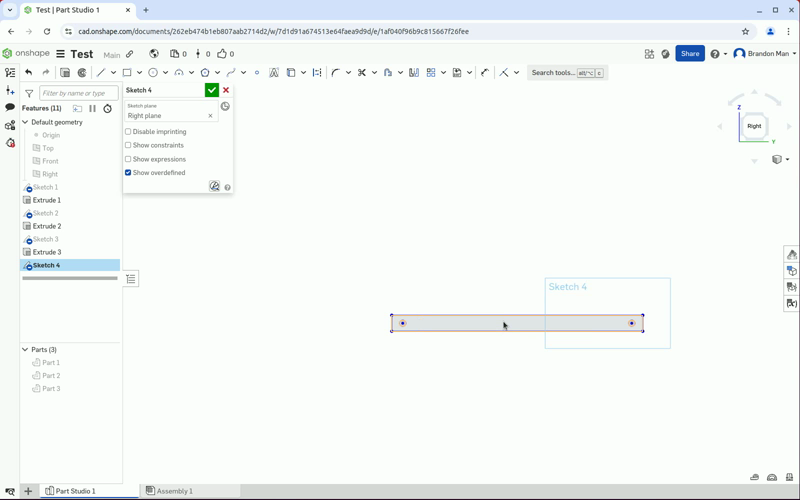
scroll(6)
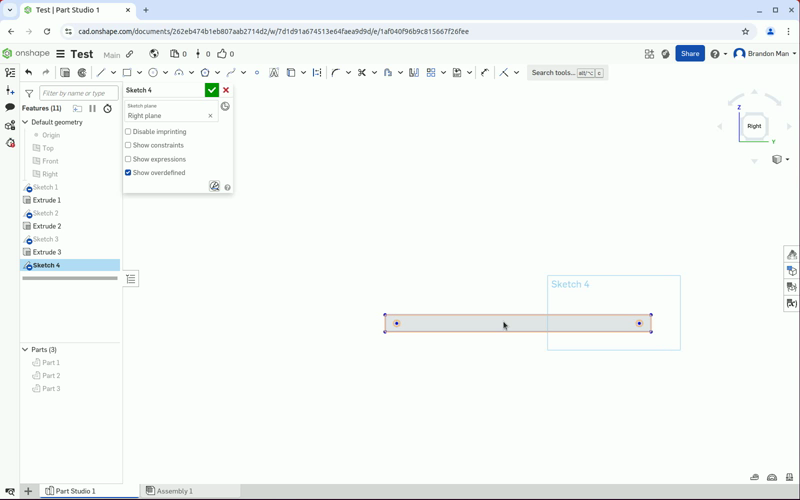
scroll(6)
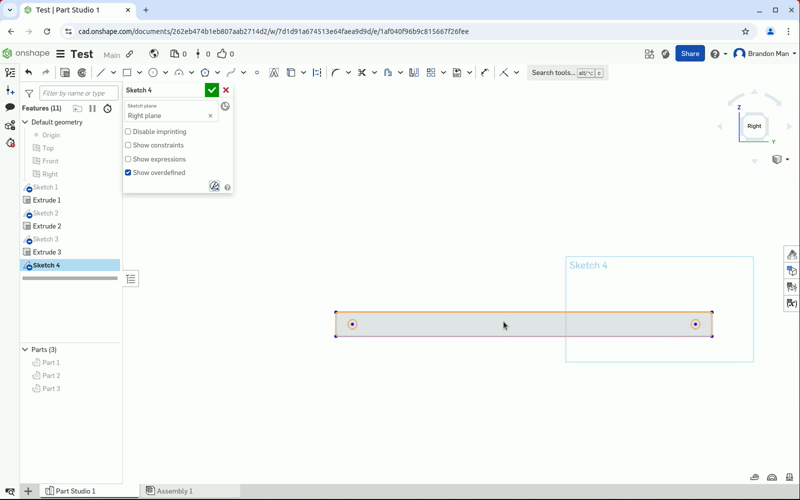
scroll(6)
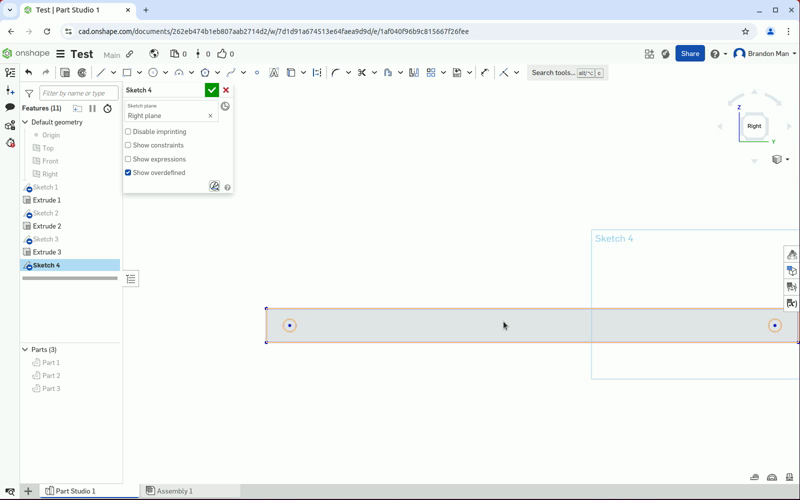
scroll(6)
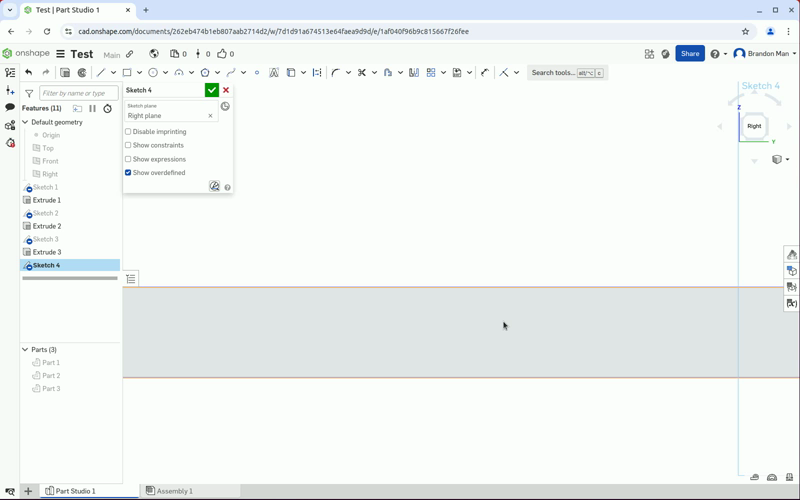
click(503, 321)
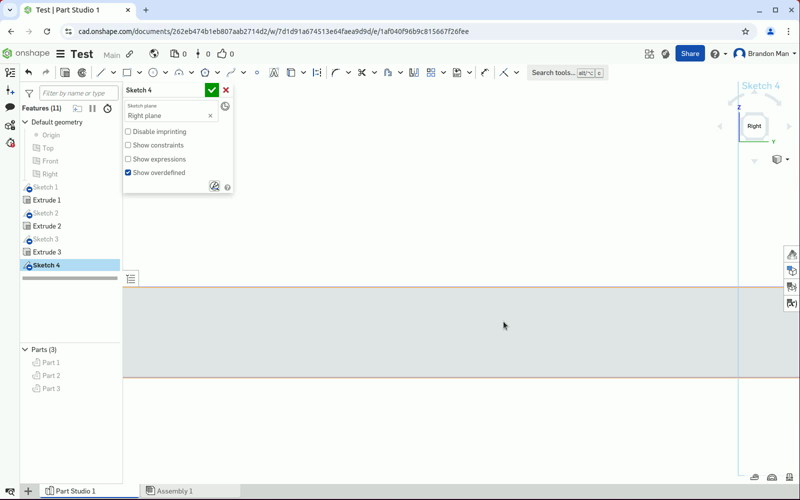
scroll(-6)
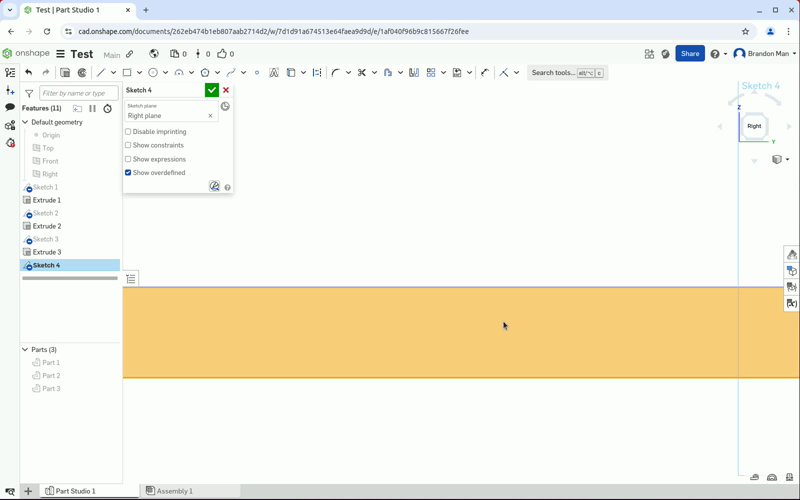
scroll(-6)
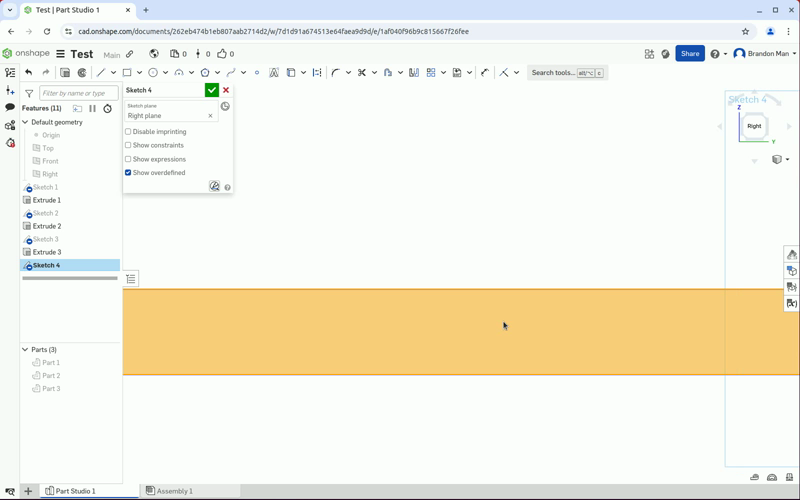
scroll(-6)
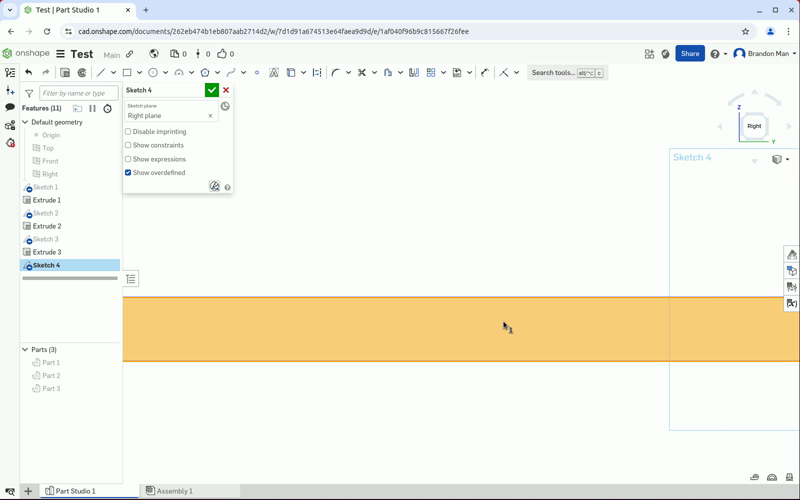
scroll(-6)
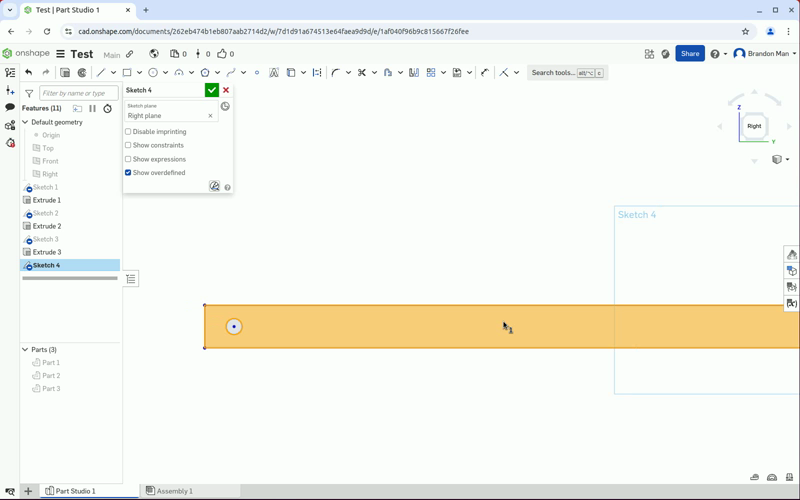
scroll(-6)
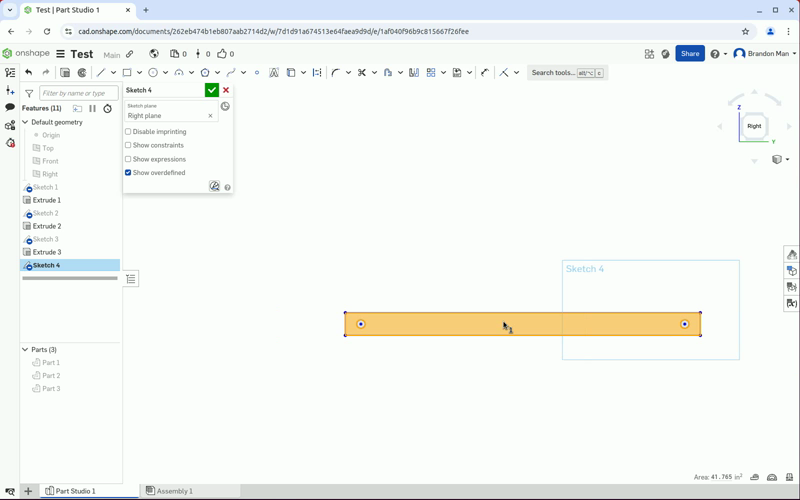
scroll(-6)
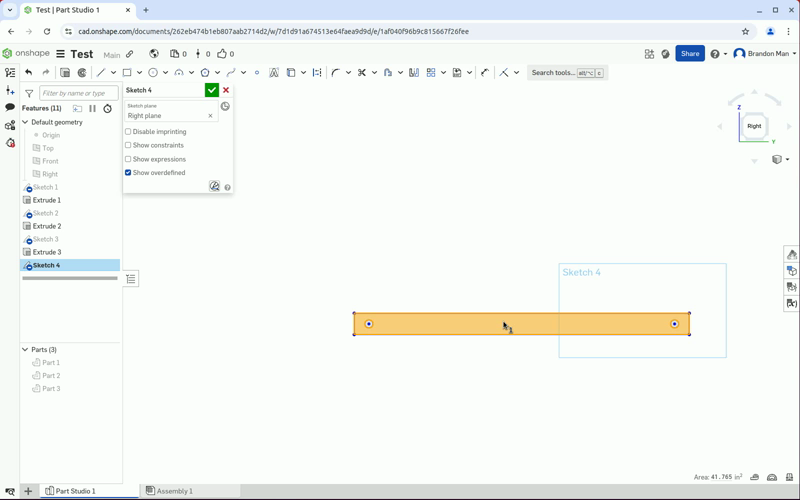
scroll(-6)
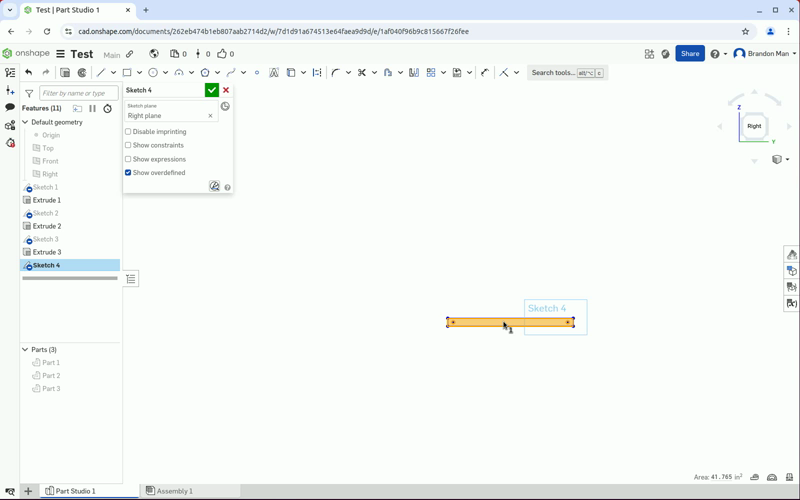
mouse_move(73, 352)
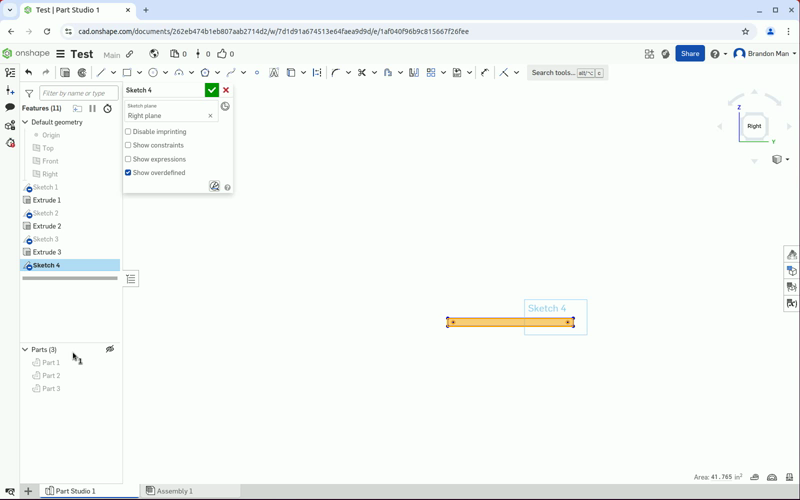
key(shift+y)
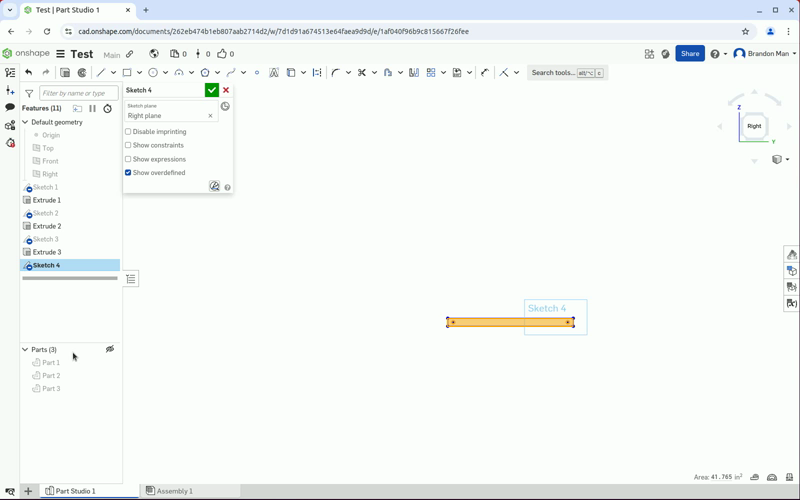
key(shift+e)
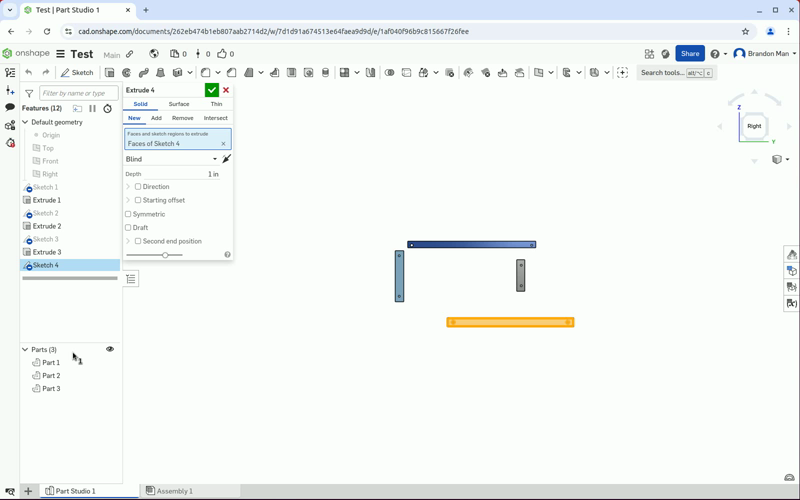
mouse_move(143, 106)
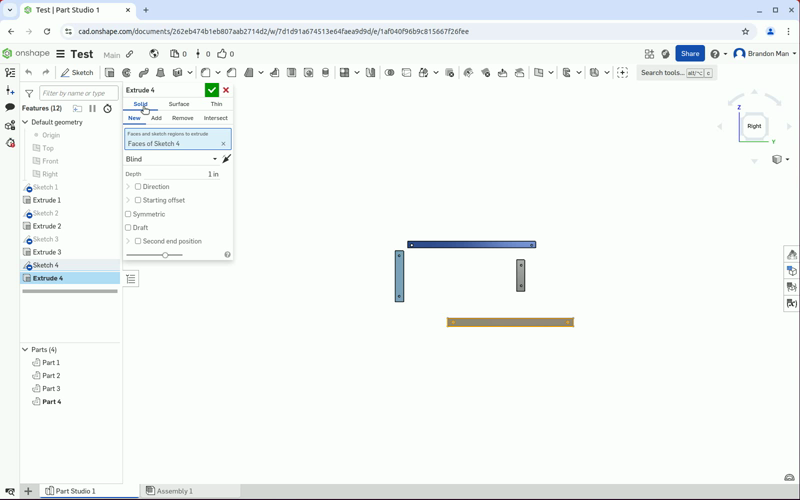
click(143, 106)
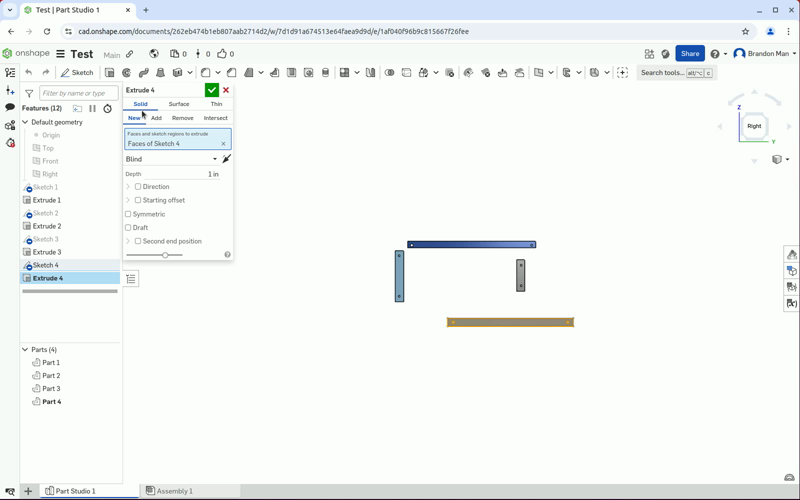
mouse_move(137, 120)
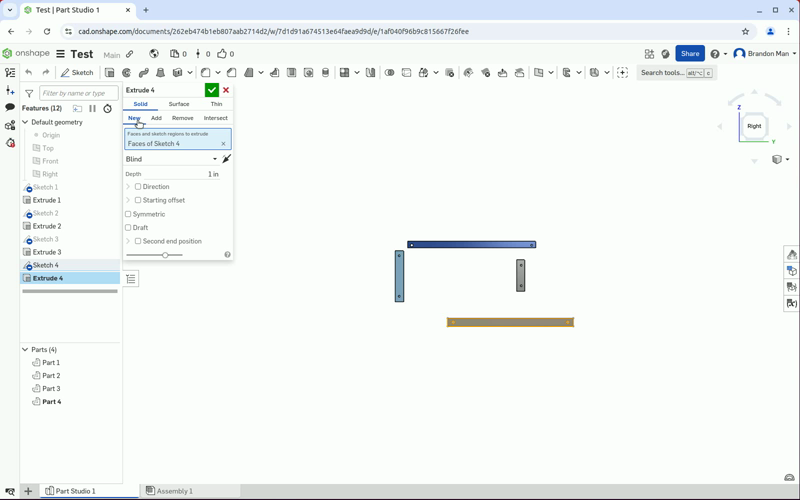
click(137, 120)
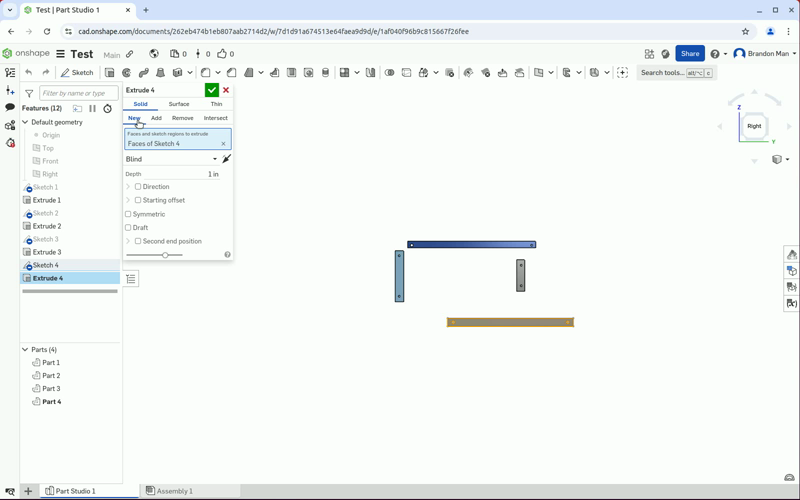
key(tab, 4)
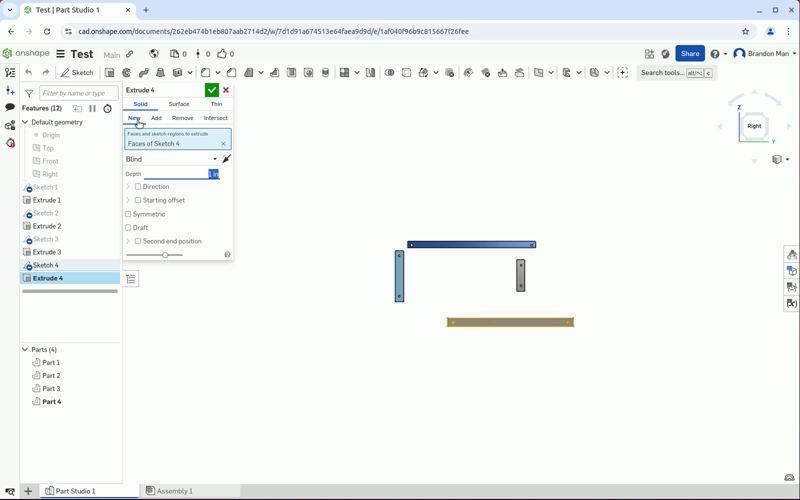
text(0.241)
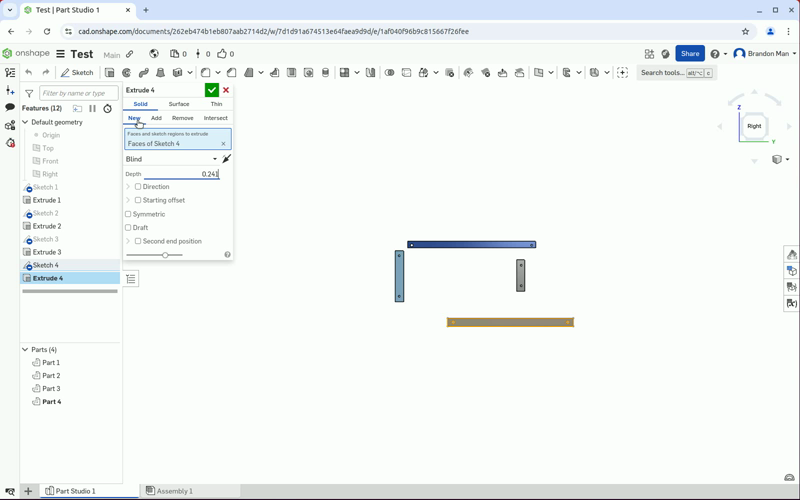
key(enter)
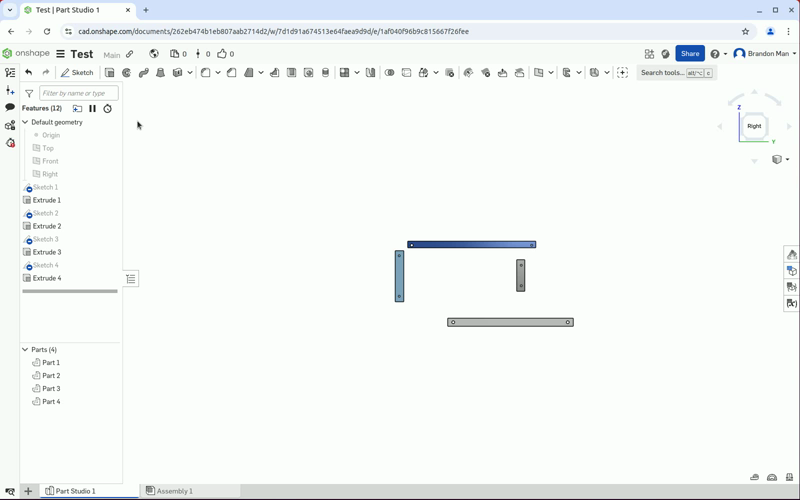
key(shift+h)
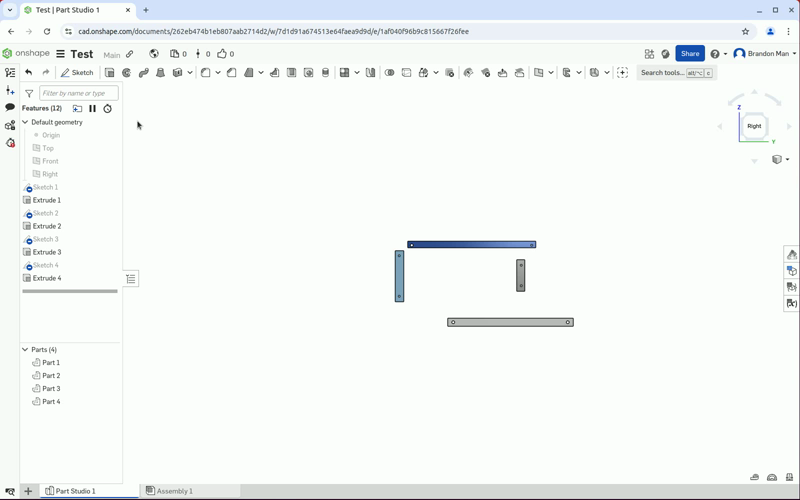
key(shift+h)
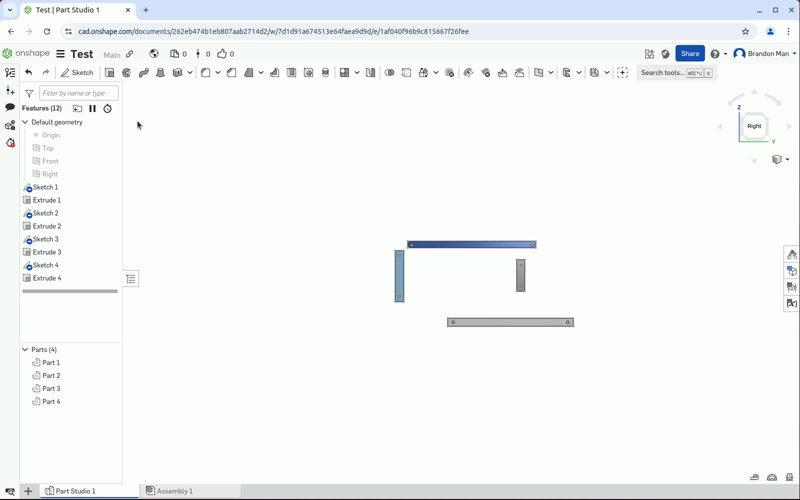
key(shift+7)
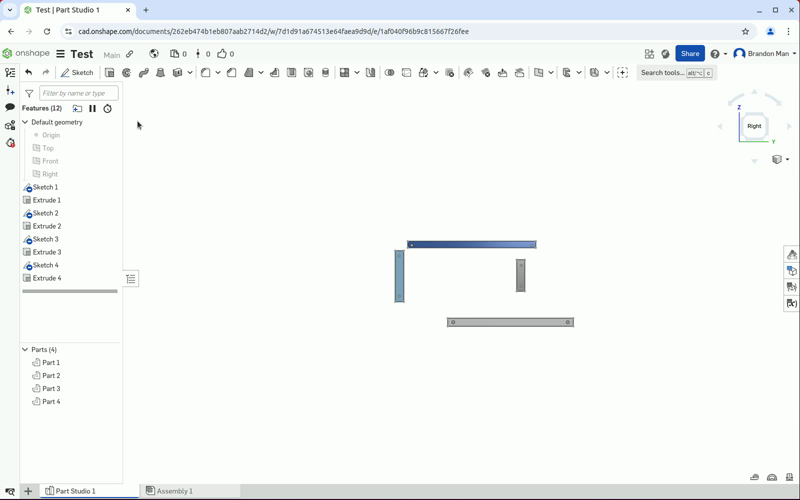
key(right, 2)
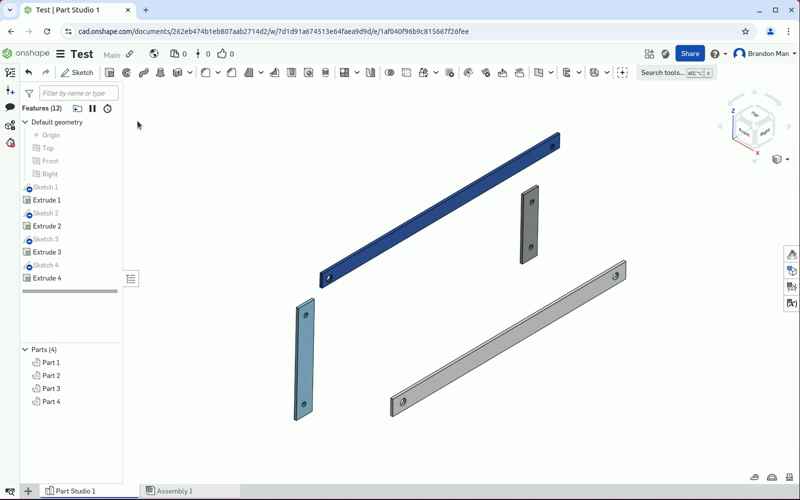
key(down, 2)
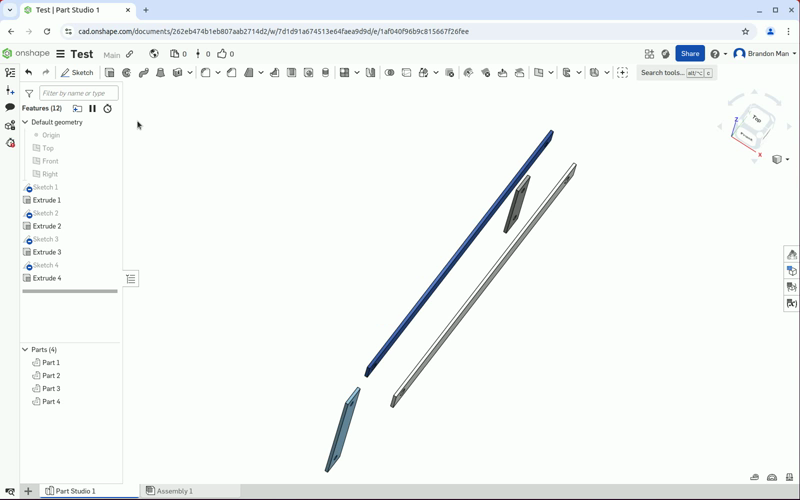
key(up, 2)
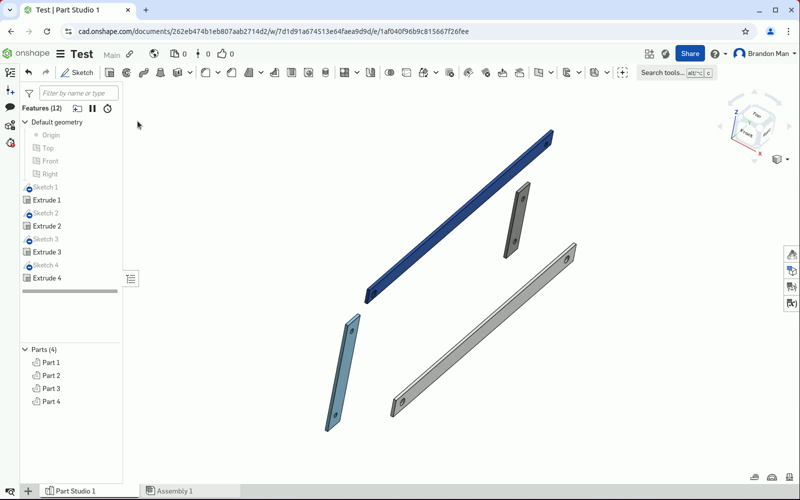
key(left, 2)
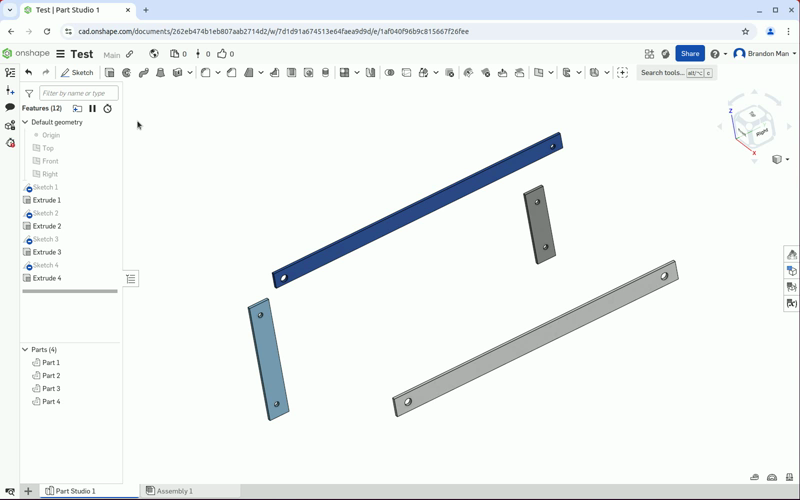
mouse_move(73, 189)
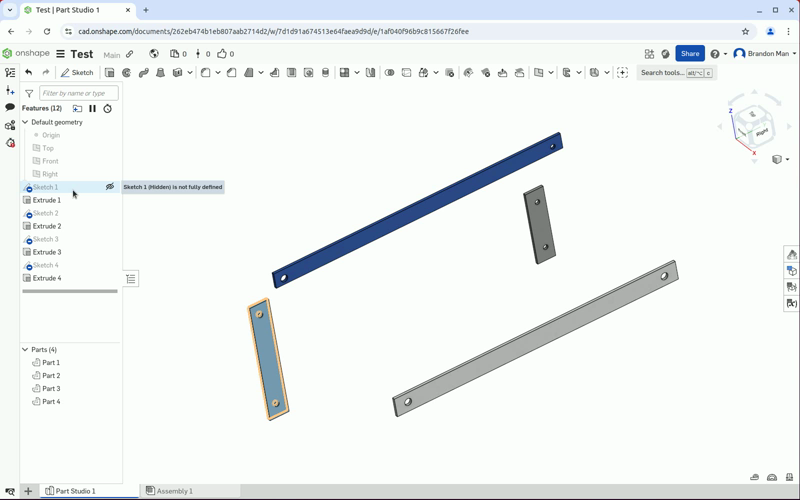
click(73, 189)